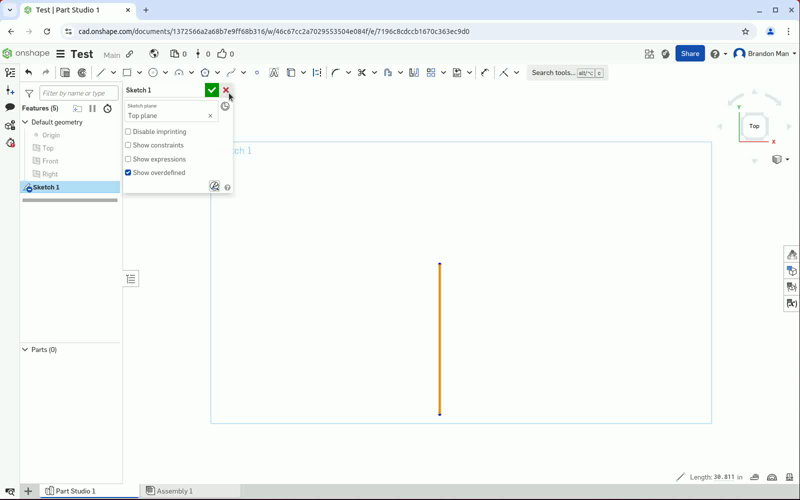
key(shift+h)
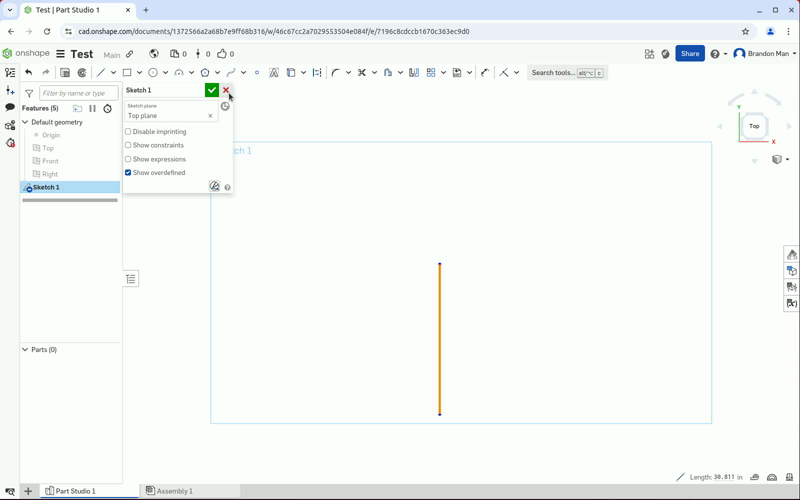
key(shift+s)
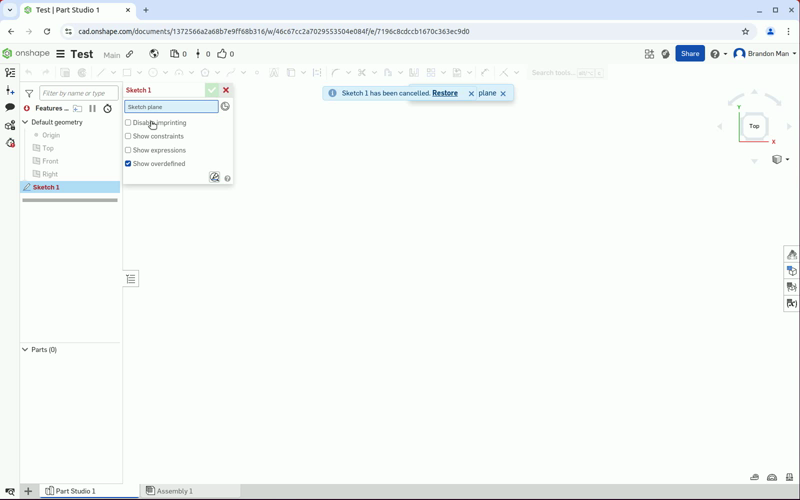
mouse_move(73, 150)
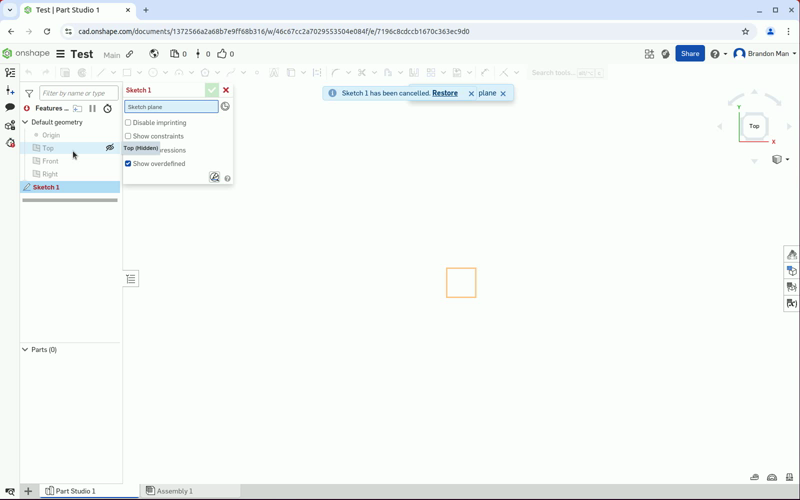
click(73, 150)
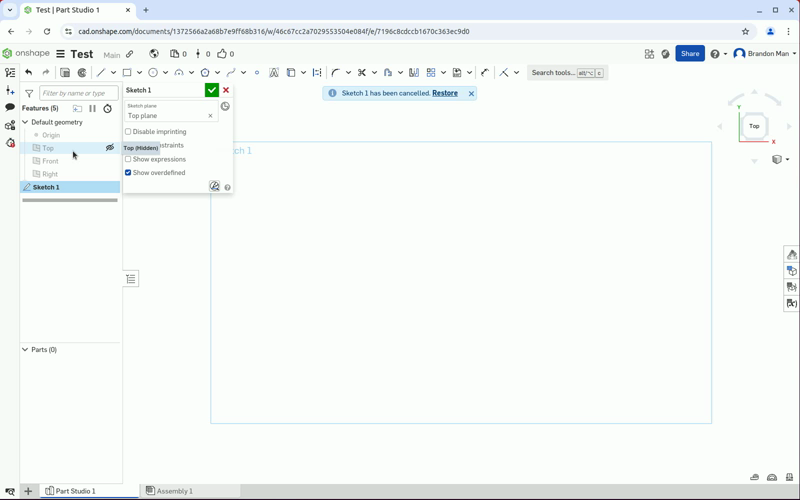
mouse_move(73, 352)
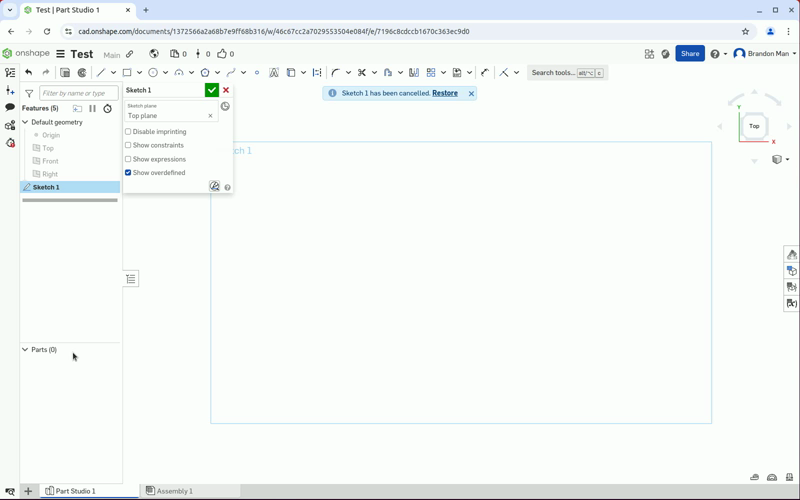
key(y)
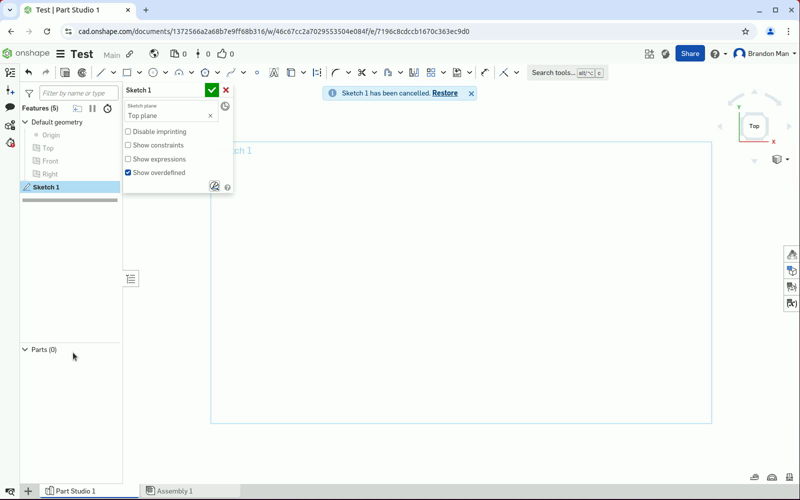
key(l)
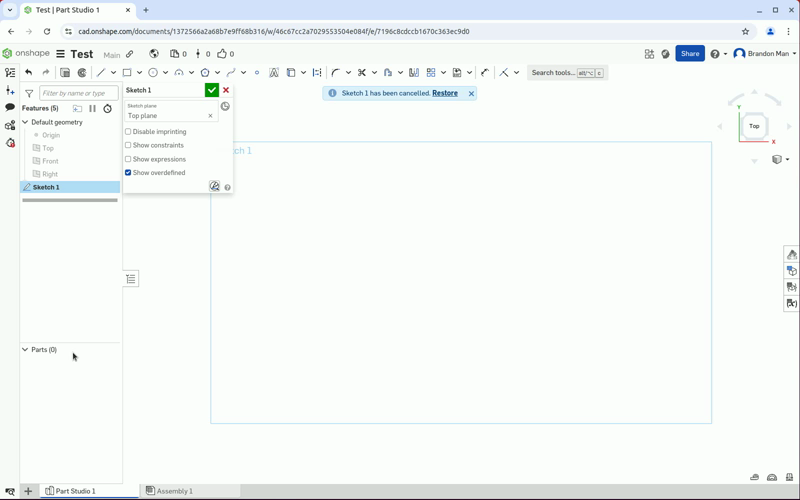
key_down(shift)
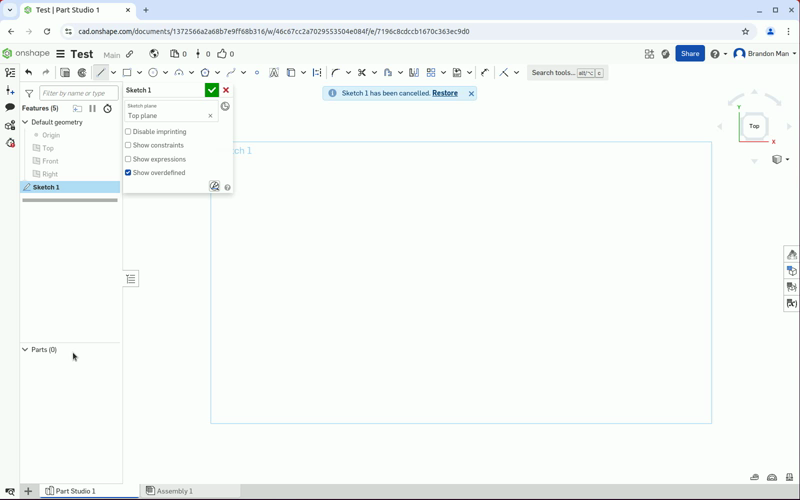
mouse_move(348, 314)
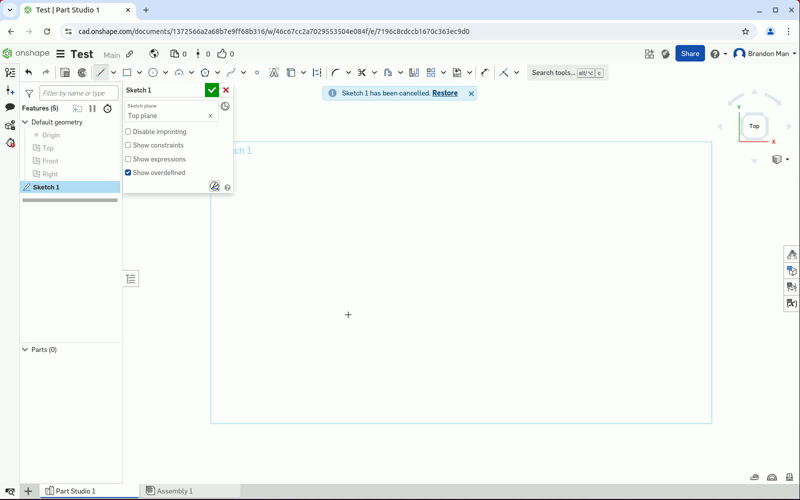
click(348, 314)
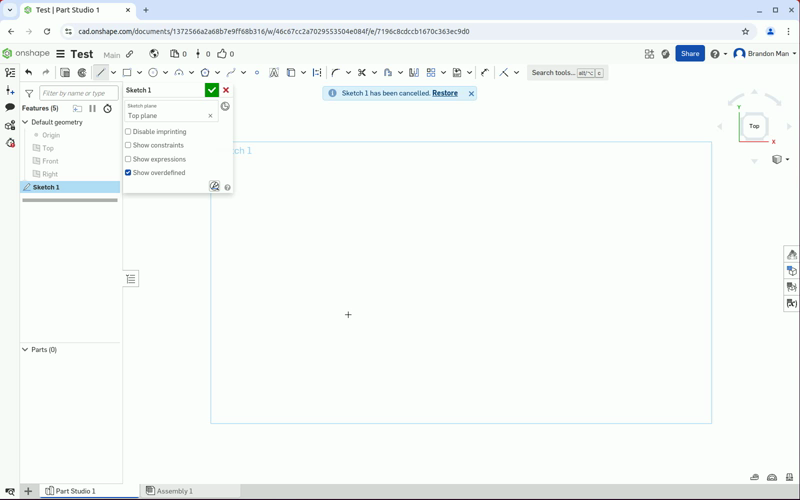
key_up(shift)
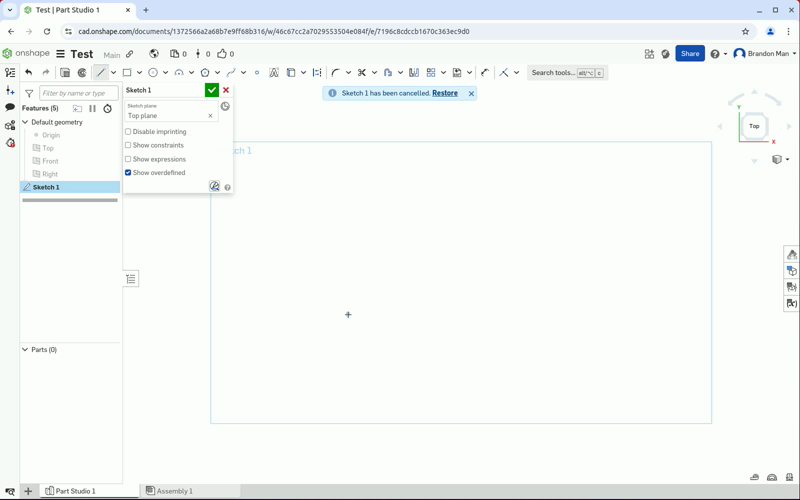
key_down(shift)
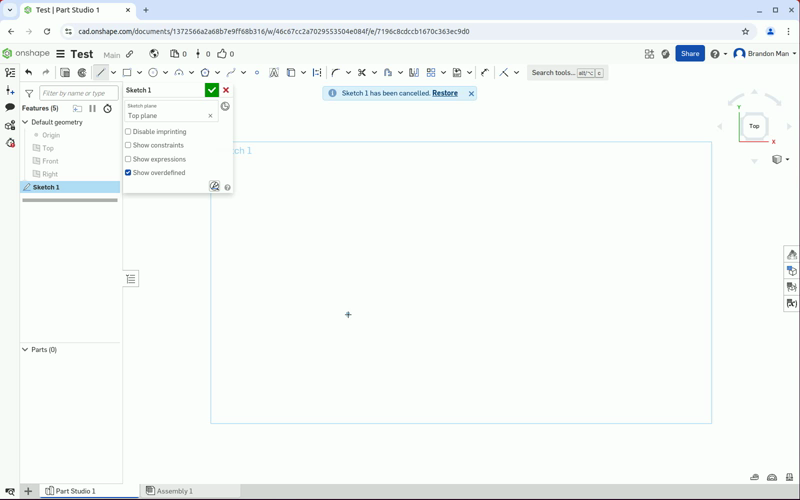
mouse_move(572, 314)
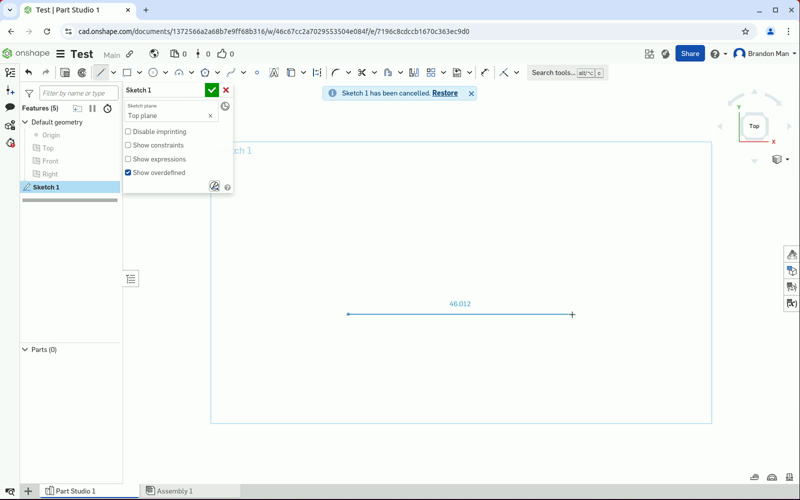
click(572, 314)
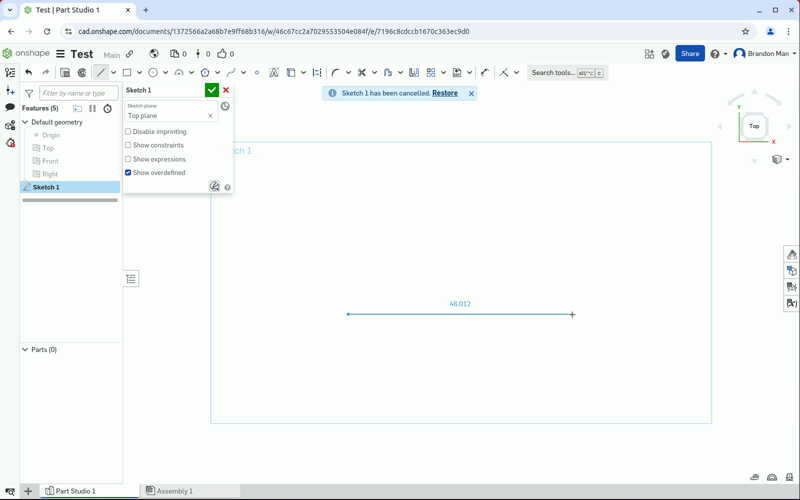
key_up(shift)
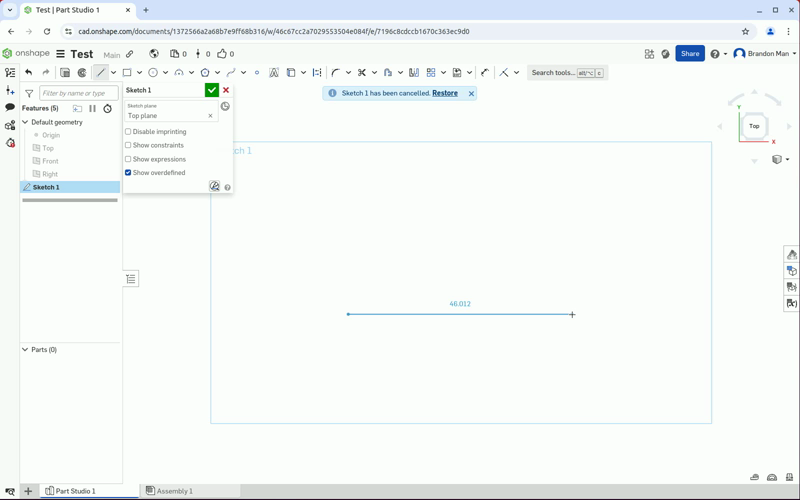
key_down(shift)
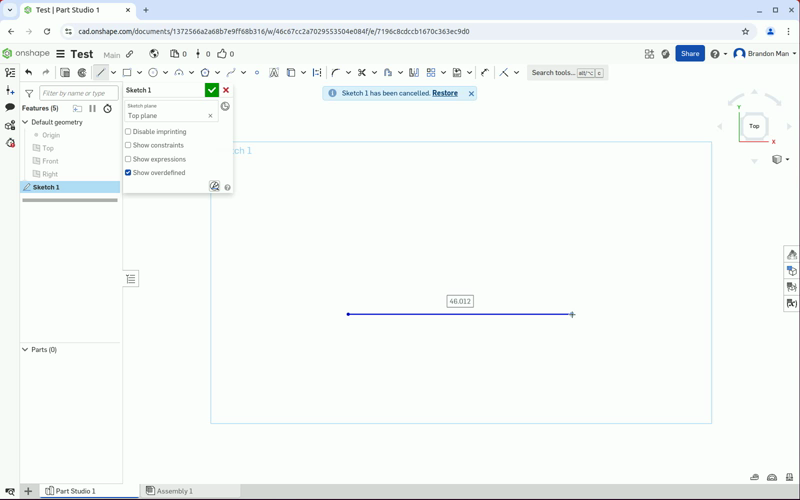
mouse_move(572, 250)
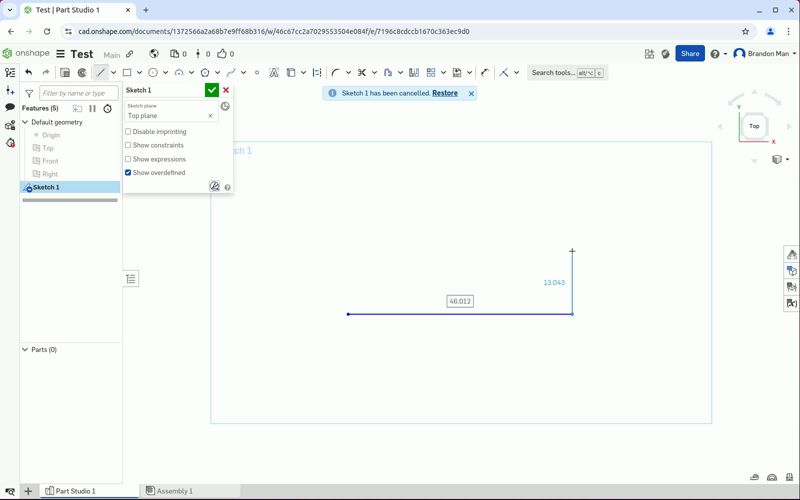
click(572, 250)
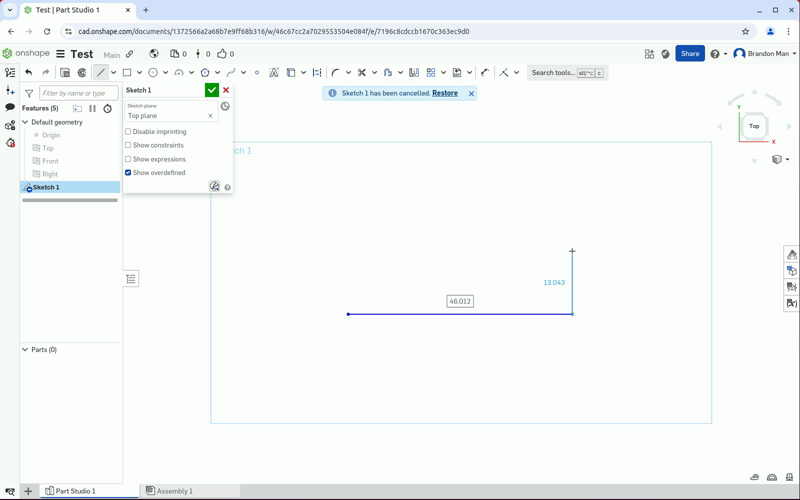
key_up(shift)
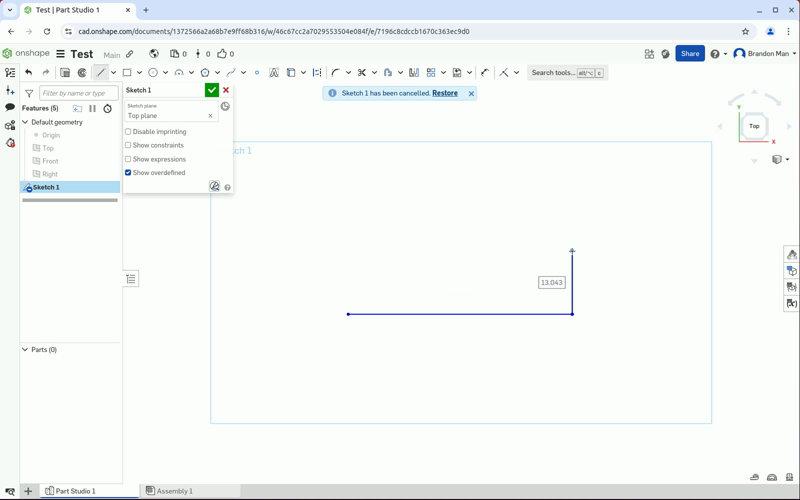
key_down(shift)
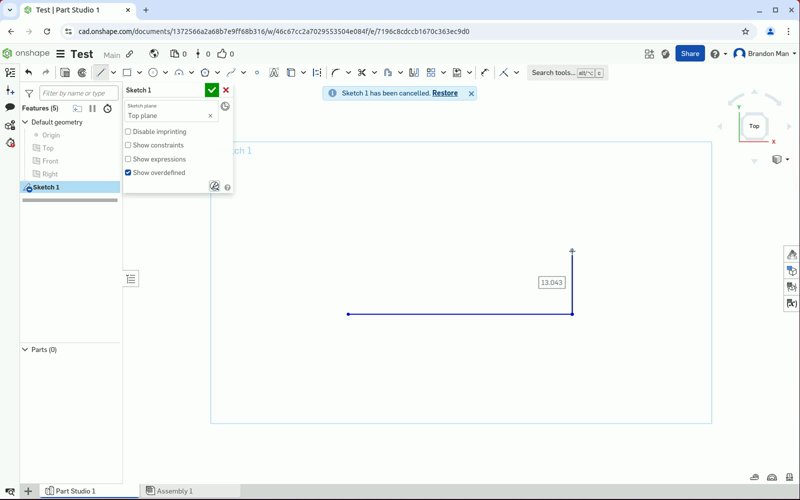
mouse_move(348, 250)
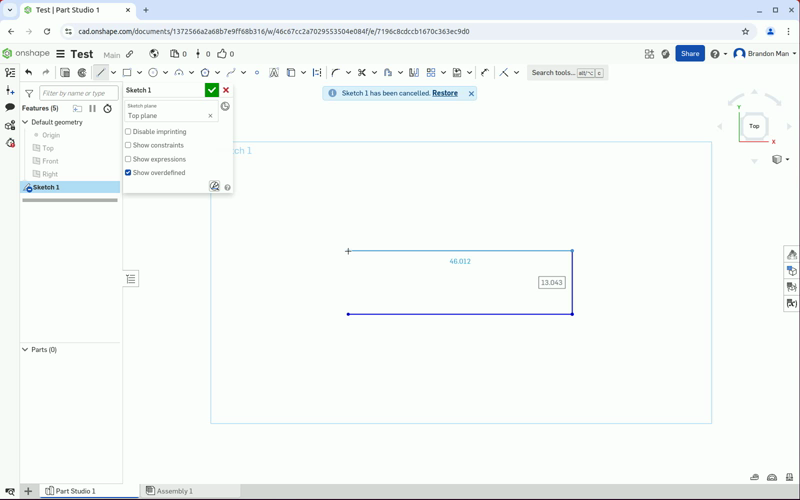
click(348, 250)
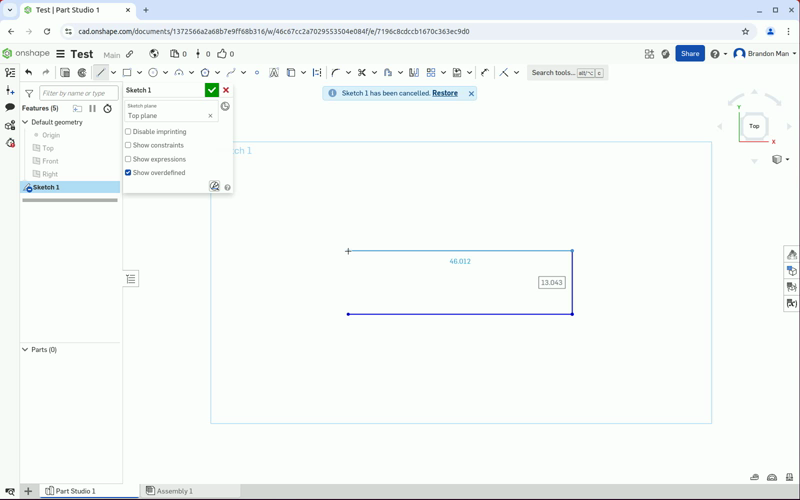
key_up(shift)
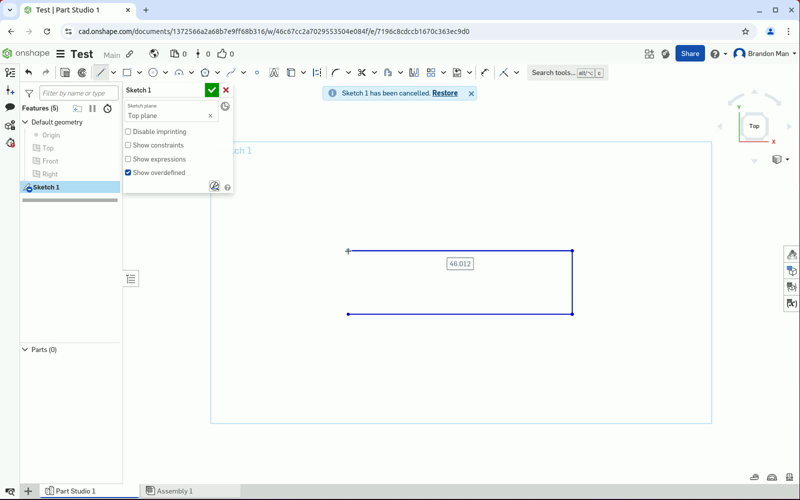
key_down(shift)
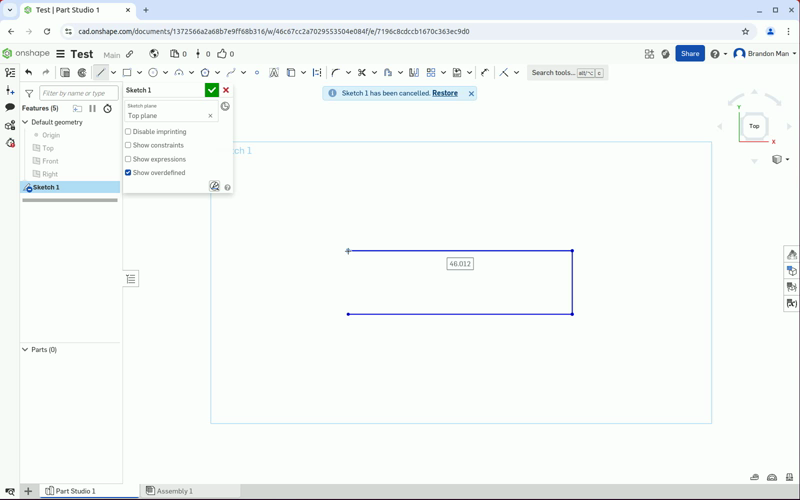
mouse_move(348, 314)
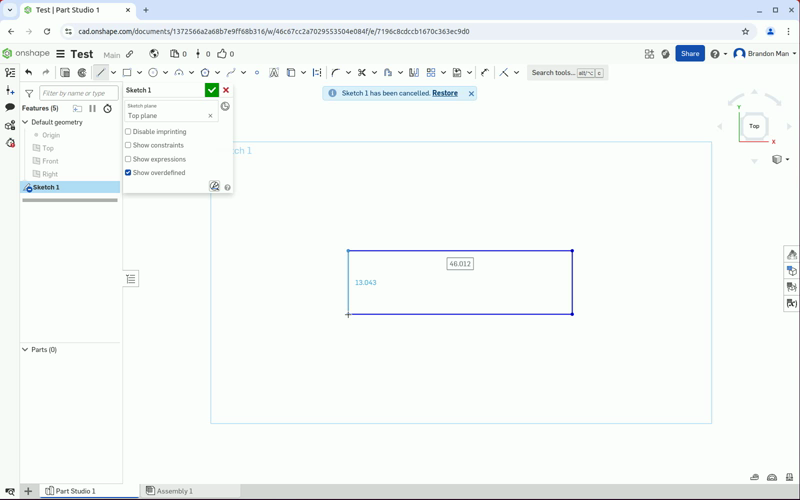
key_up(shift)
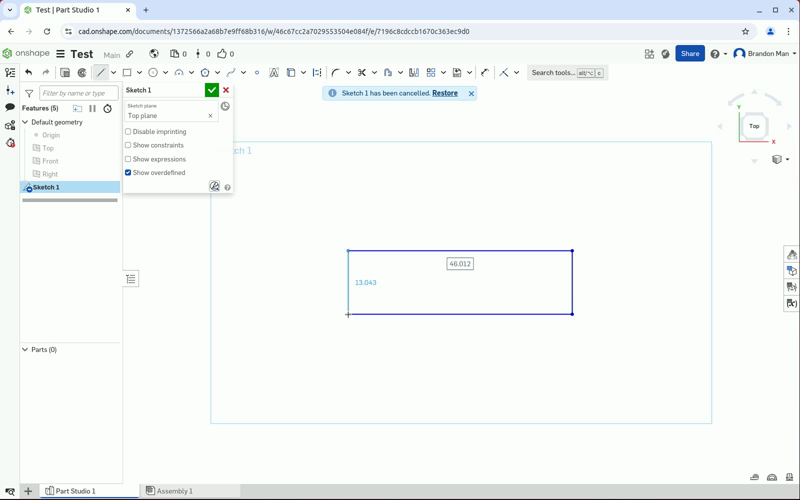
click(348, 314)
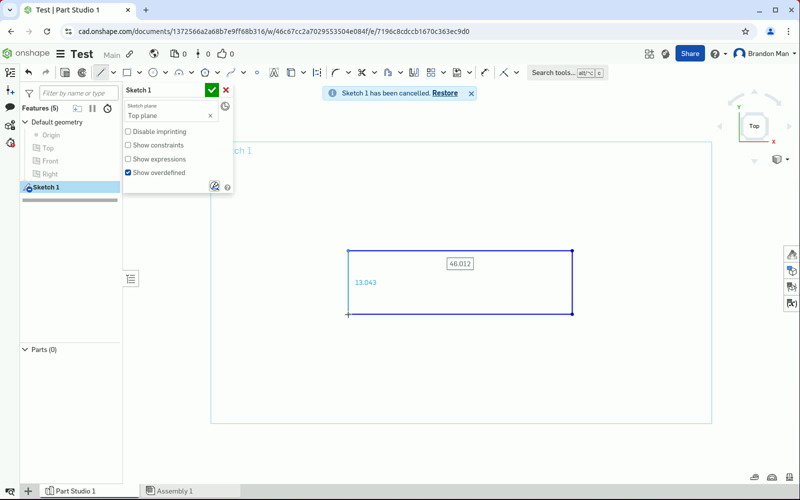
key(esc)
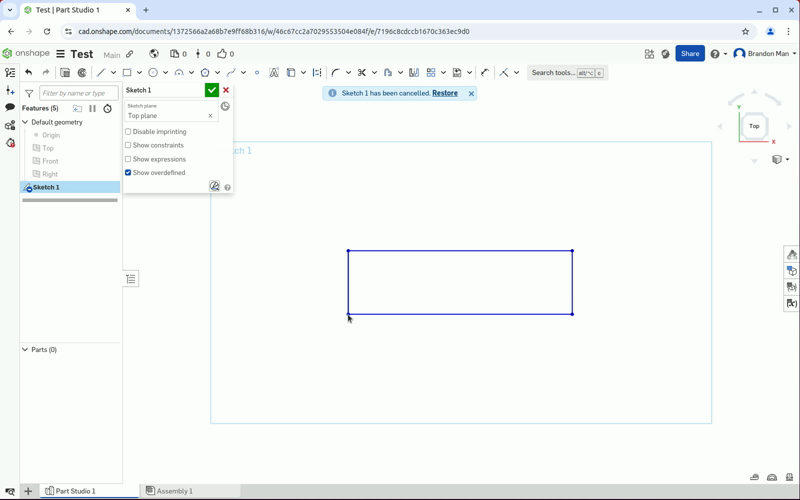
key(c)
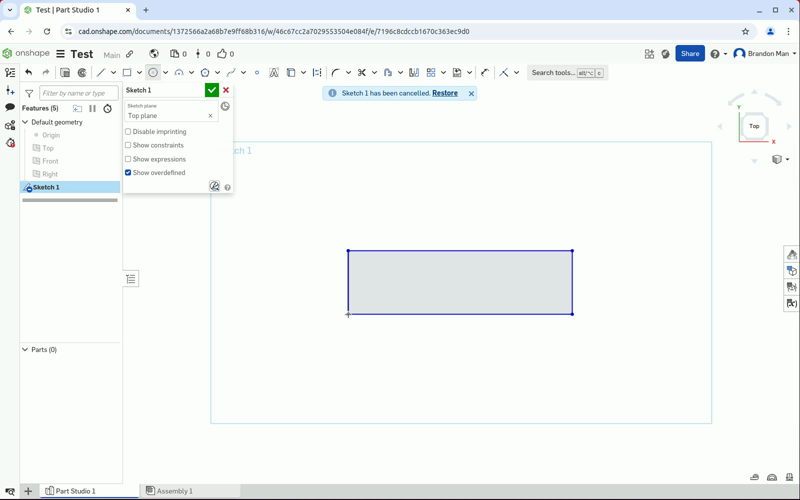
key_down(shift)
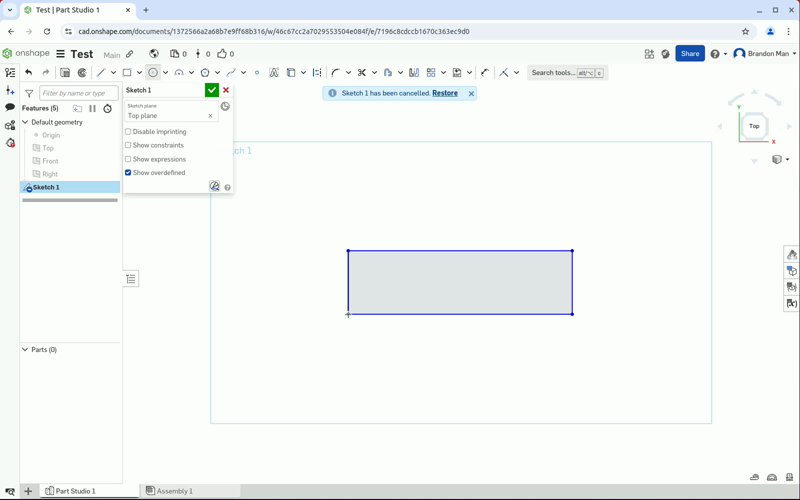
mouse_move(435, 305)
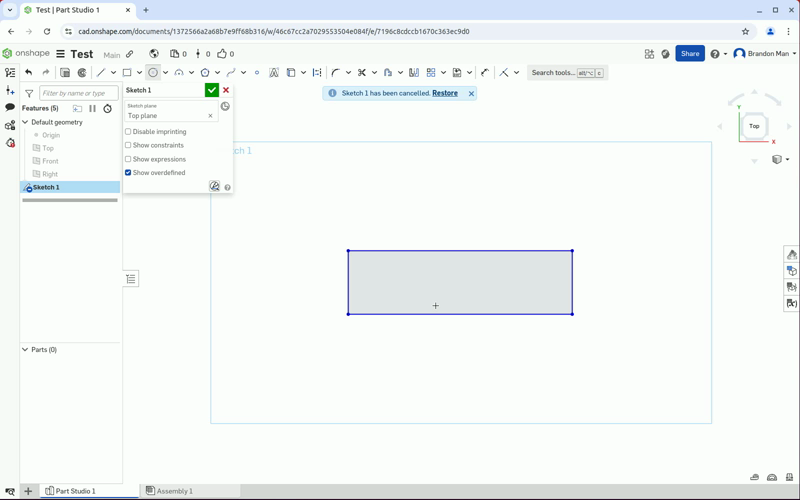
click(435, 305)
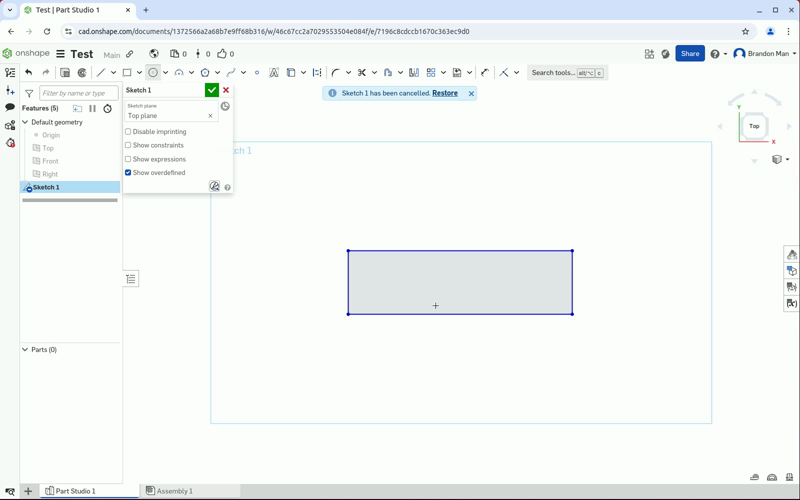
key_up(shift)
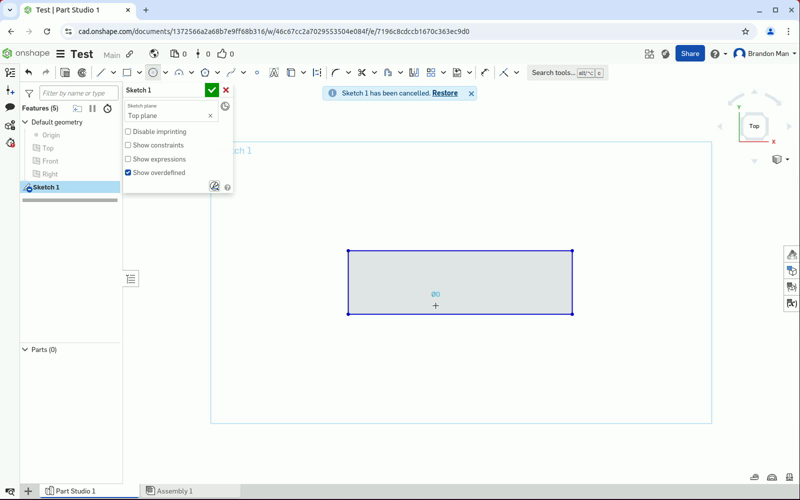
mouse_move(440, 305)
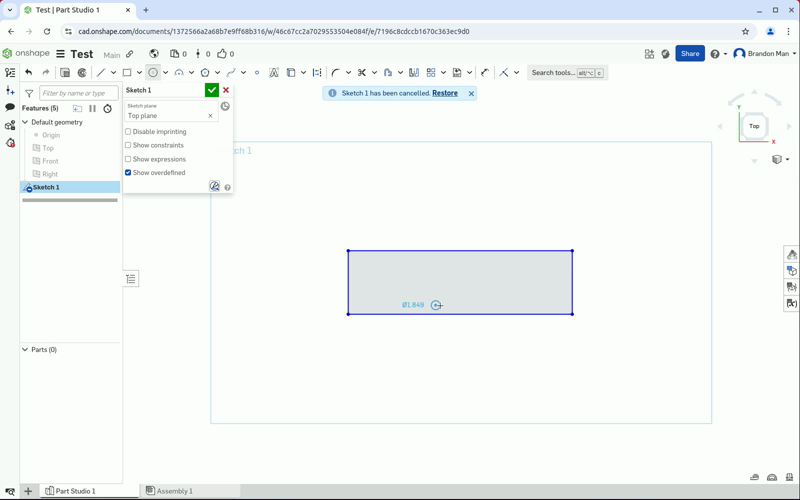
click(440, 305)
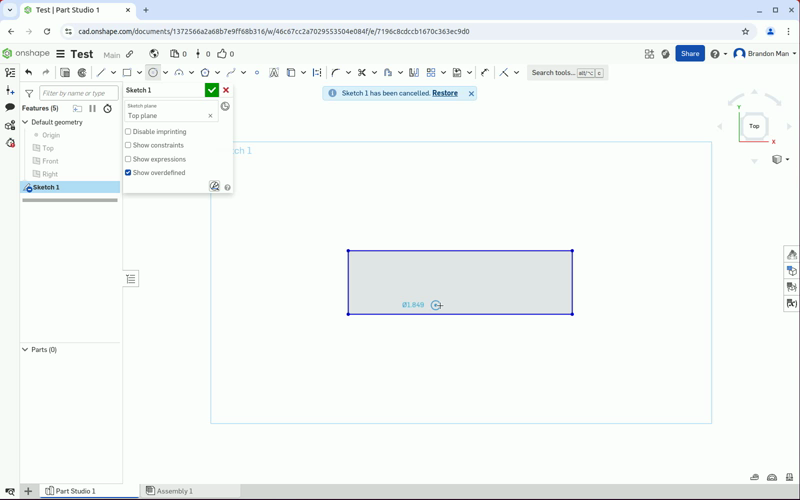
key(esc)
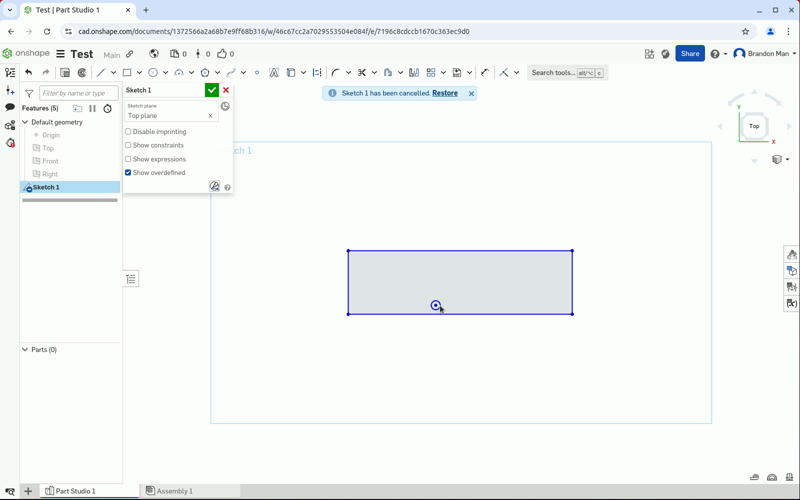
key(c)
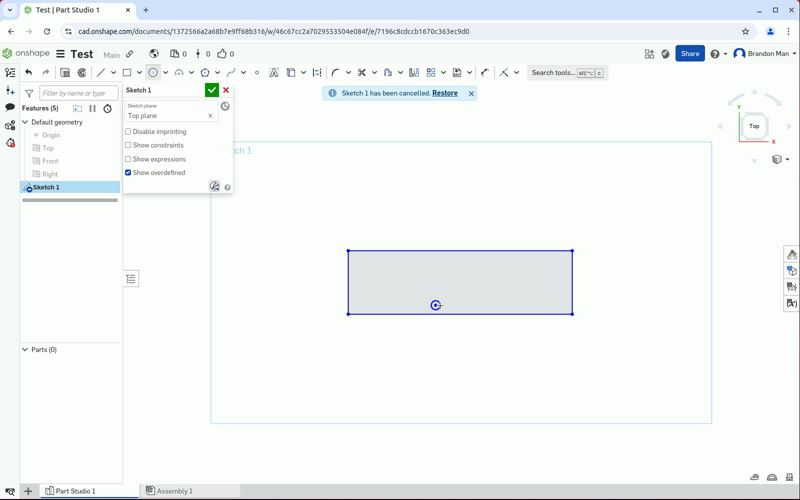
key_down(shift)
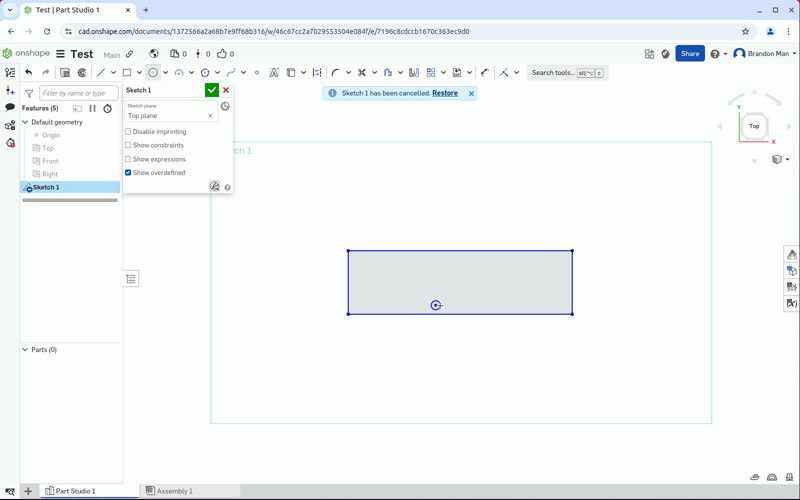
mouse_move(435, 260)
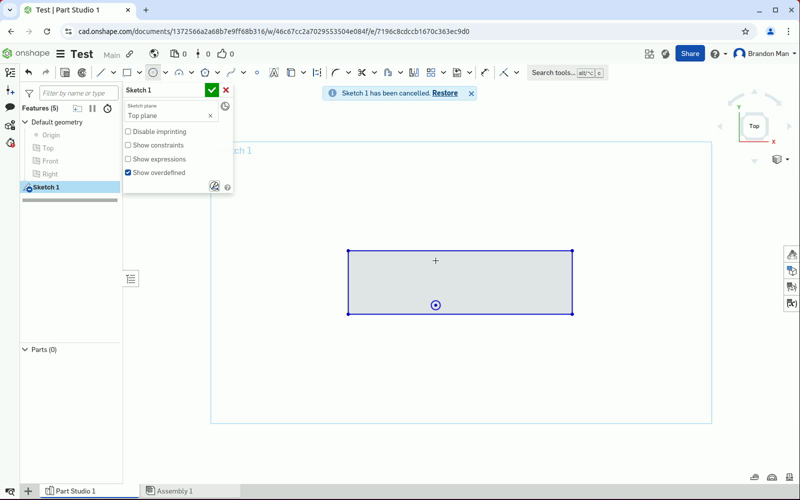
click(435, 260)
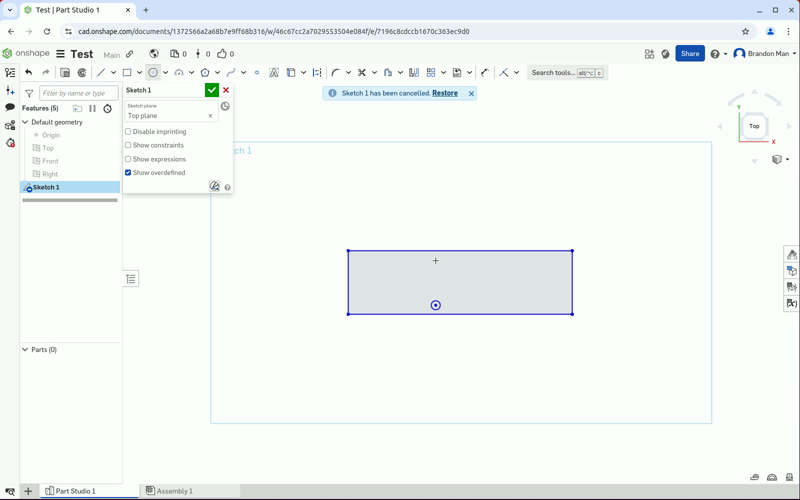
key_up(shift)
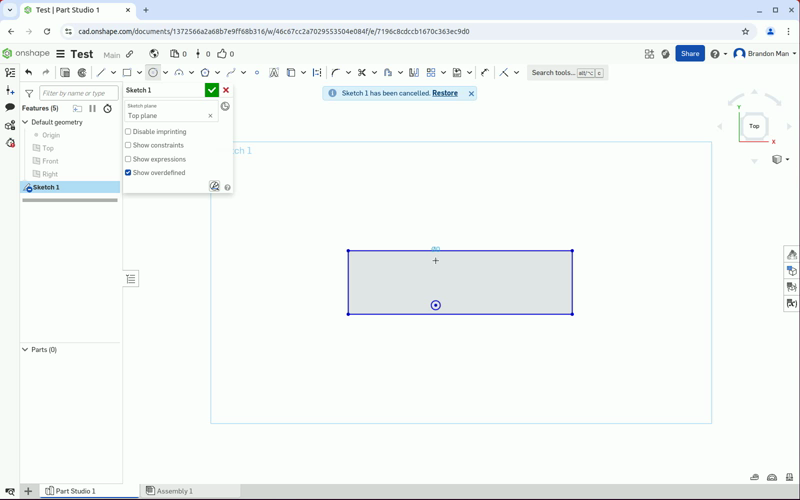
mouse_move(440, 260)
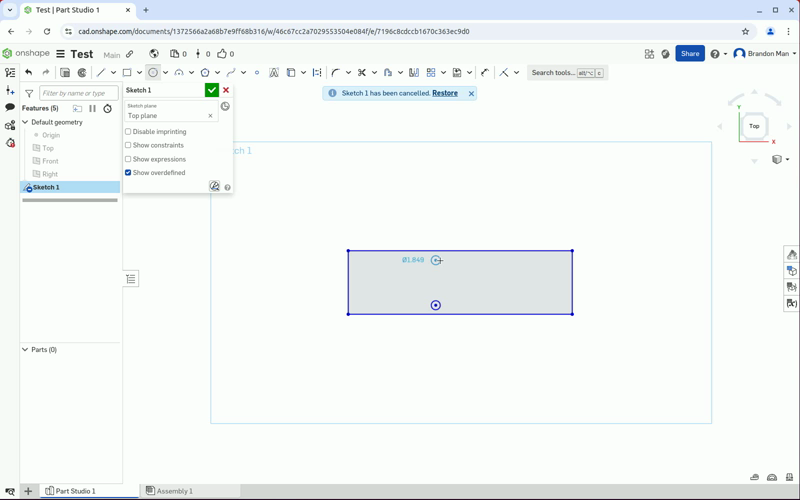
click(440, 260)
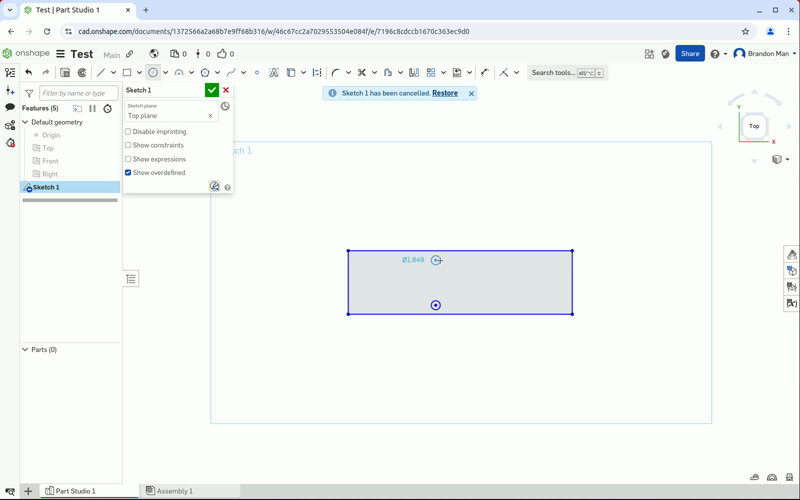
key(esc)
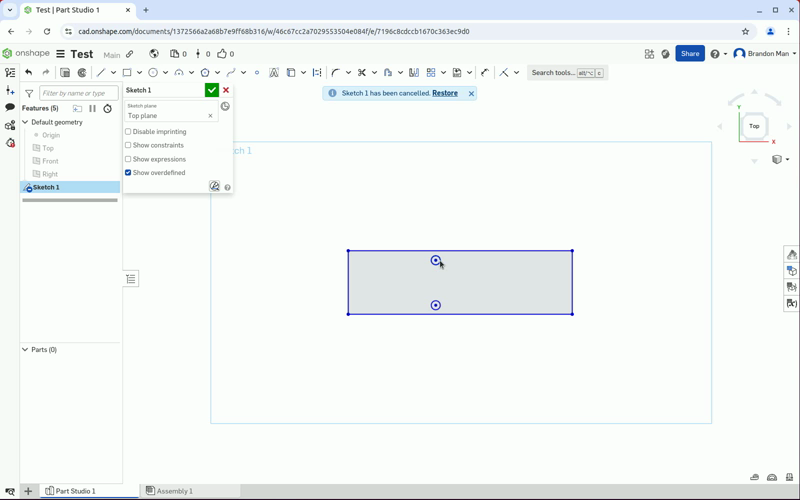
key(c)
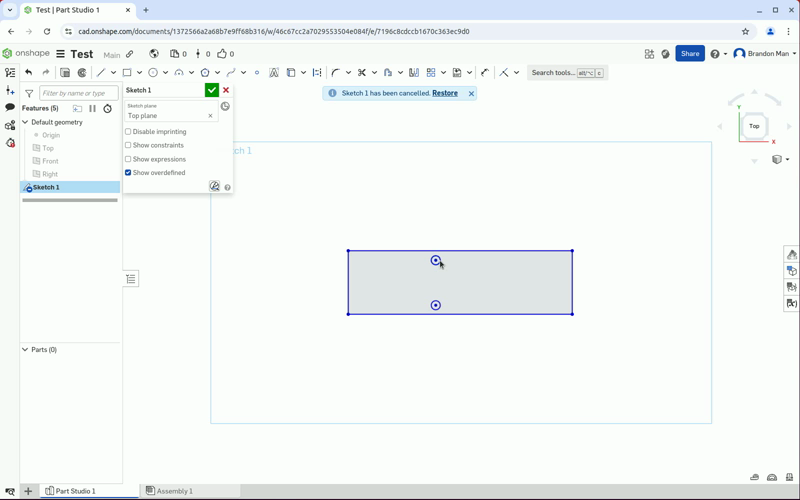
key_down(shift)
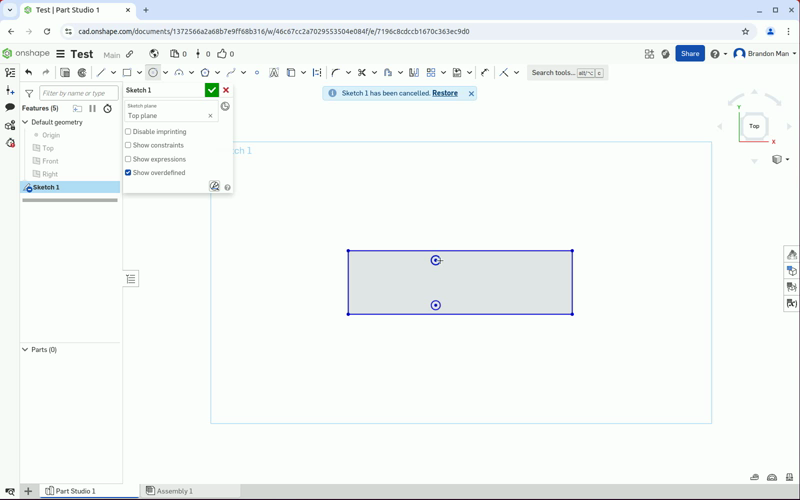
mouse_move(484, 305)
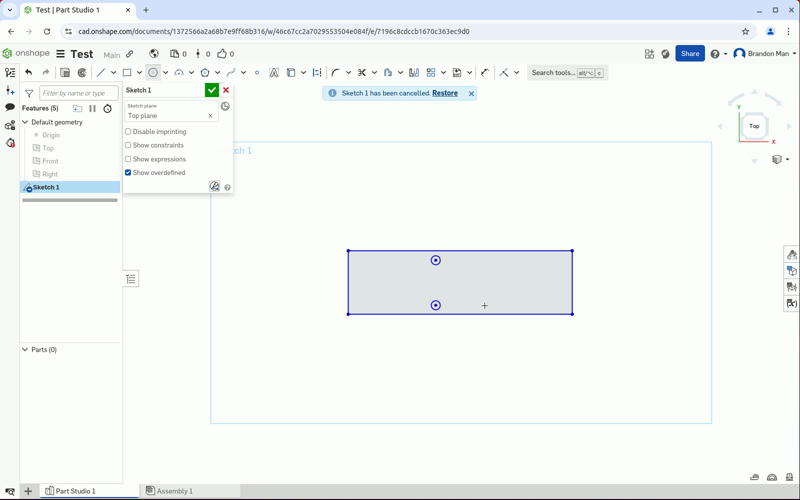
click(484, 305)
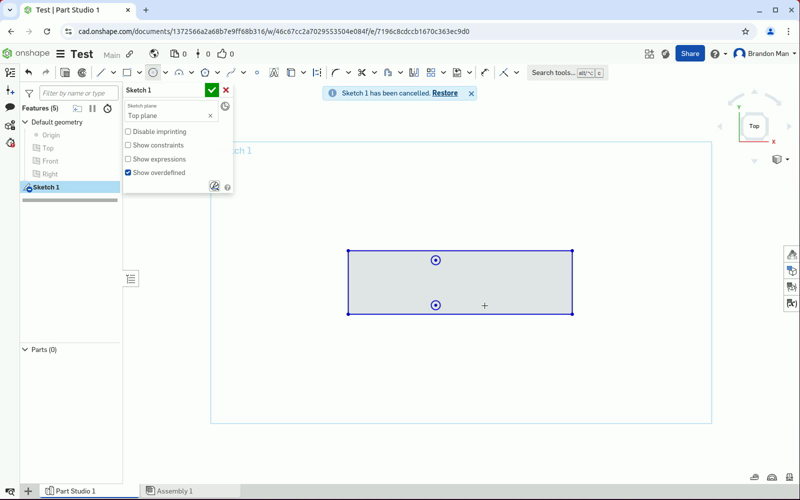
key_up(shift)
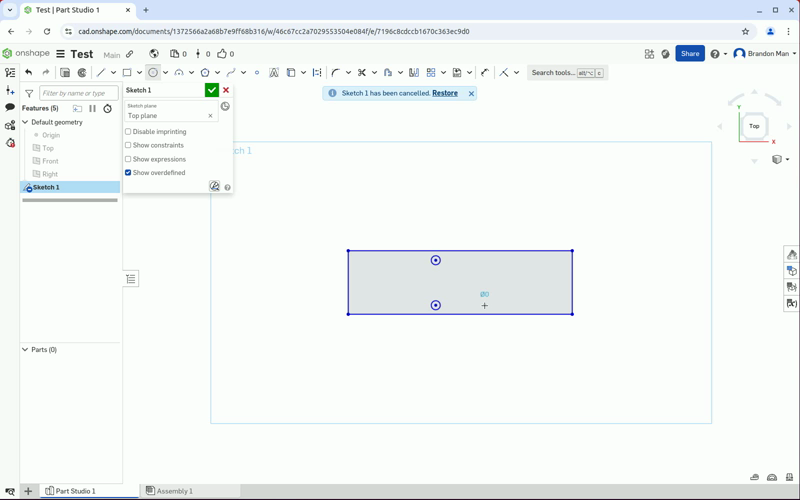
mouse_move(489, 305)
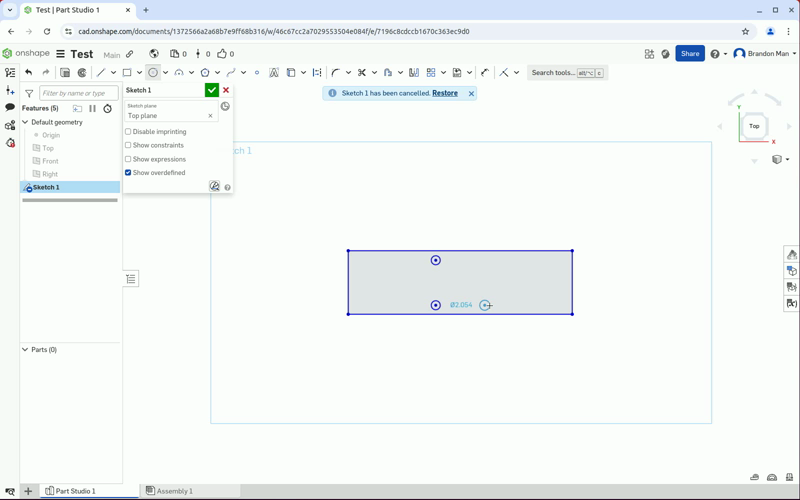
click(489, 305)
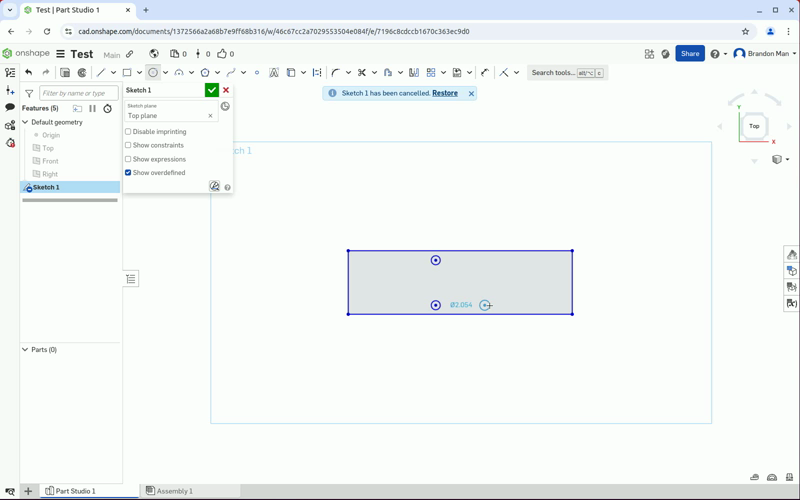
key(esc)
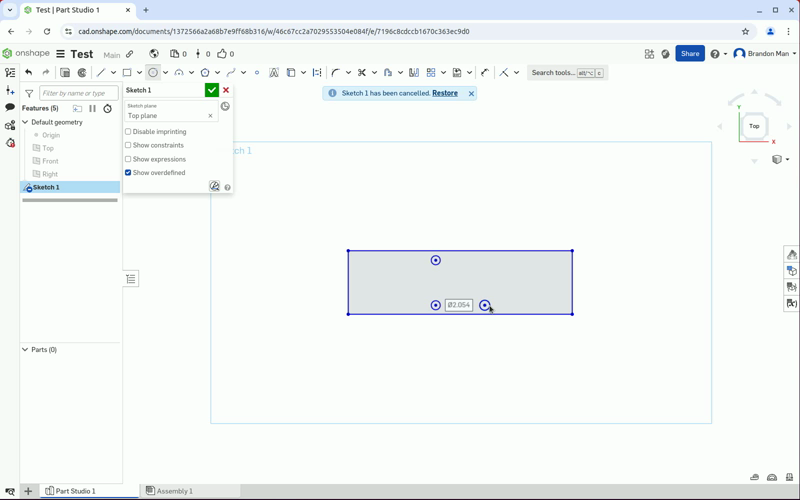
key(c)
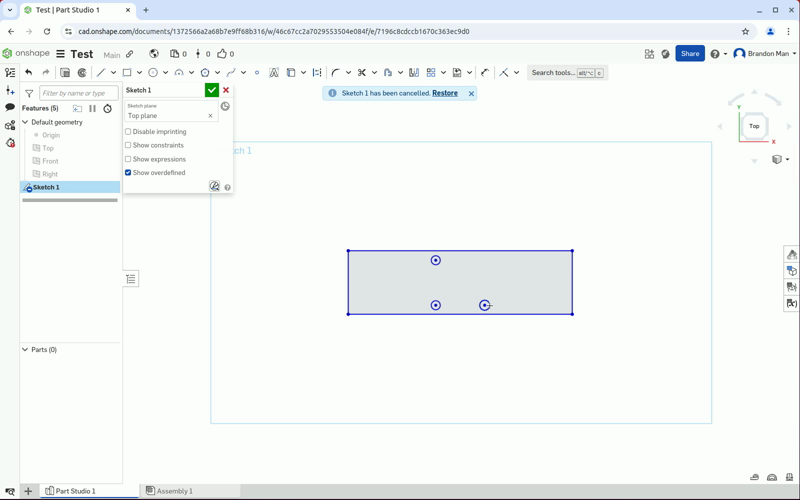
key_down(shift)
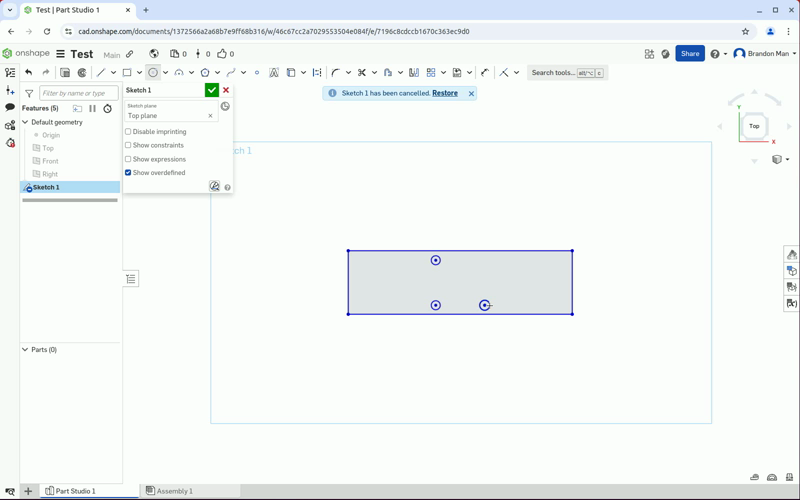
mouse_move(484, 260)
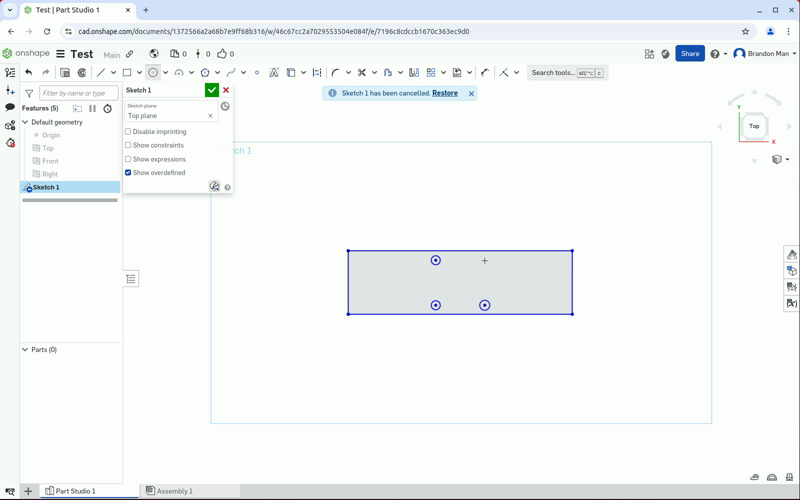
click(484, 260)
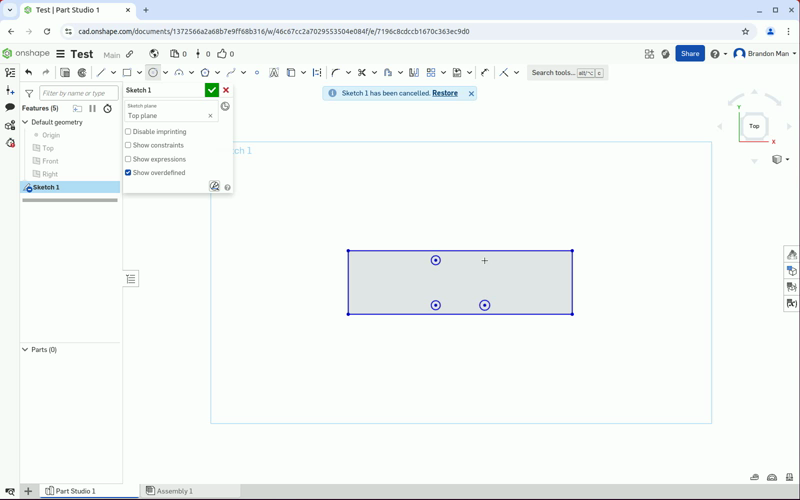
key_up(shift)
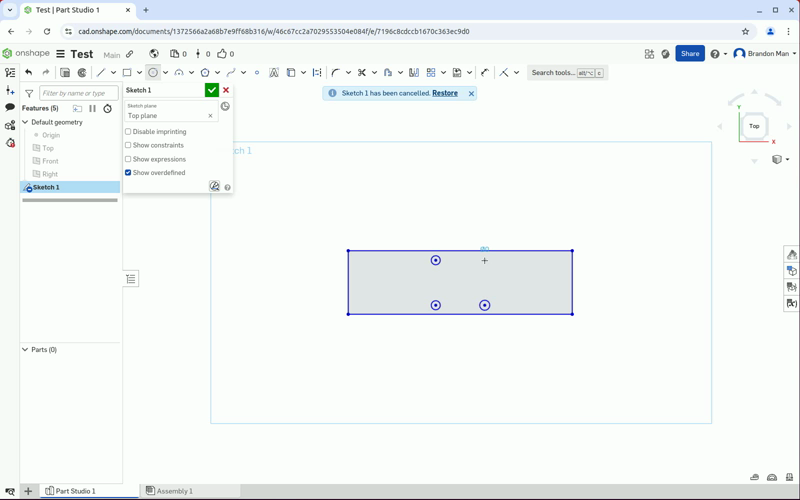
mouse_move(489, 260)
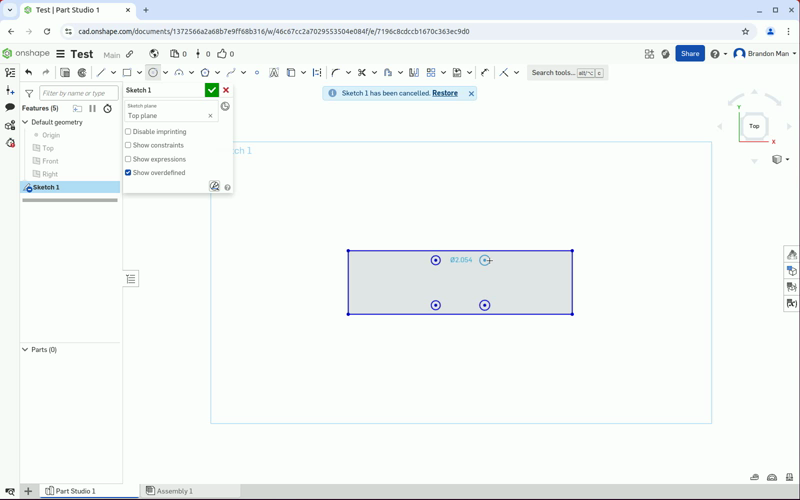
click(489, 260)
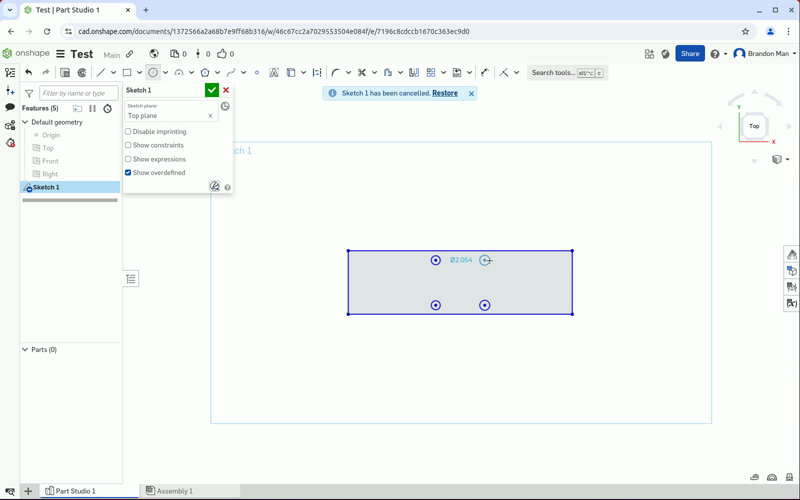
key(esc)
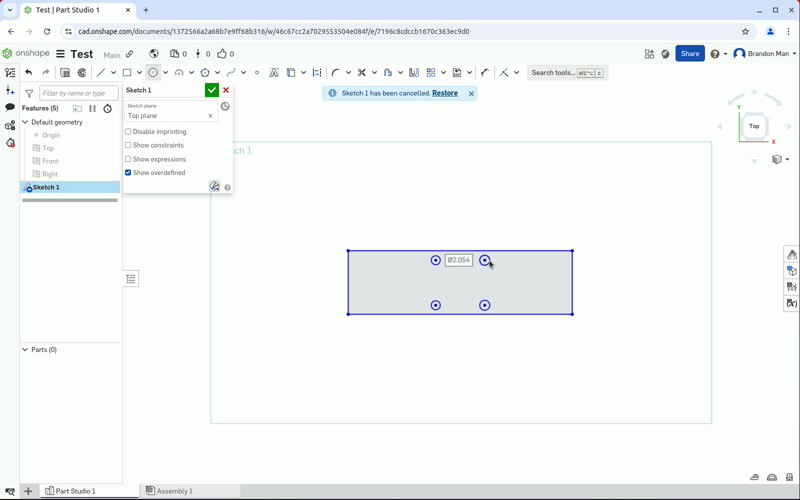
mouse_move(463, 301)
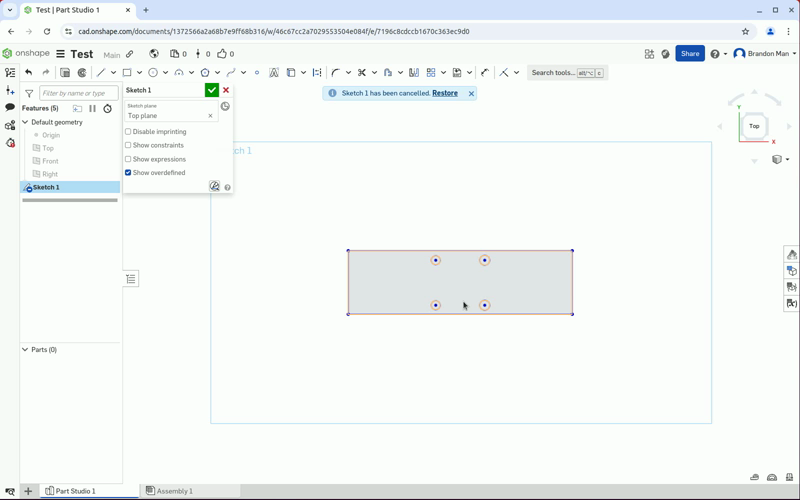
click(463, 301)
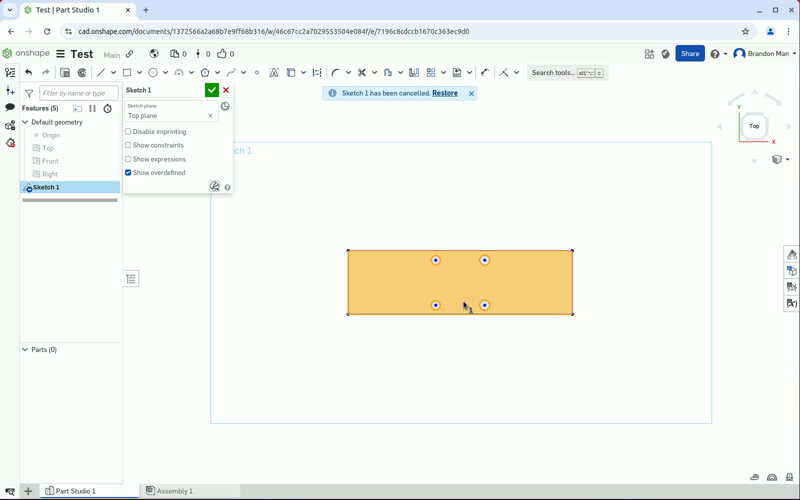
mouse_move(73, 352)
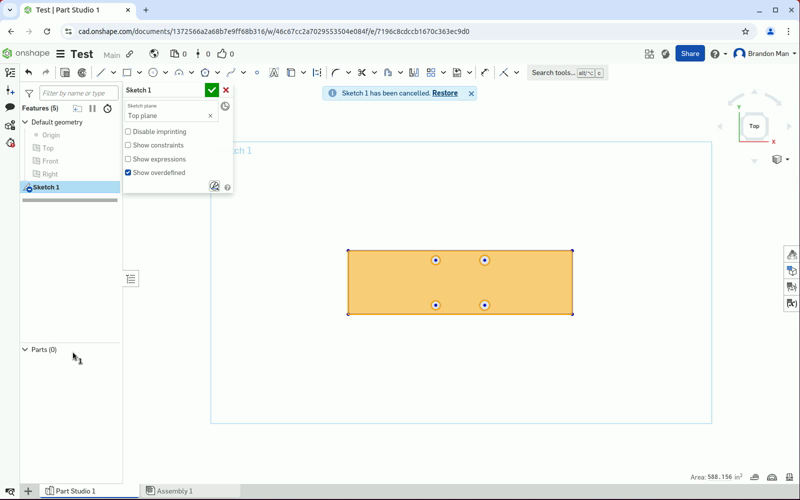
key(shift+y)
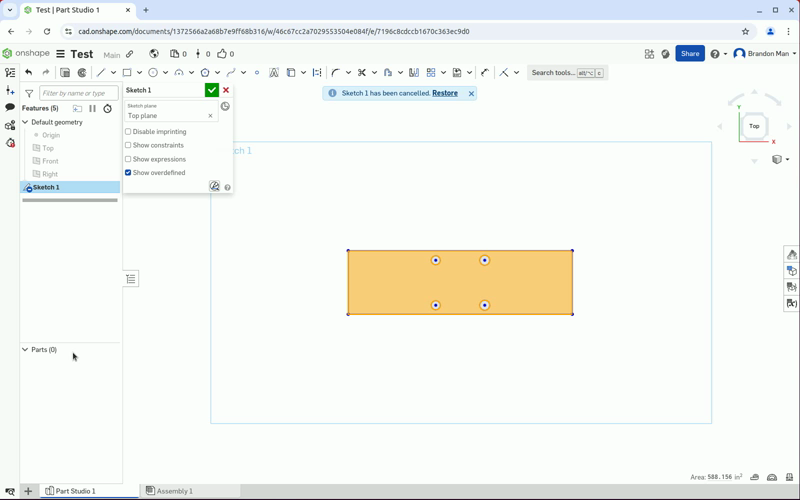
key(shift+e)
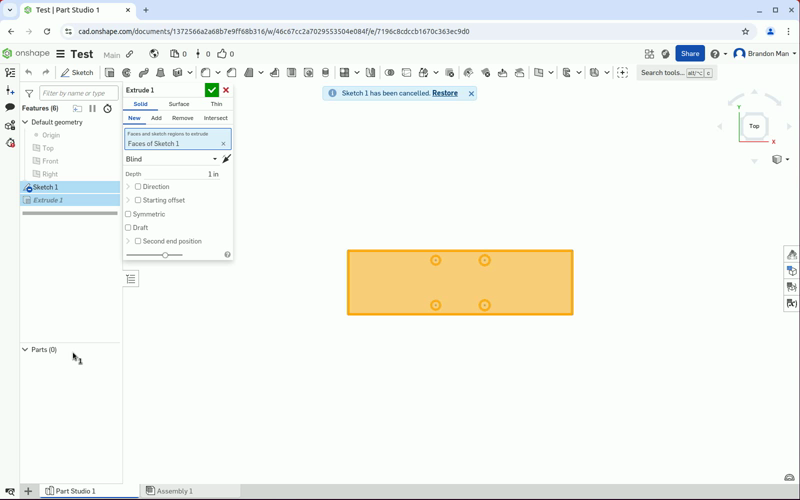
mouse_move(143, 106)
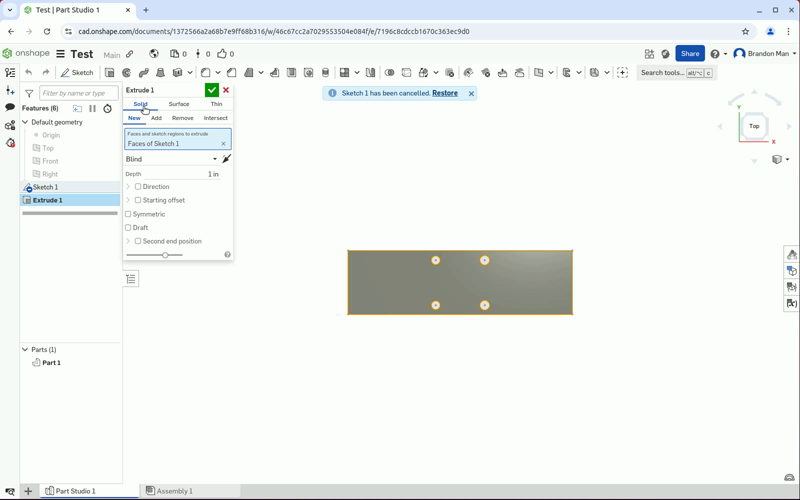
click(143, 106)
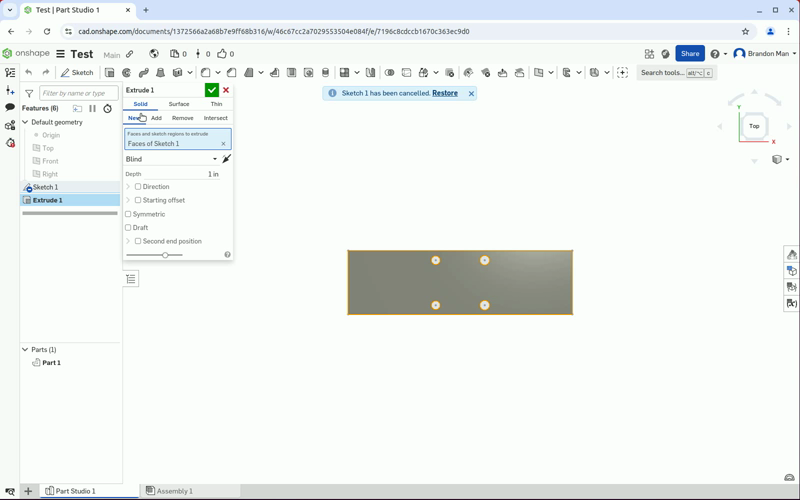
mouse_move(137, 120)
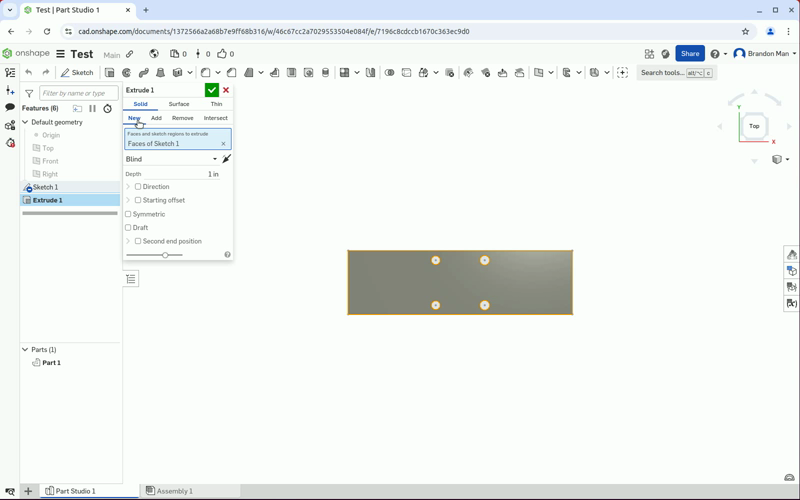
click(137, 120)
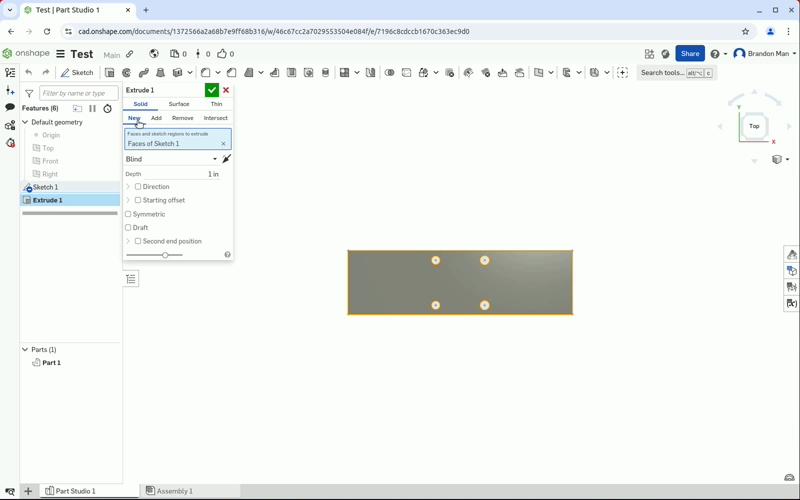
key(tab, 4)
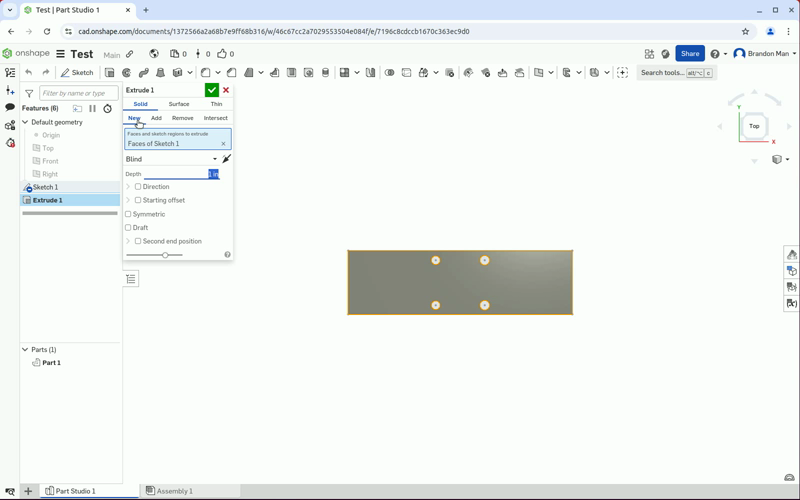
text(1.444)
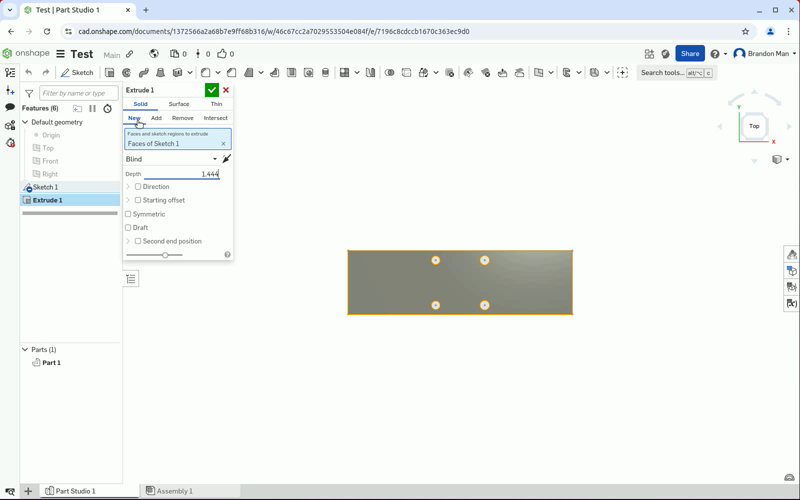
key(enter)
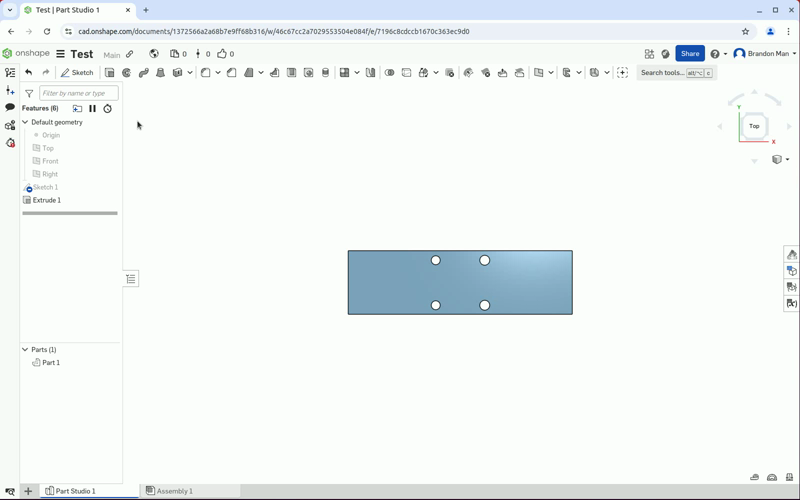
key(shift+h)
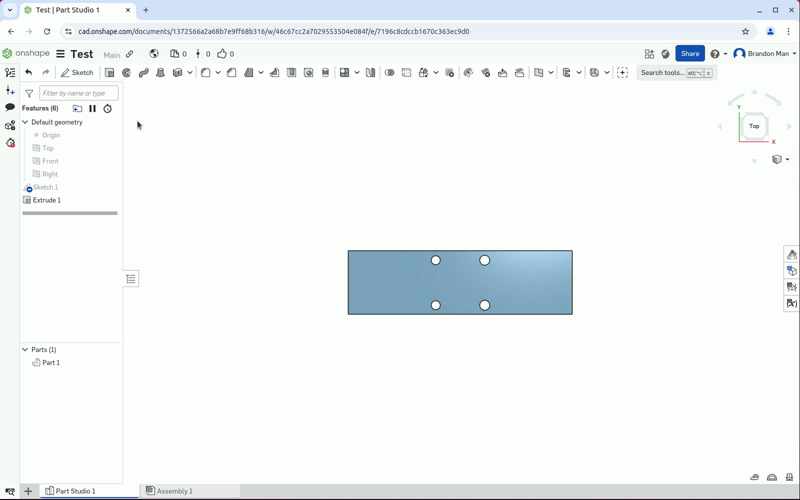
key(shift+h)
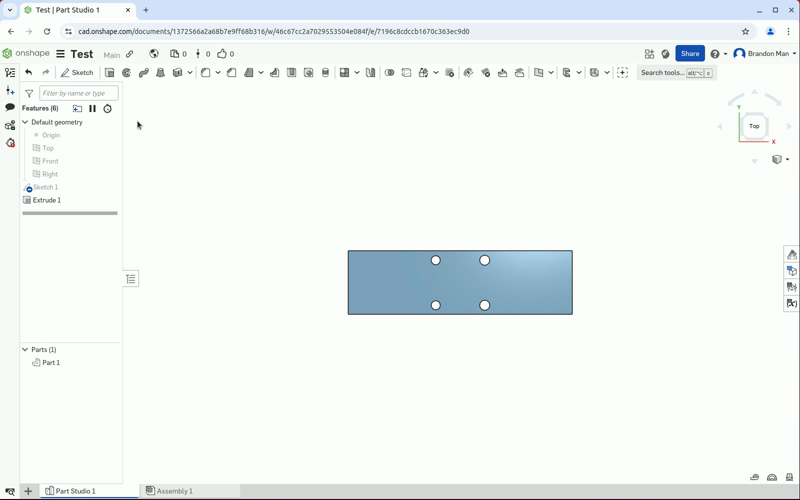
mouse_move(73, 189)
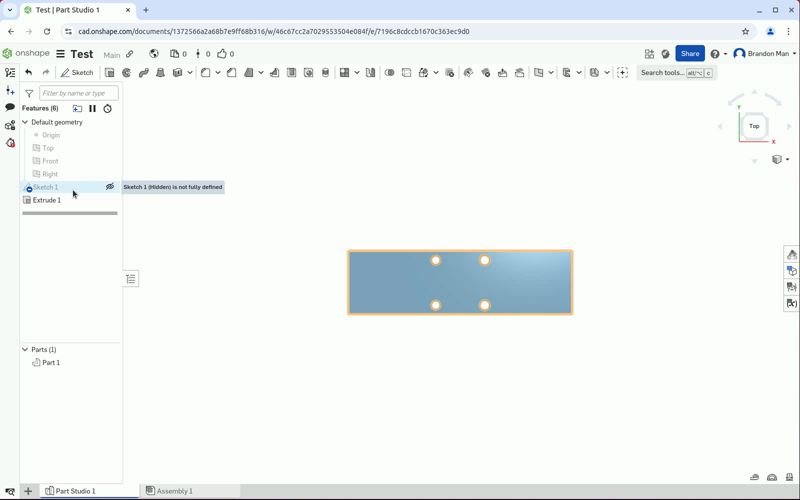
click(73, 189)
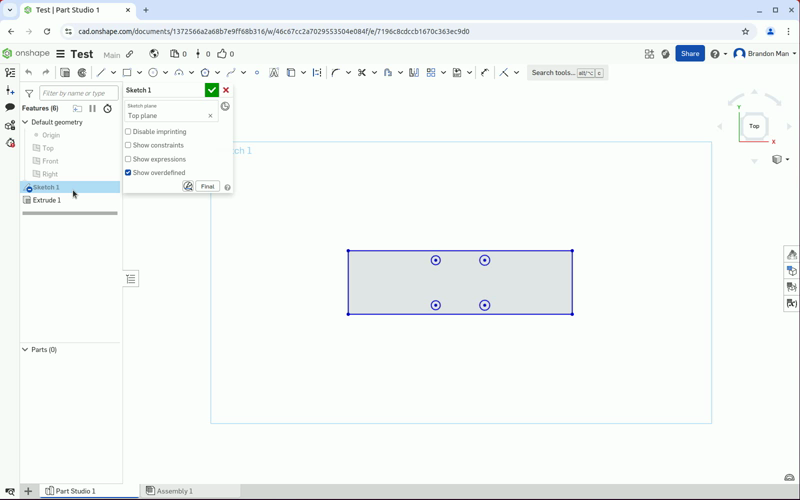
mouse_move(229, 92)
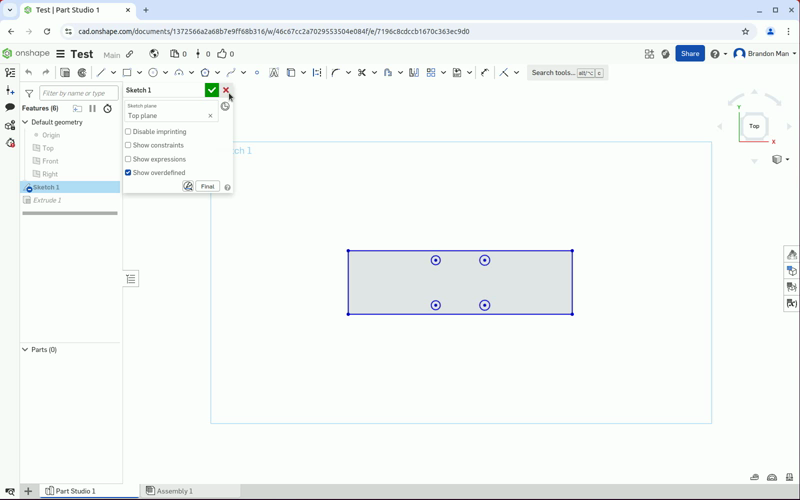
click(229, 92)
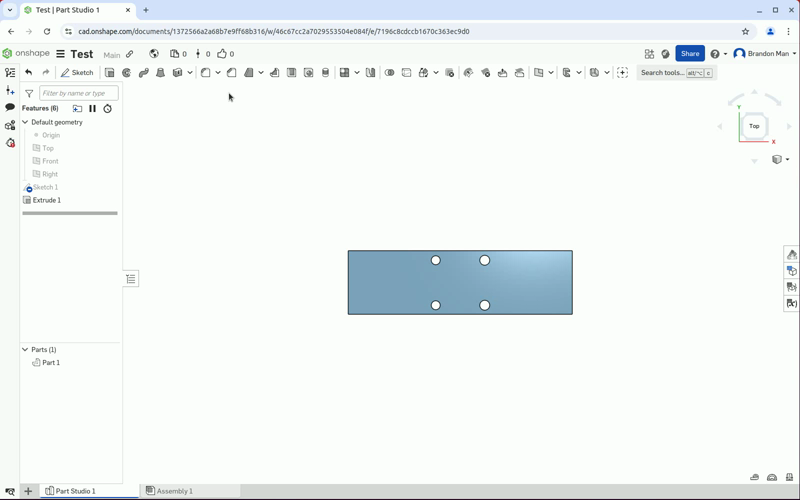
mouse_move(541, 75)
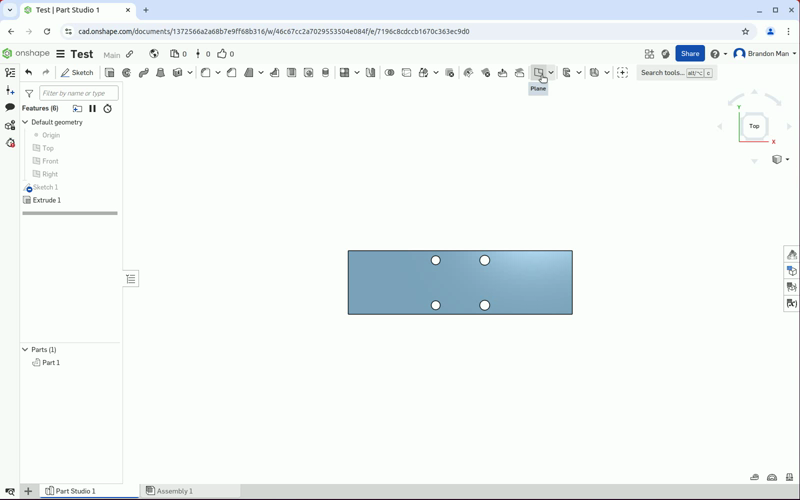
click(541, 75)
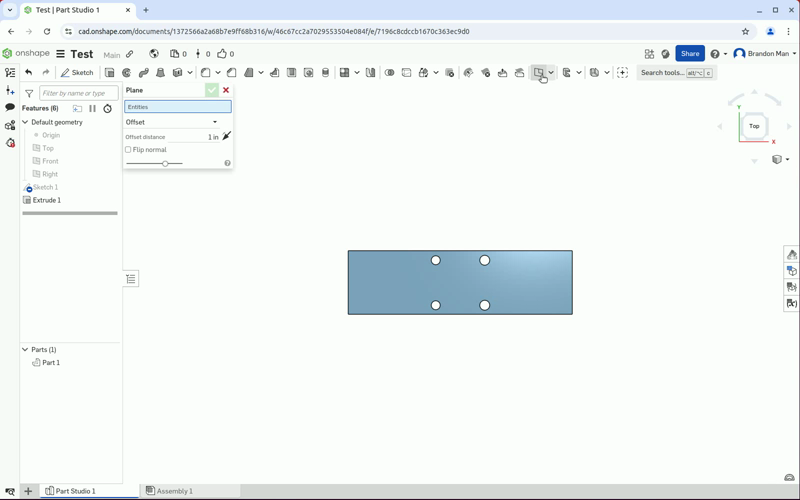
mouse_move(73, 150)
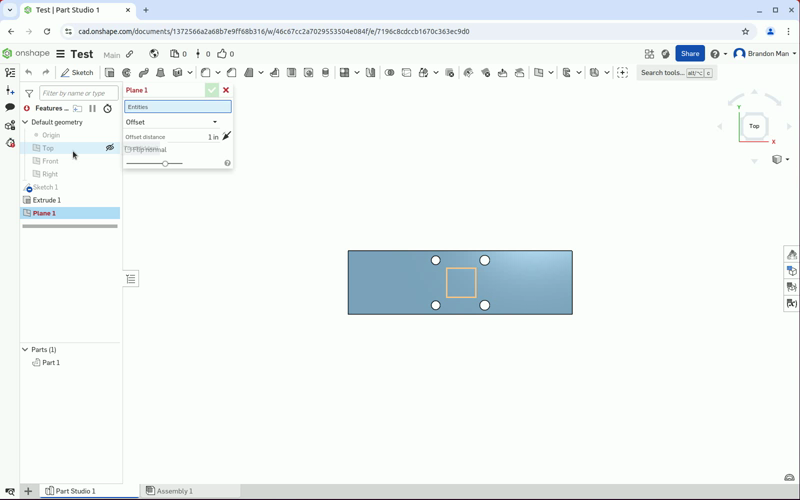
click(73, 150)
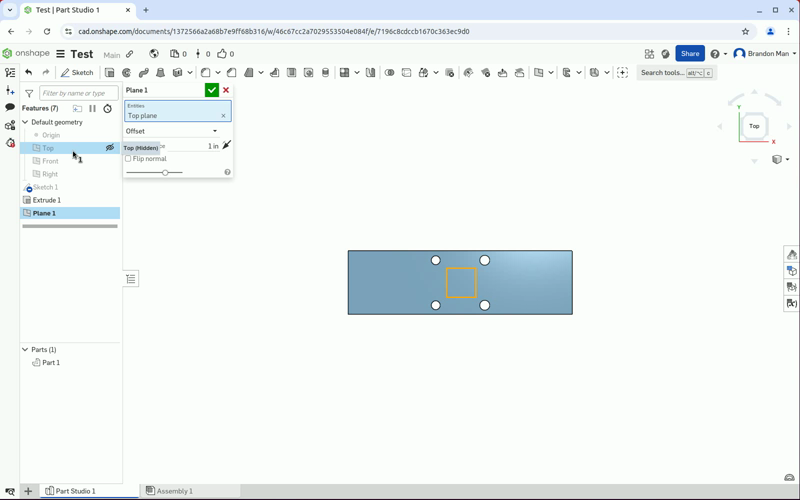
key(tab, 2)
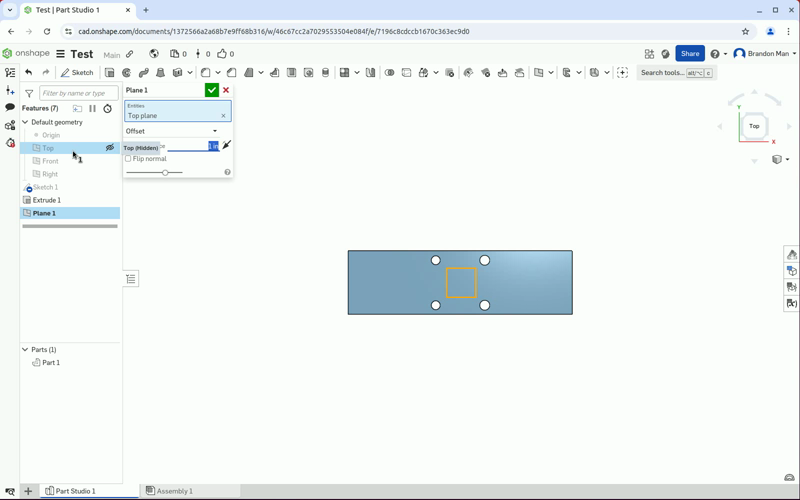
text(1.448)
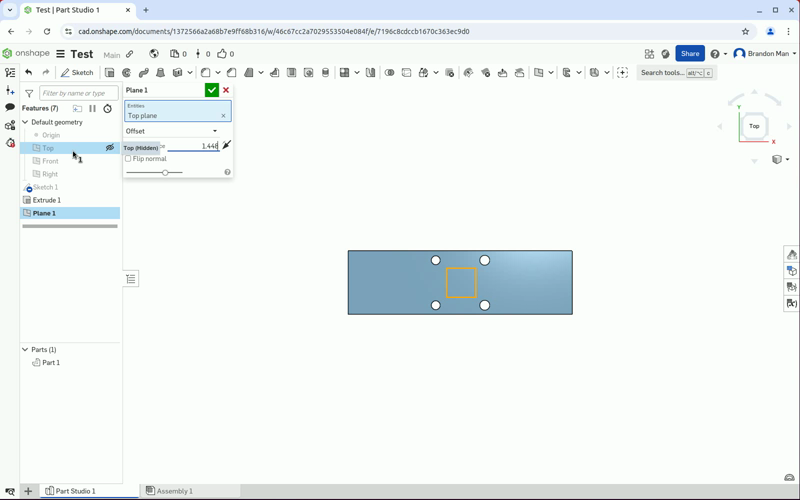
key(enter, 2)
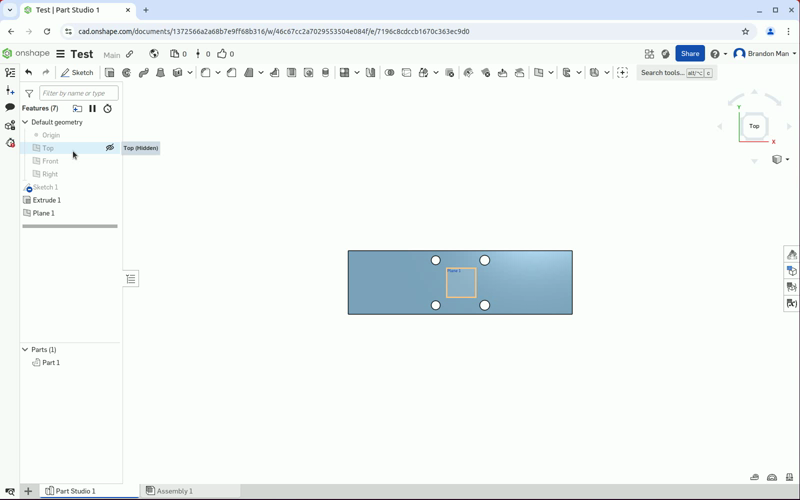
key(shift+s)
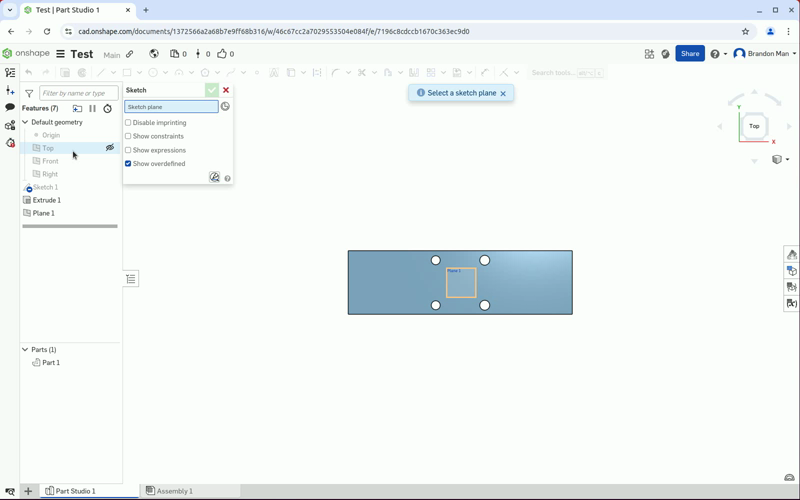
mouse_move(73, 215)
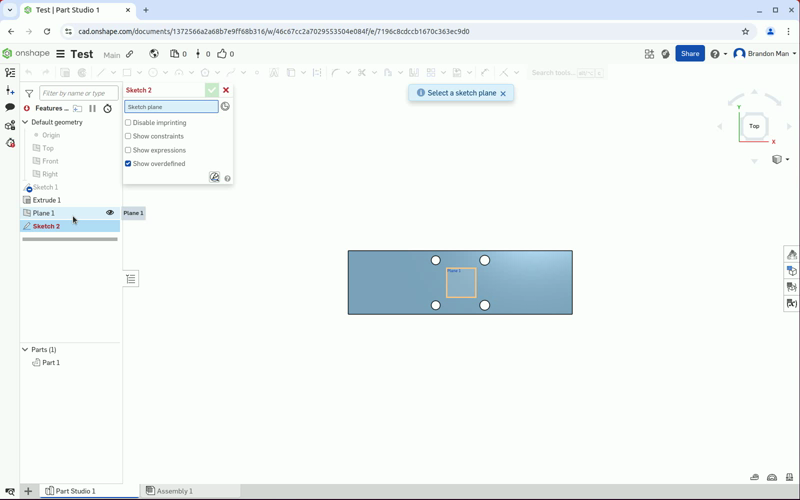
click(73, 215)
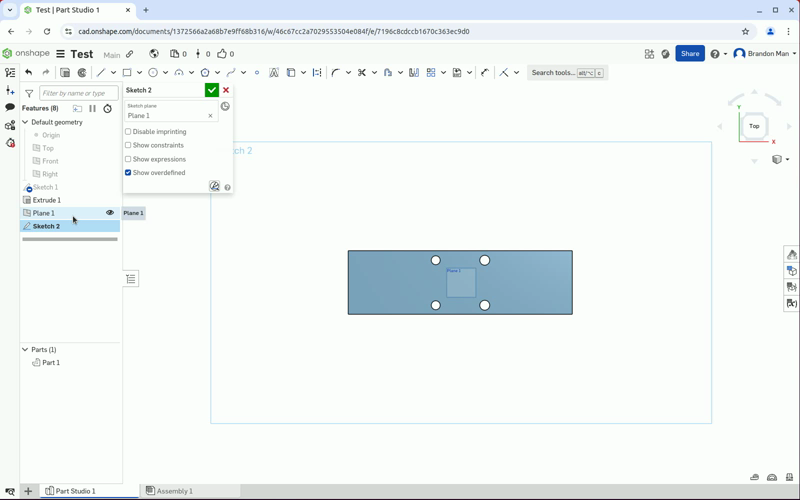
mouse_move(73, 352)
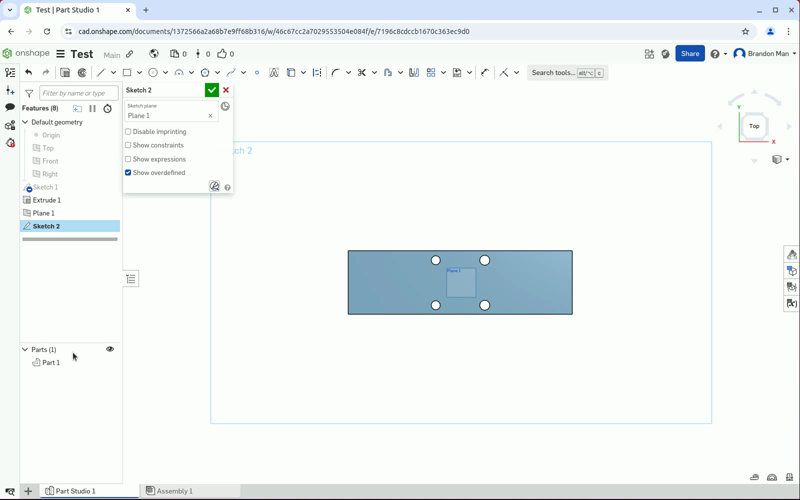
key(y)
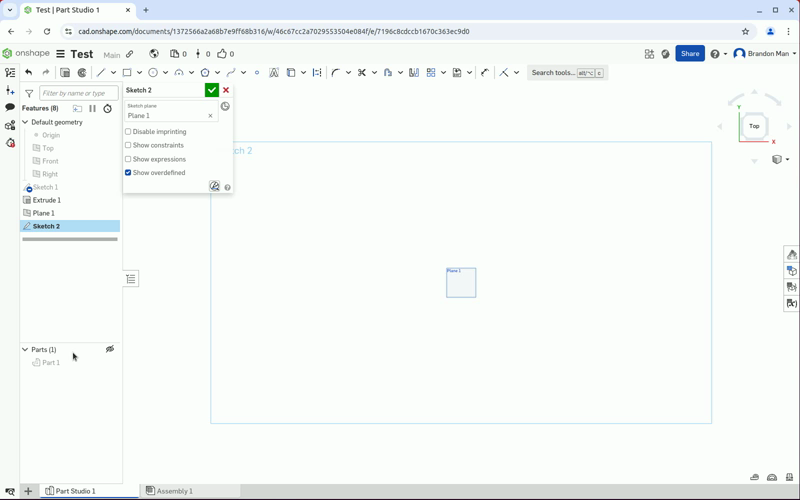
key(c)
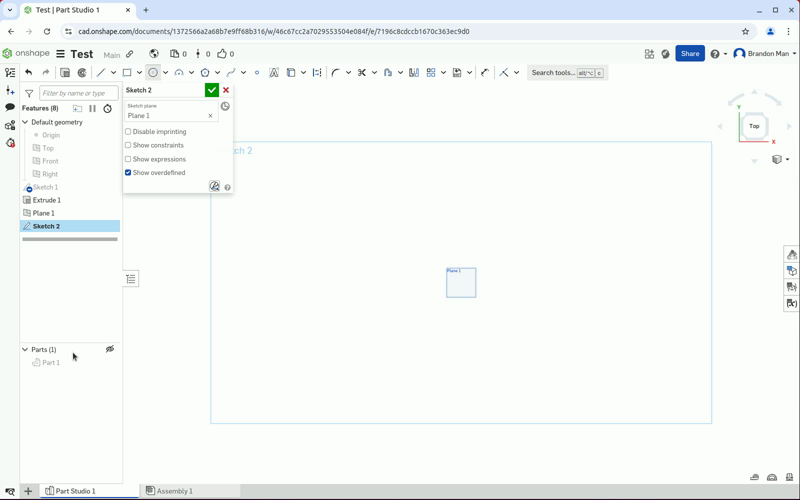
key_down(shift)
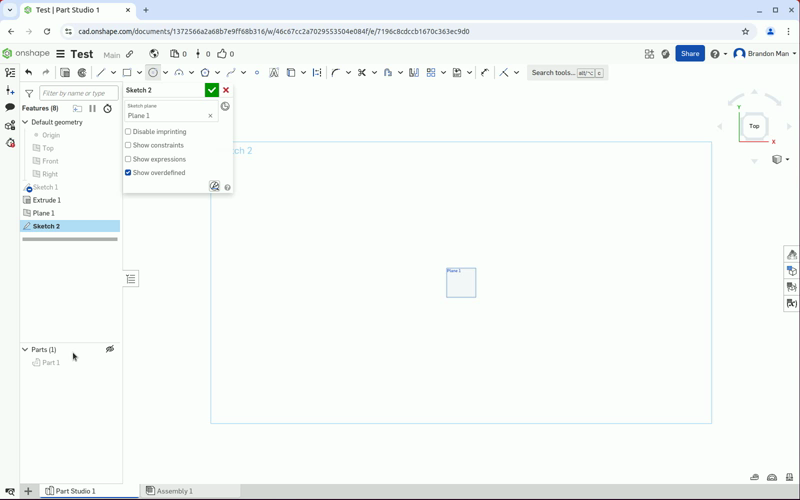
mouse_move(567, 301)
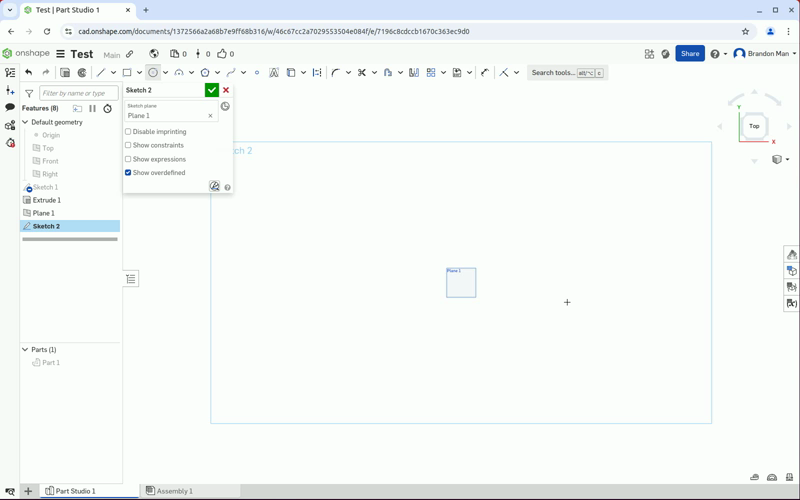
click(567, 301)
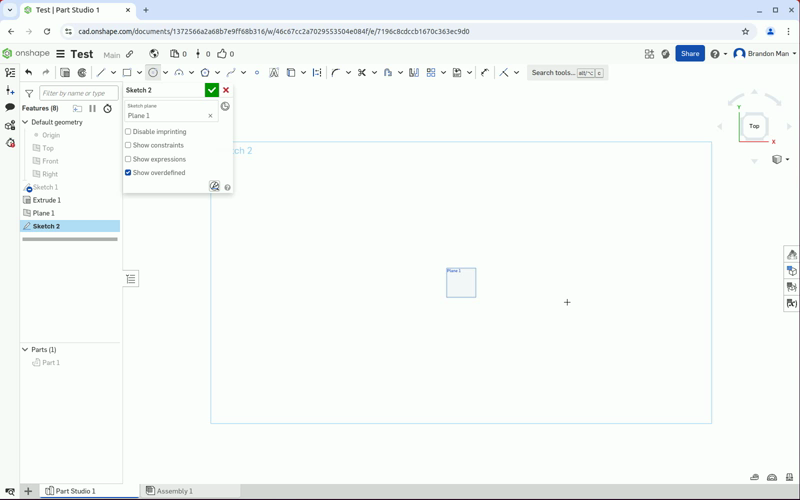
key_up(shift)
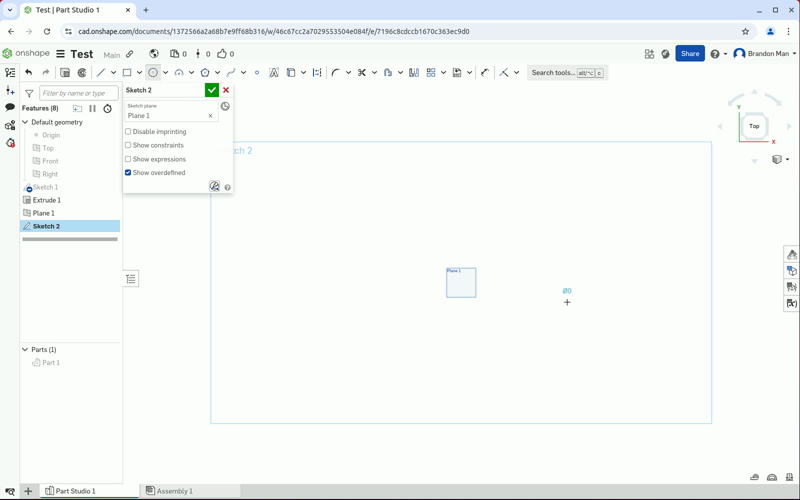
mouse_move(569, 301)
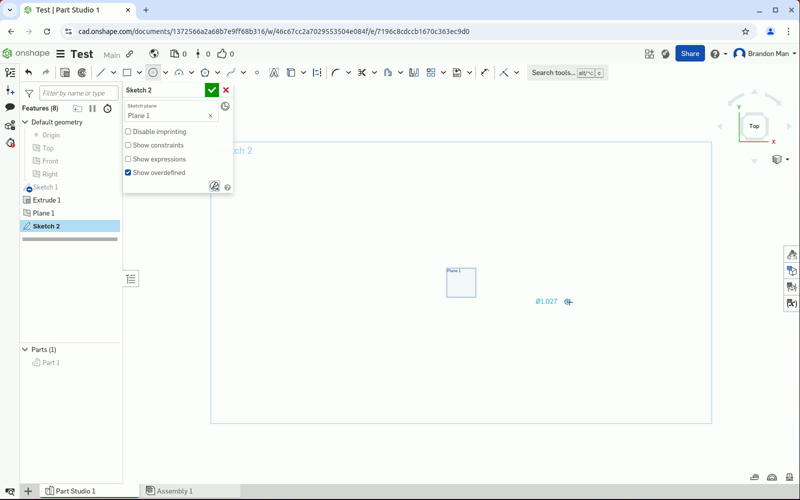
scroll(6)
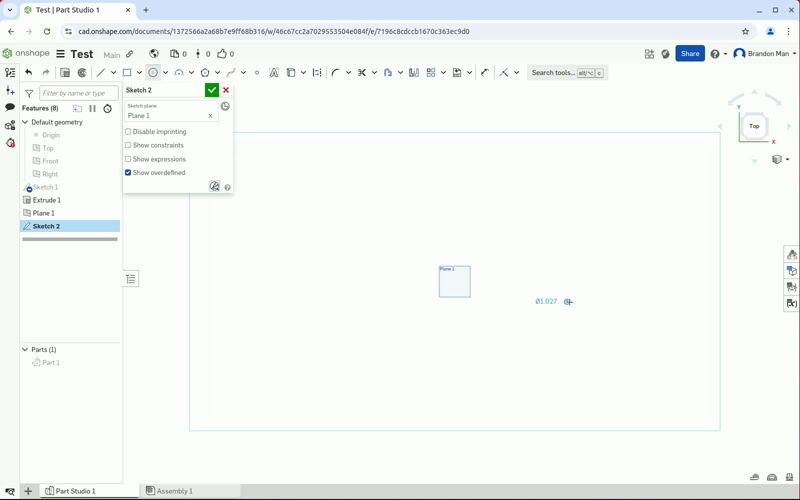
scroll(6)
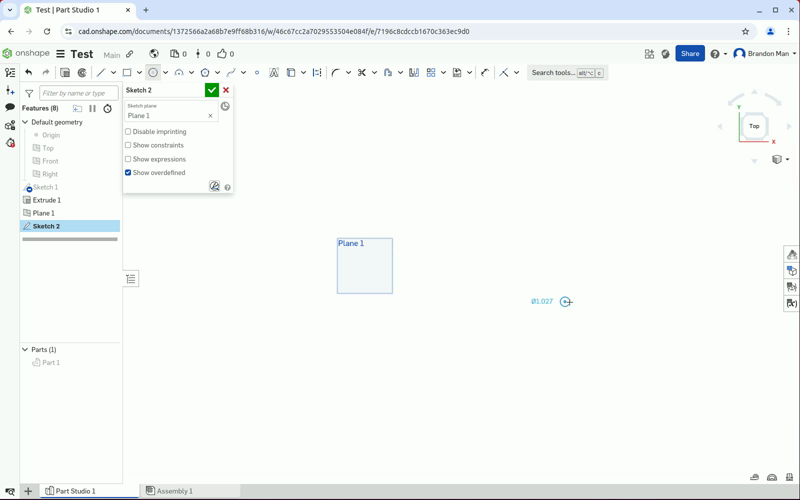
scroll(6)
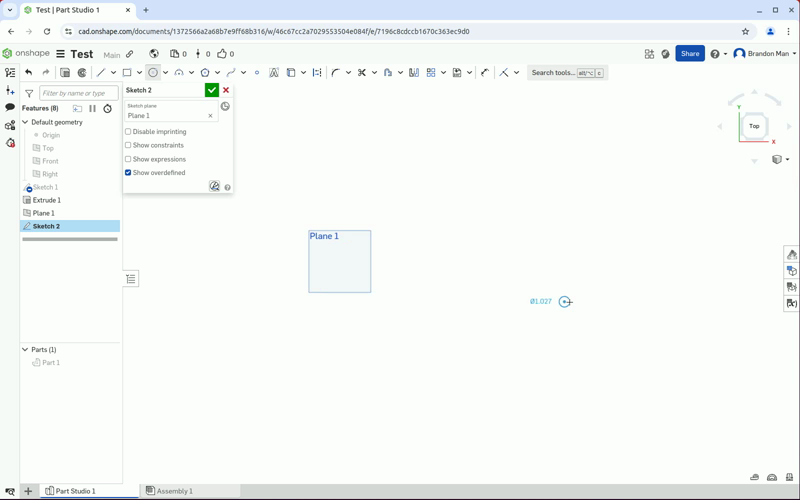
scroll(6)
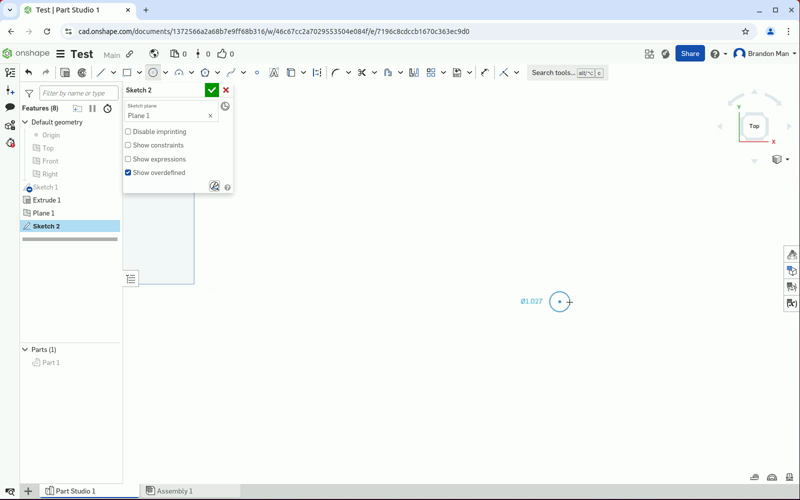
scroll(6)
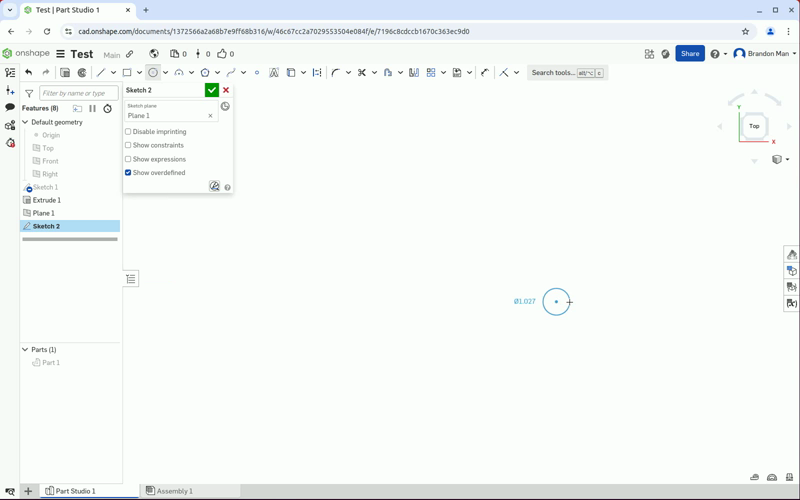
scroll(6)
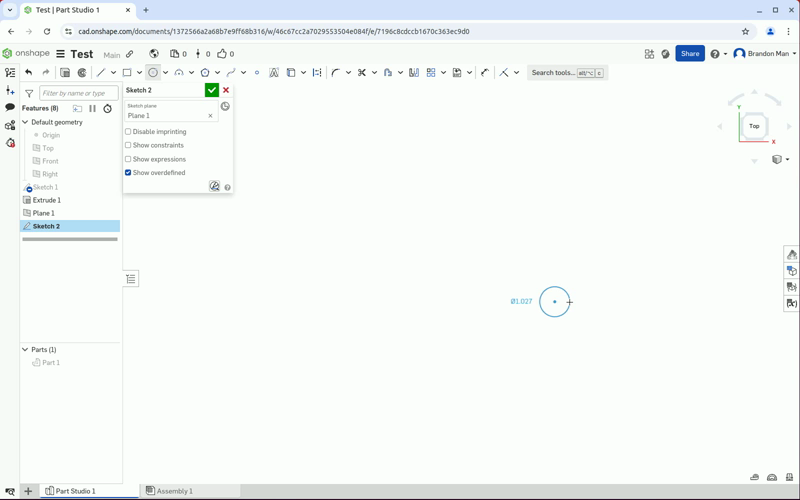
scroll(6)
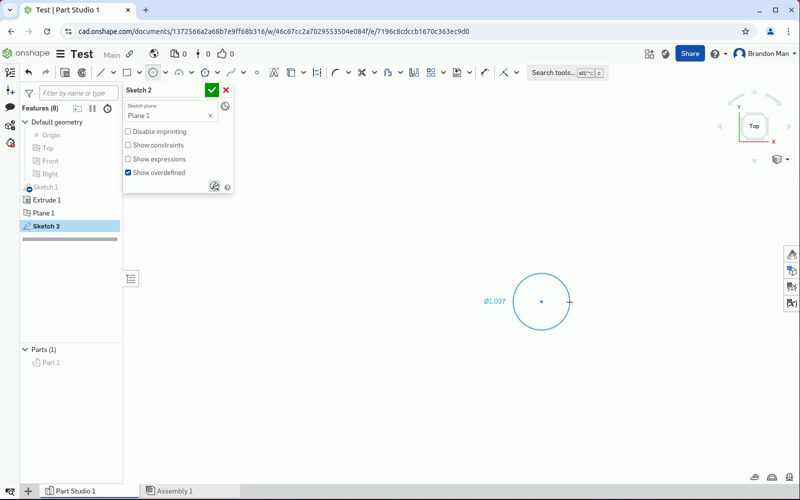
click(569, 301)
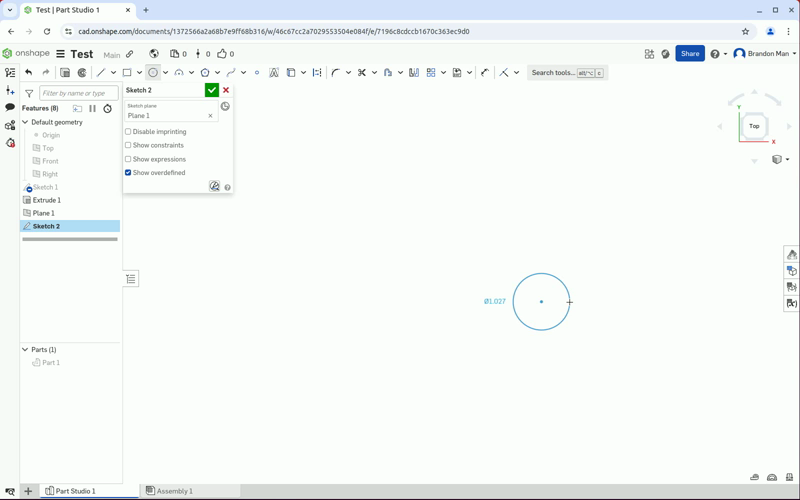
scroll(-6)
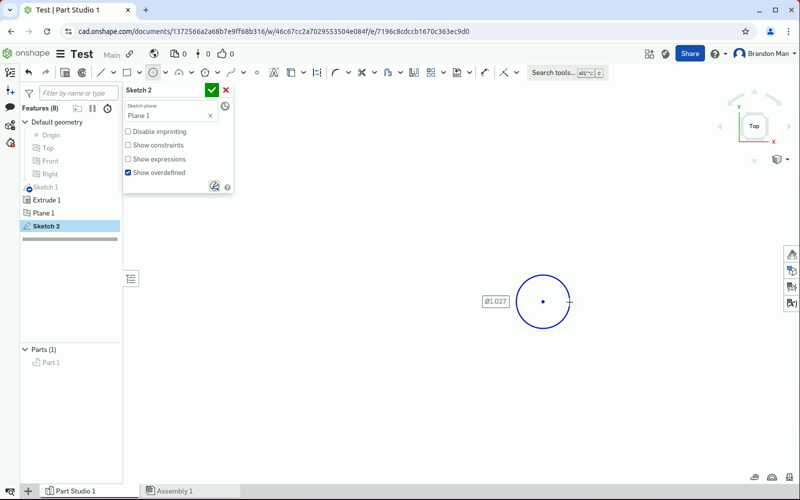
scroll(-6)
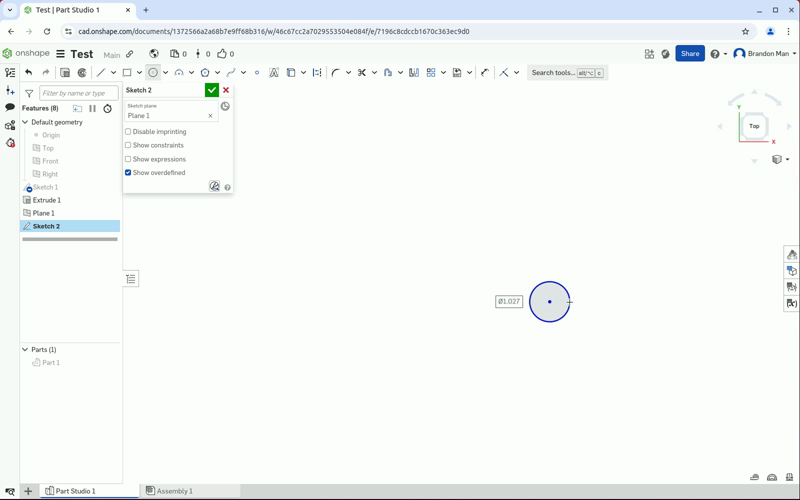
scroll(-6)
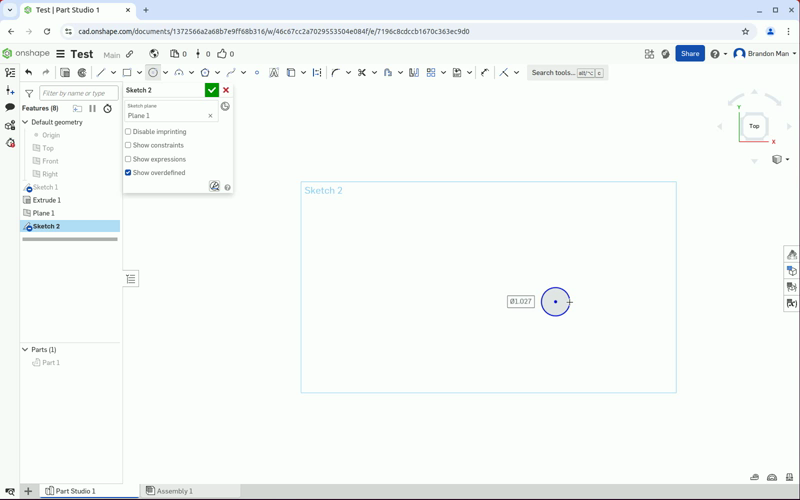
scroll(-6)
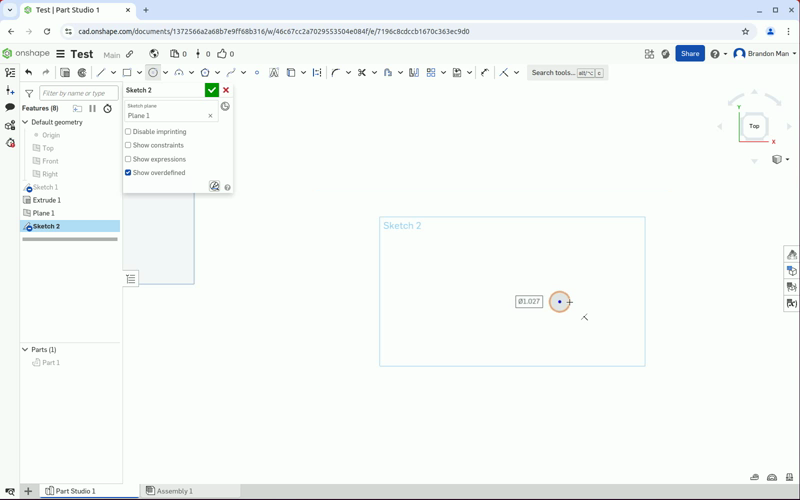
scroll(-6)
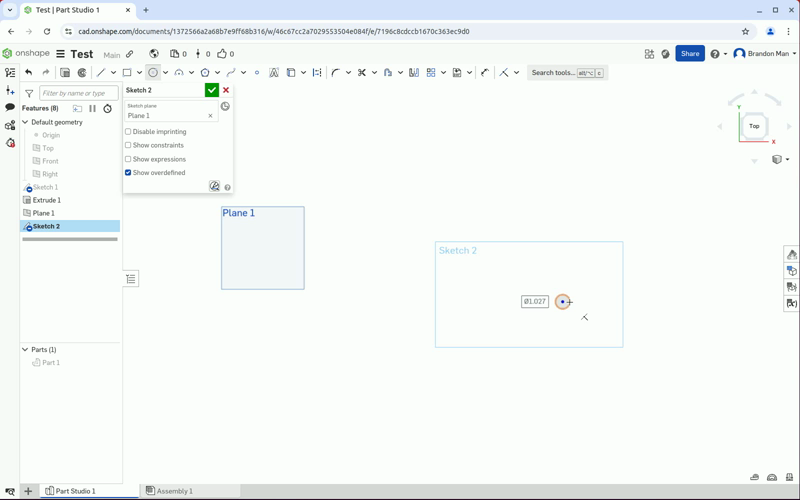
scroll(-6)
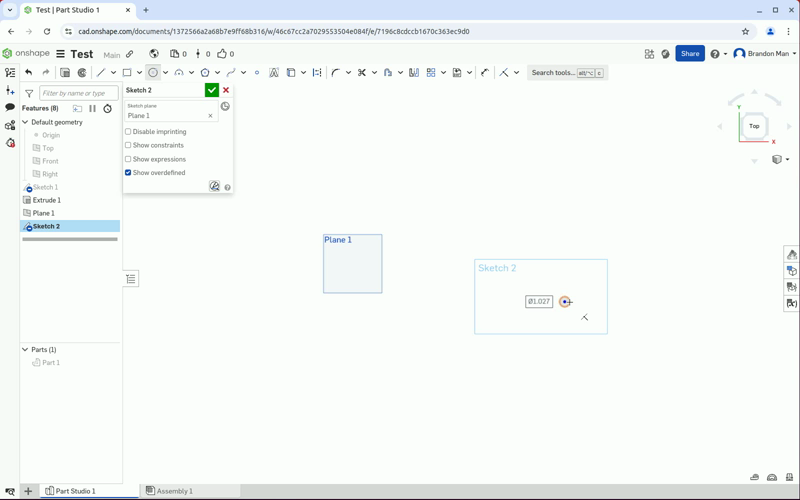
scroll(-6)
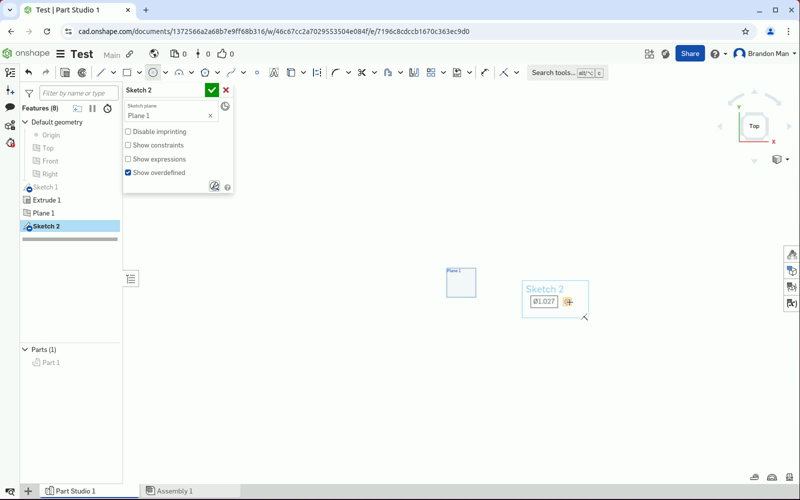
key(esc)
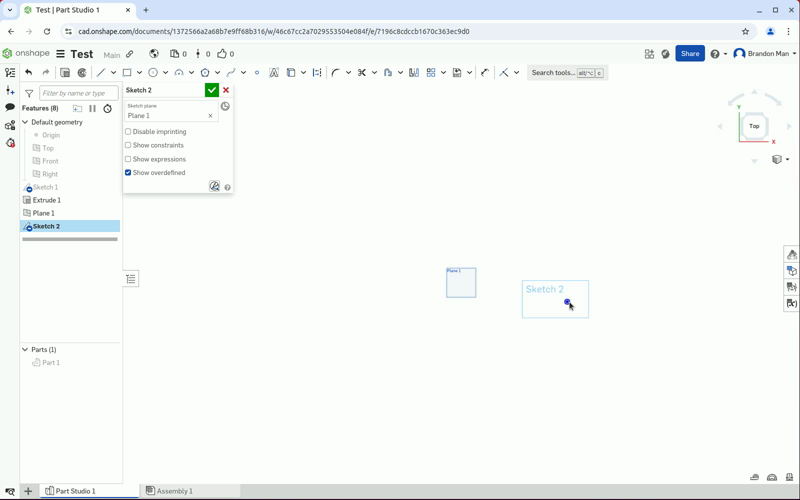
mouse_move(568, 302)
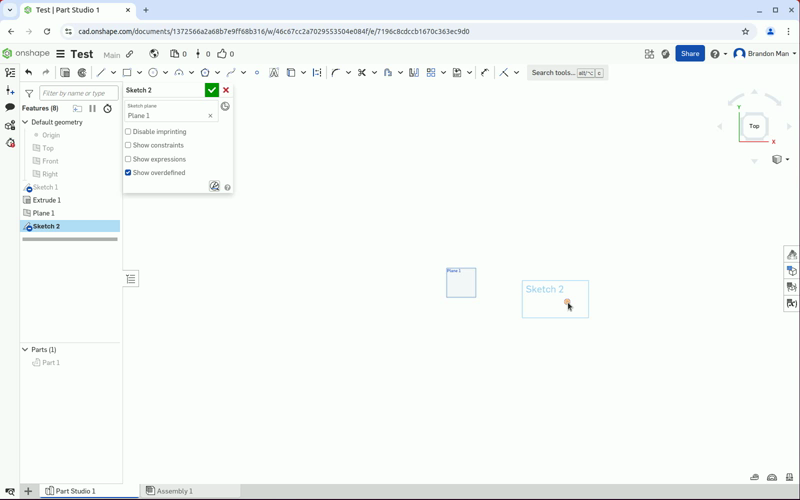
scroll(6)
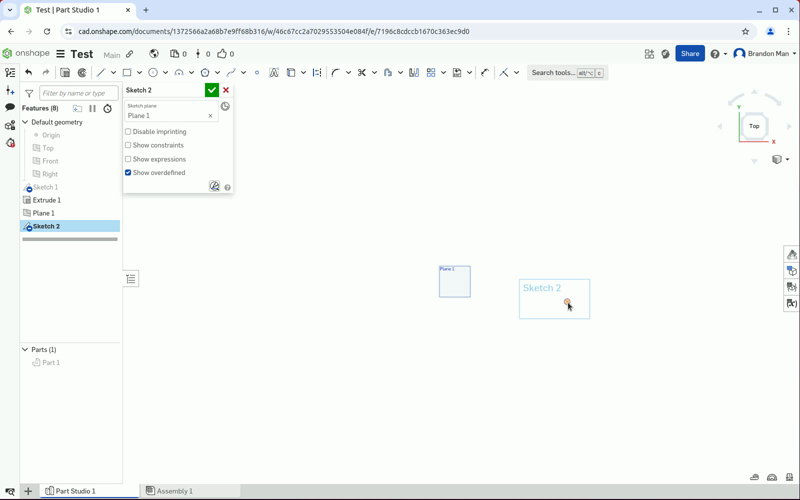
scroll(6)
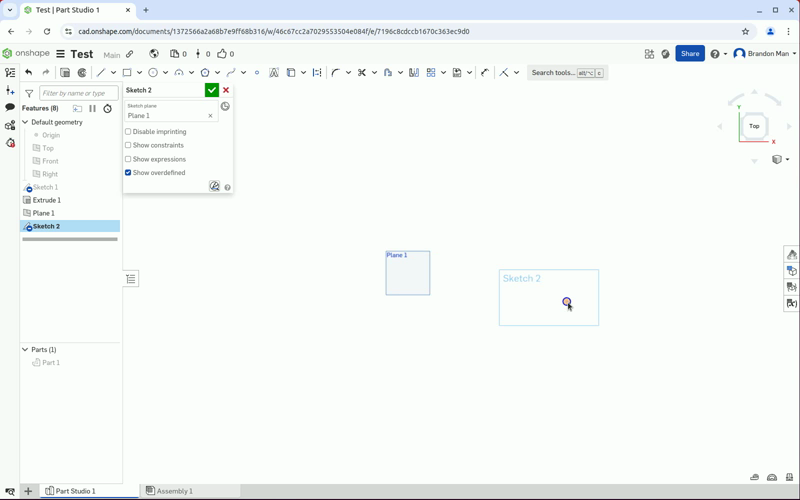
scroll(6)
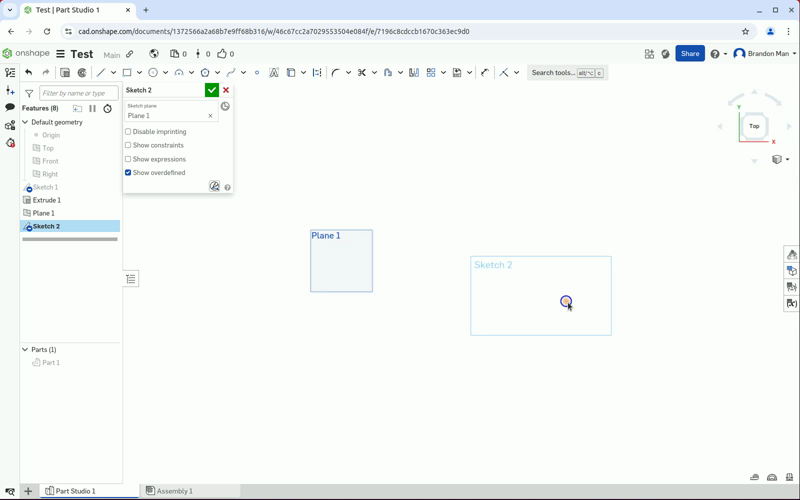
scroll(6)
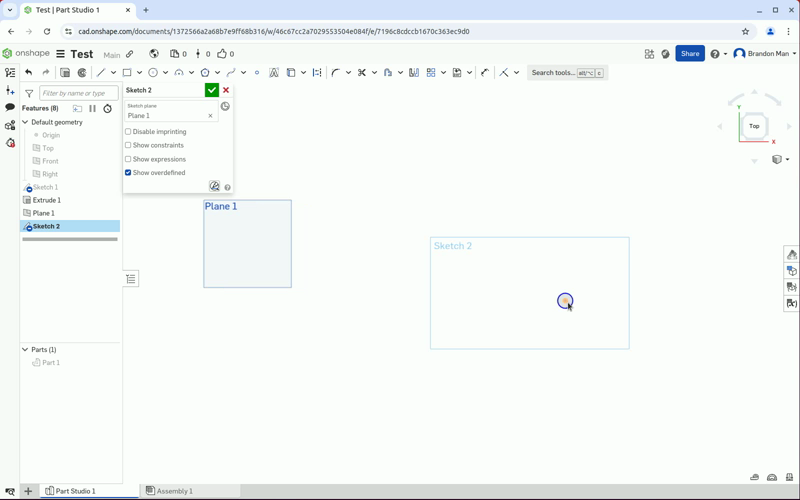
scroll(6)
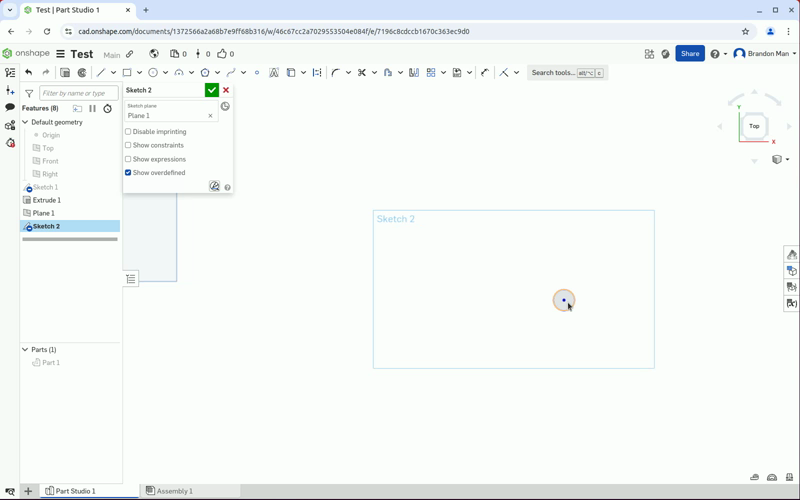
scroll(6)
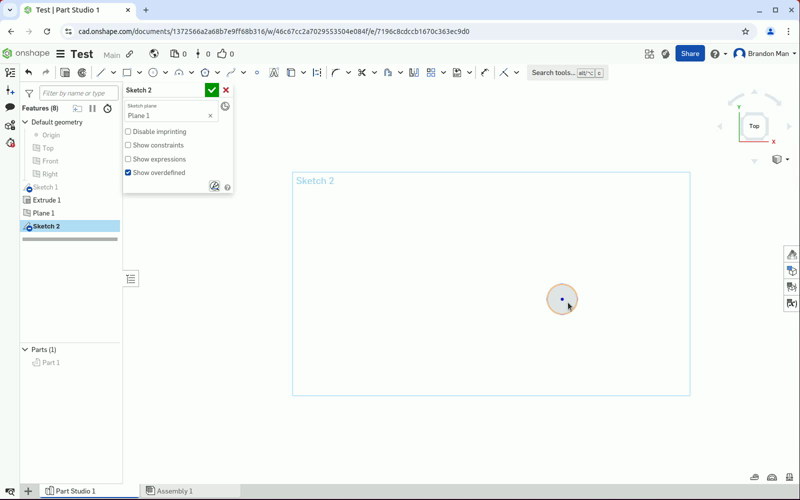
scroll(6)
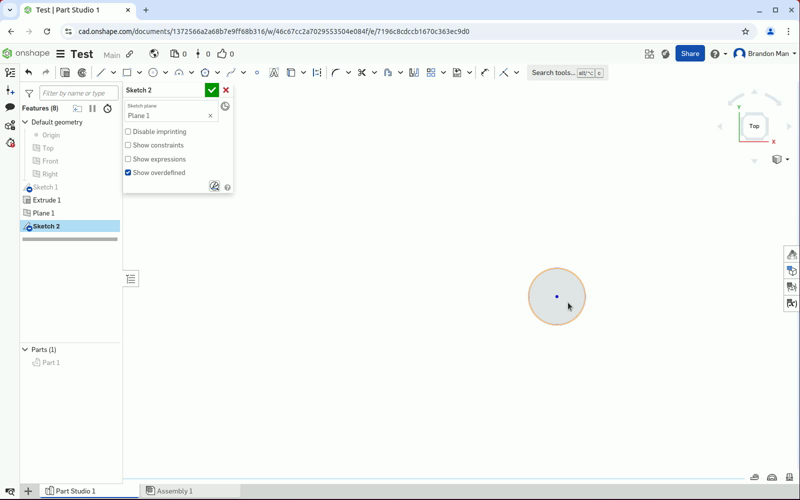
click(568, 302)
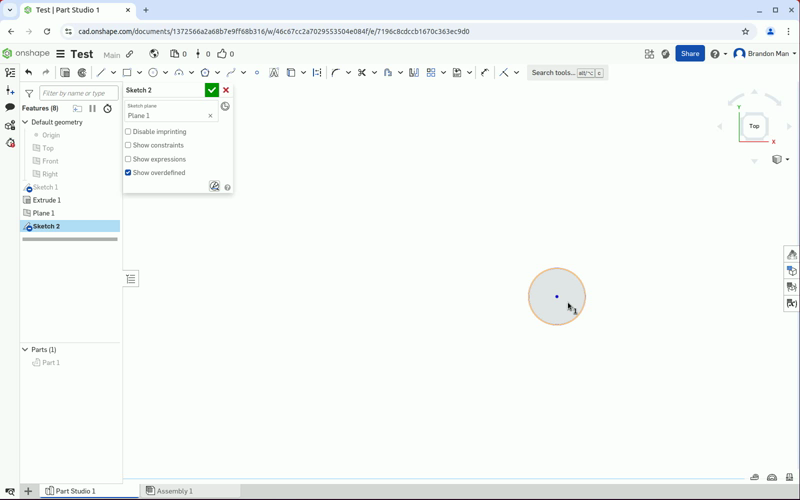
scroll(-6)
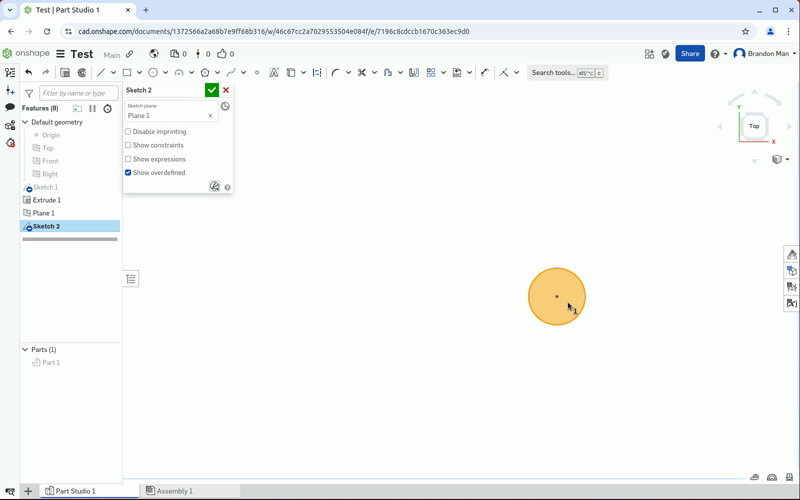
scroll(-6)
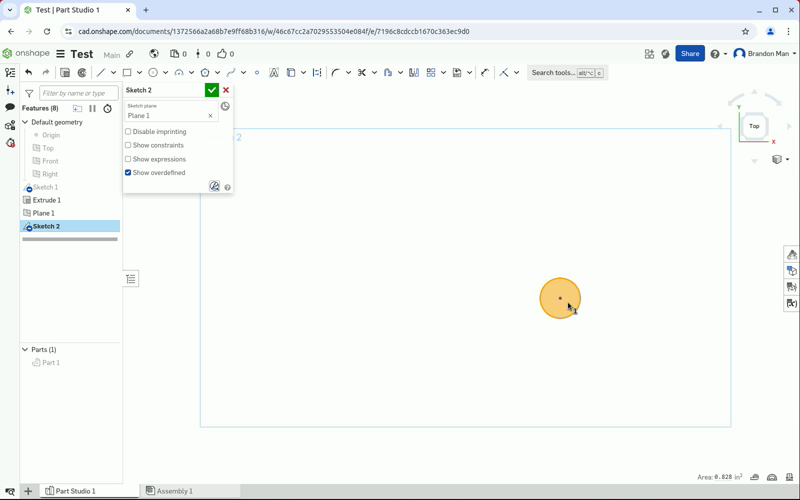
scroll(-6)
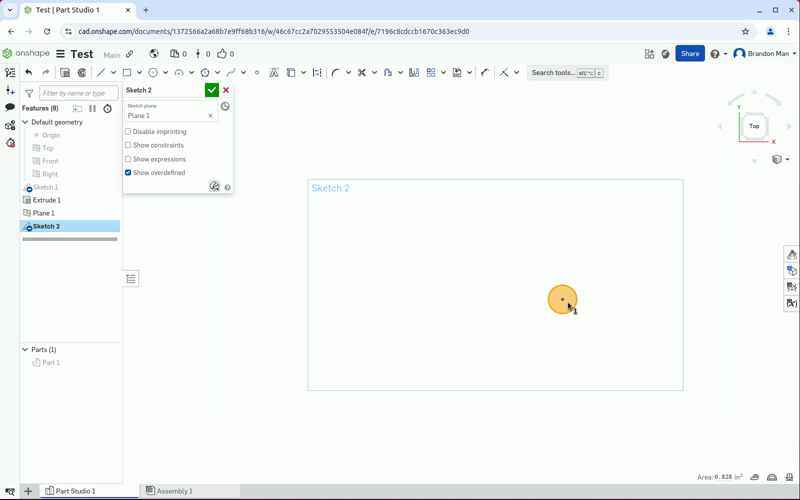
scroll(-6)
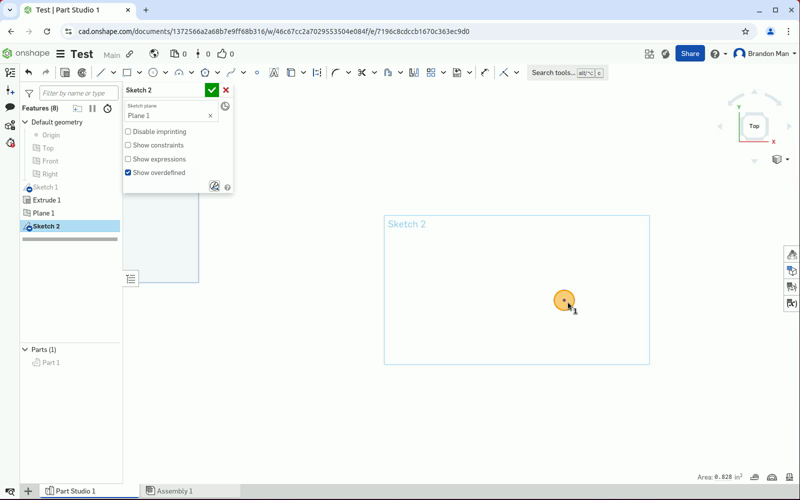
scroll(-6)
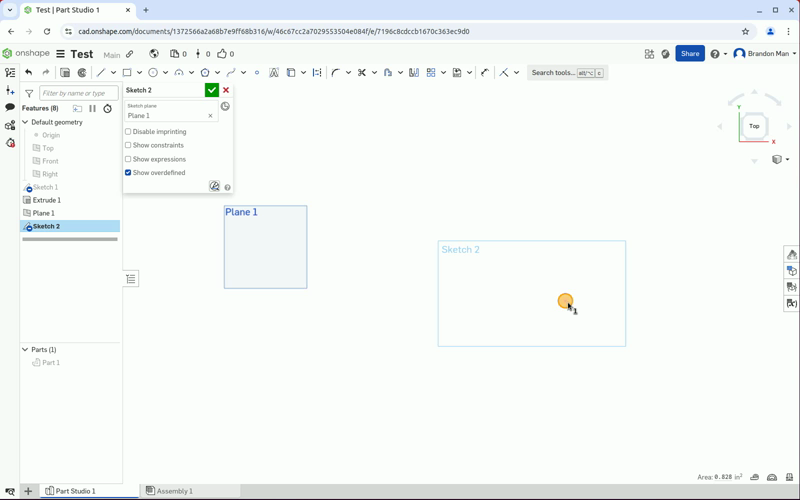
scroll(-6)
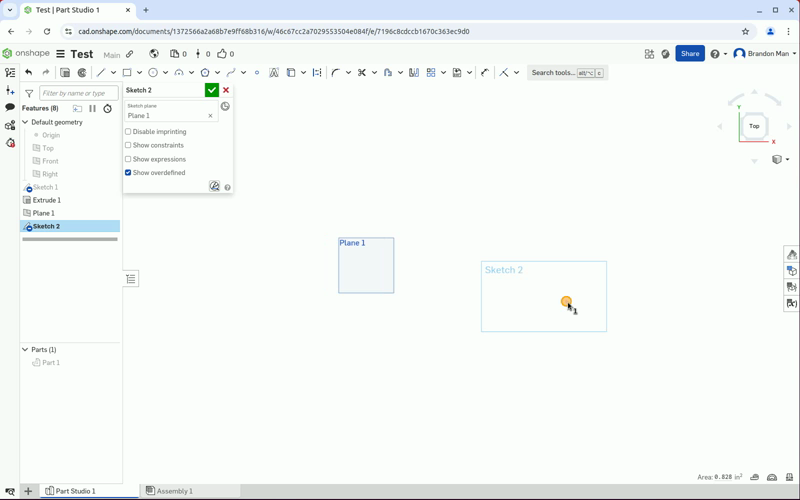
scroll(-6)
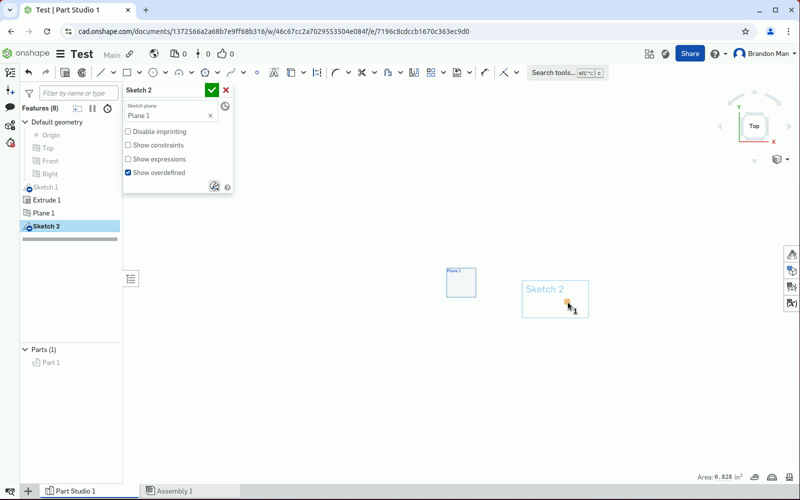
mouse_move(73, 352)
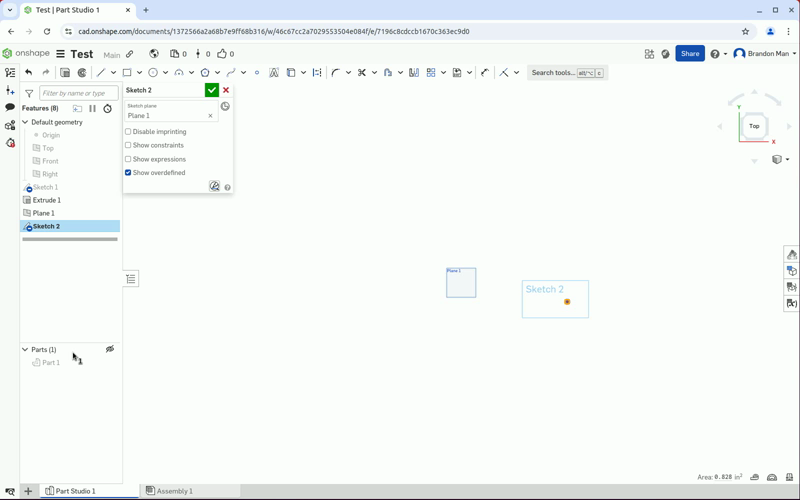
key(shift+y)
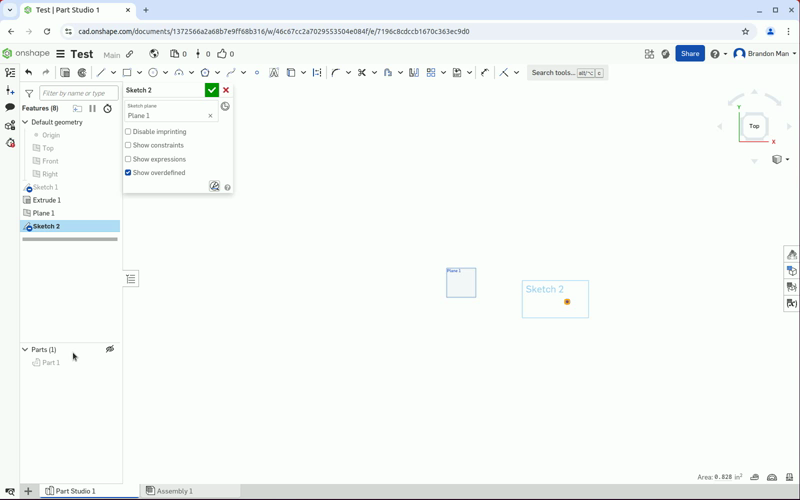
key(shift+e)
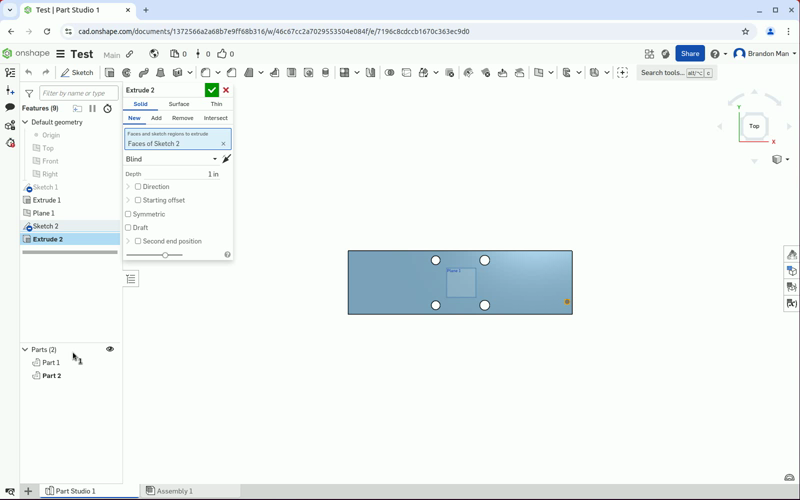
mouse_move(143, 106)
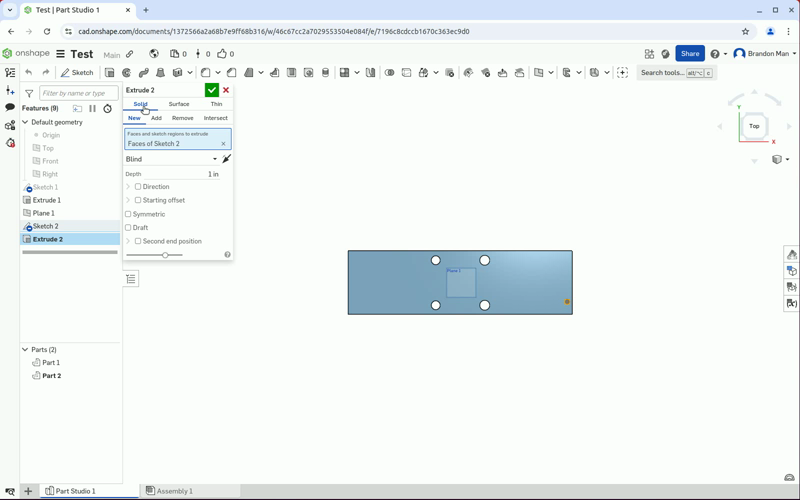
click(143, 106)
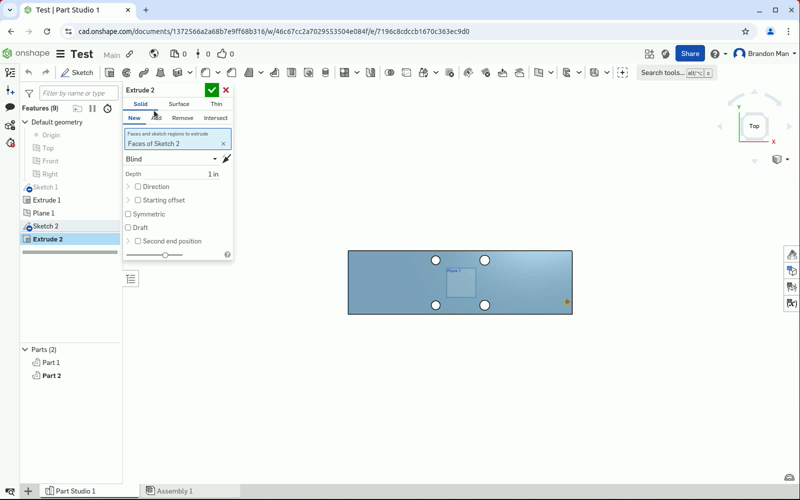
mouse_move(186, 120)
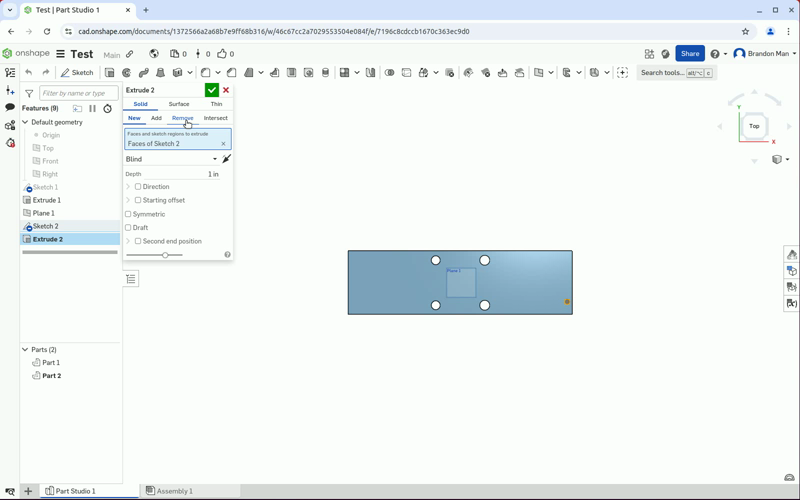
click(186, 120)
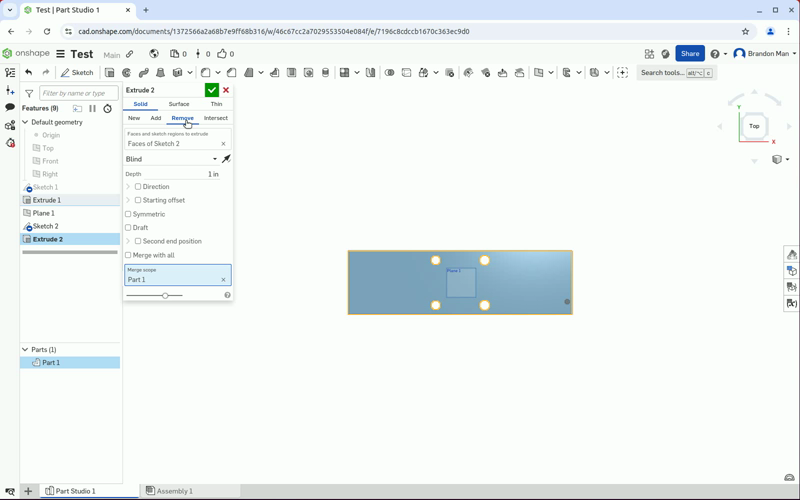
key(tab, 4)
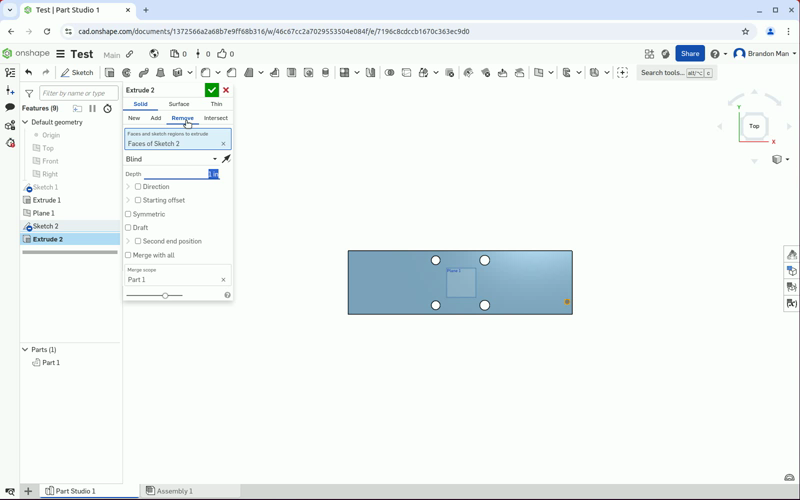
text(3.129)
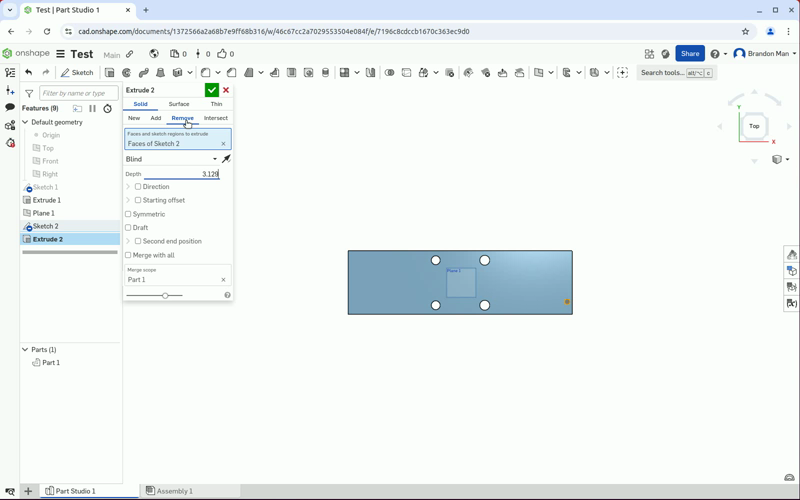
key(tab, 6)
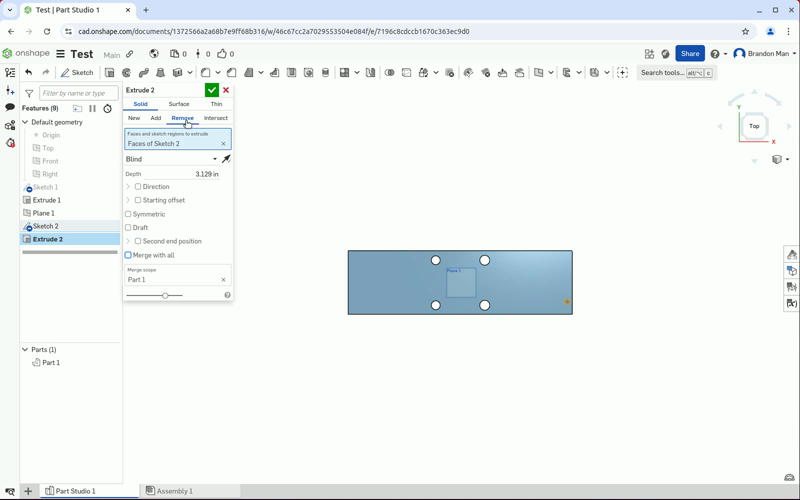
key(space)
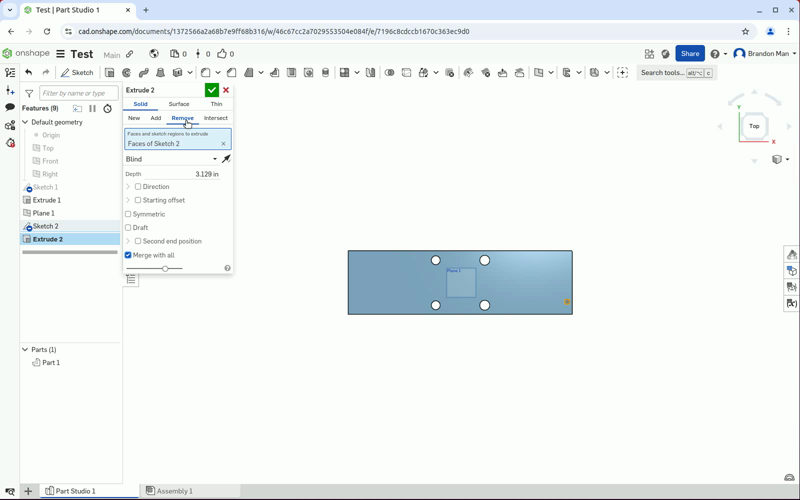
key(enter)
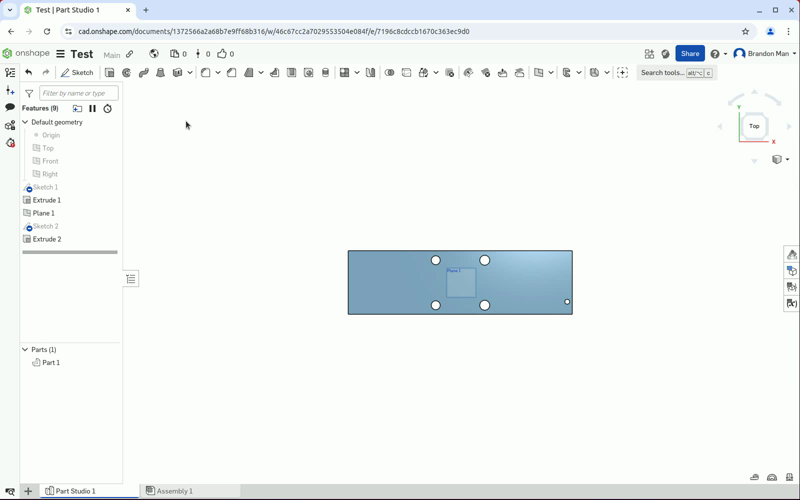
key(shift+h)
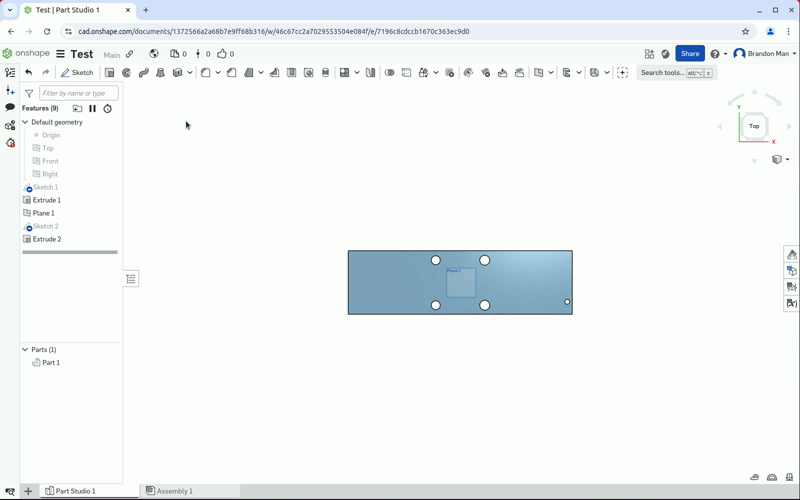
key(shift+h)
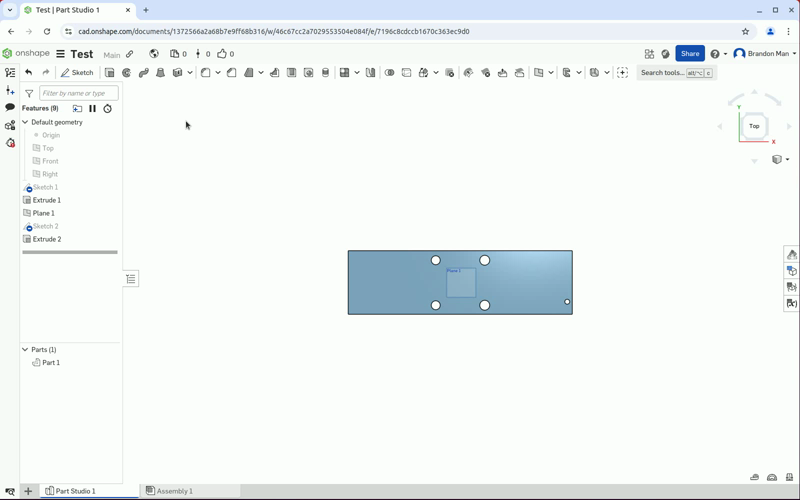
mouse_move(73, 189)
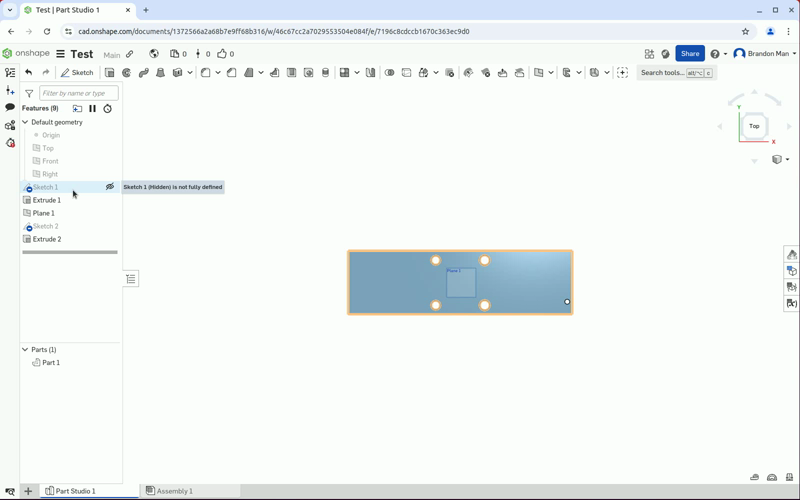
click(73, 189)
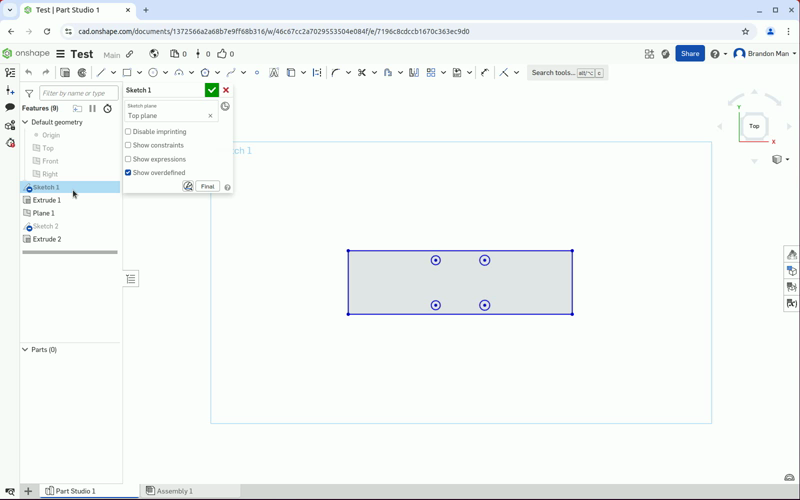
mouse_move(229, 92)
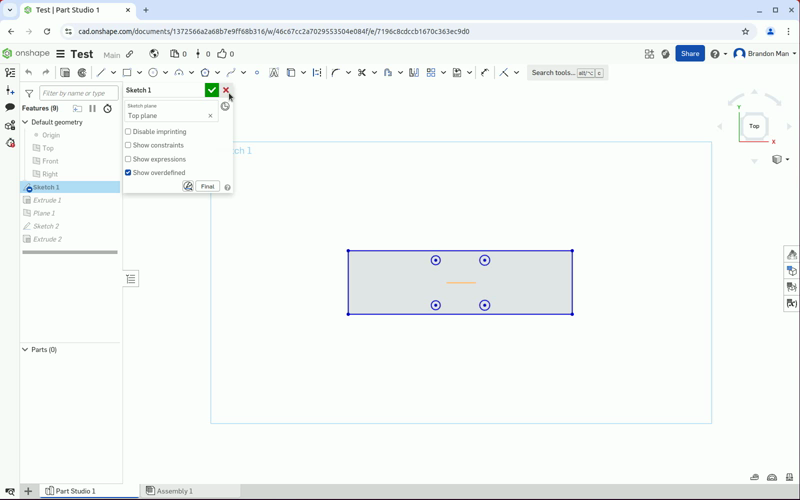
click(229, 92)
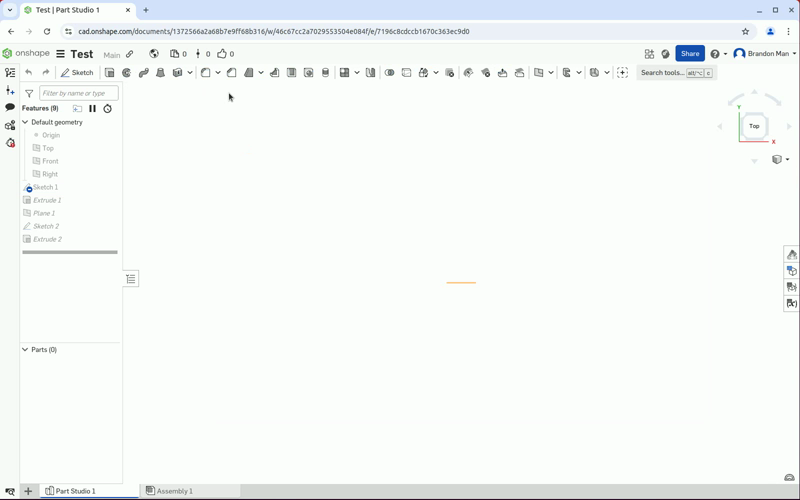
key(shift+s)
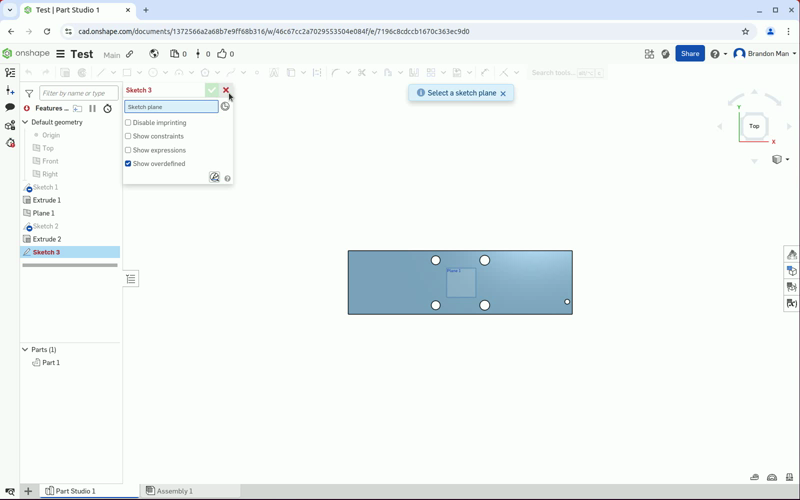
mouse_move(73, 215)
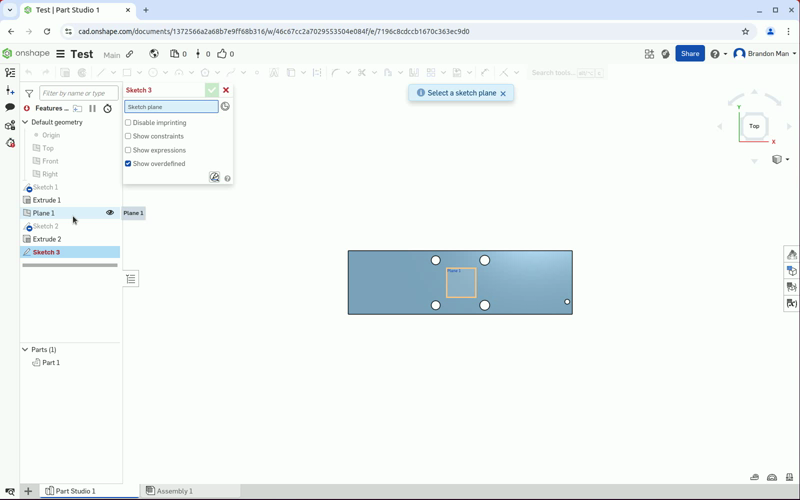
click(73, 215)
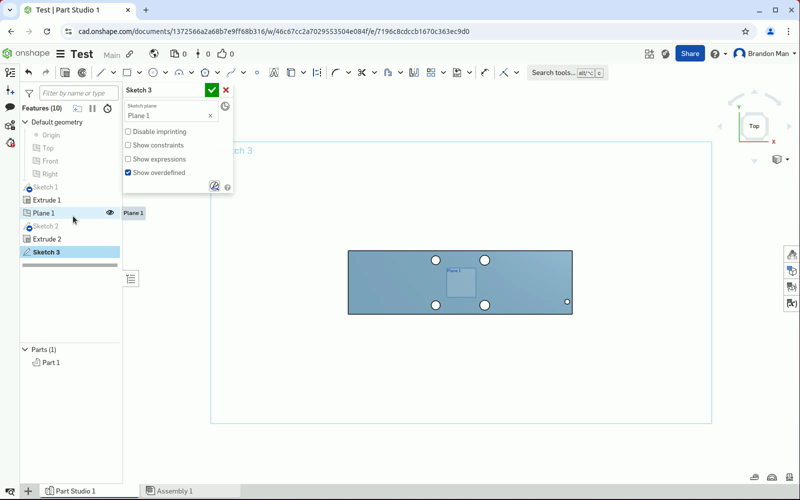
mouse_move(73, 352)
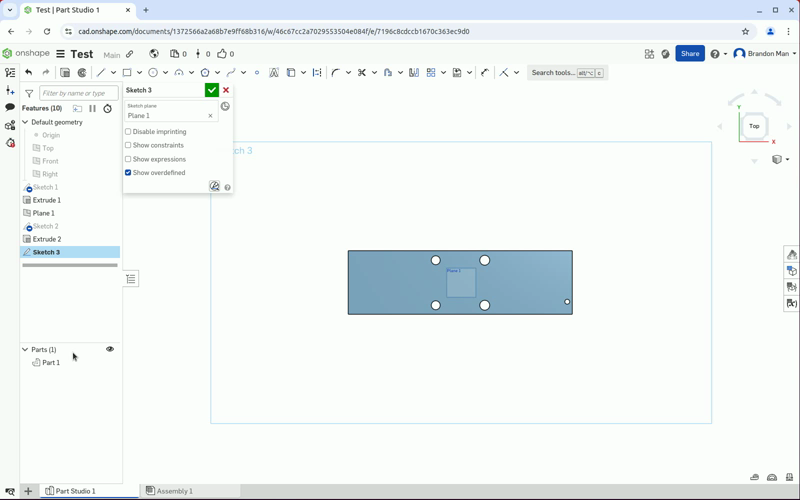
key(y)
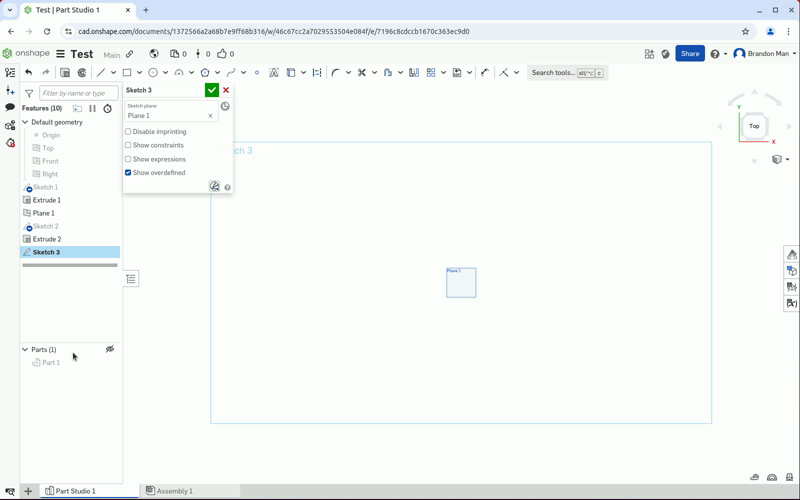
key(c)
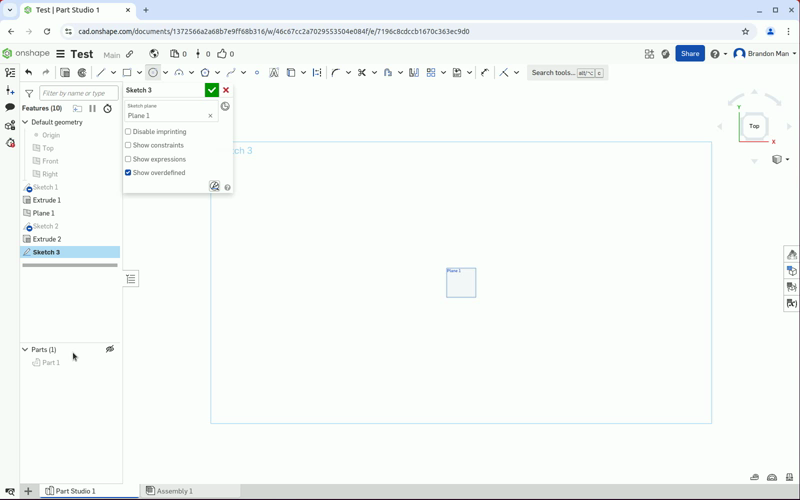
key_down(shift)
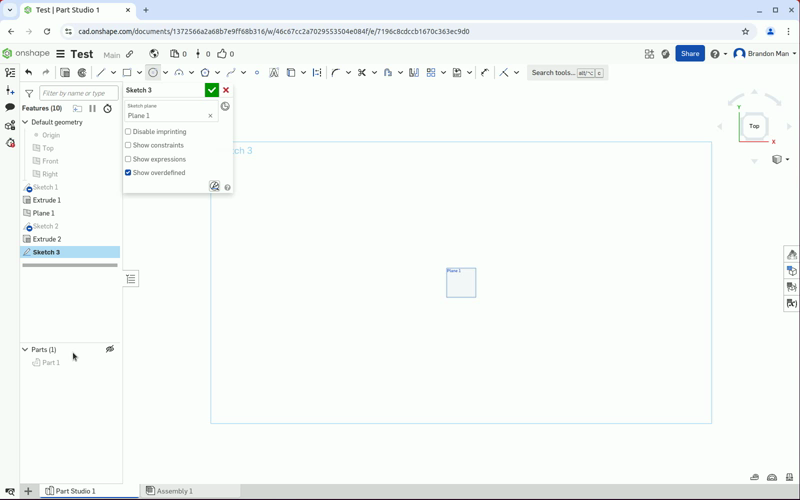
mouse_move(567, 288)
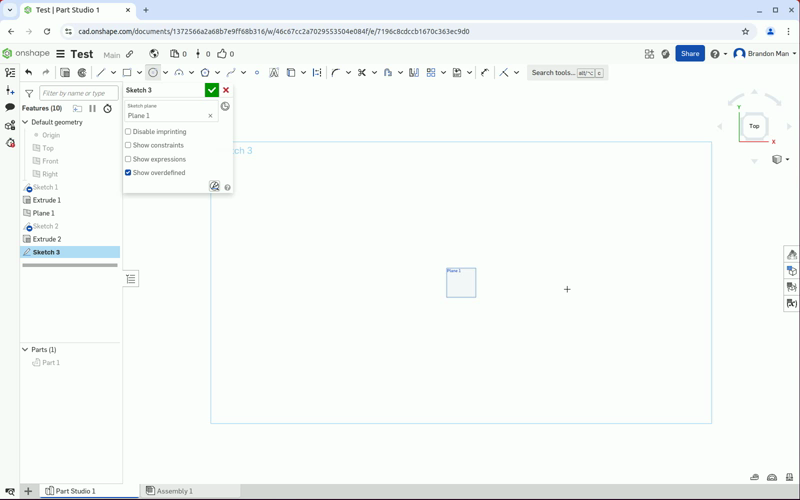
click(567, 288)
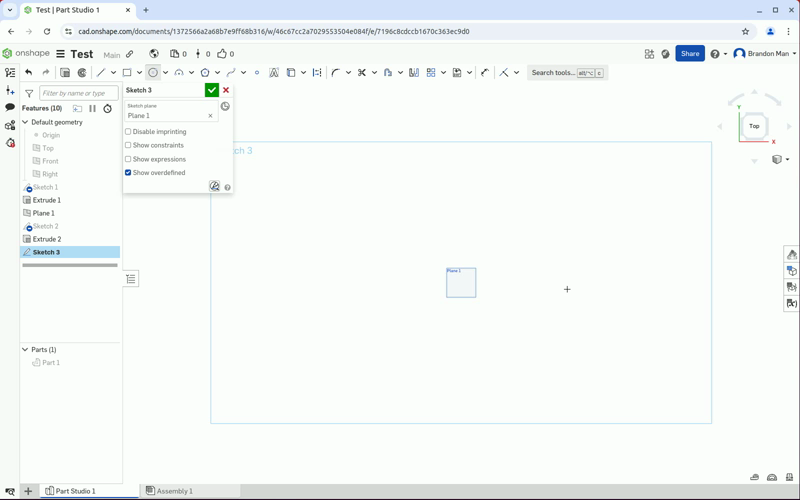
key_up(shift)
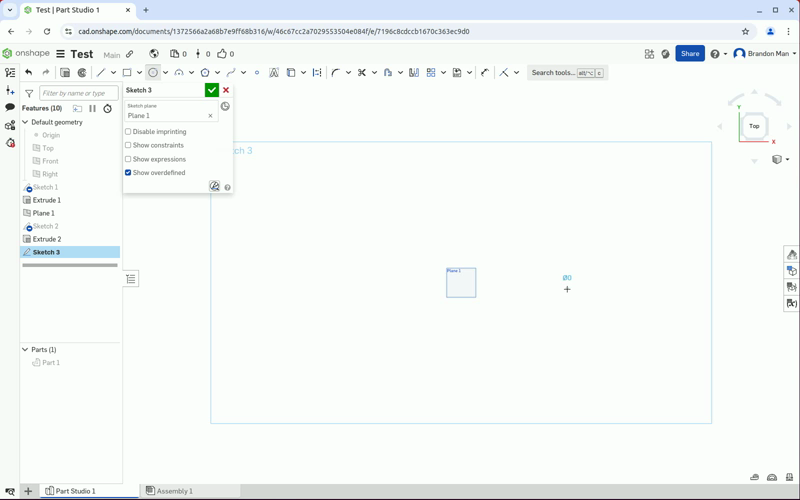
mouse_move(569, 288)
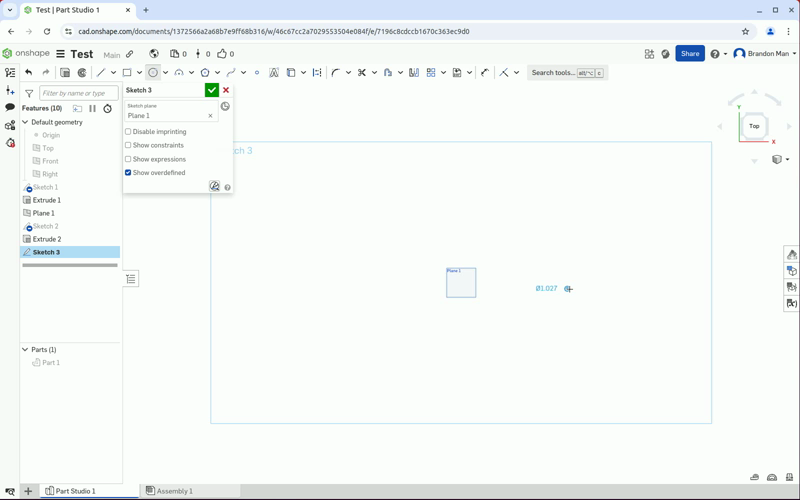
scroll(6)
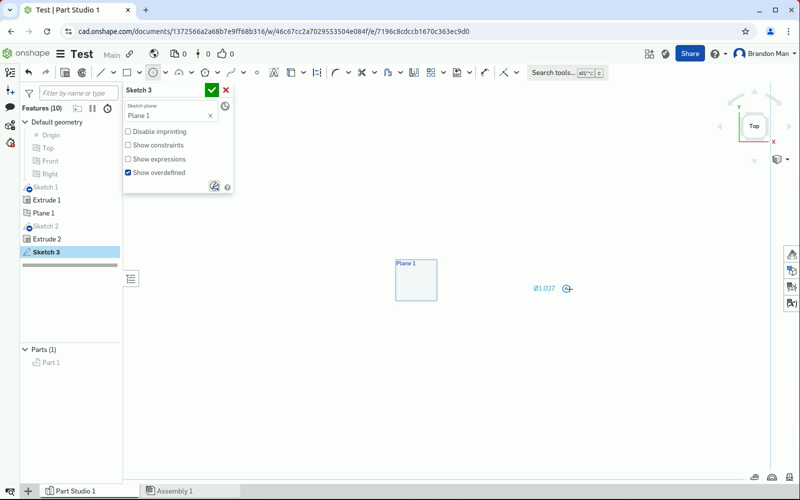
scroll(6)
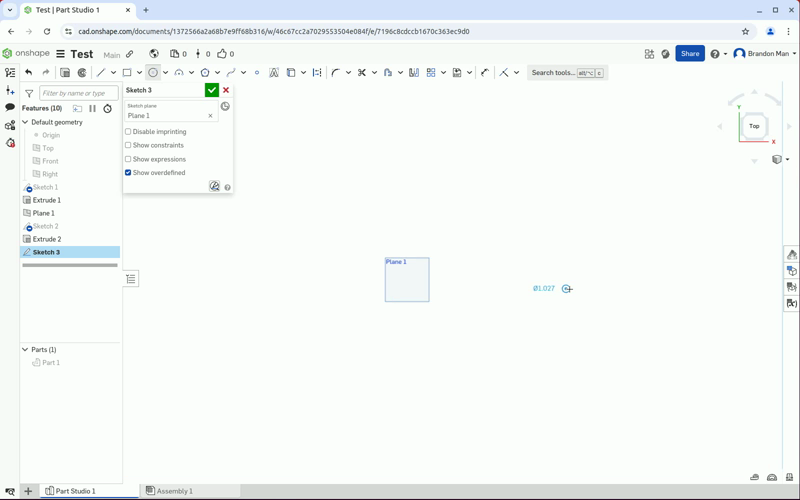
scroll(6)
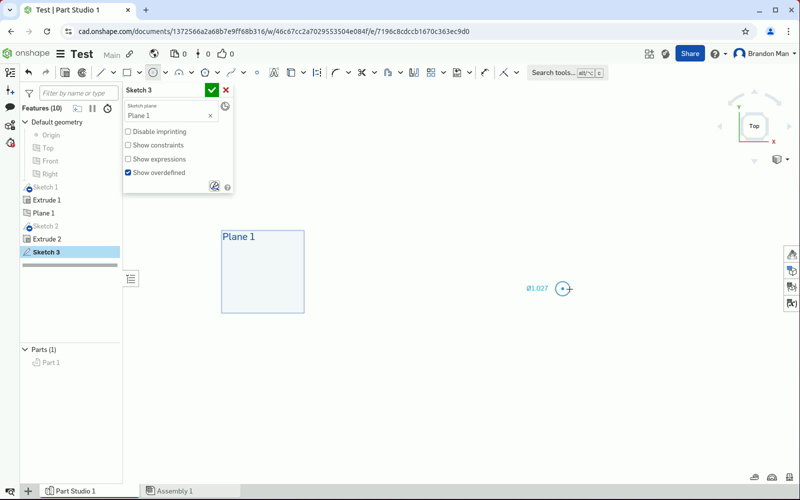
scroll(6)
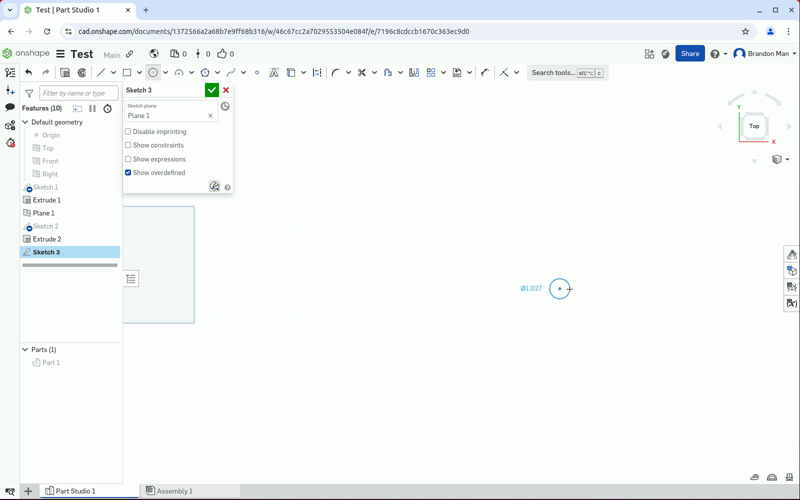
scroll(6)
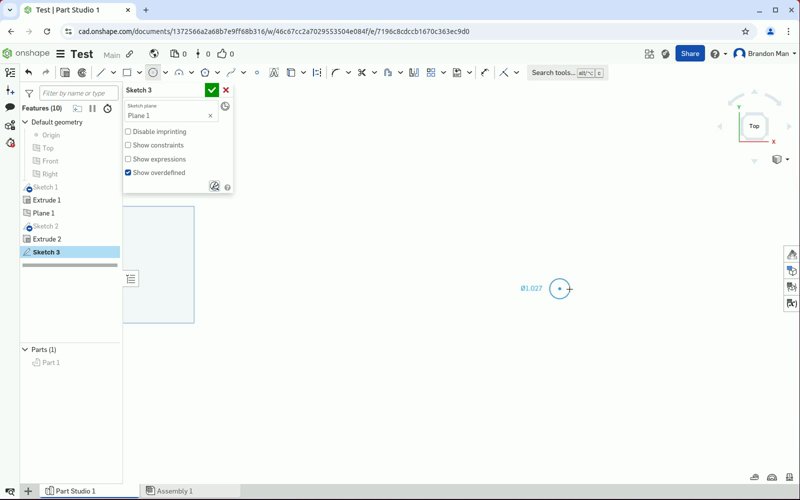
scroll(6)
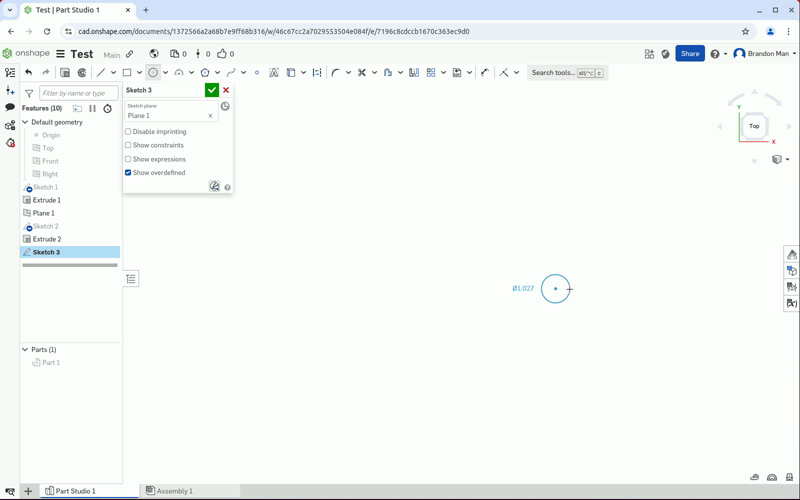
scroll(6)
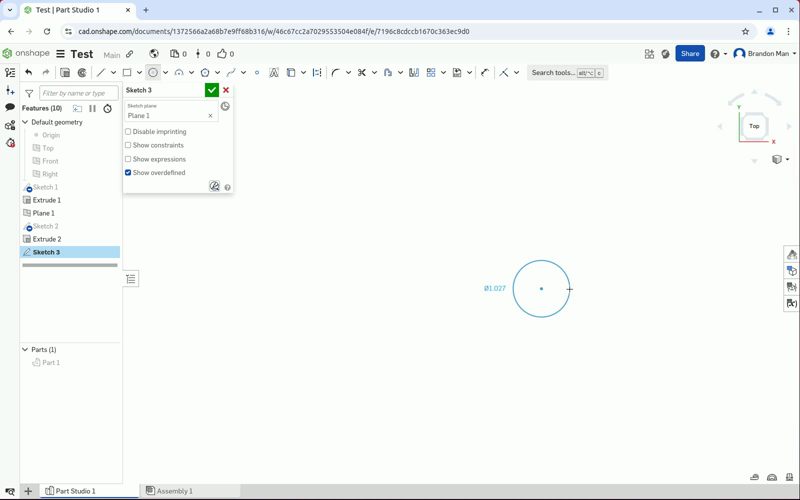
click(569, 288)
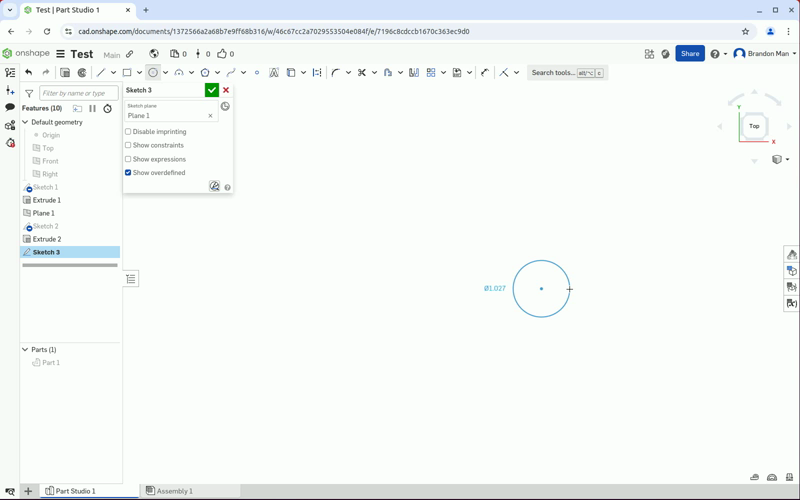
scroll(-6)
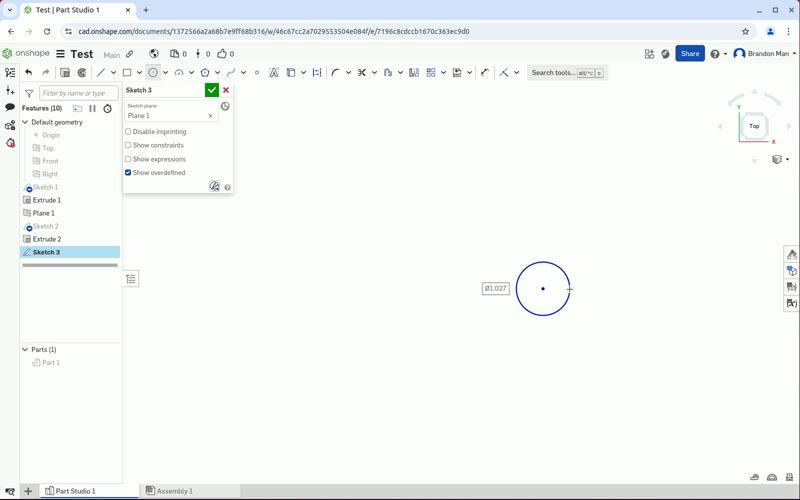
scroll(-6)
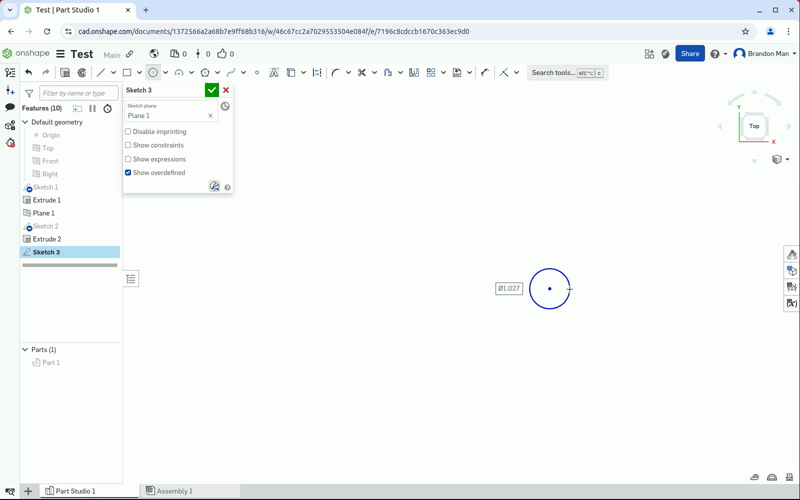
scroll(-6)
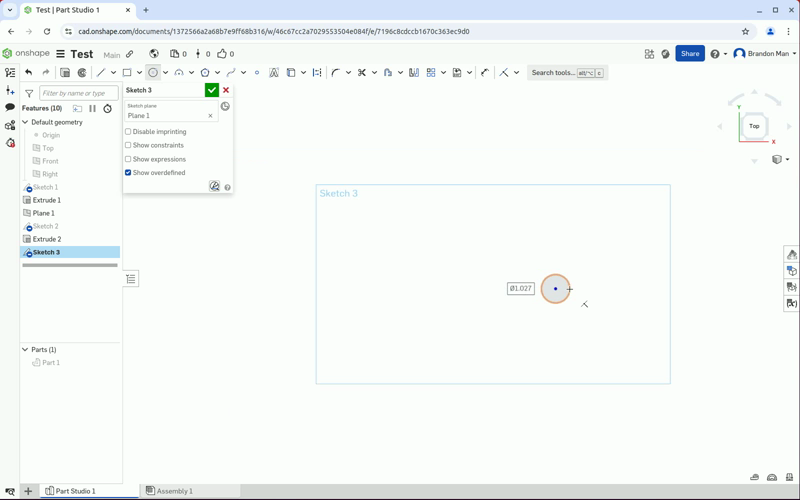
scroll(-6)
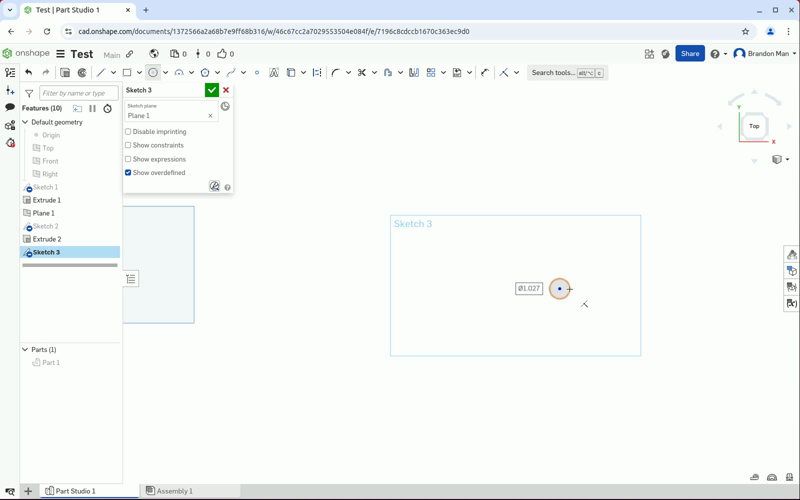
scroll(-6)
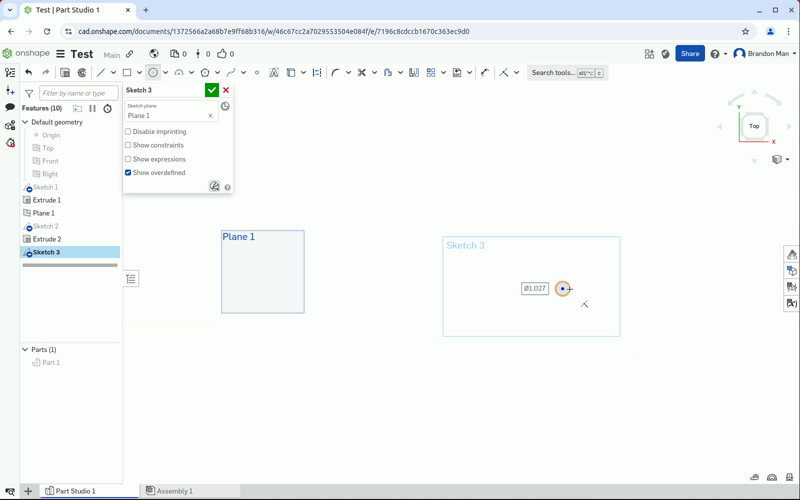
scroll(-6)
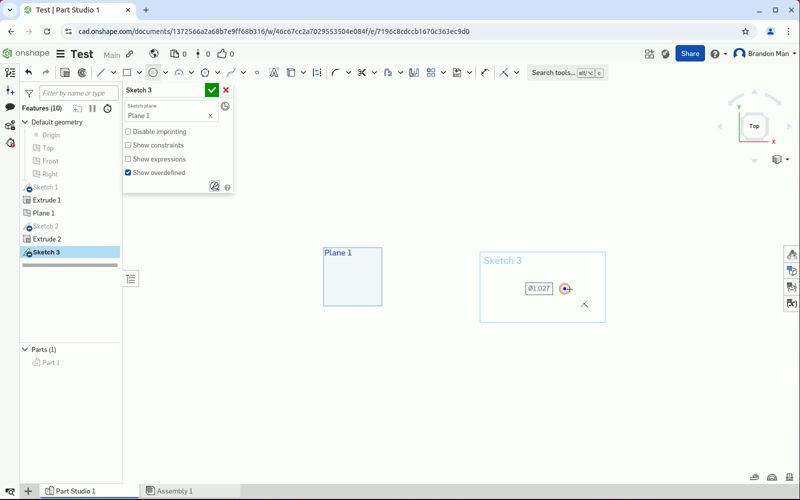
scroll(-6)
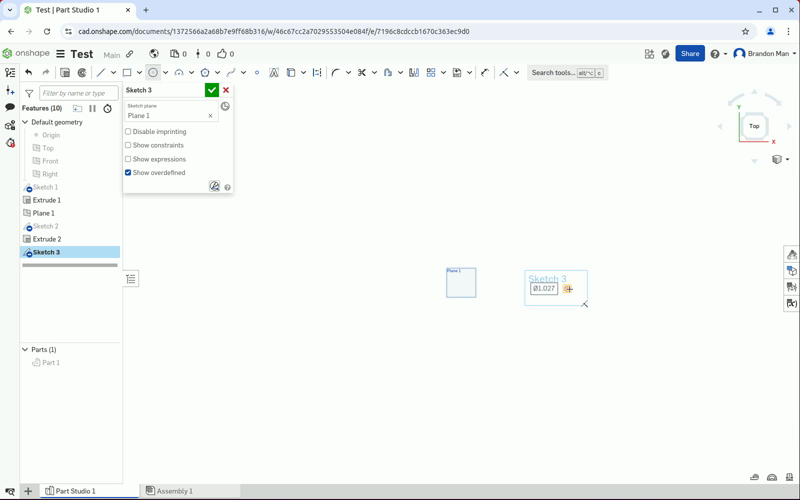
key(esc)
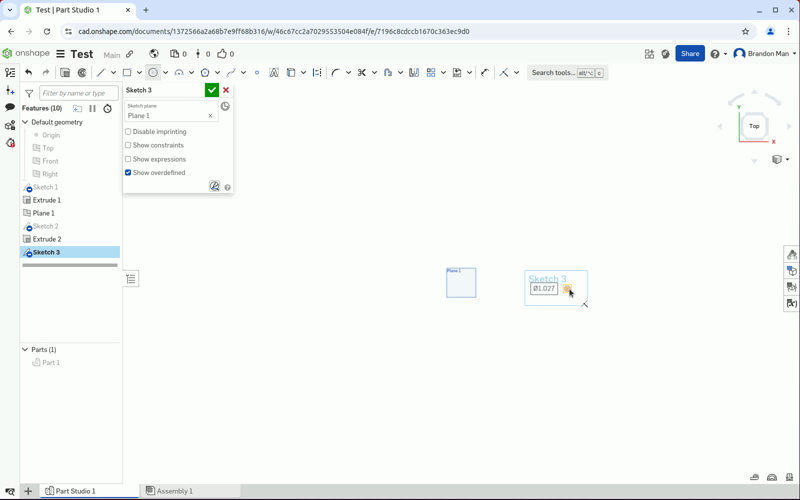
mouse_move(567, 291)
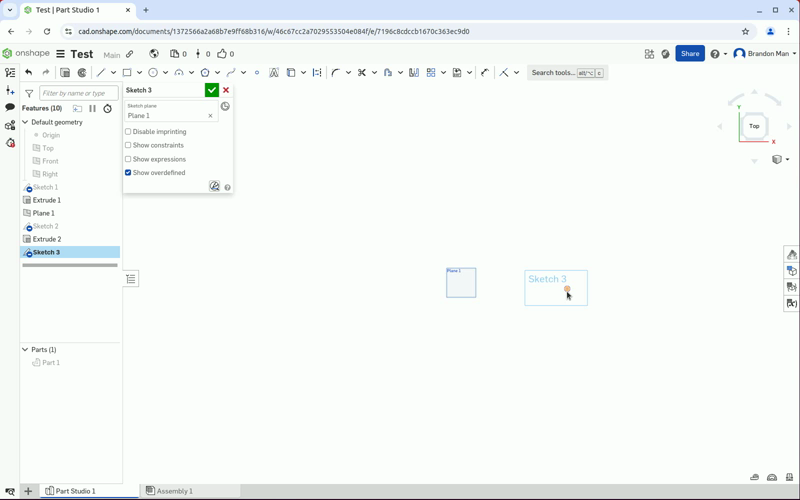
scroll(6)
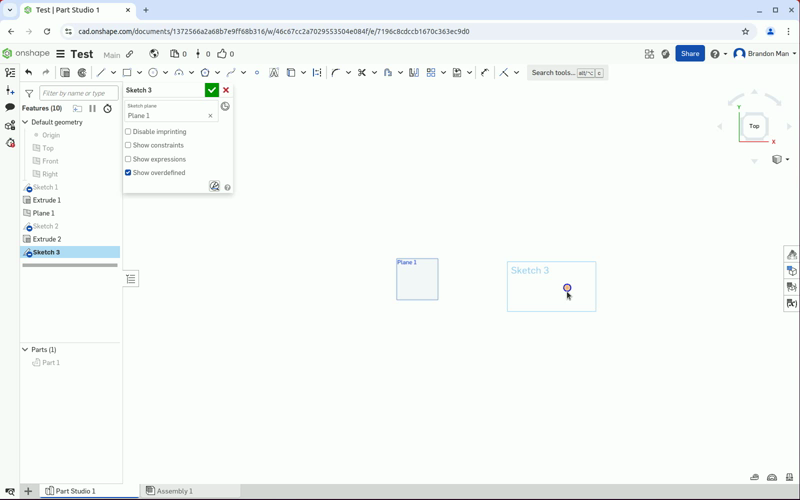
scroll(6)
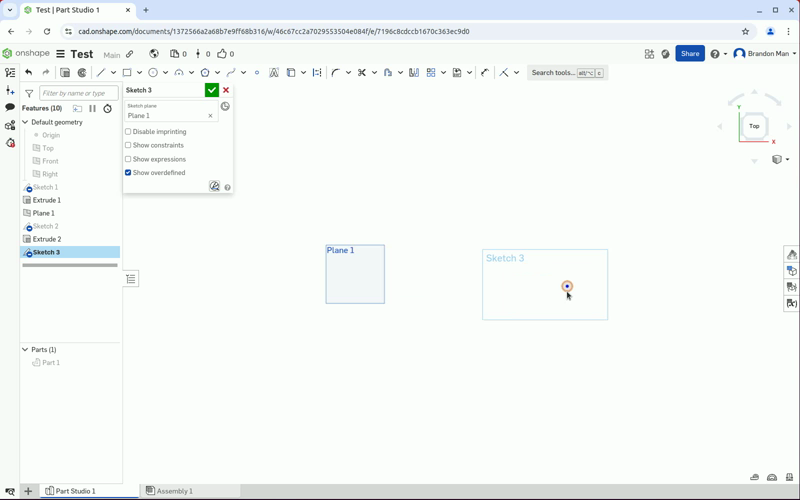
scroll(6)
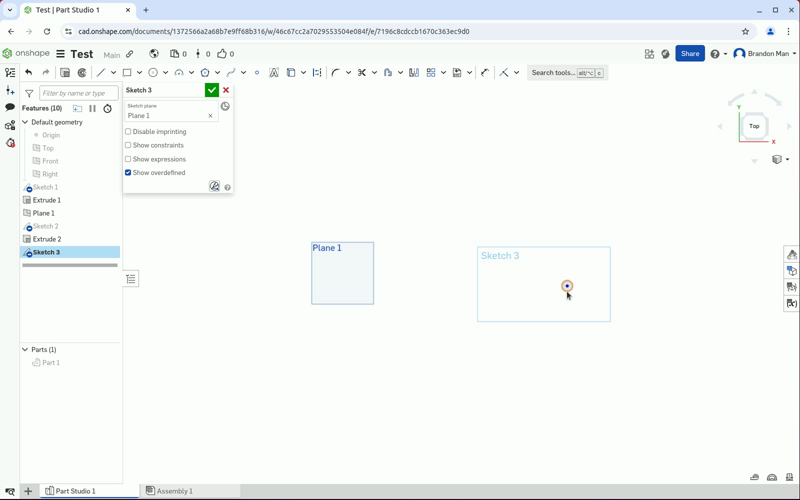
scroll(6)
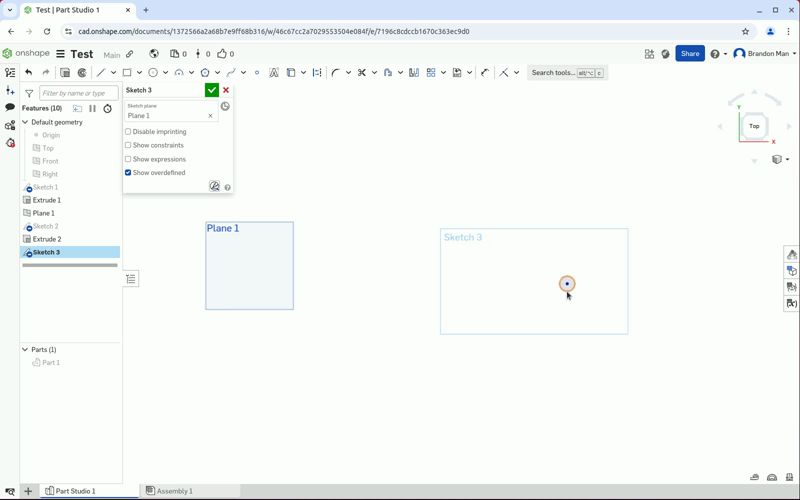
scroll(6)
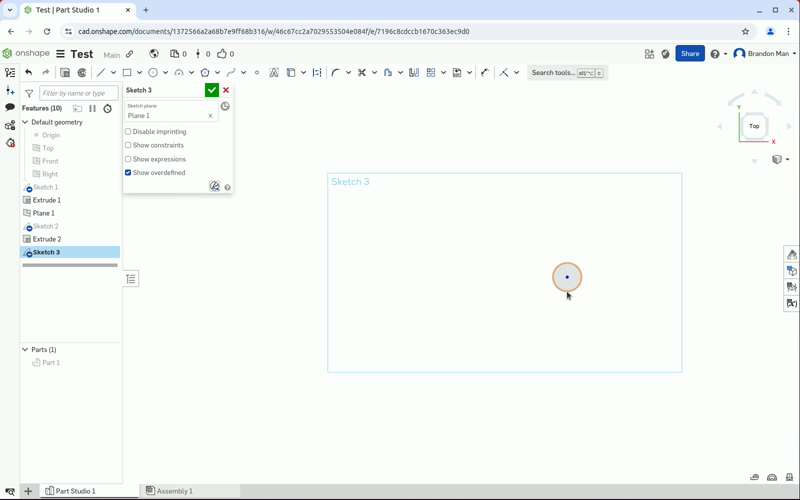
scroll(6)
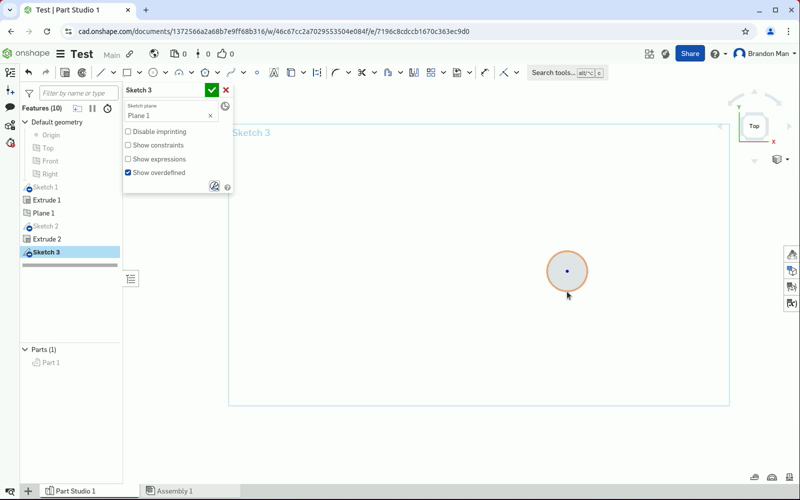
scroll(6)
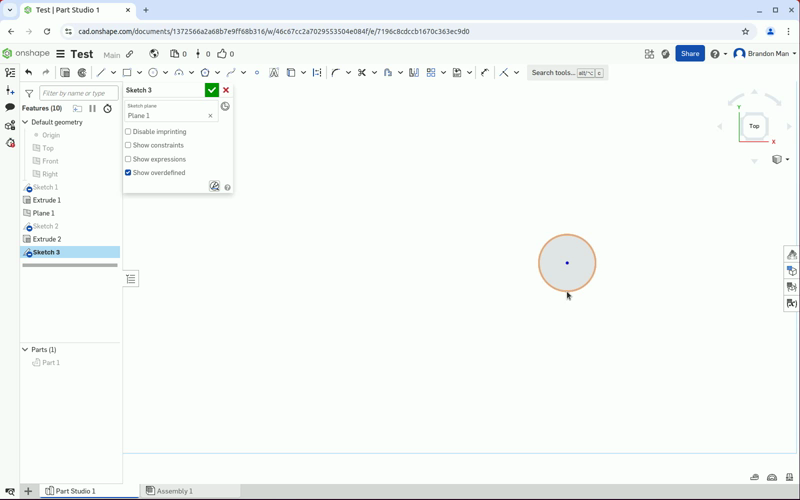
click(567, 291)
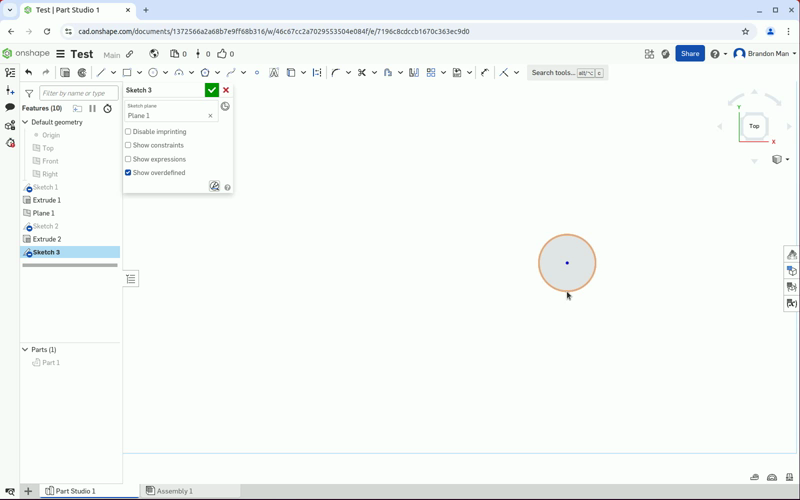
scroll(-6)
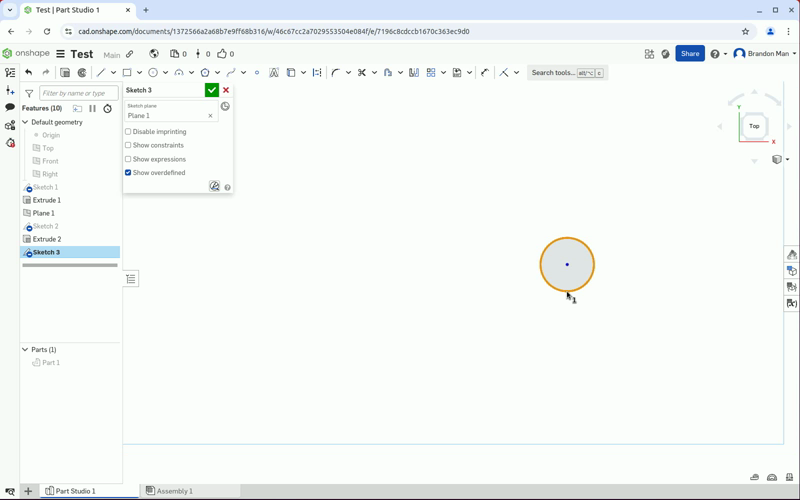
scroll(-6)
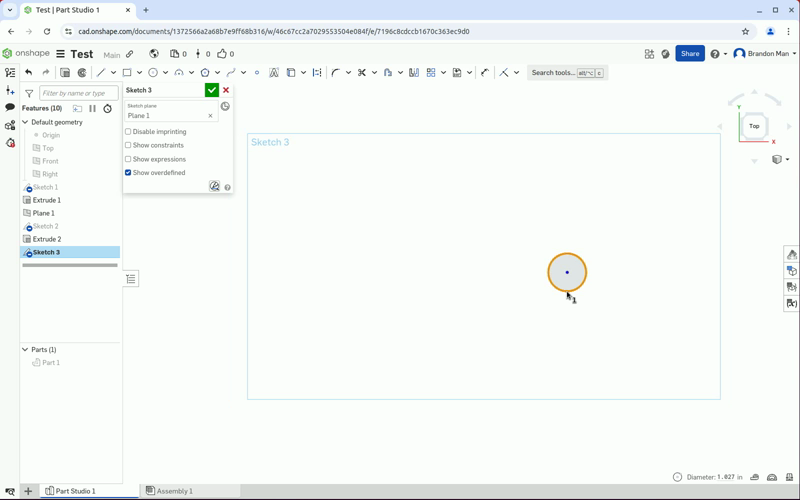
scroll(-6)
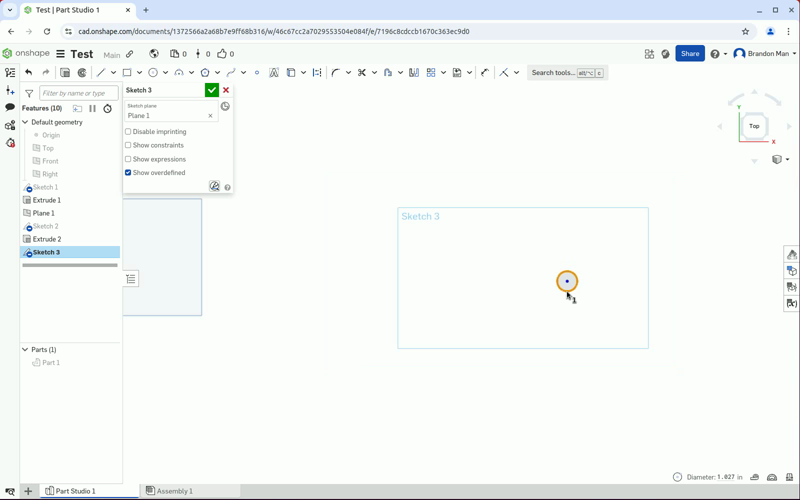
scroll(-6)
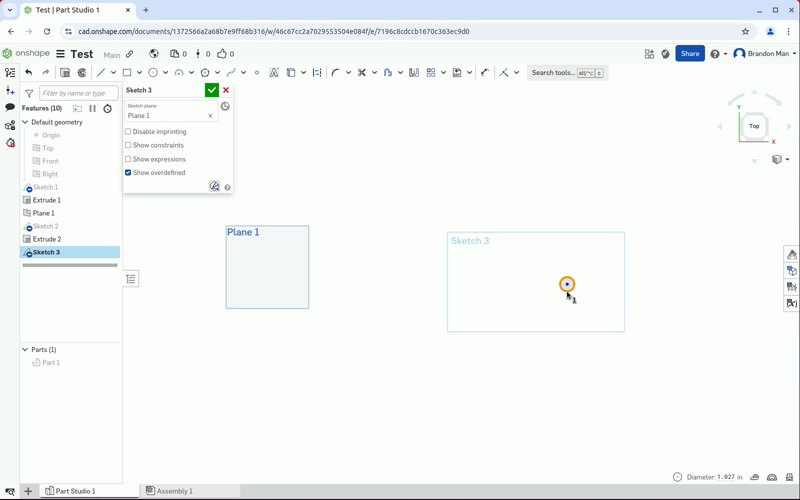
scroll(-6)
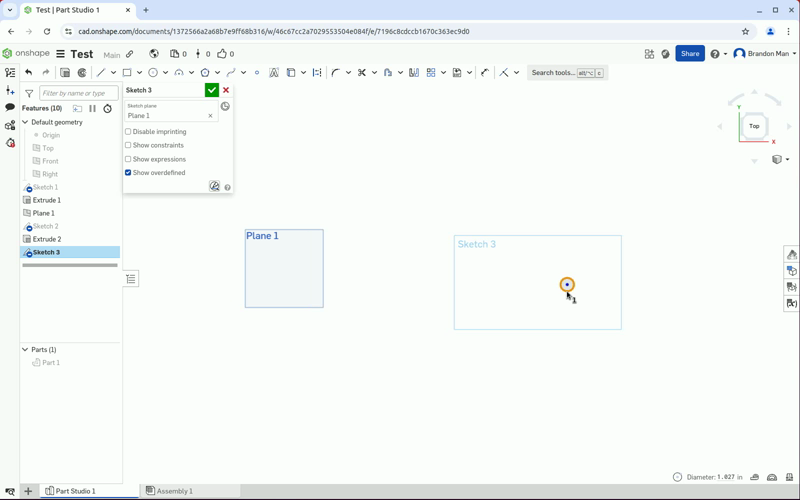
scroll(-6)
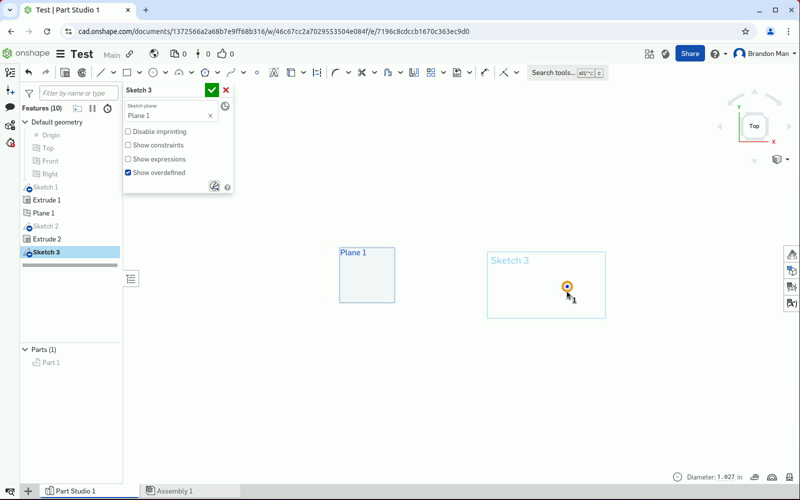
scroll(-6)
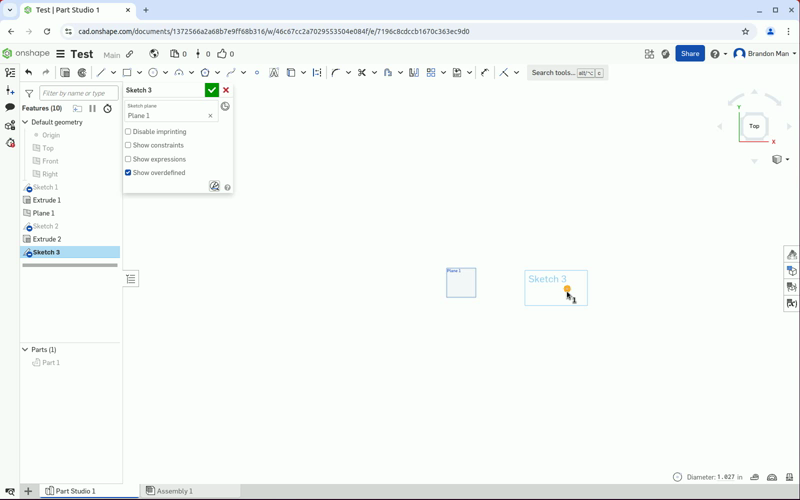
mouse_move(73, 352)
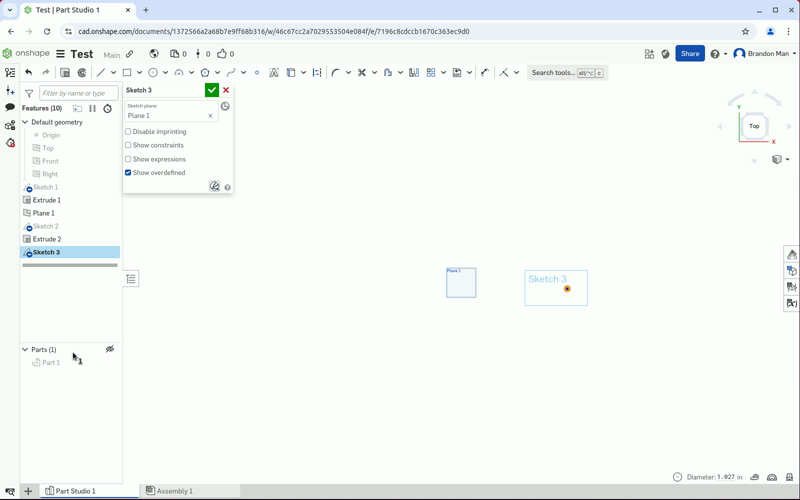
key(shift+y)
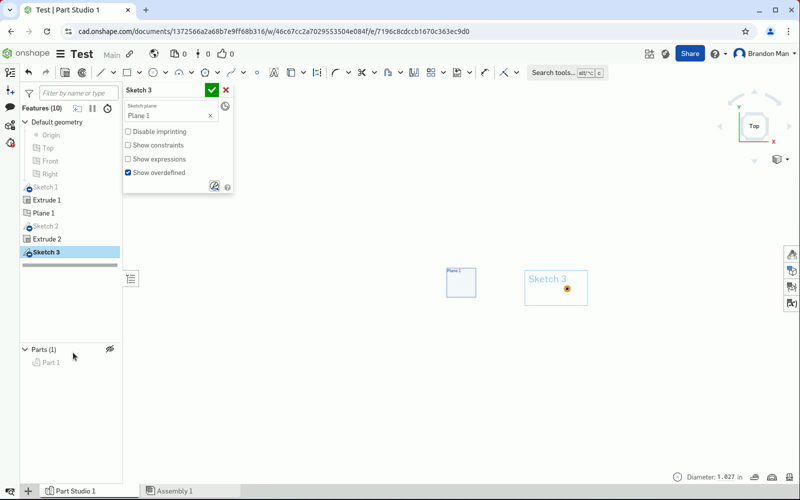
key(shift+e)
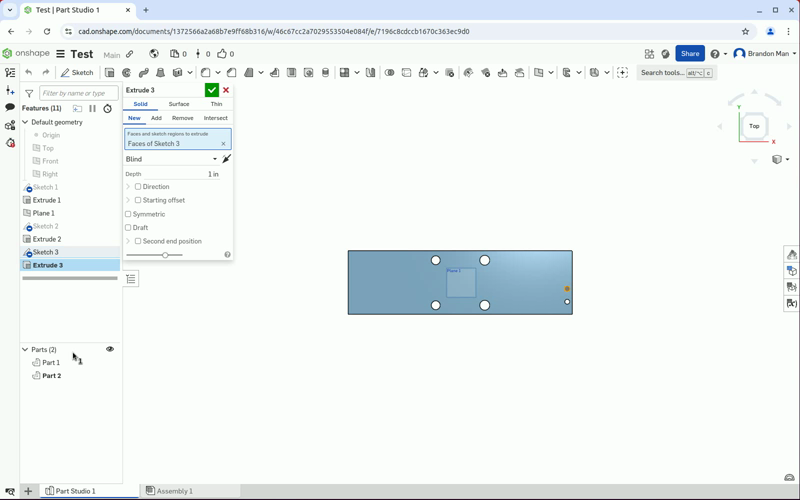
mouse_move(143, 106)
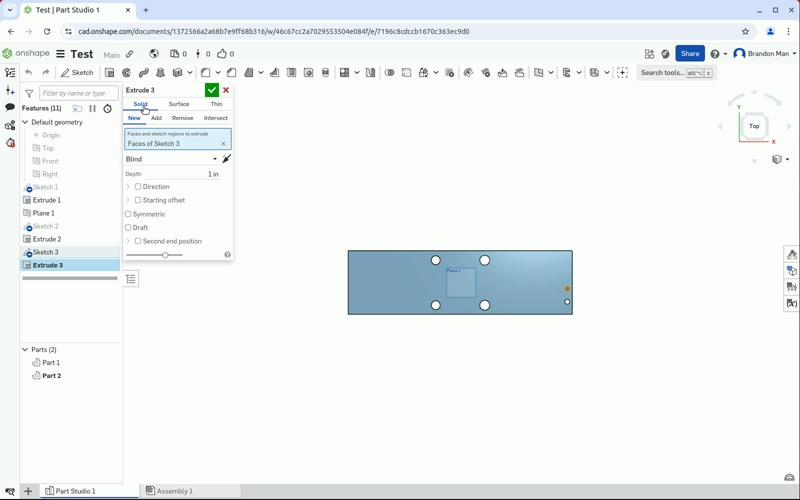
click(143, 106)
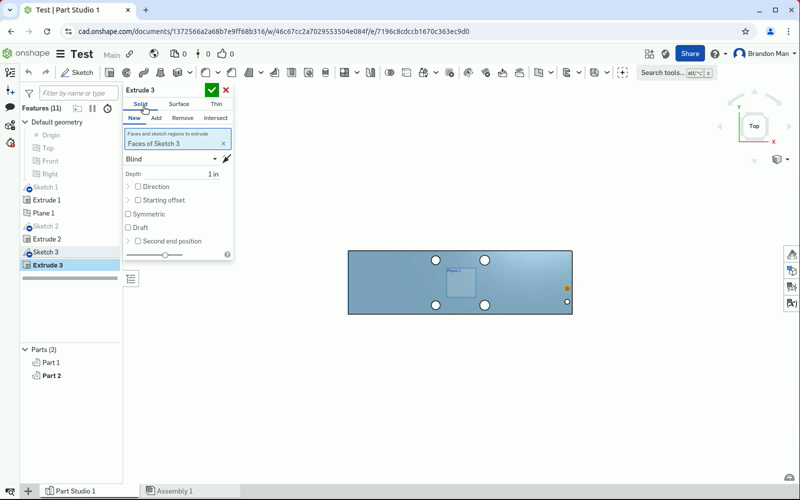
mouse_move(186, 120)
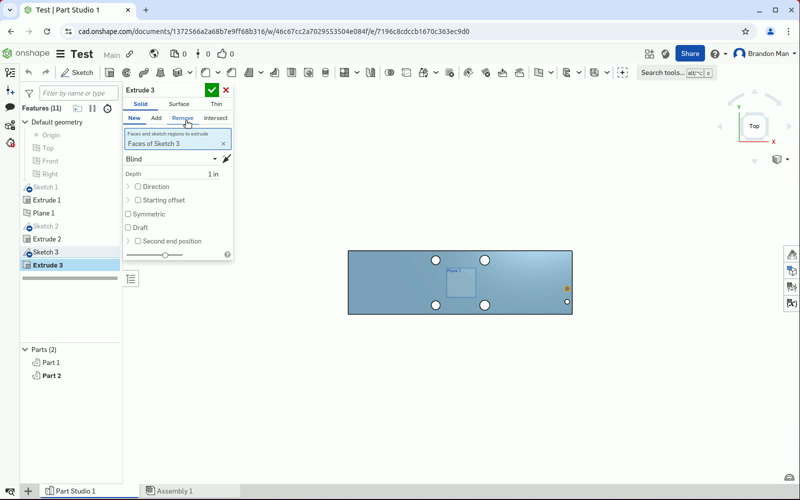
click(186, 120)
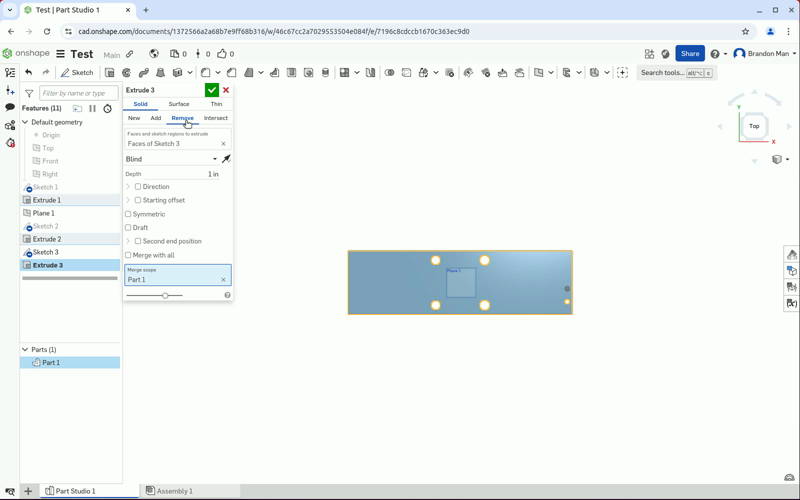
key(tab, 4)
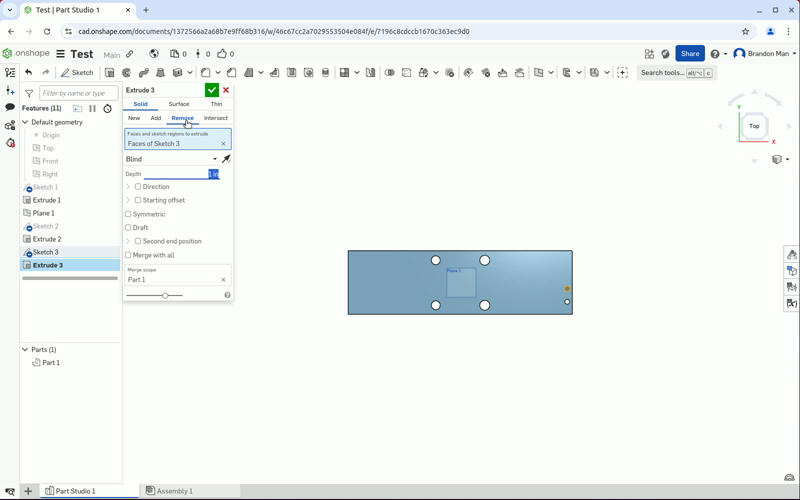
text(3.129)
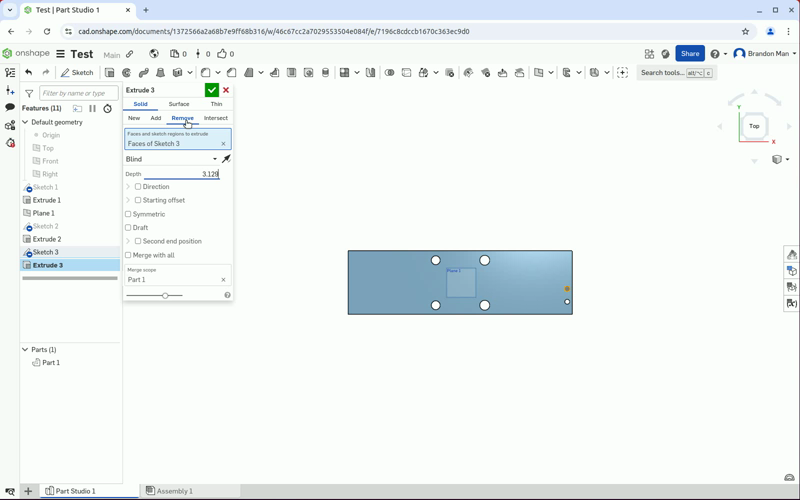
key(tab, 6)
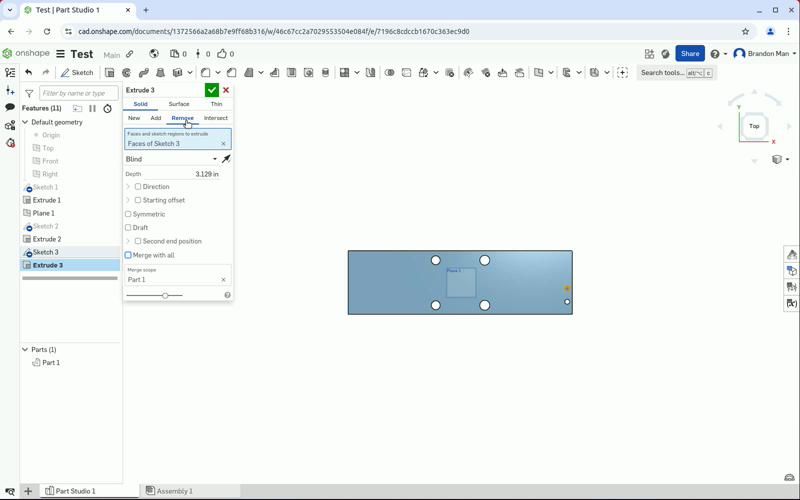
key(space)
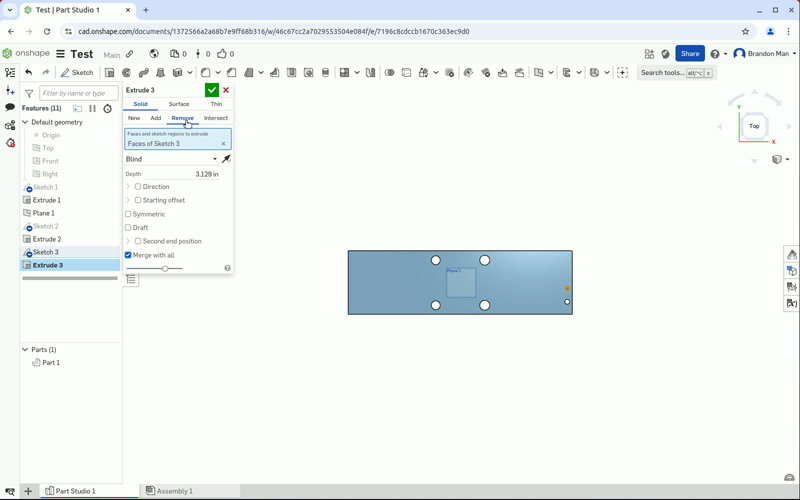
key(enter)
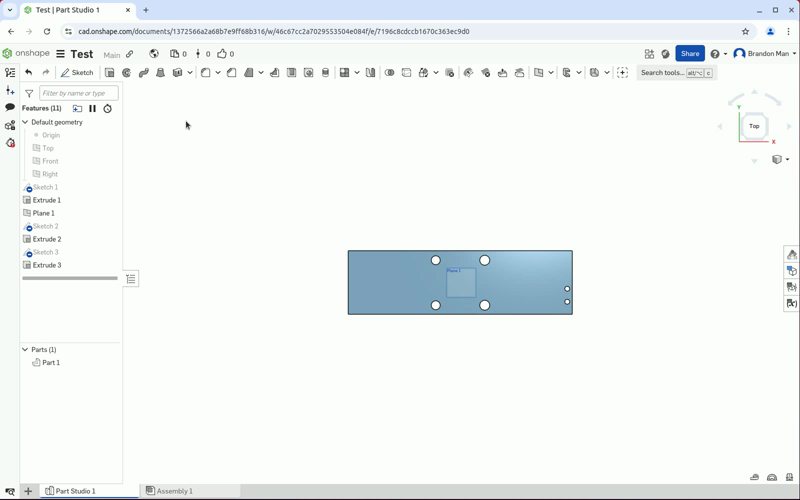
key(shift+h)
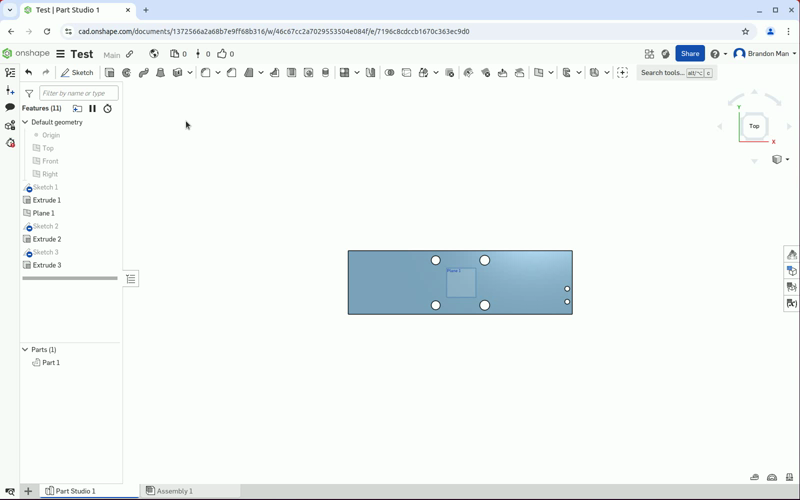
key(shift+h)
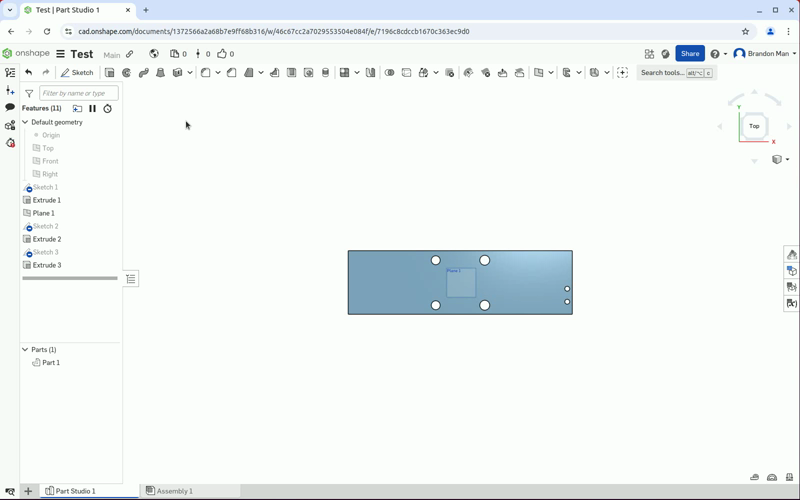
mouse_move(73, 189)
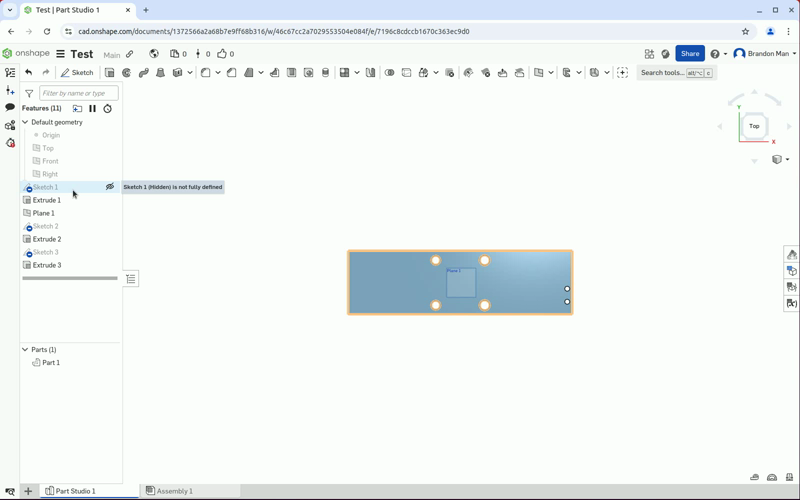
click(73, 189)
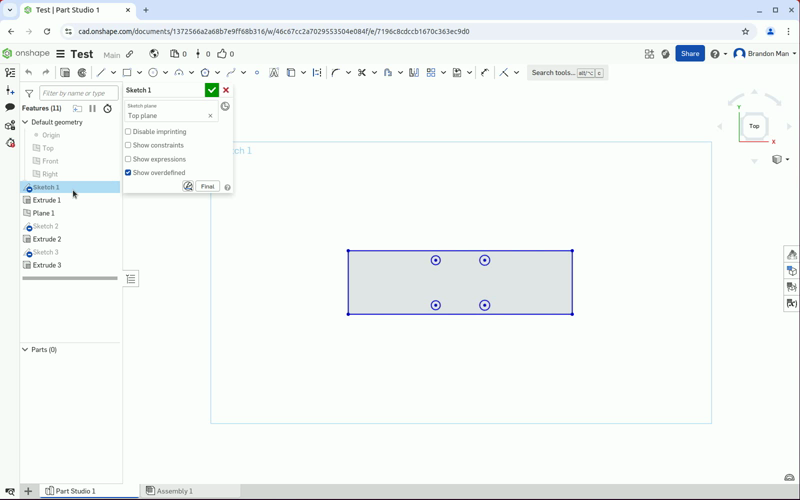
mouse_move(229, 92)
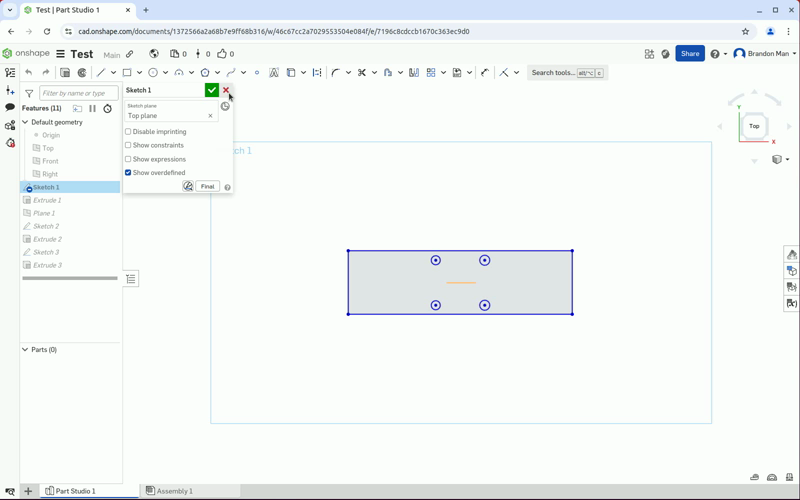
click(229, 92)
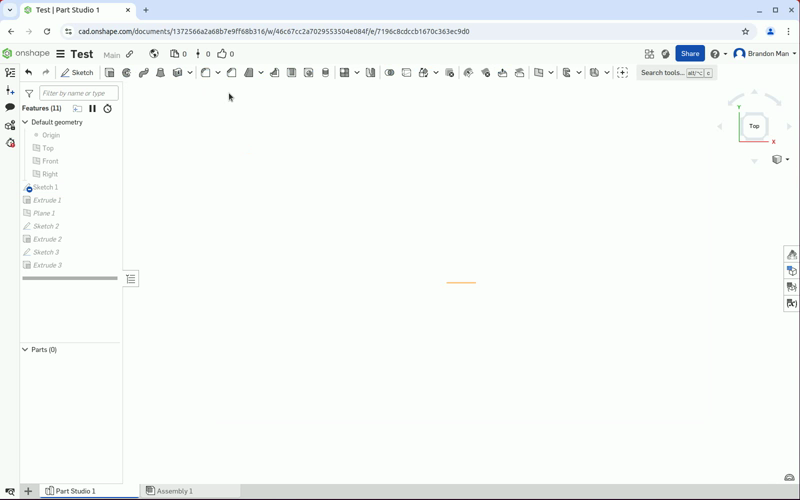
key(shift+s)
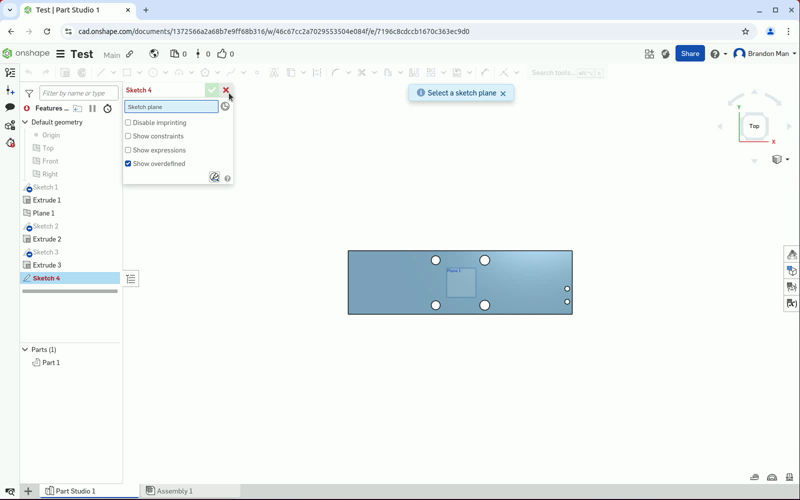
mouse_move(73, 215)
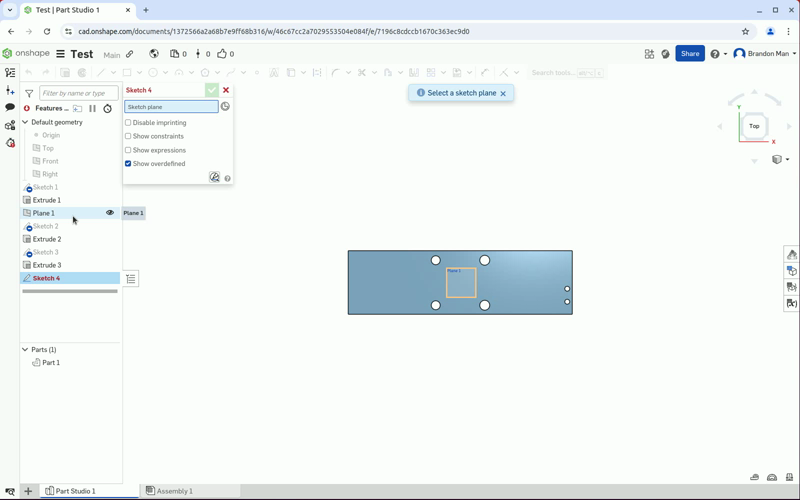
click(73, 215)
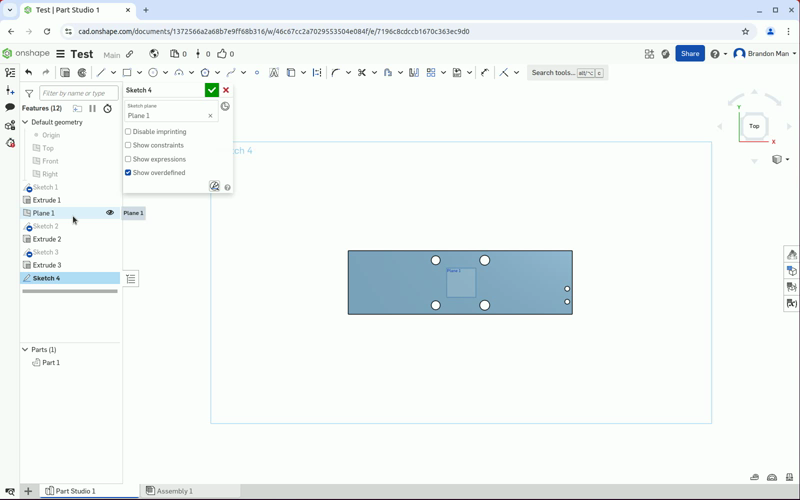
mouse_move(73, 352)
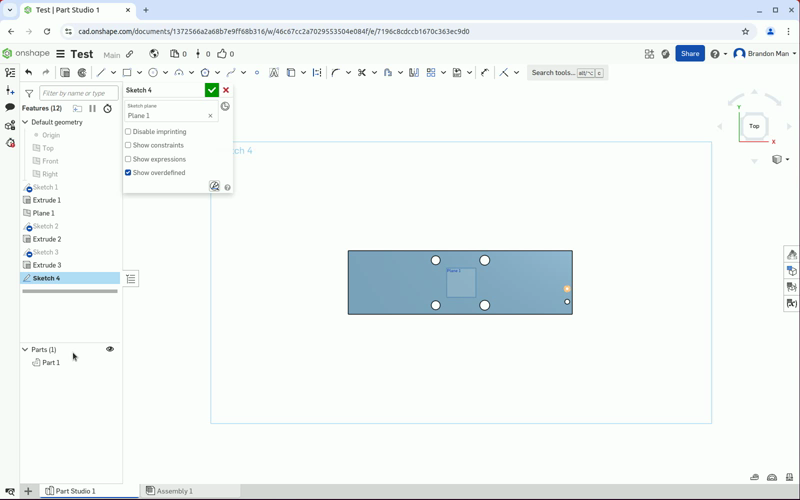
key(y)
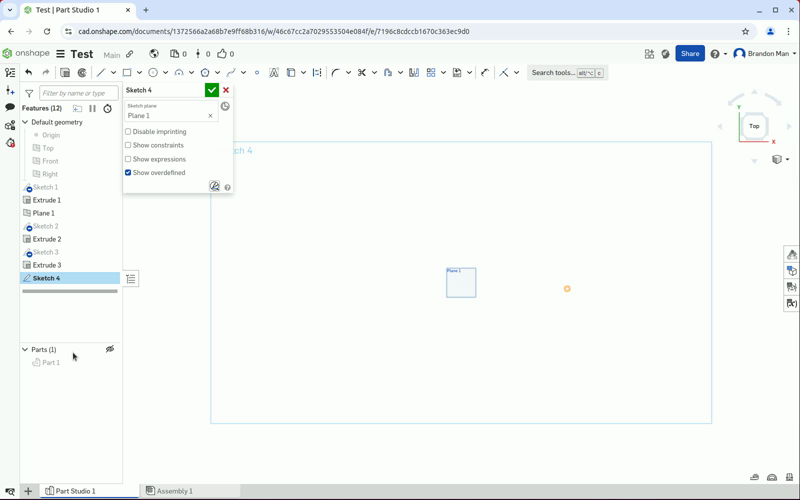
key(c)
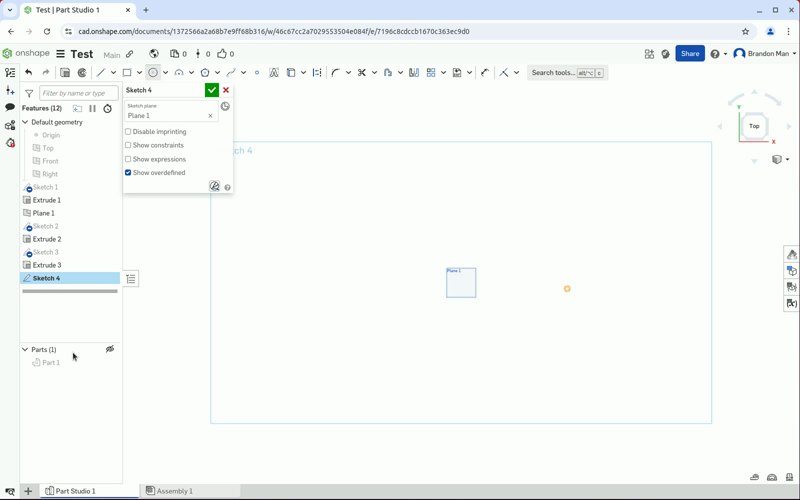
key_down(shift)
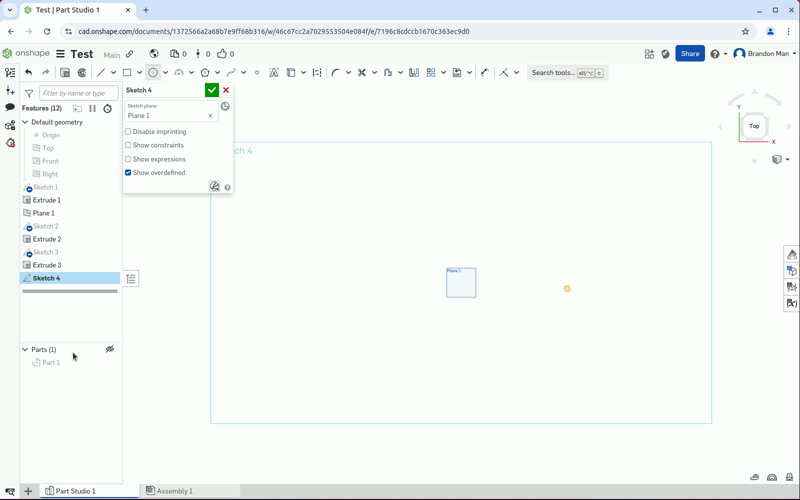
mouse_move(567, 276)
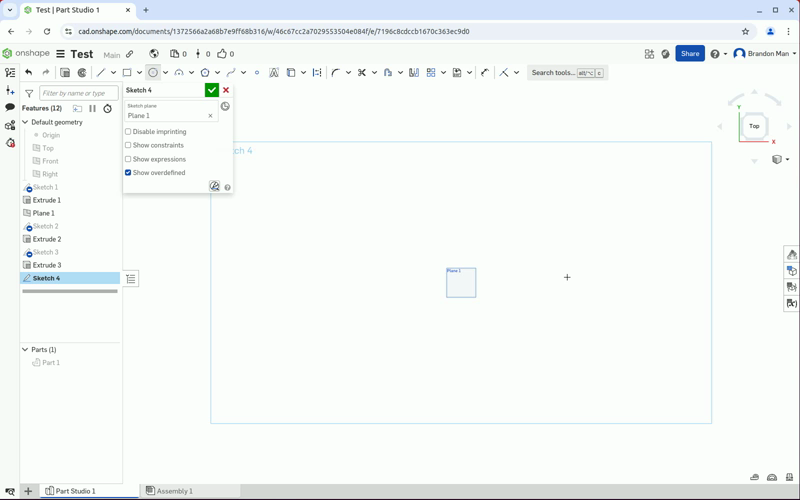
click(567, 276)
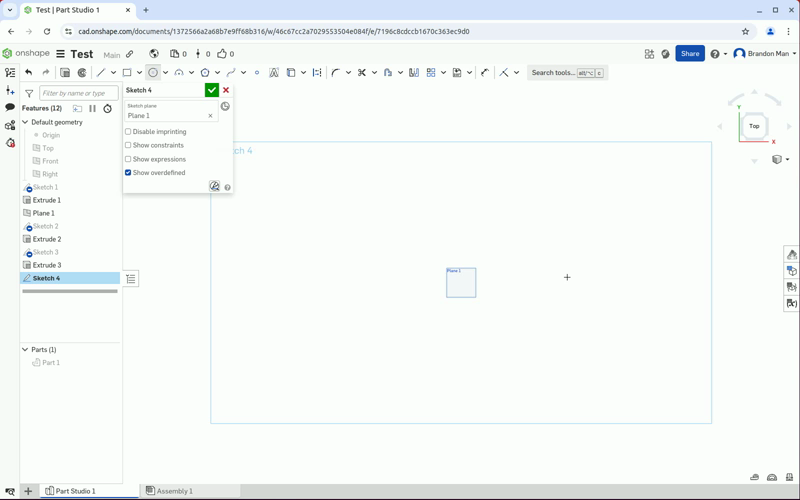
key_up(shift)
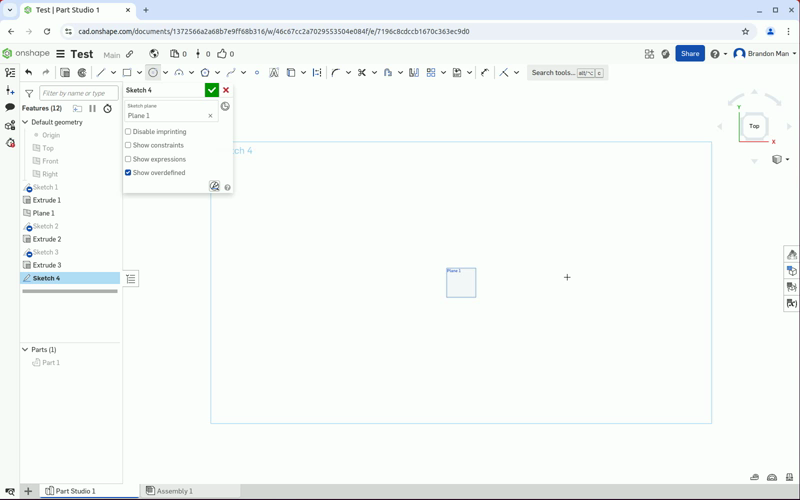
mouse_move(569, 276)
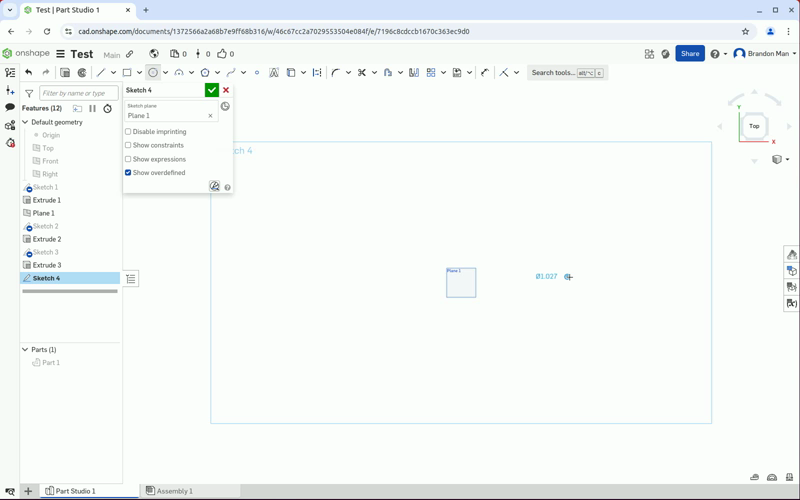
scroll(6)
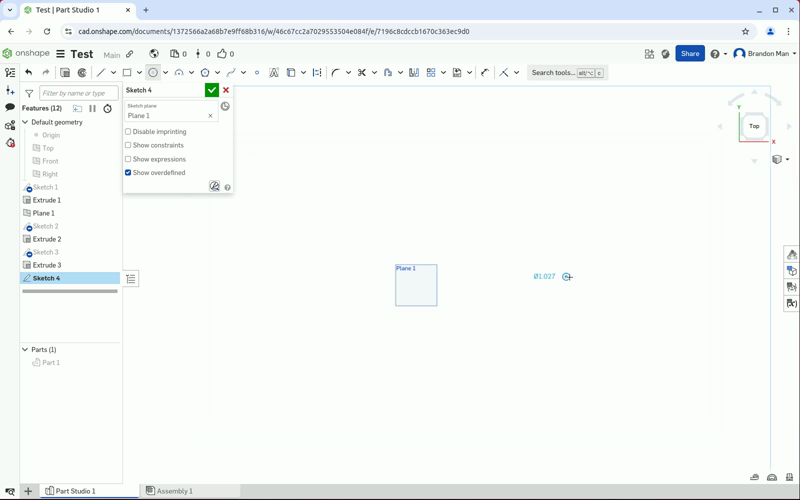
scroll(6)
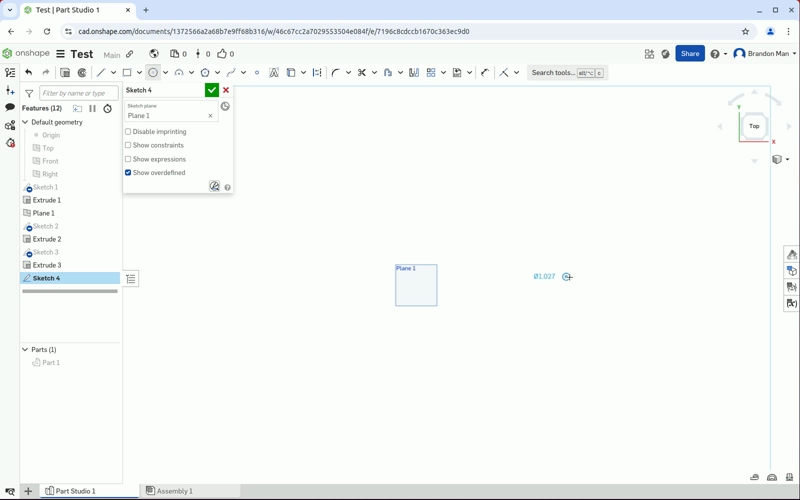
scroll(6)
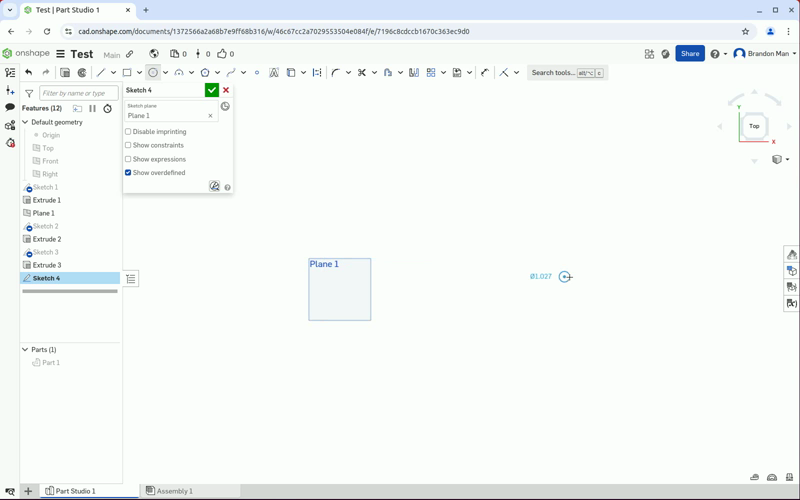
scroll(6)
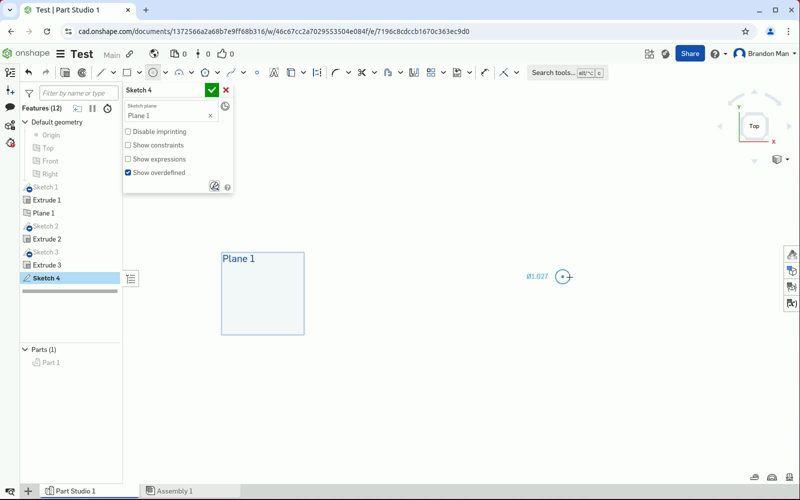
scroll(6)
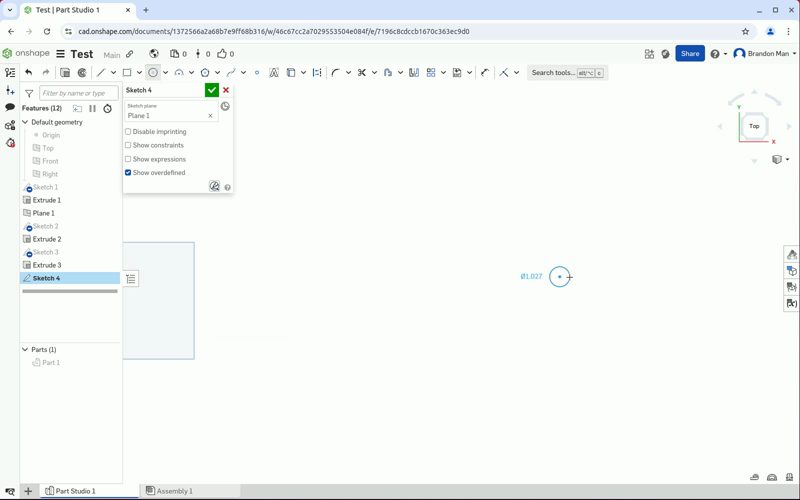
scroll(6)
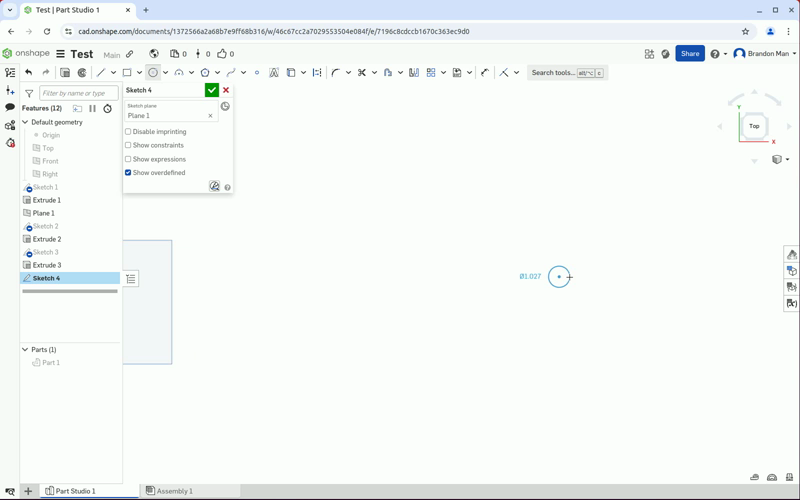
scroll(6)
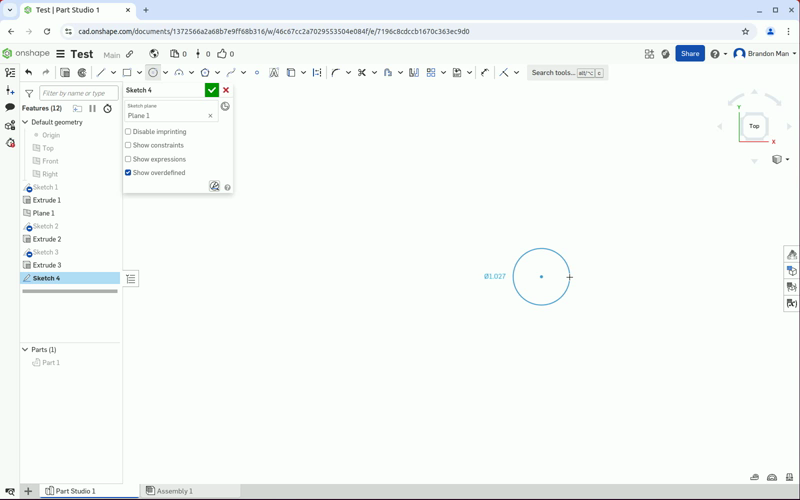
click(569, 276)
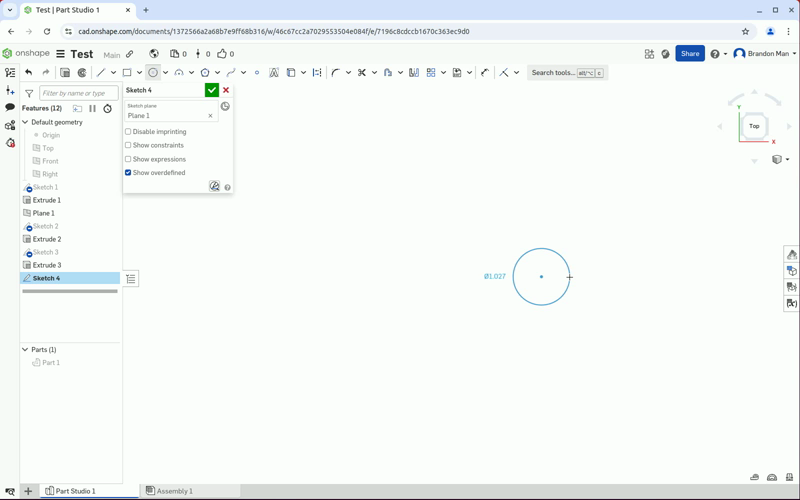
scroll(-6)
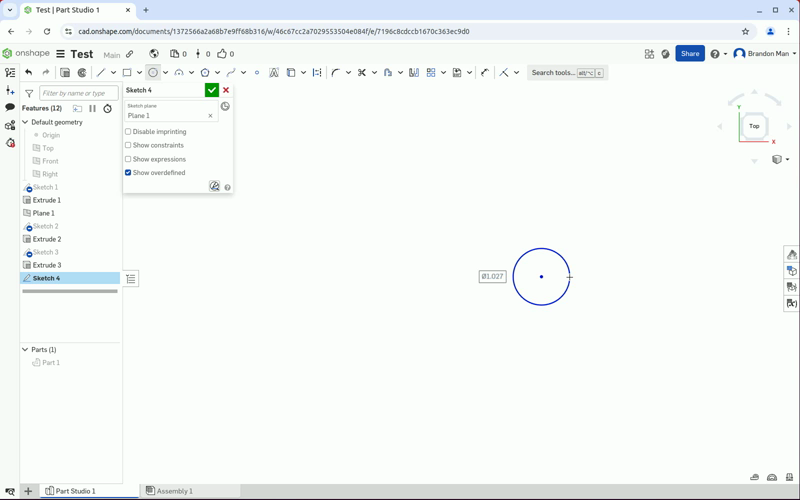
scroll(-6)
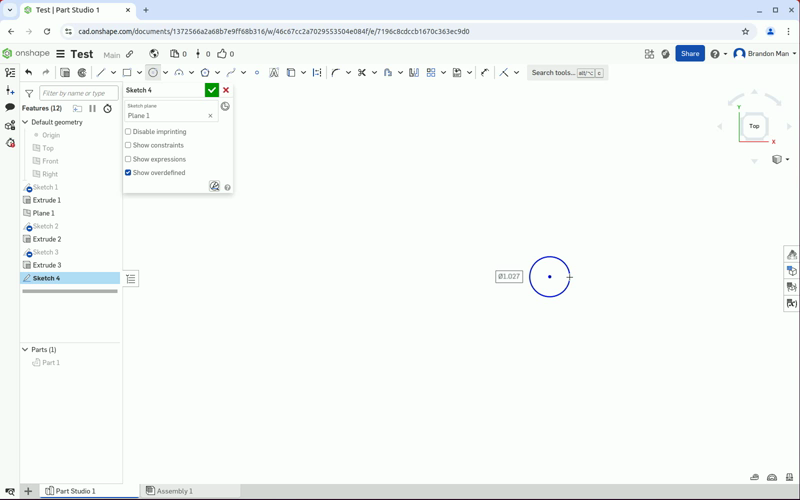
scroll(-6)
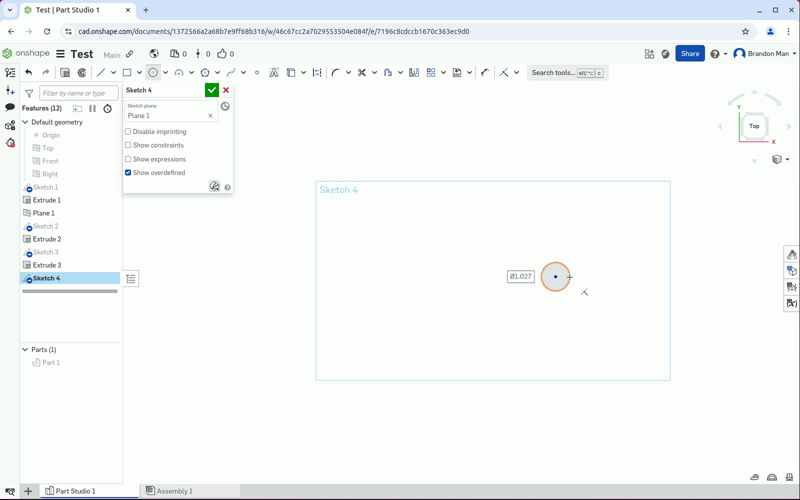
scroll(-6)
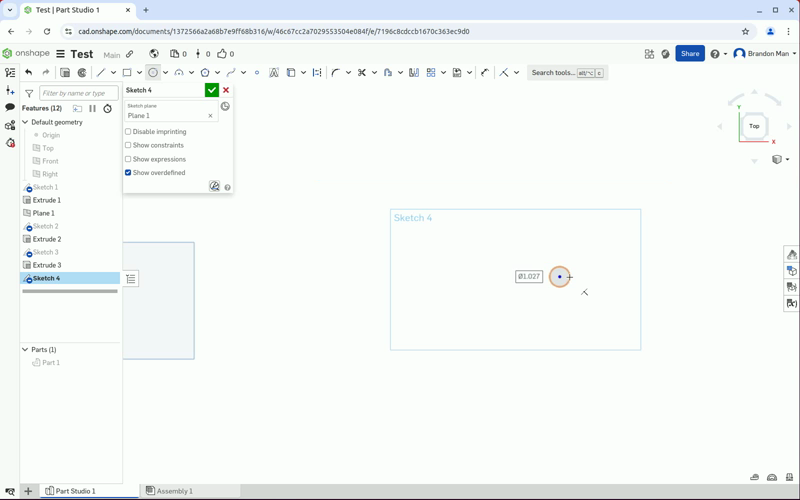
scroll(-6)
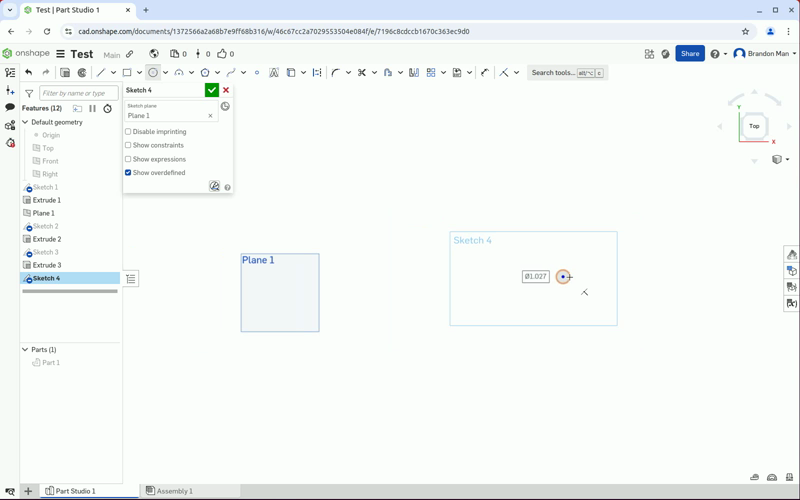
scroll(-6)
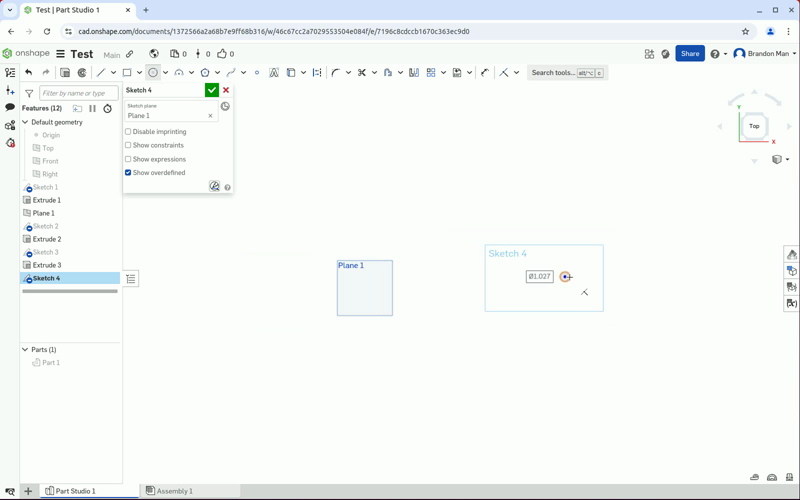
scroll(-6)
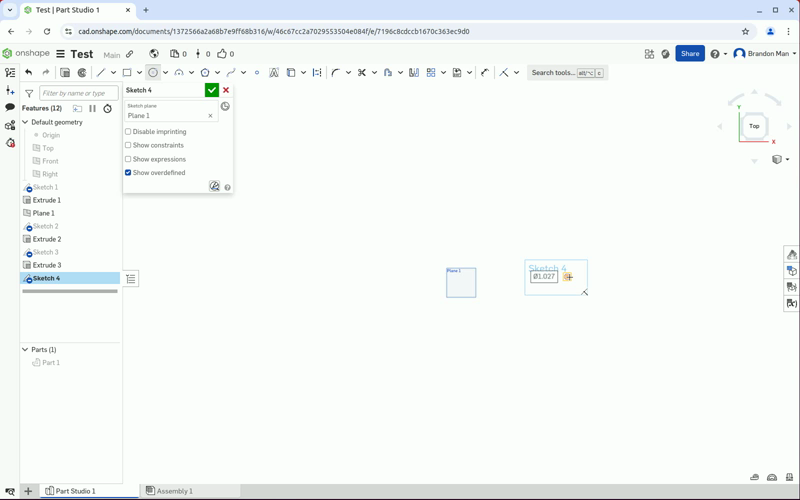
key(esc)
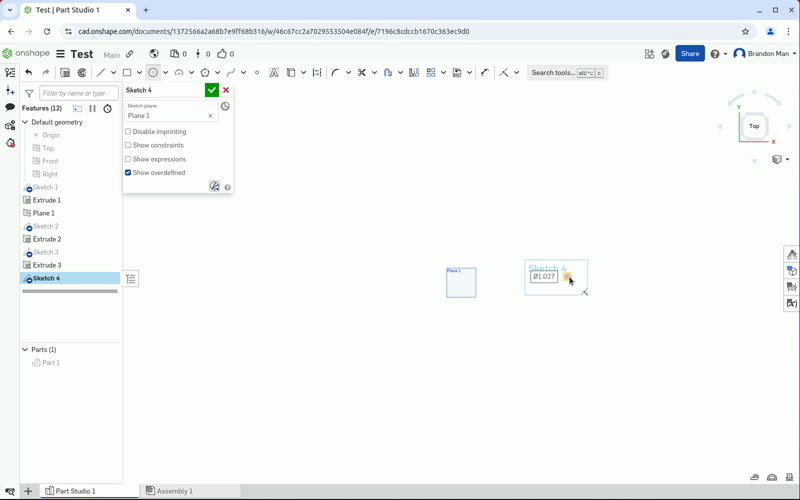
mouse_move(566, 274)
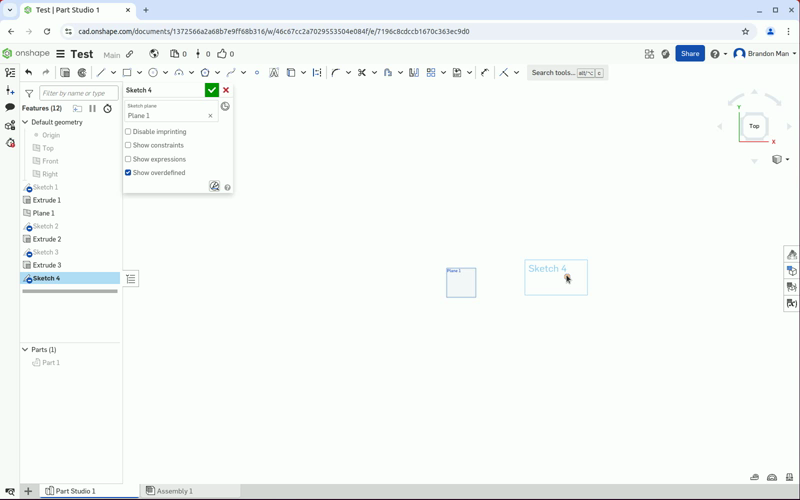
scroll(6)
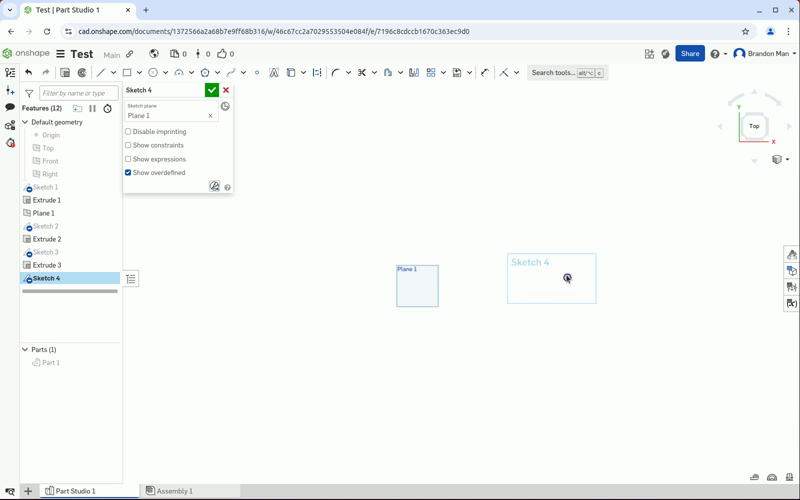
scroll(6)
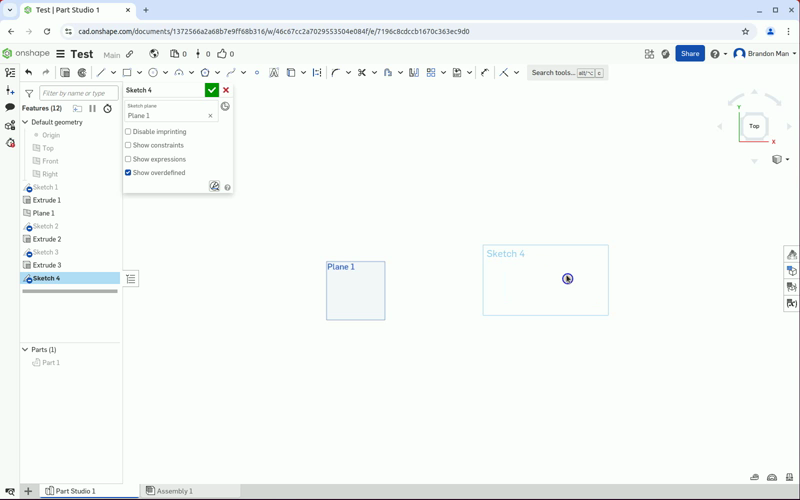
scroll(6)
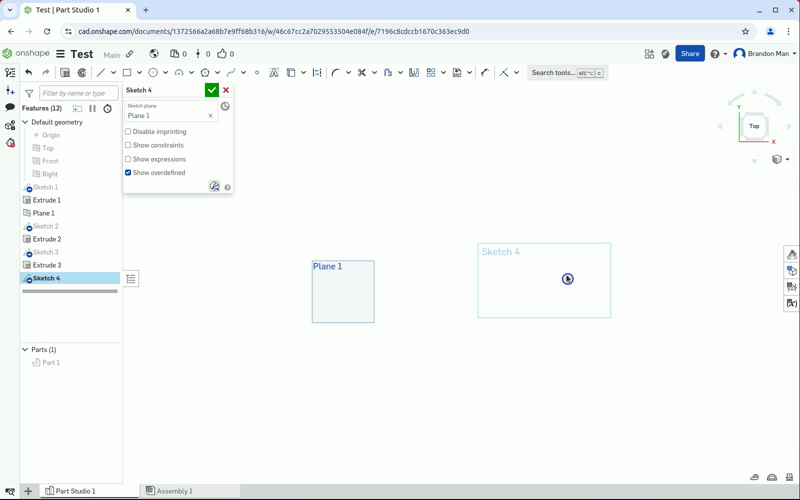
scroll(6)
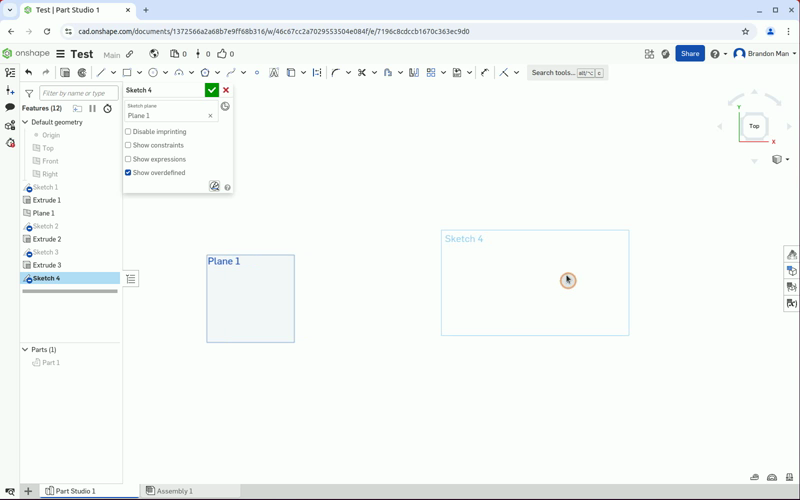
scroll(6)
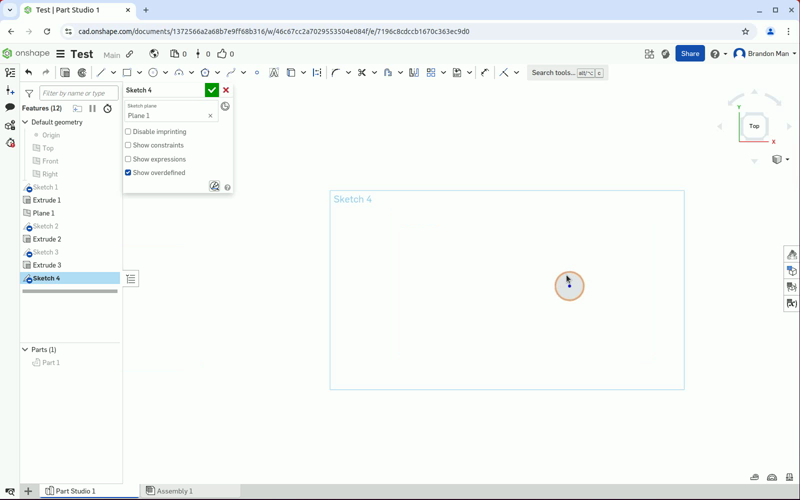
scroll(6)
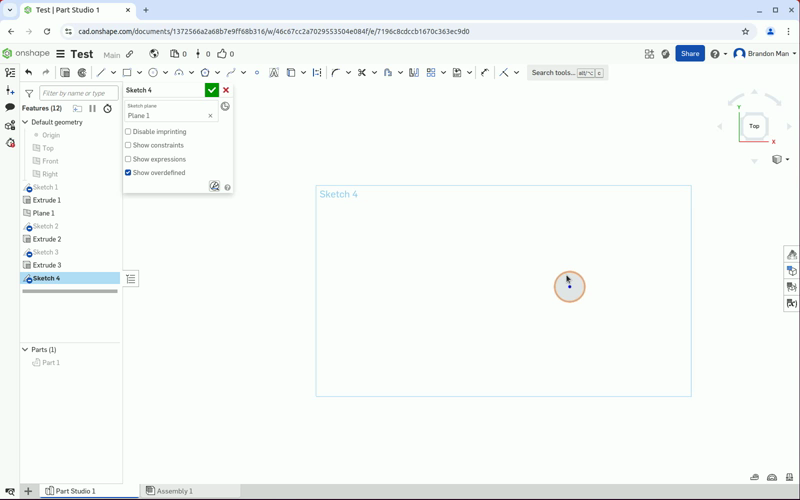
scroll(6)
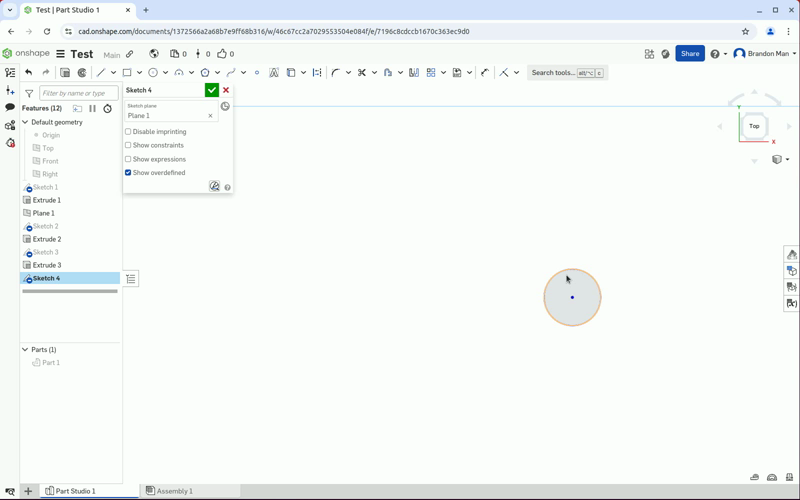
click(566, 274)
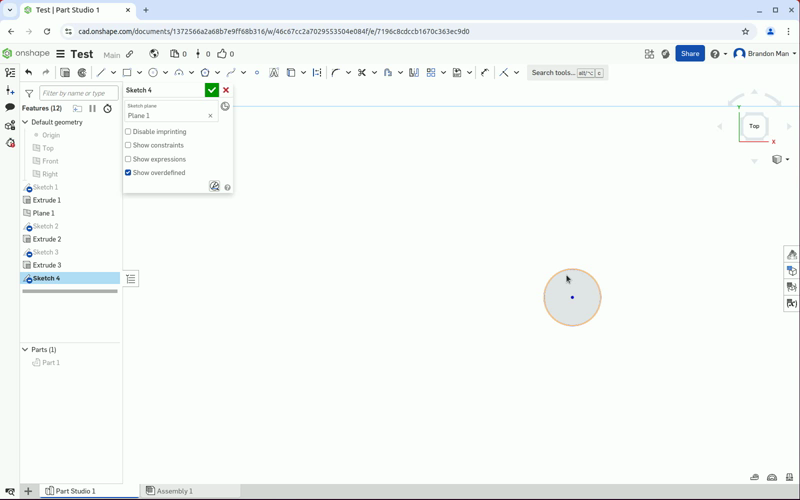
scroll(-6)
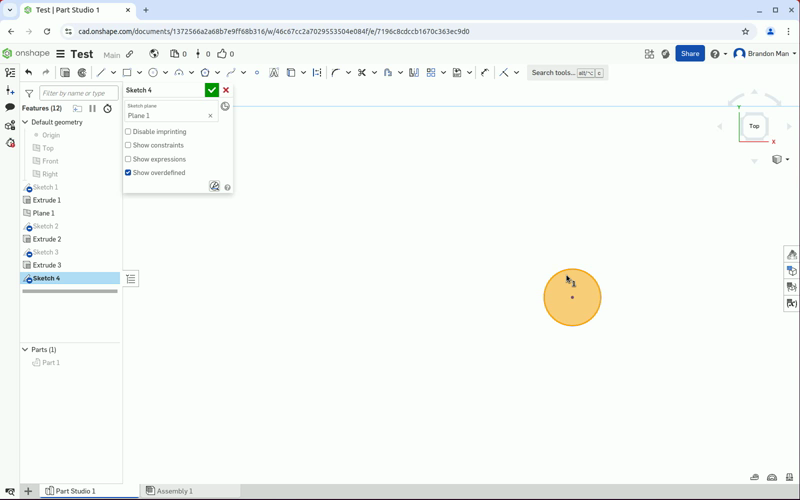
scroll(-6)
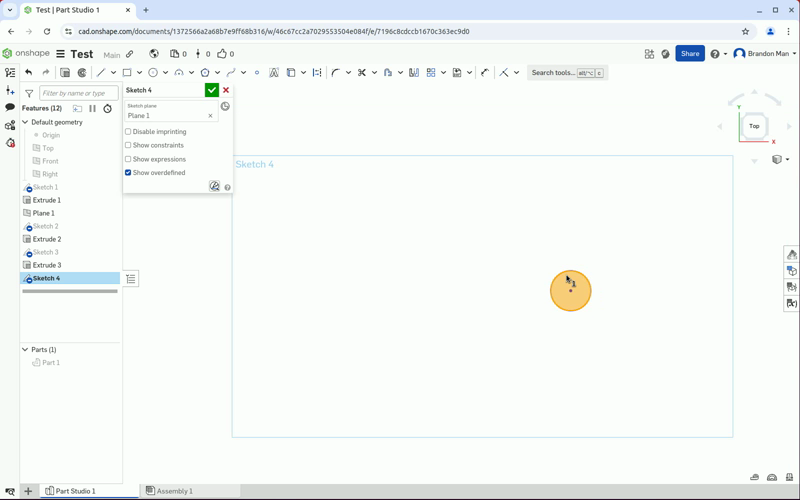
scroll(-6)
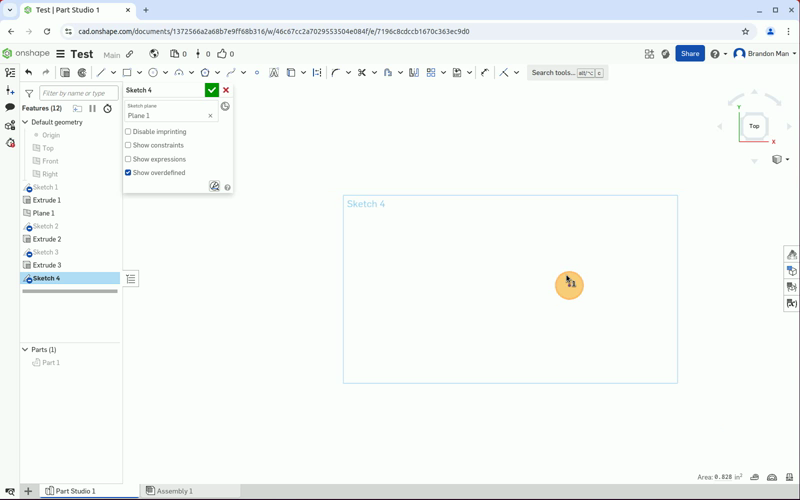
scroll(-6)
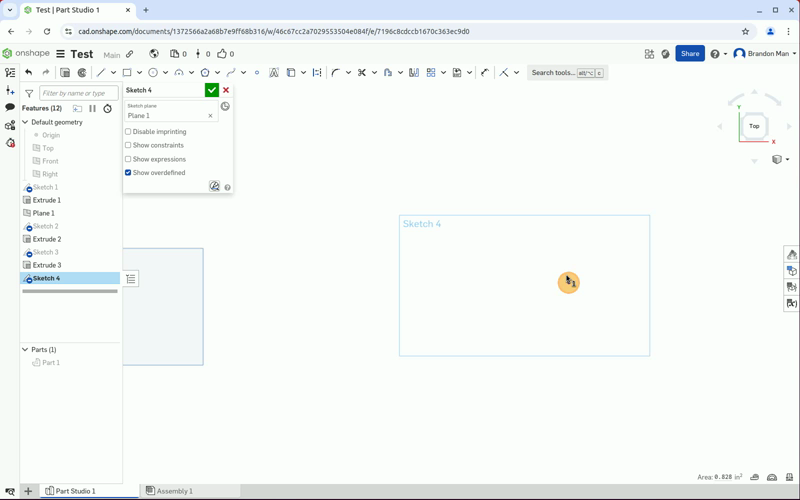
scroll(-6)
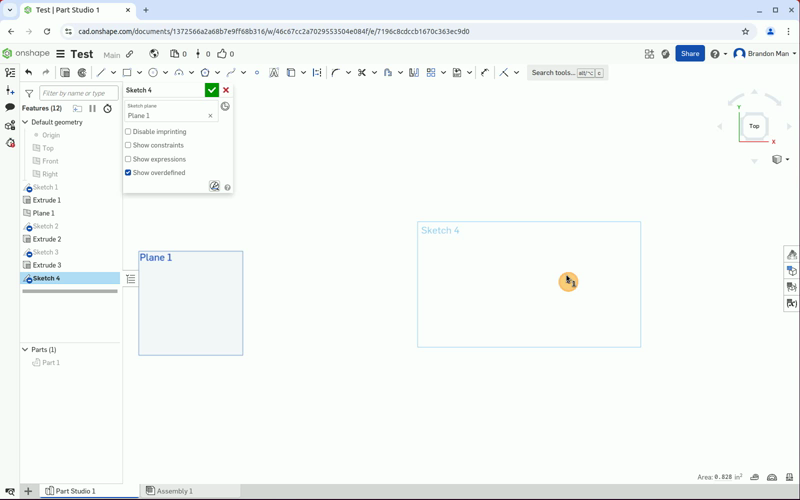
scroll(-6)
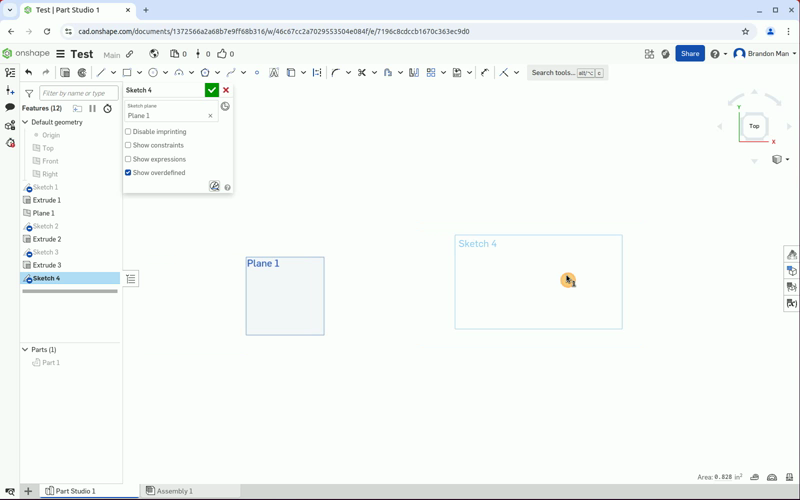
scroll(-6)
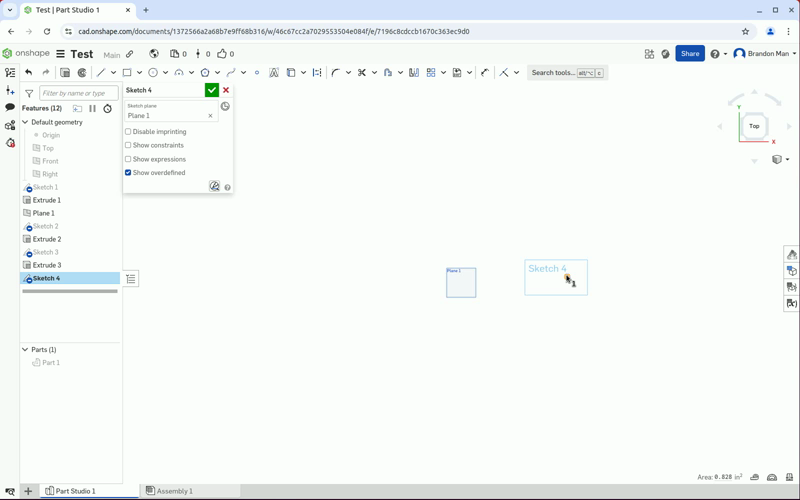
mouse_move(73, 352)
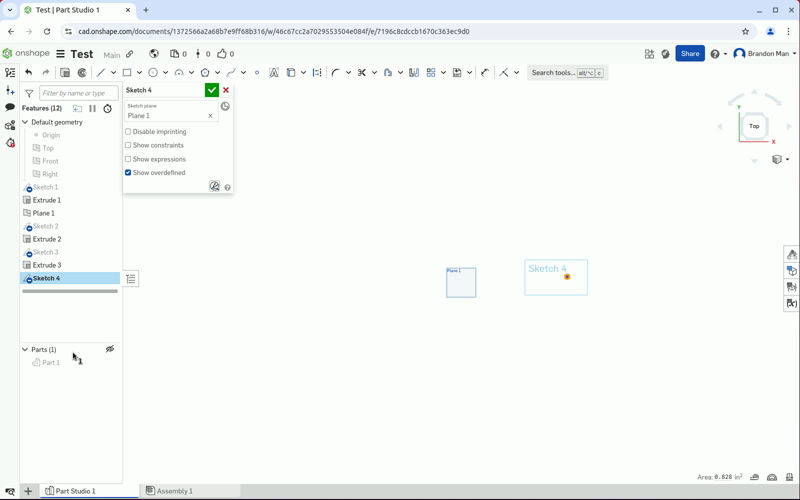
key(shift+y)
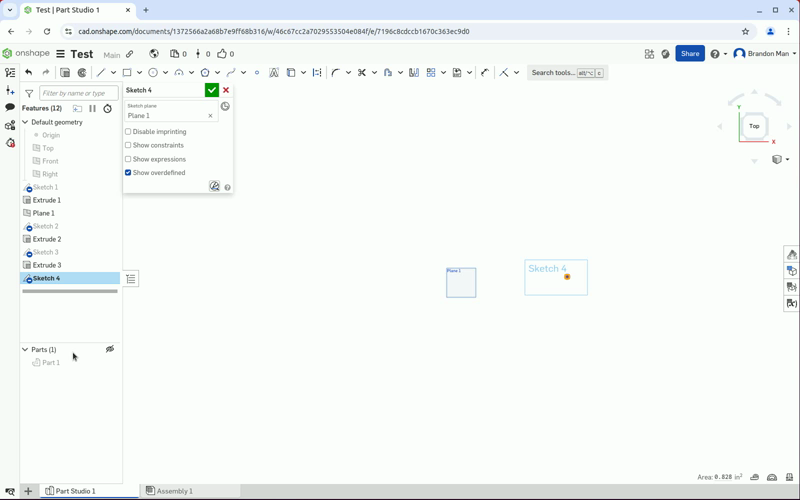
key(shift+e)
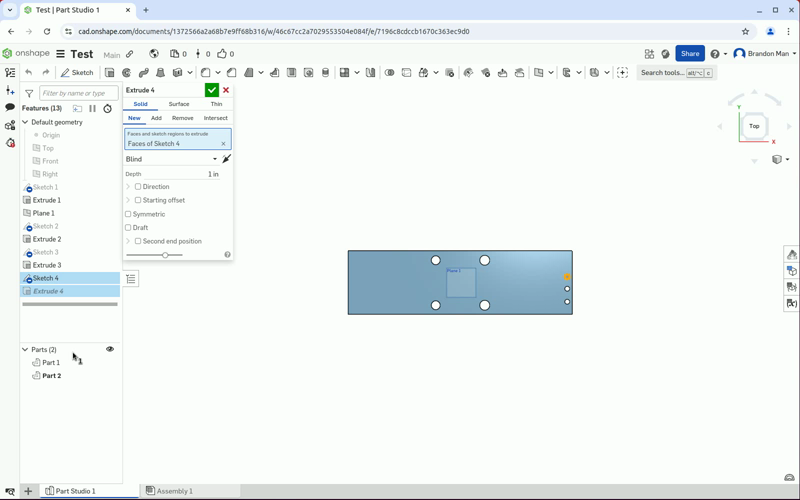
mouse_move(143, 106)
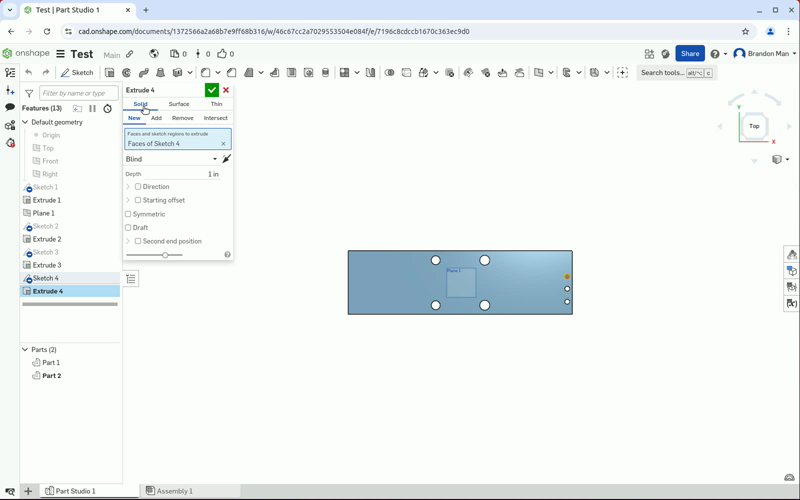
click(143, 106)
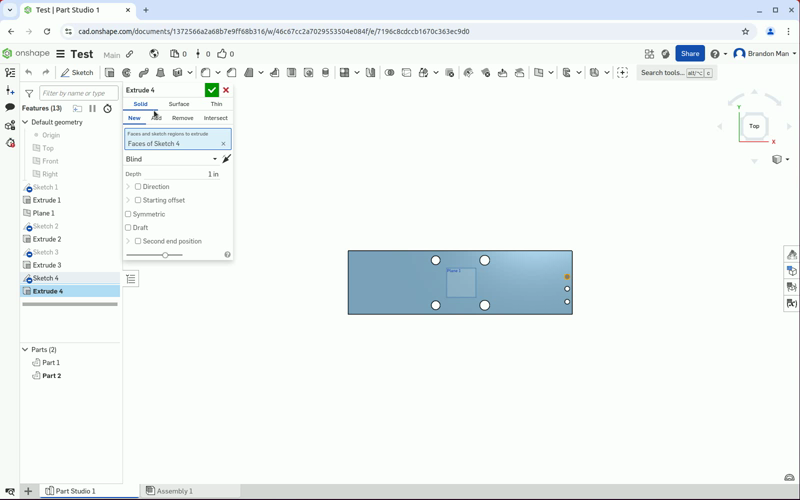
mouse_move(186, 120)
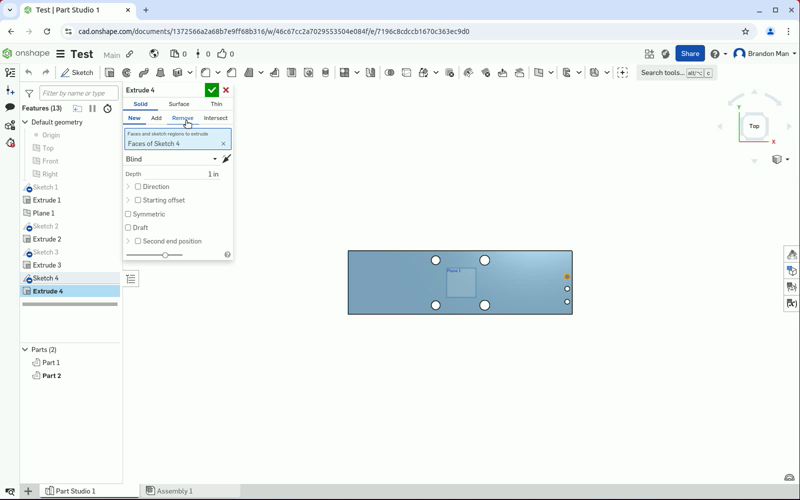
click(186, 120)
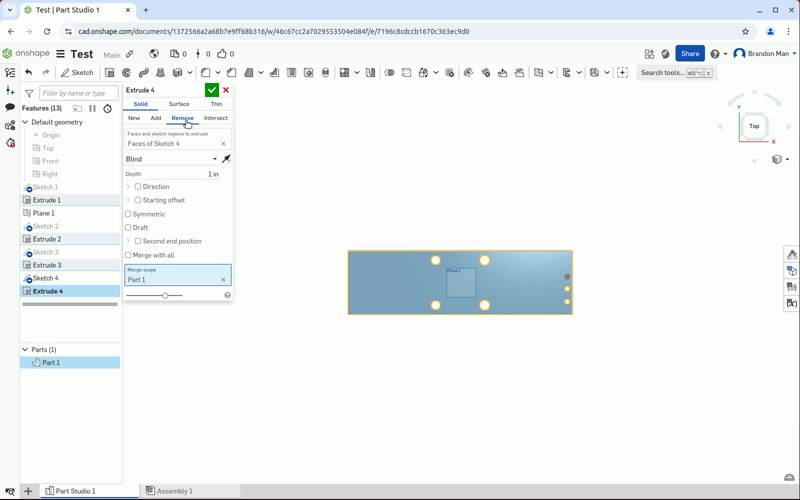
key(tab, 4)
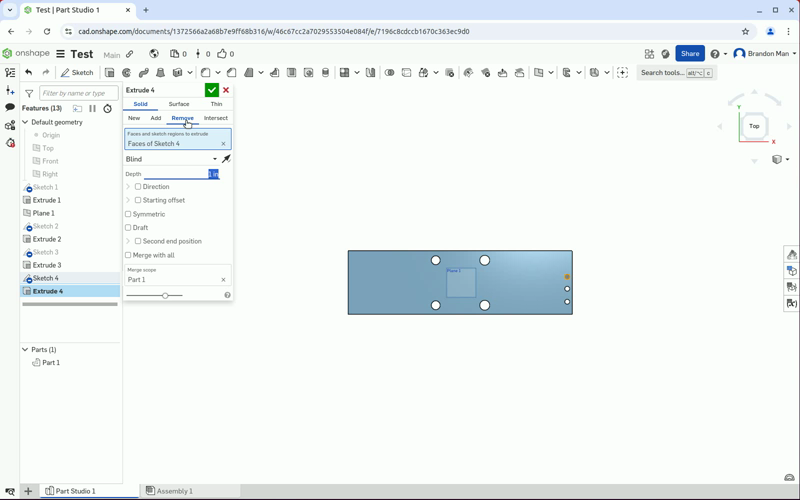
text(3.129)
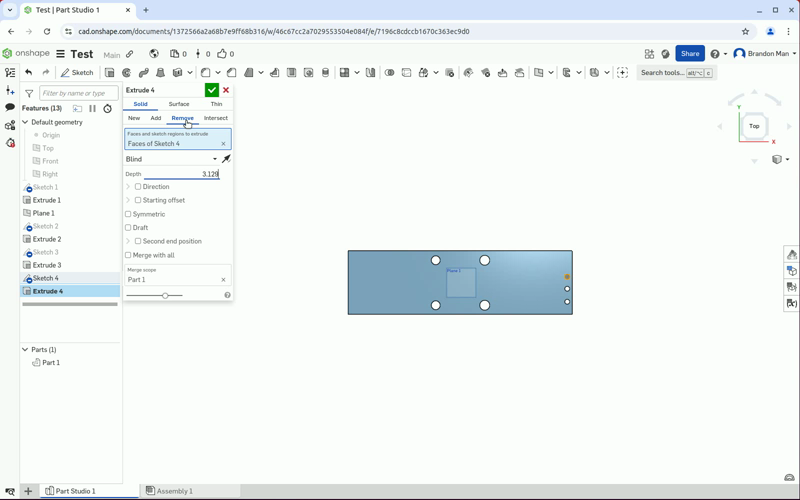
key(tab, 6)
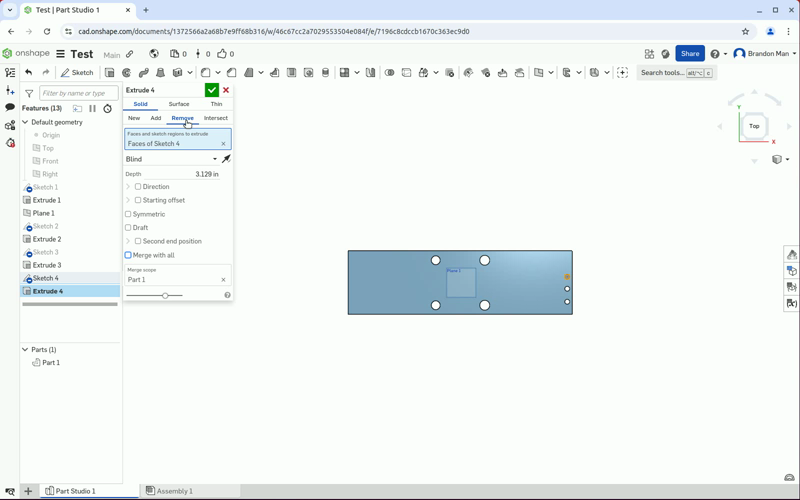
key(space)
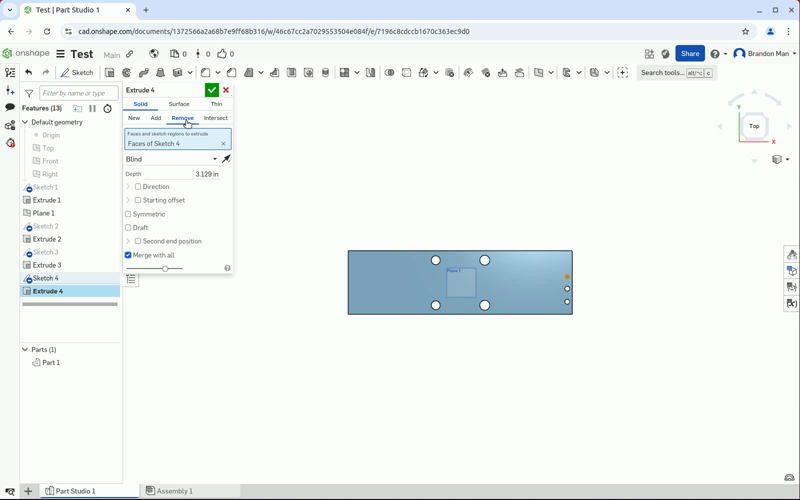
key(enter)
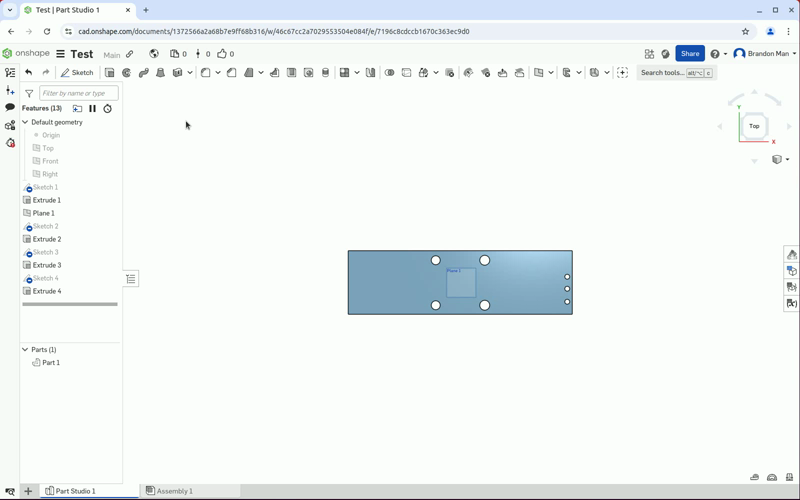
key(shift+h)
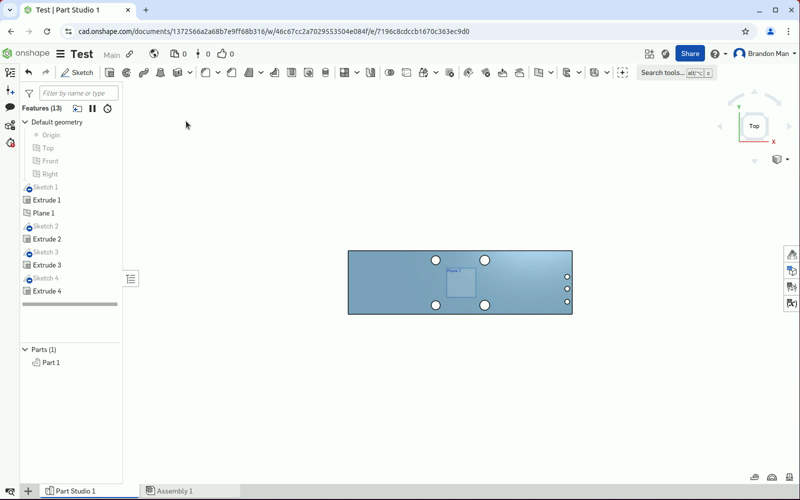
key(shift+h)
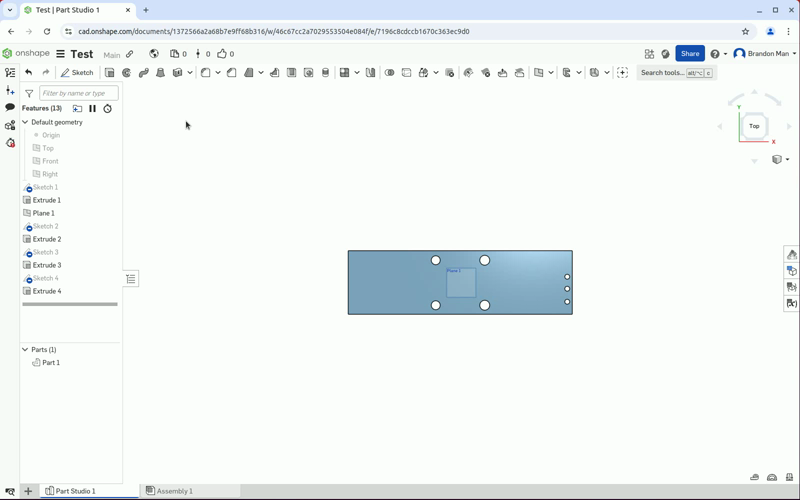
mouse_move(73, 189)
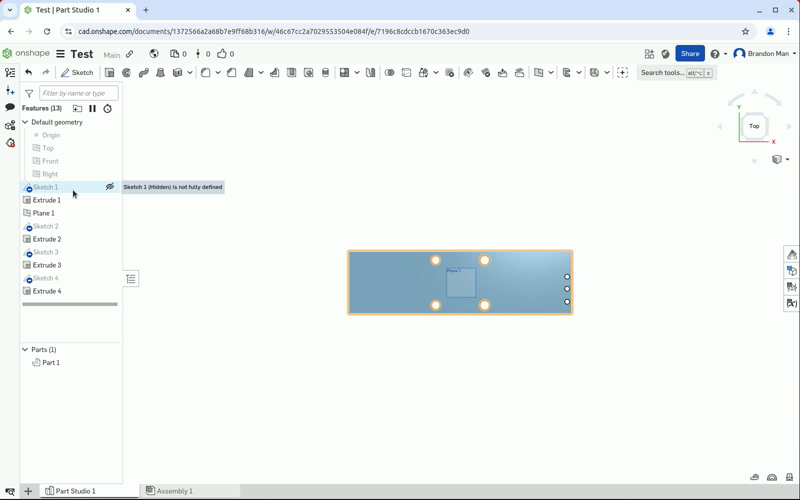
click(73, 189)
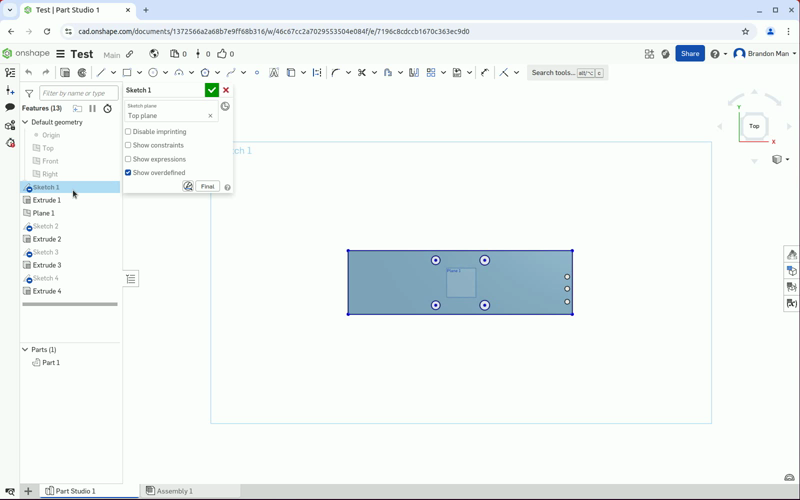
mouse_move(229, 92)
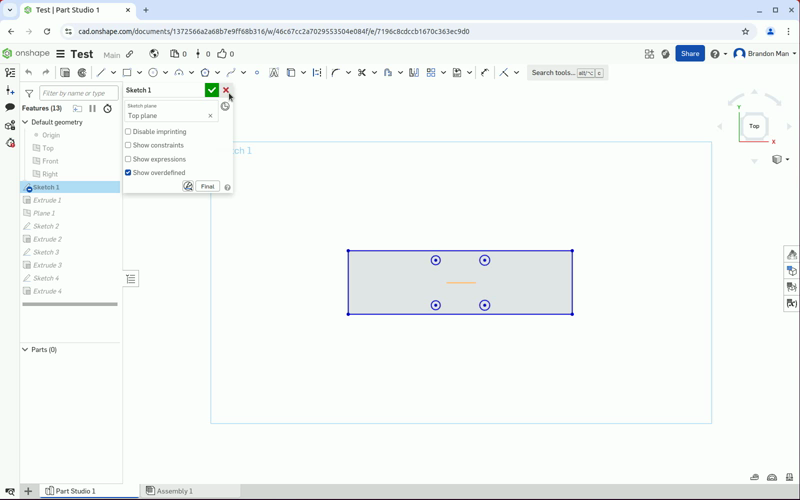
click(229, 92)
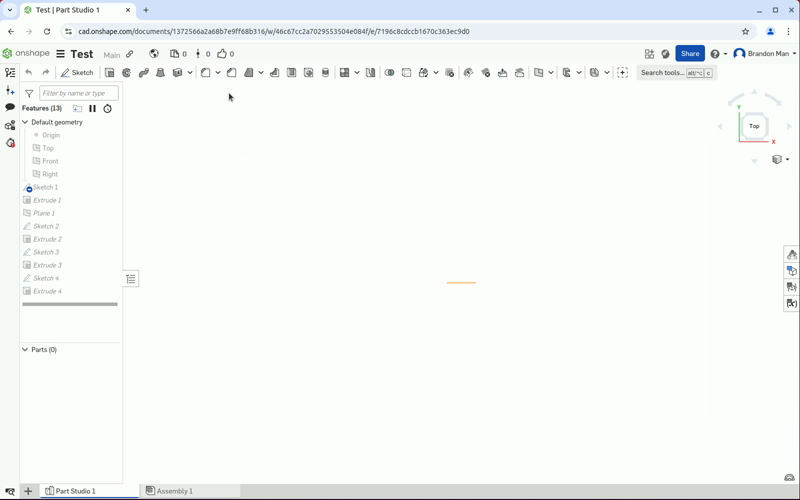
key(shift+s)
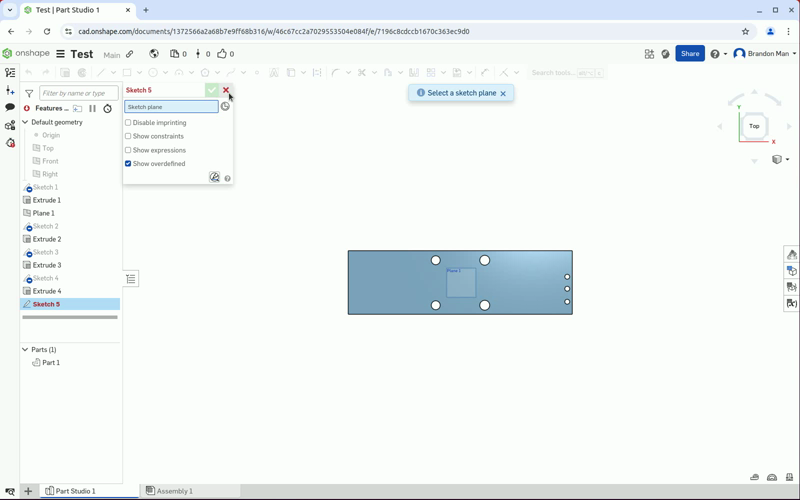
mouse_move(73, 215)
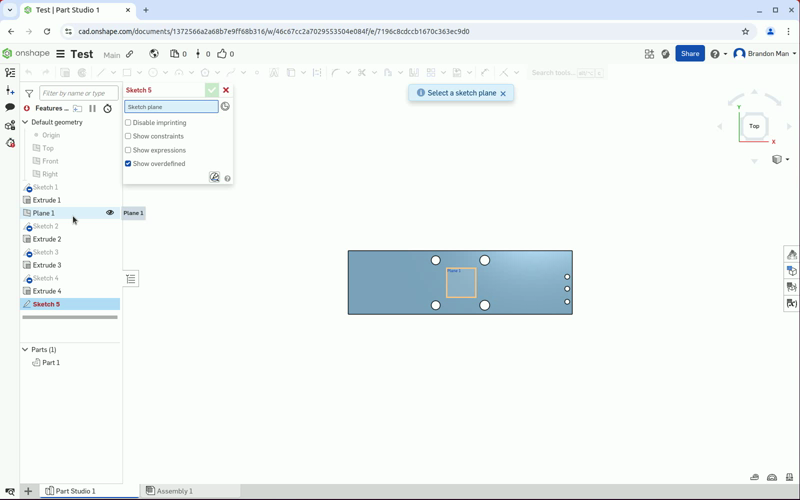
click(73, 215)
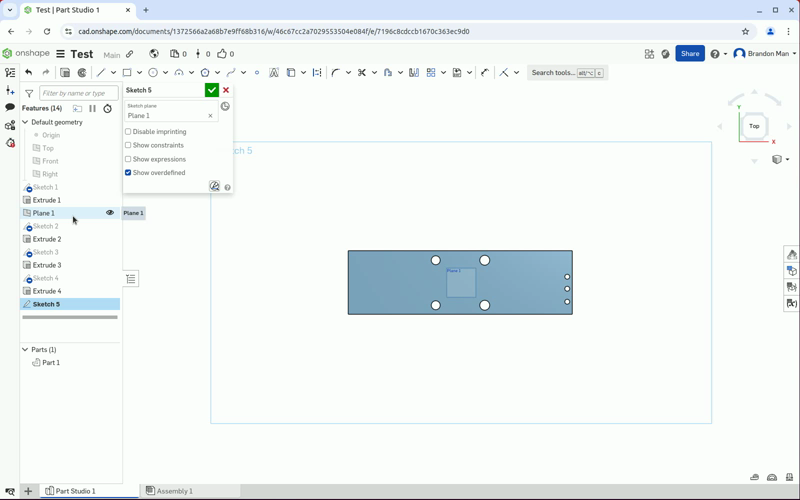
mouse_move(73, 352)
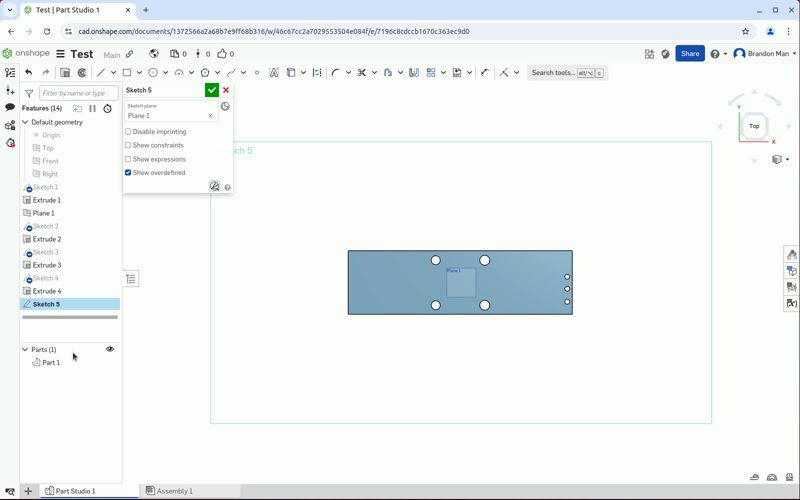
key(y)
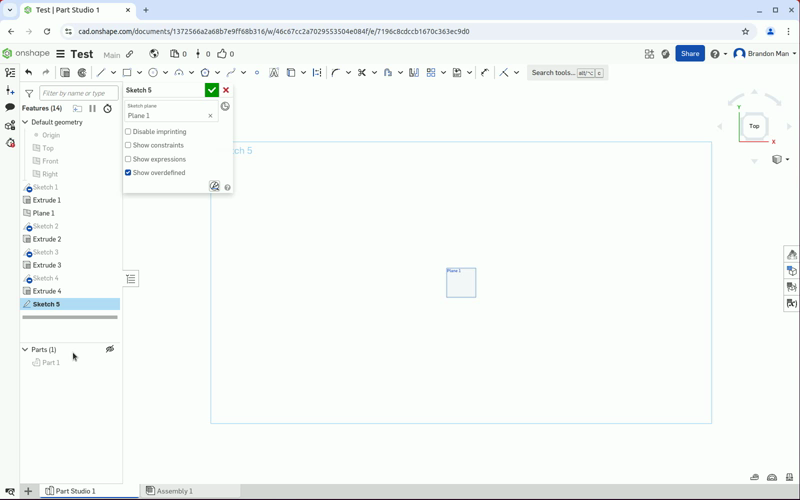
key(c)
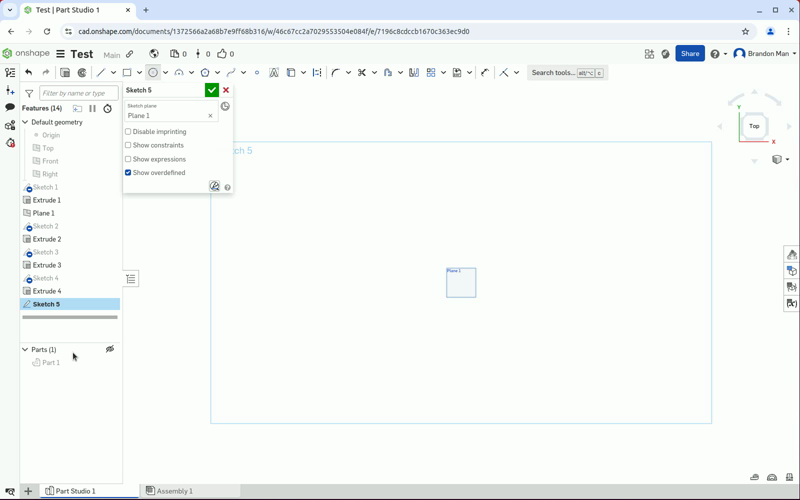
key_down(shift)
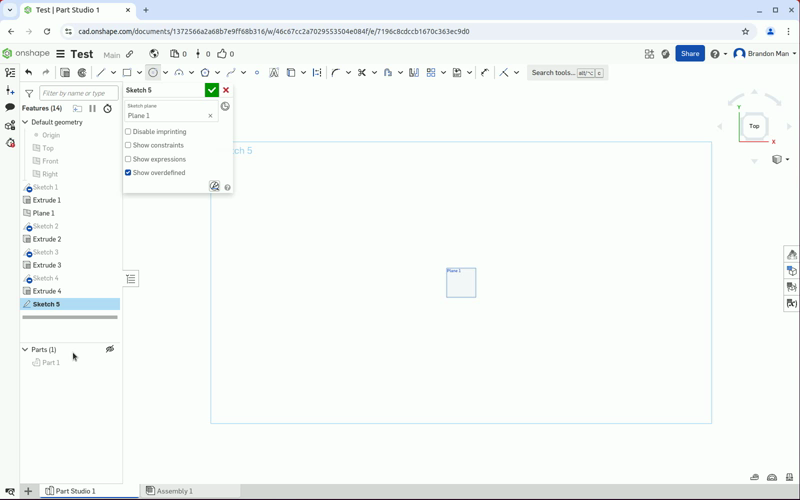
mouse_move(567, 264)
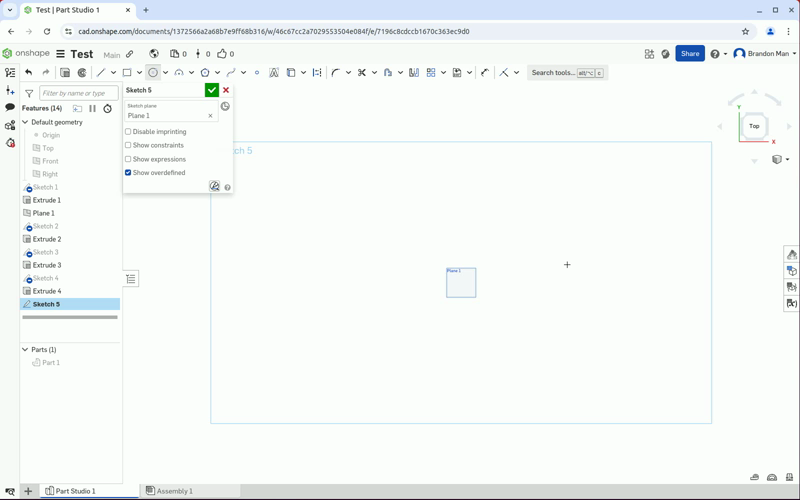
click(567, 264)
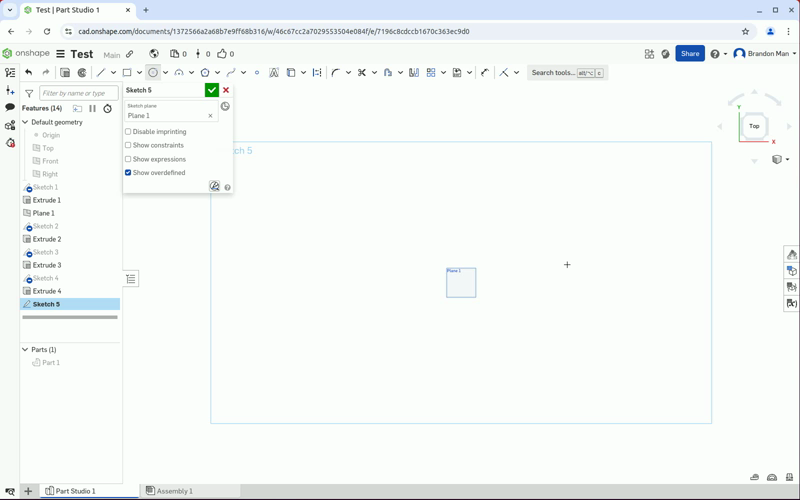
key_up(shift)
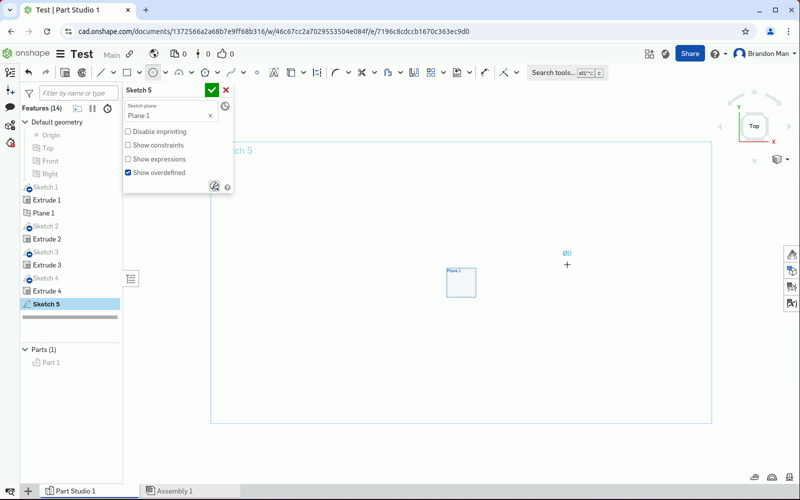
mouse_move(569, 264)
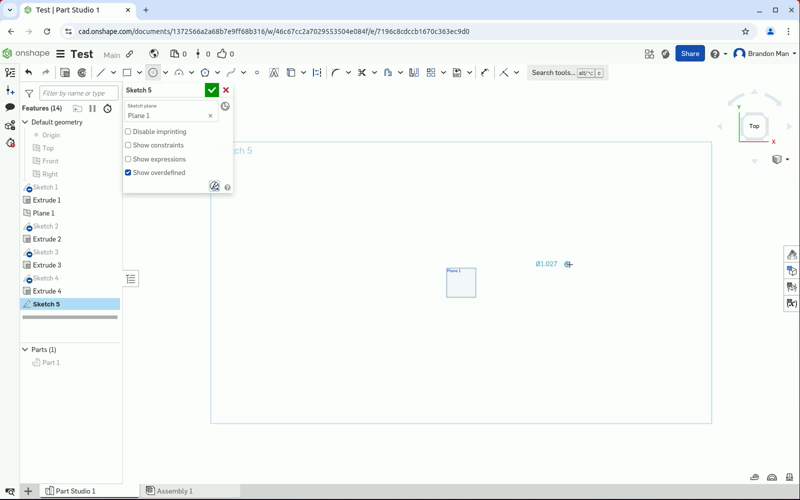
scroll(6)
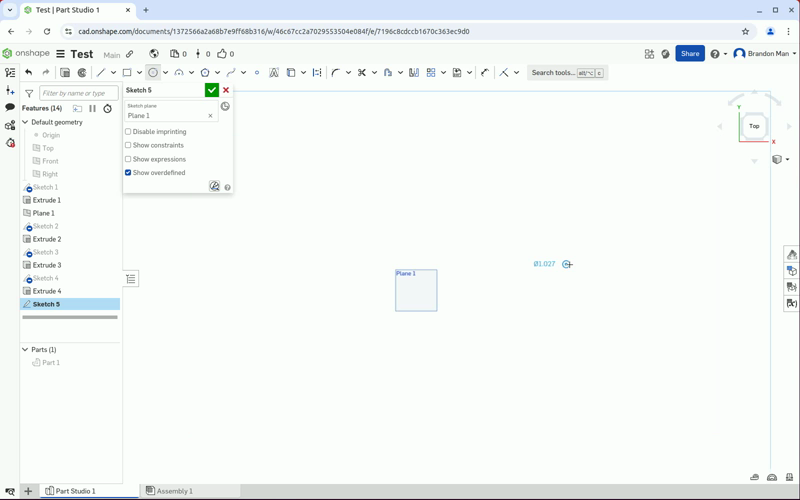
scroll(6)
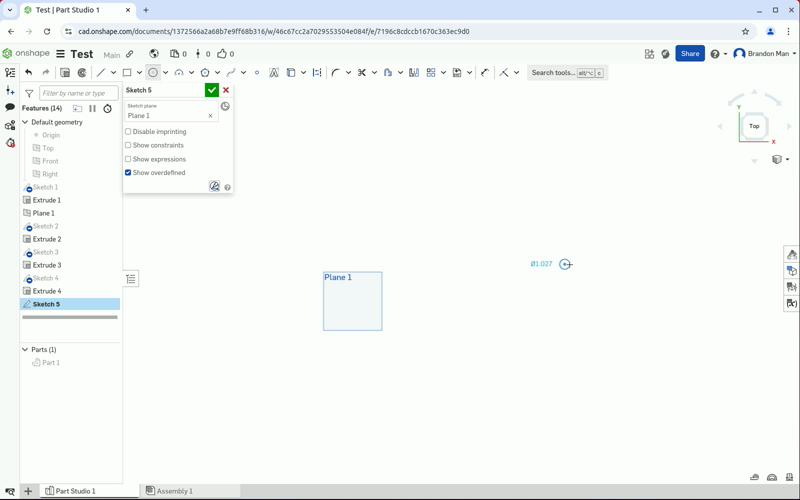
scroll(6)
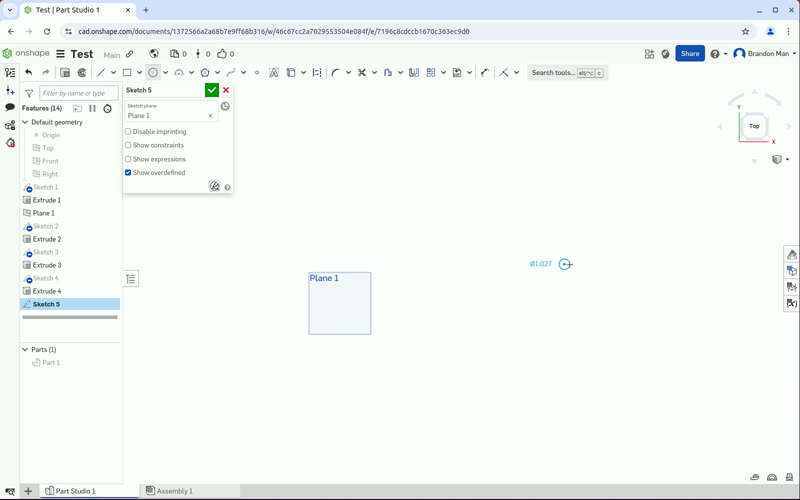
scroll(6)
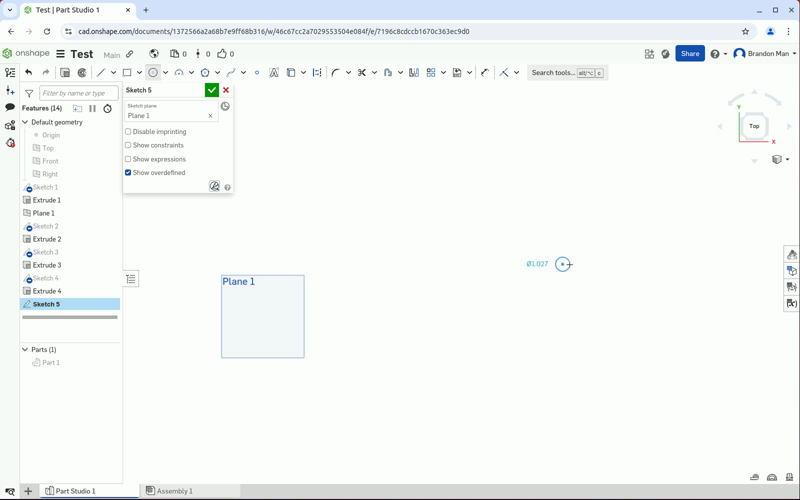
scroll(6)
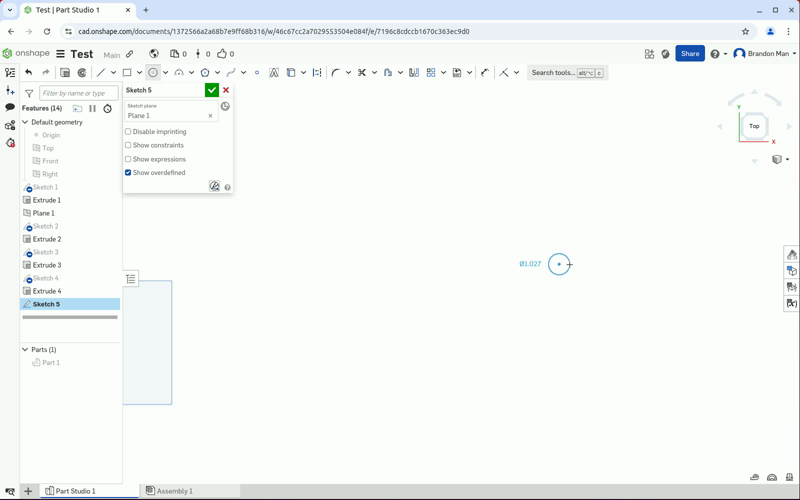
scroll(6)
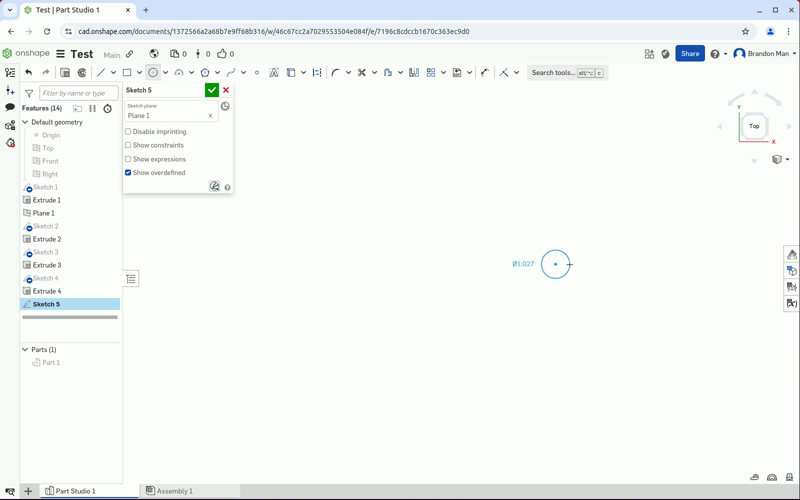
scroll(6)
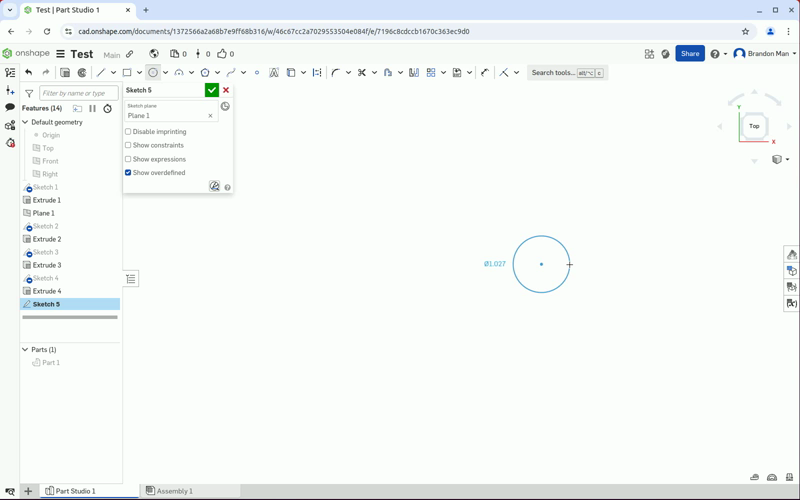
click(569, 264)
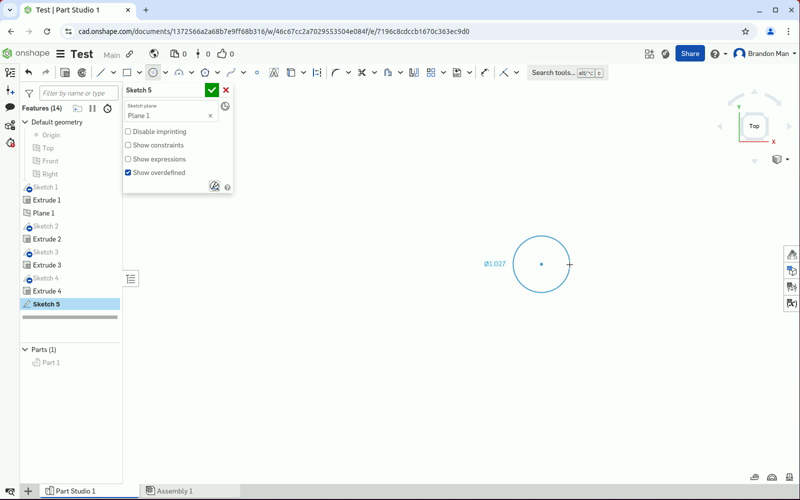
scroll(-6)
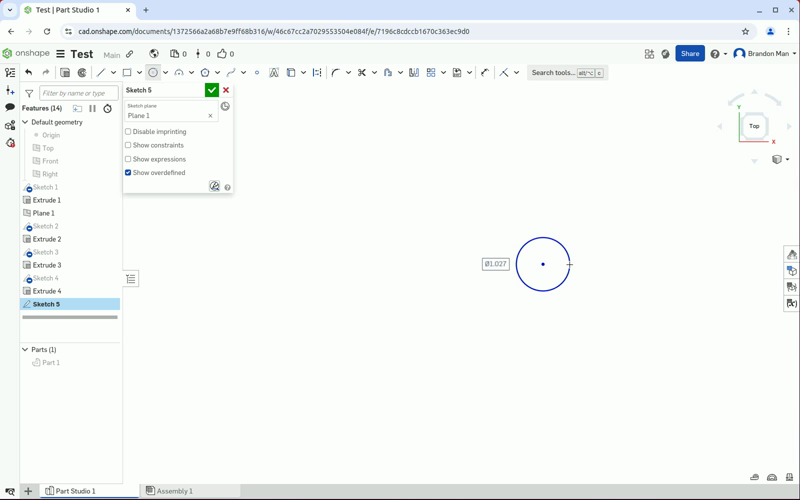
scroll(-6)
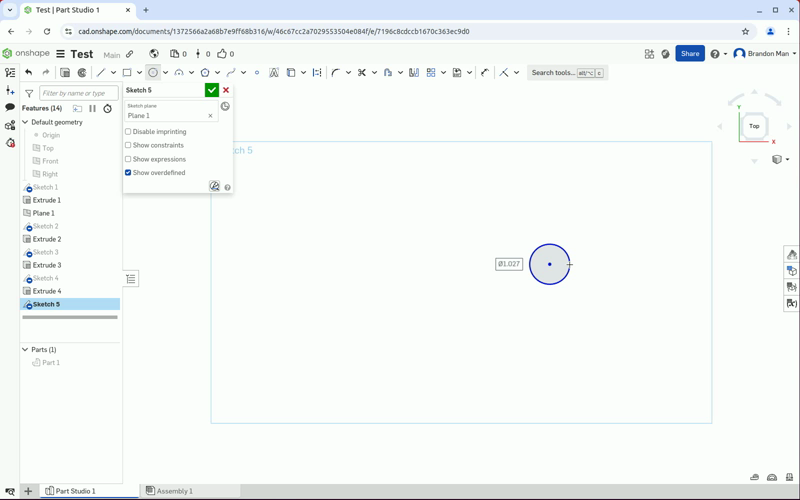
scroll(-6)
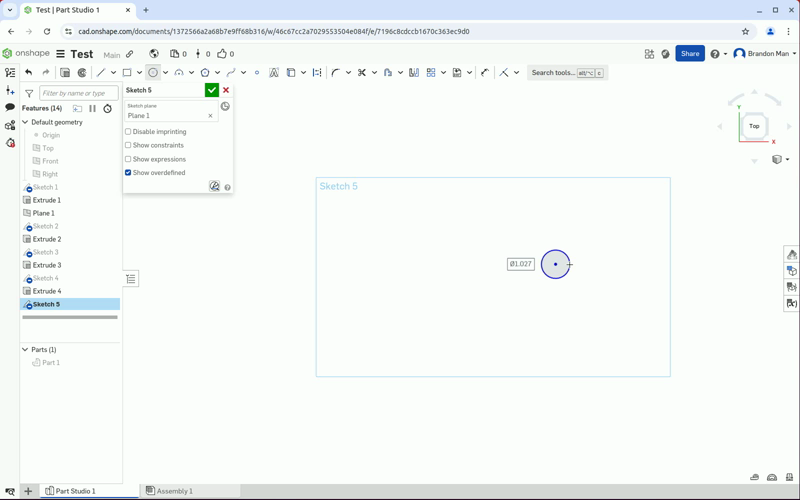
scroll(-6)
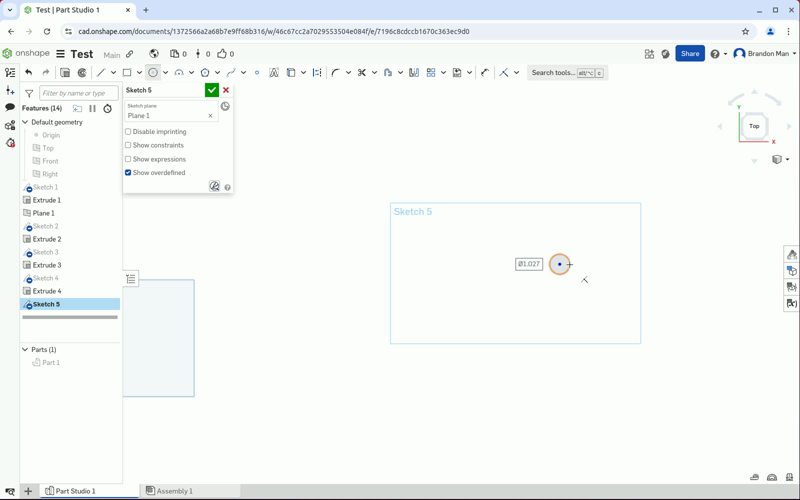
scroll(-6)
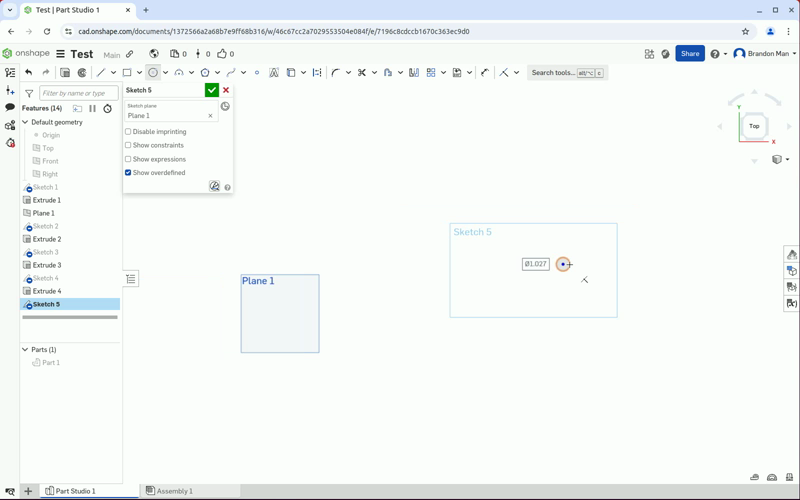
scroll(-6)
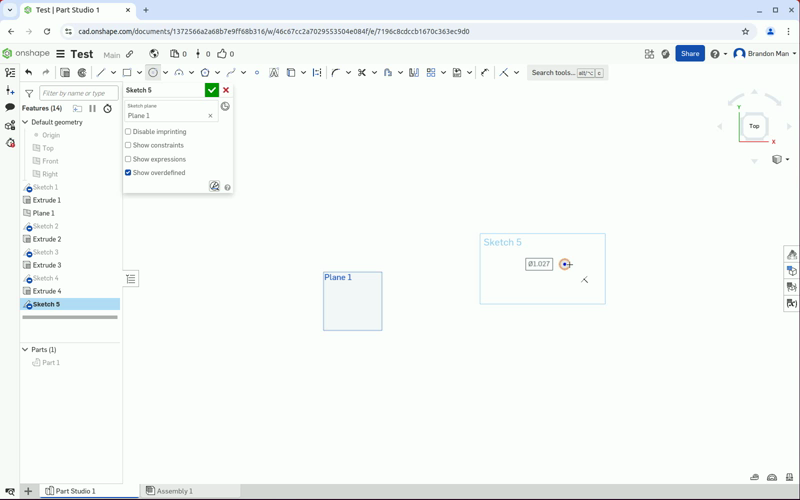
scroll(-6)
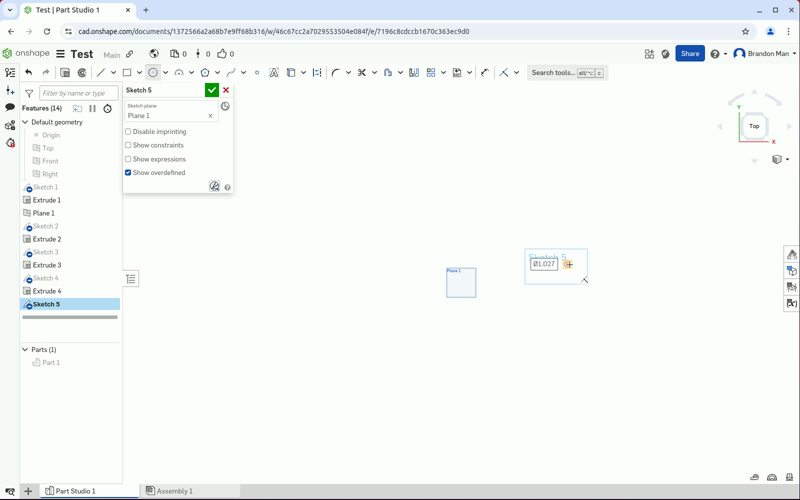
key(esc)
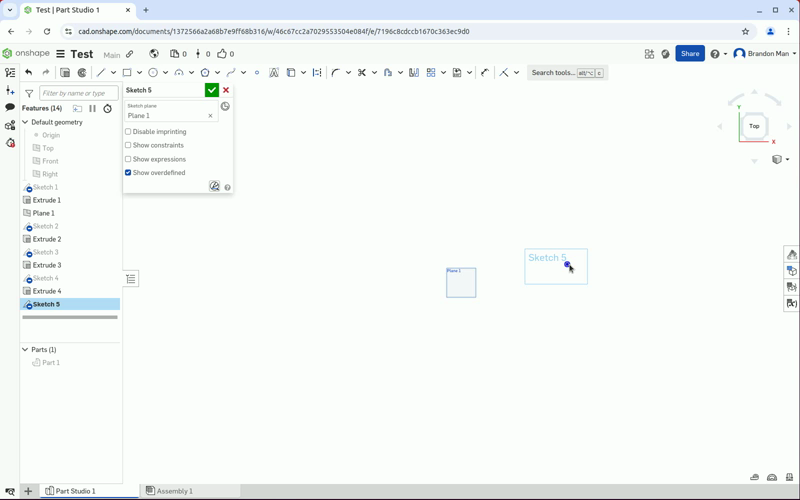
mouse_move(569, 263)
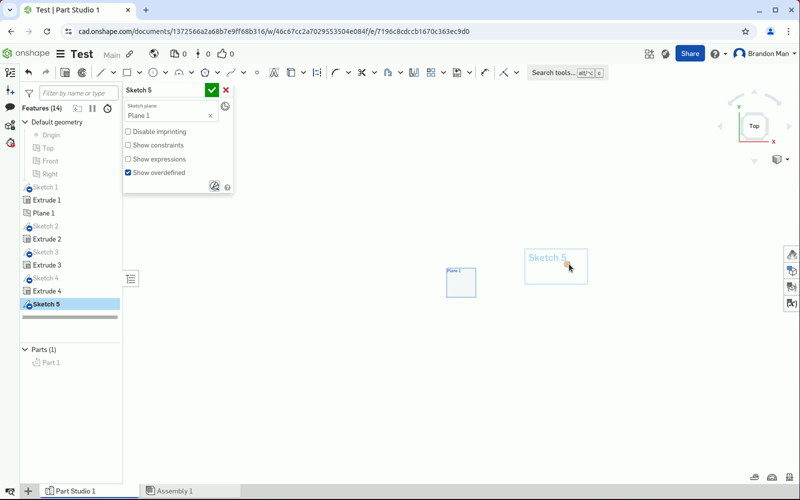
scroll(6)
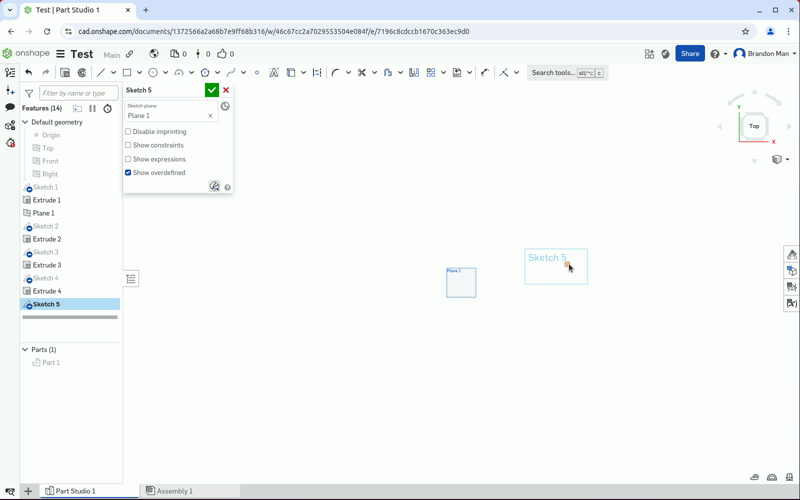
scroll(6)
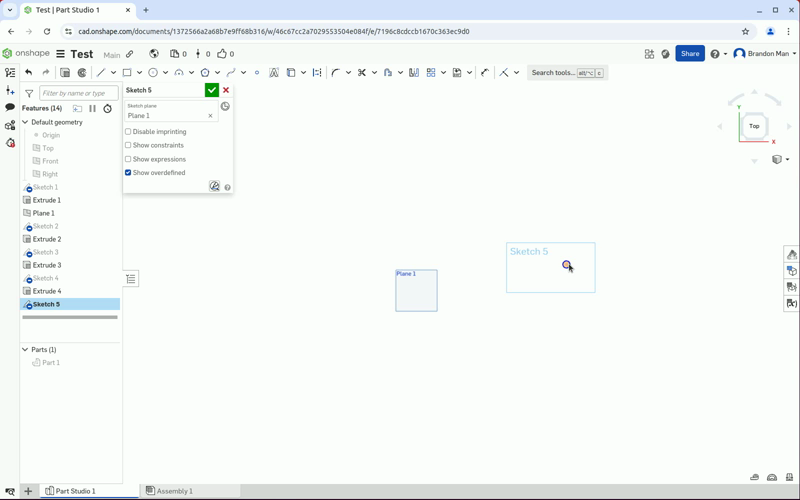
scroll(6)
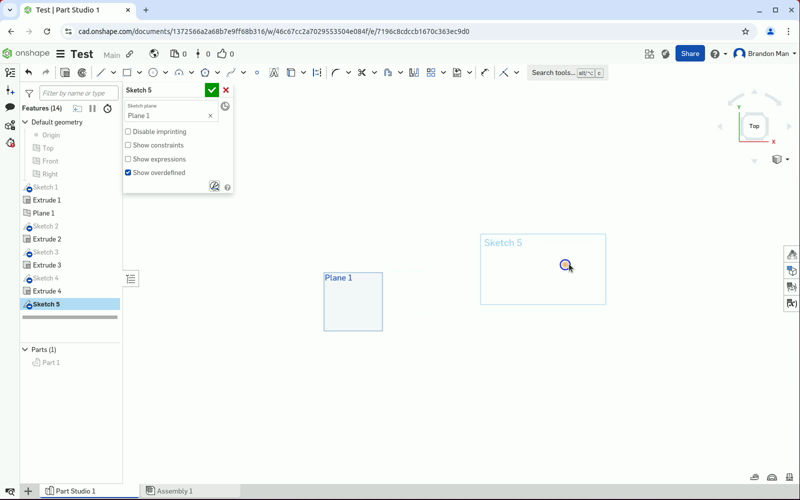
scroll(6)
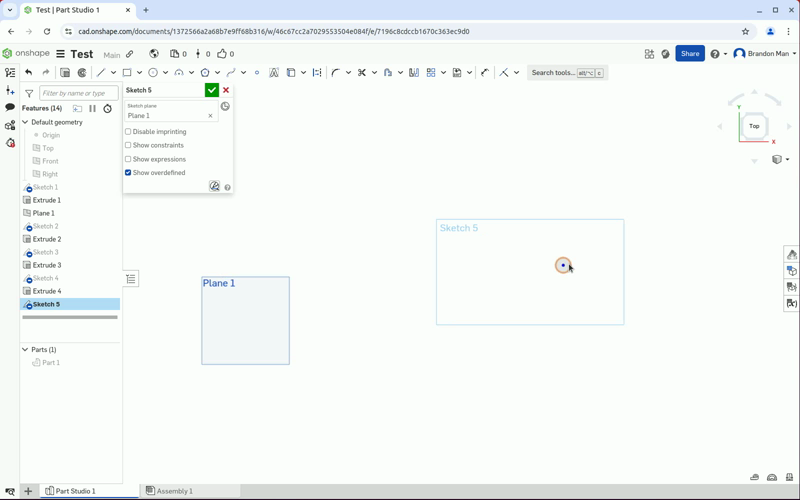
scroll(6)
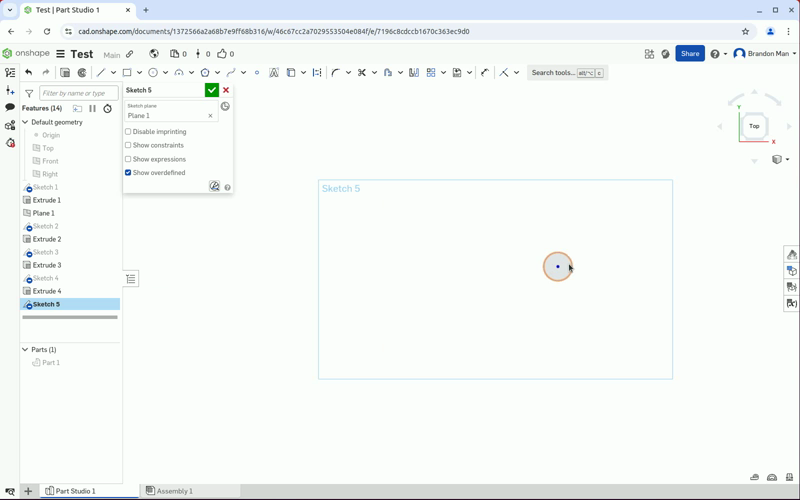
scroll(6)
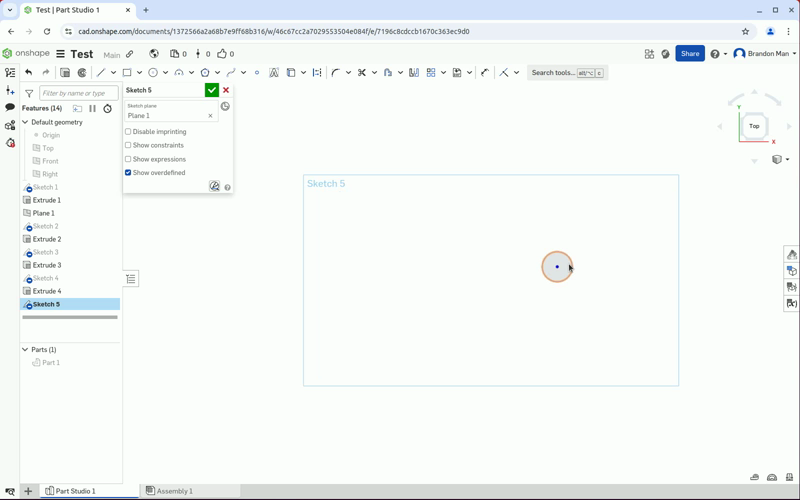
scroll(6)
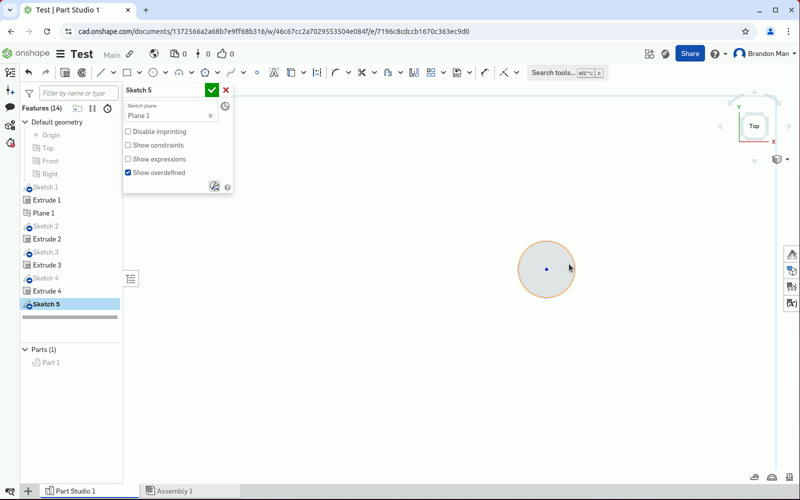
click(569, 263)
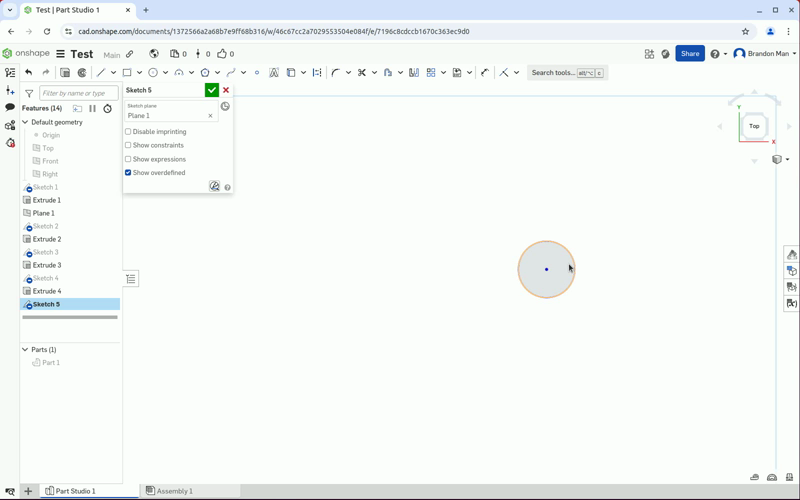
scroll(-6)
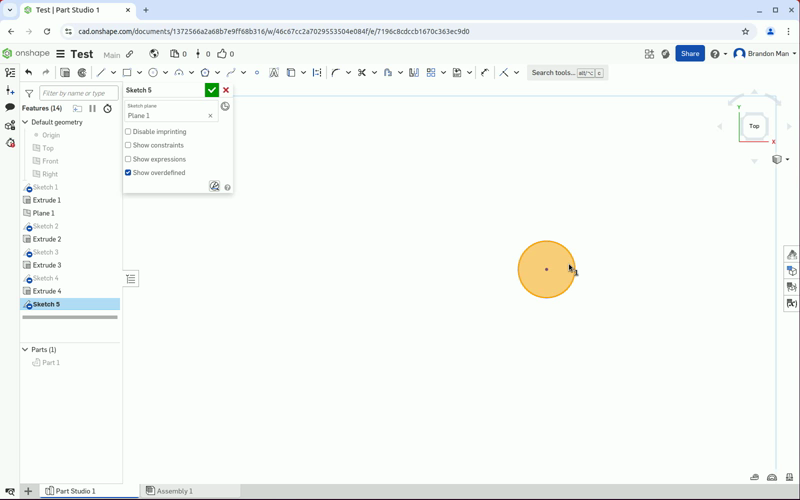
scroll(-6)
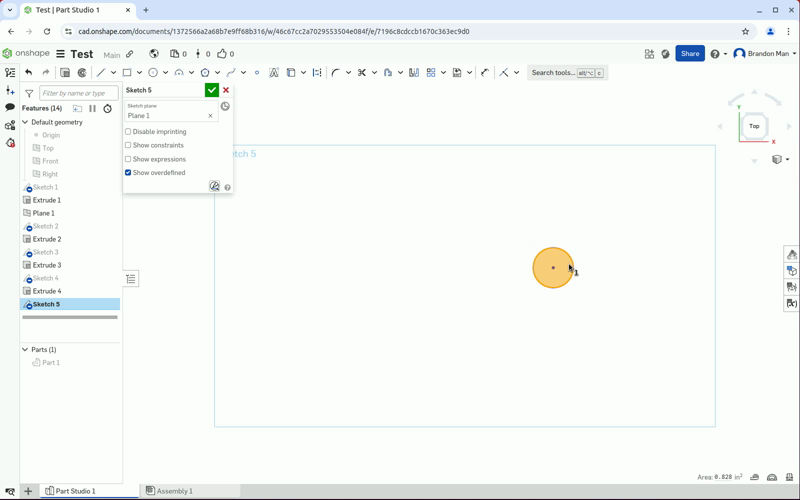
scroll(-6)
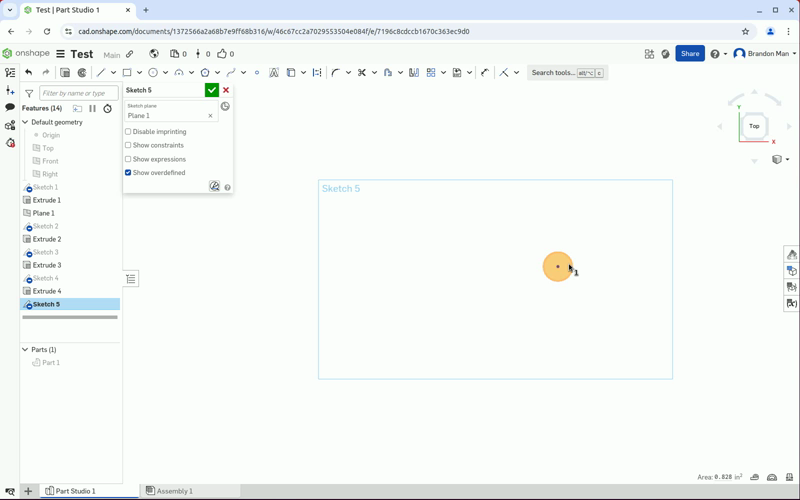
scroll(-6)
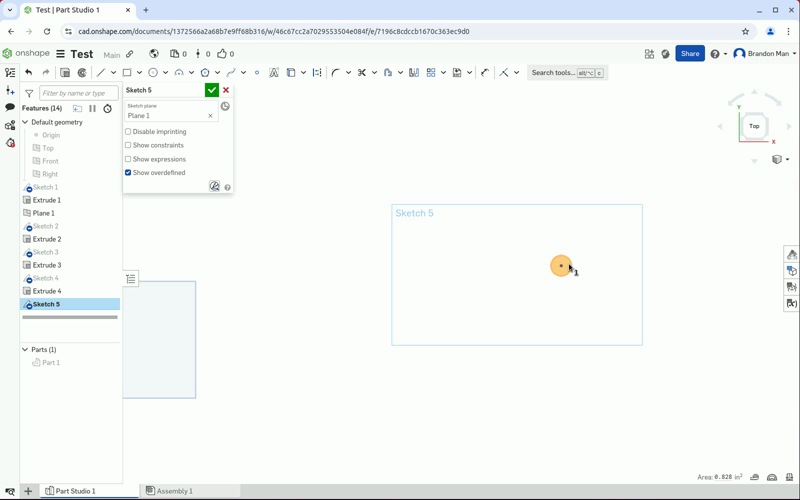
scroll(-6)
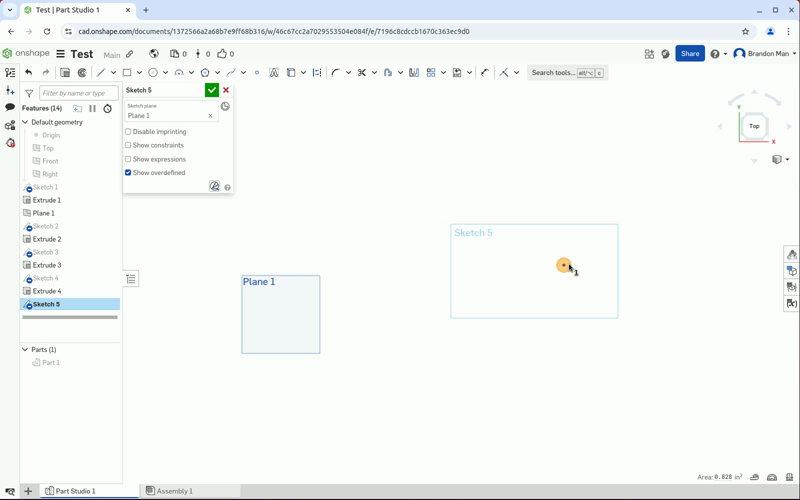
scroll(-6)
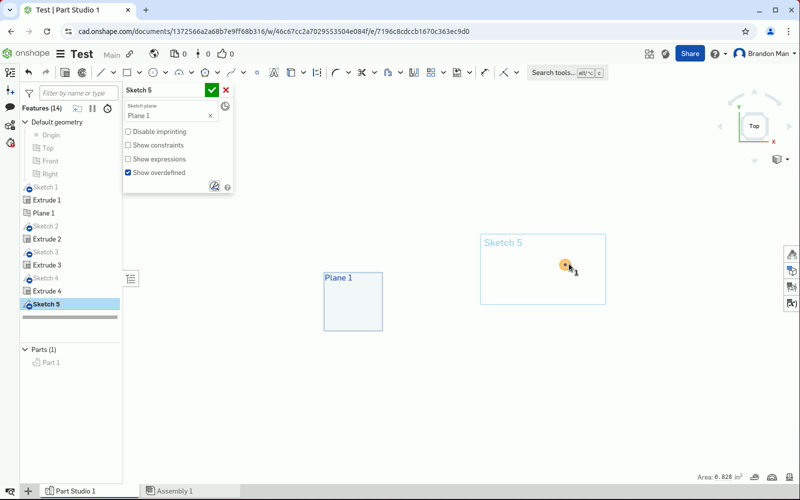
scroll(-6)
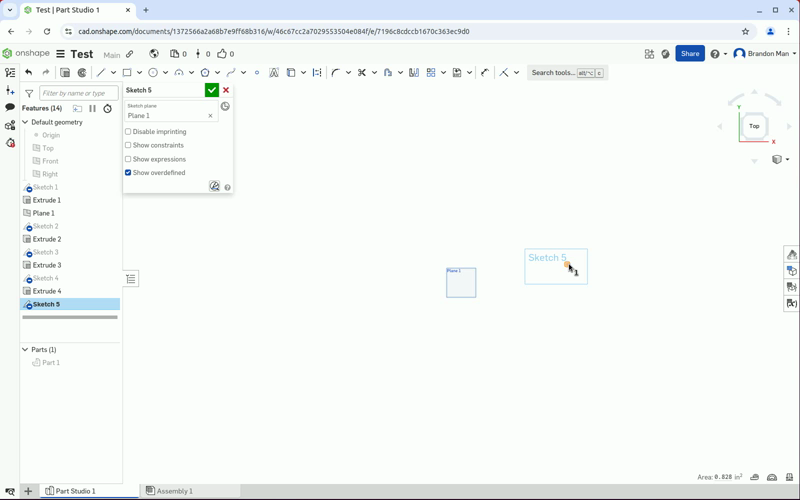
mouse_move(73, 352)
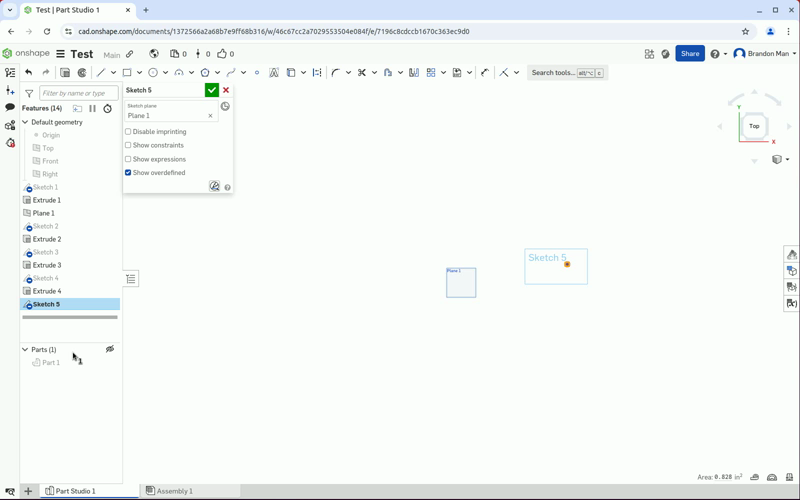
key(shift+y)
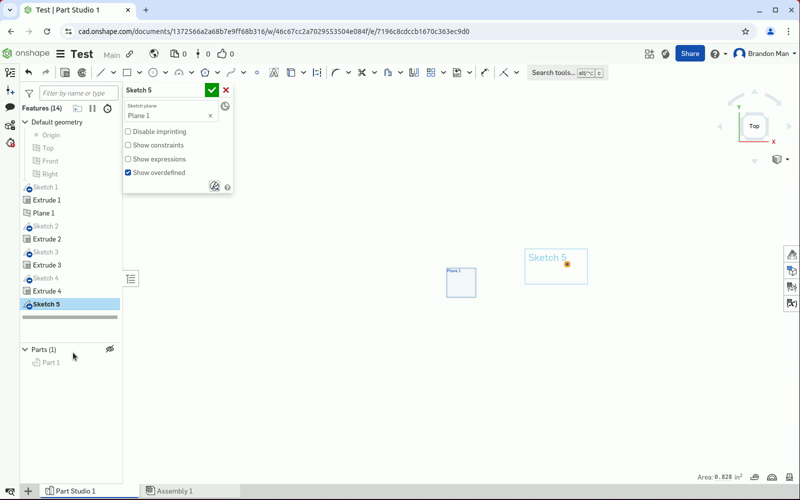
key(shift+e)
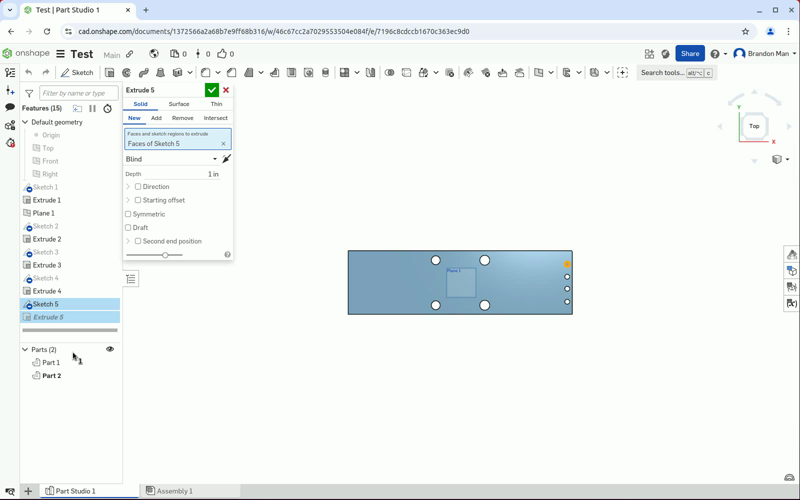
mouse_move(143, 106)
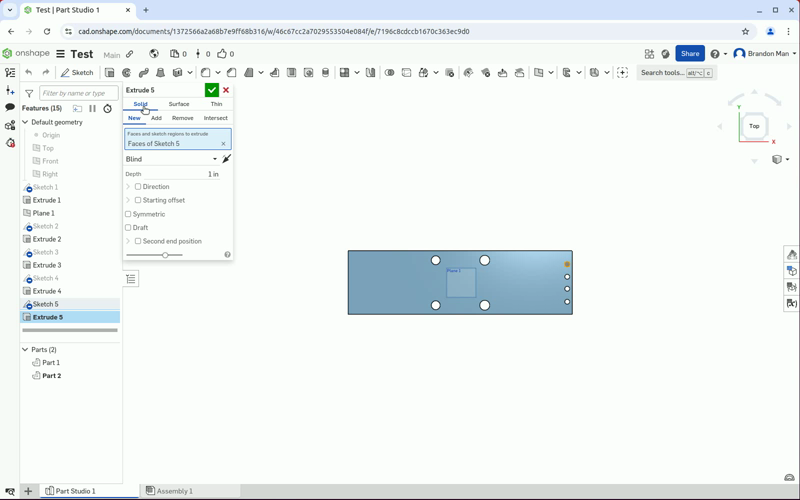
click(143, 106)
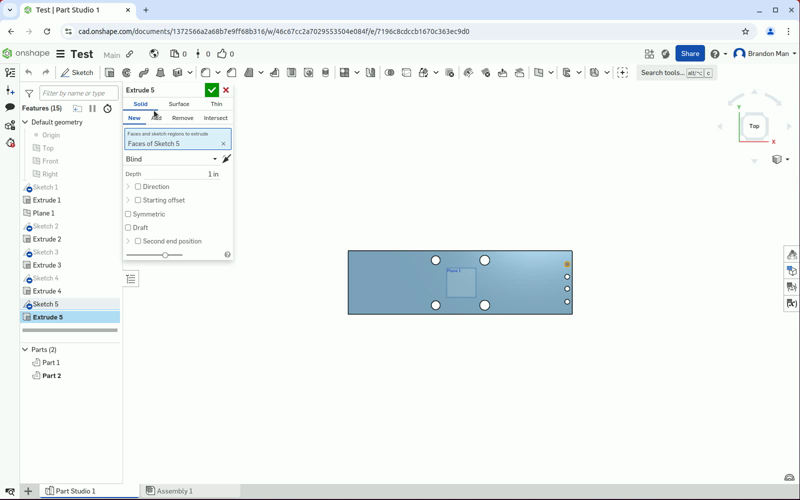
mouse_move(186, 120)
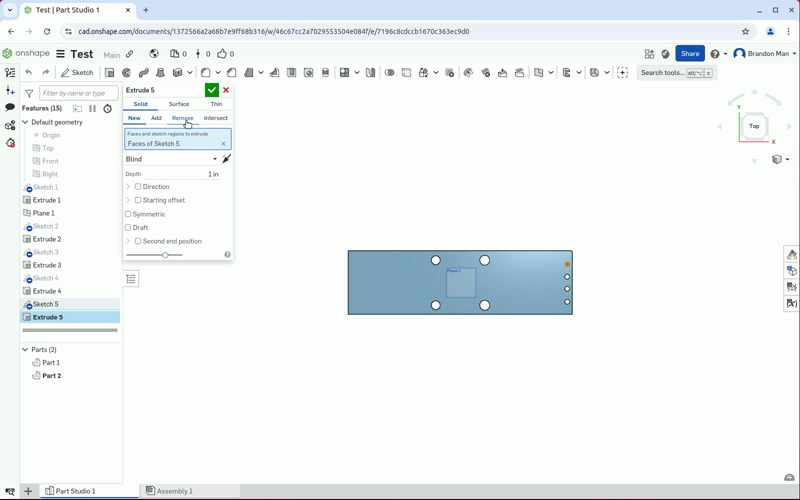
click(186, 120)
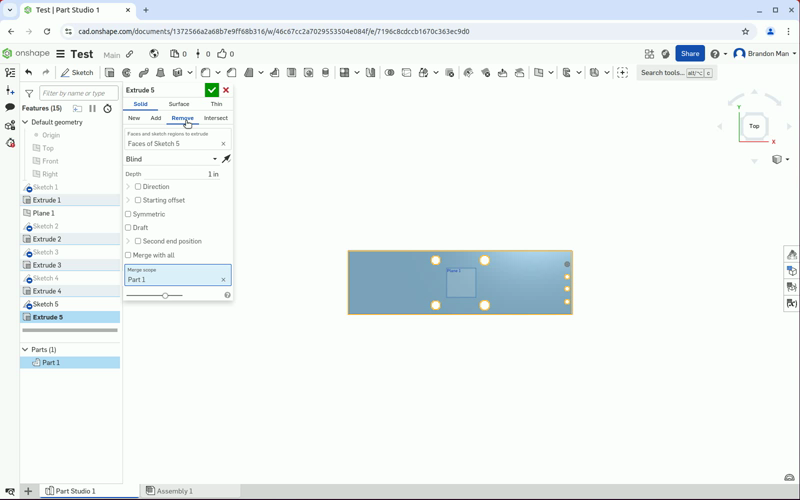
key(tab, 4)
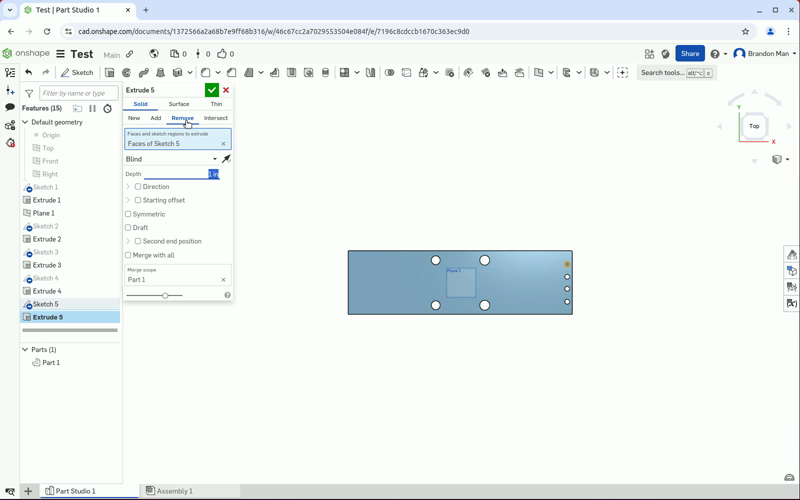
text(3.129)
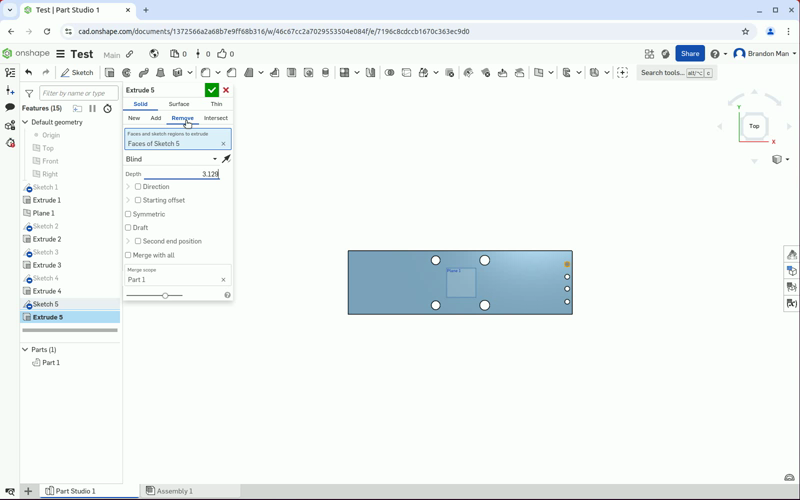
key(tab, 6)
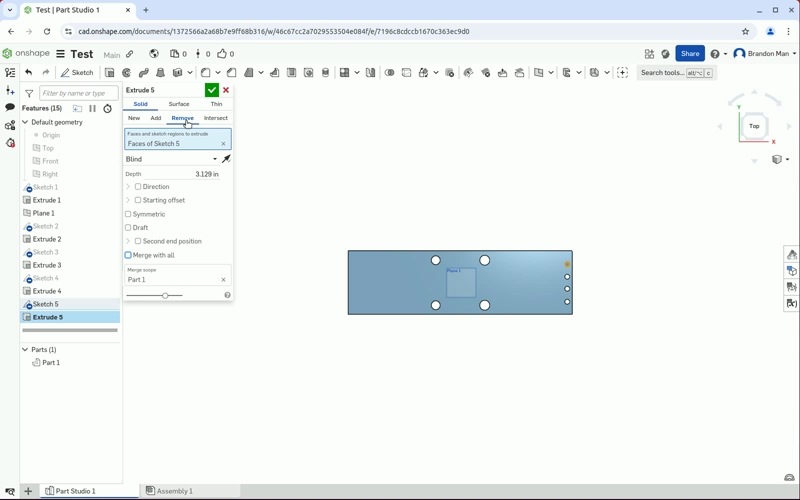
key(space)
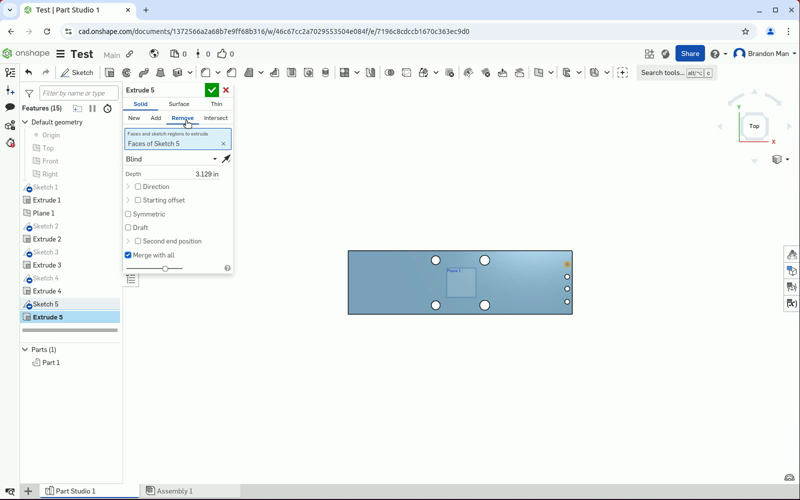
key(enter)
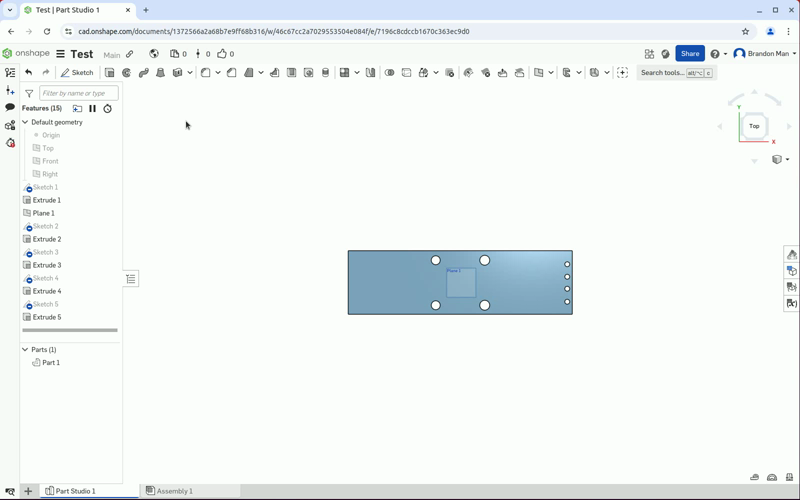
key(shift+h)
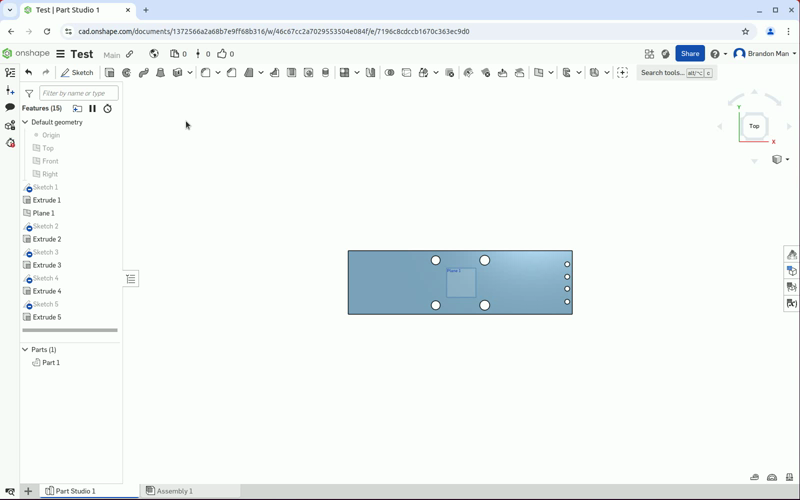
key(shift+h)
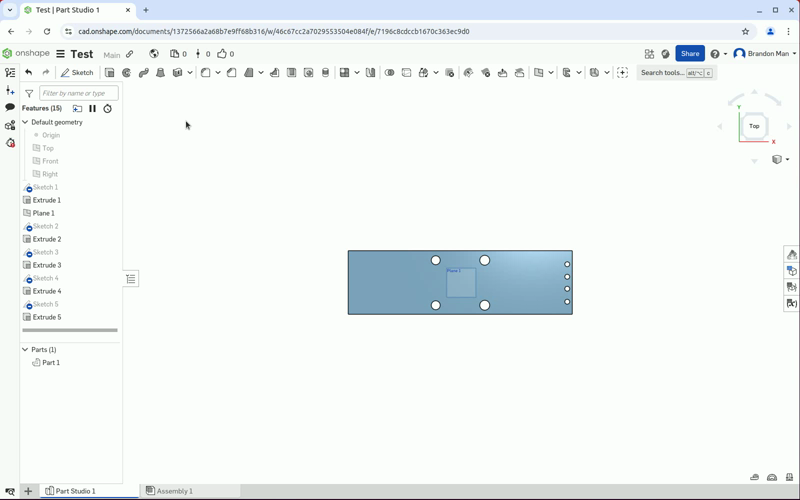
mouse_move(73, 189)
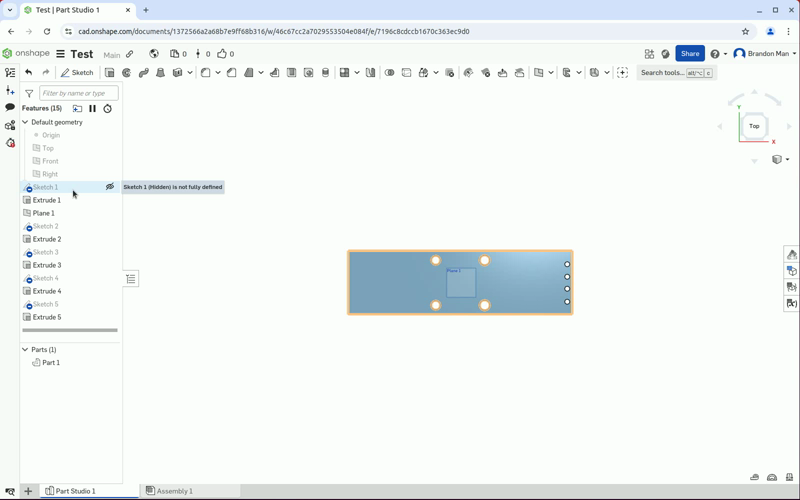
click(73, 189)
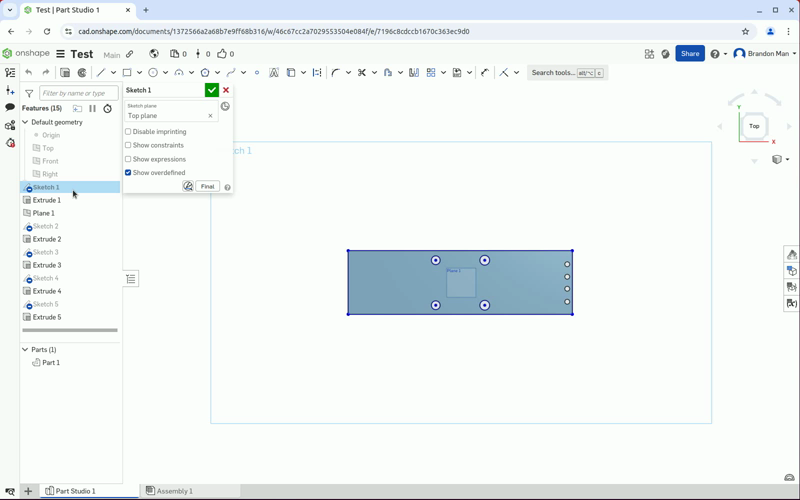
mouse_move(229, 92)
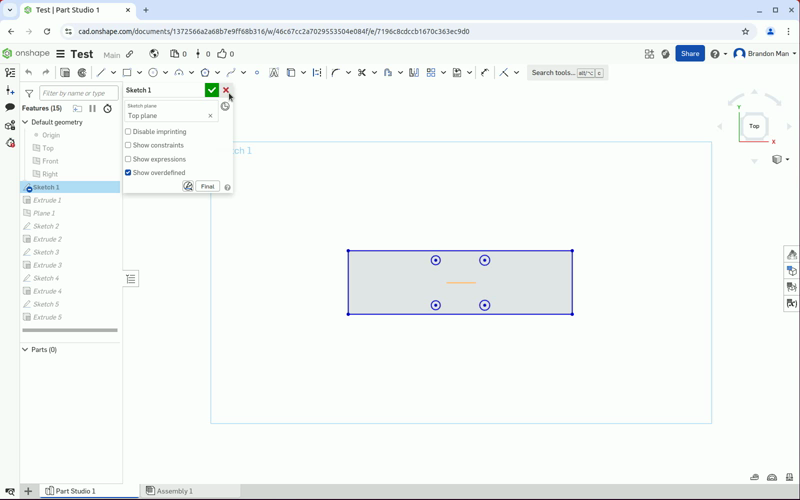
click(229, 92)
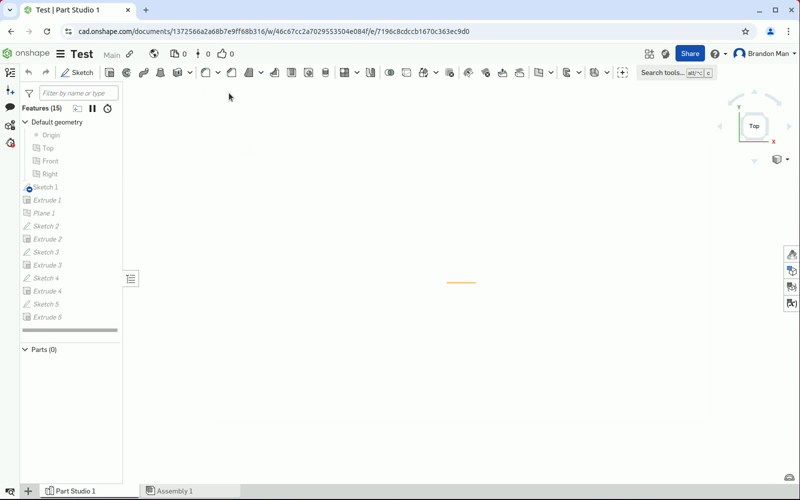
key(shift+s)
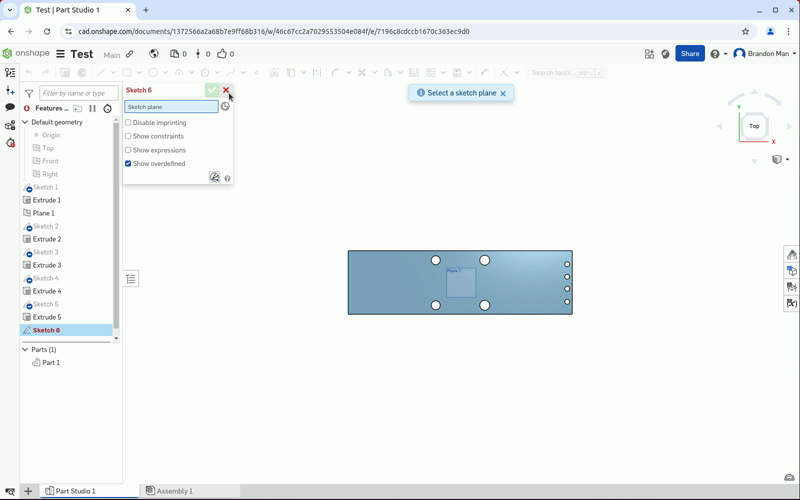
mouse_move(69, 215)
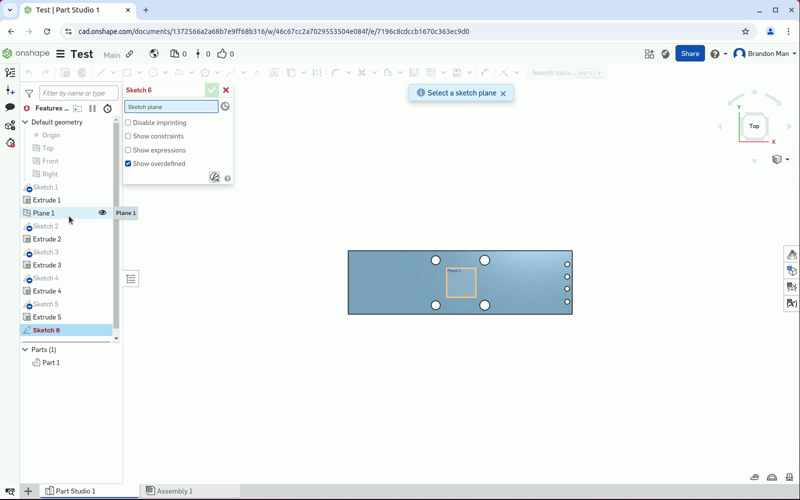
click(69, 215)
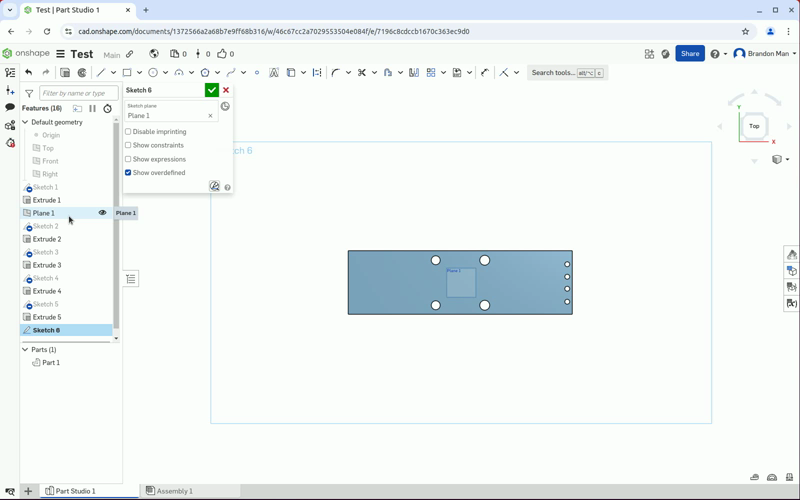
mouse_move(73, 352)
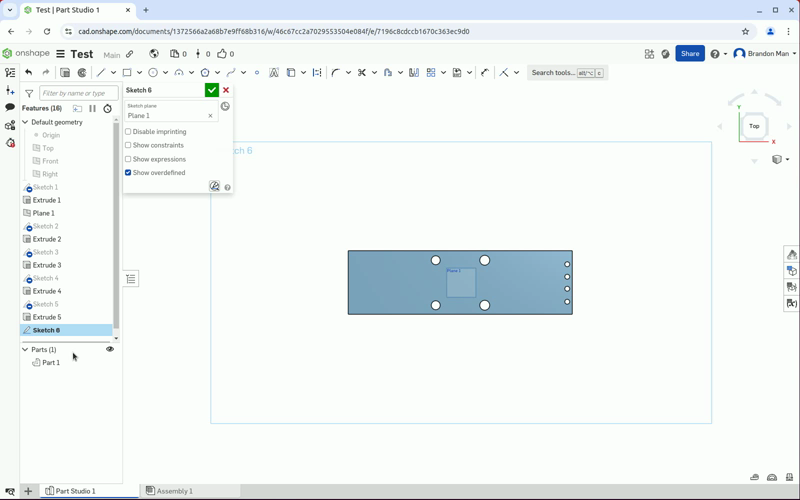
key(y)
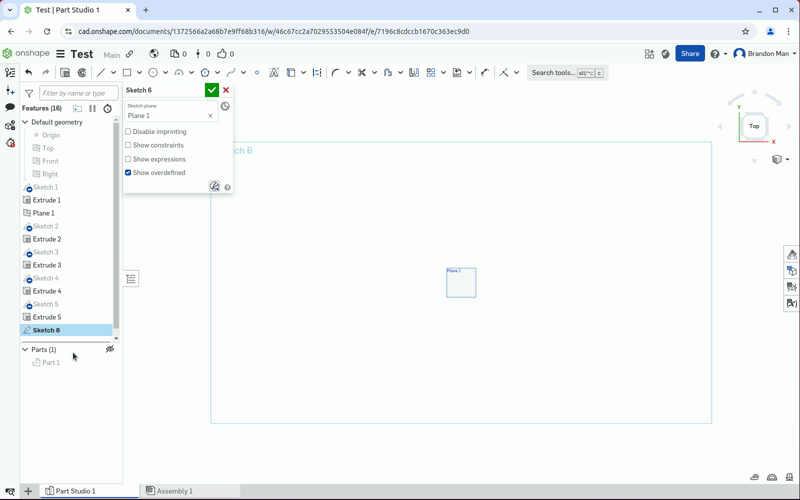
key(c)
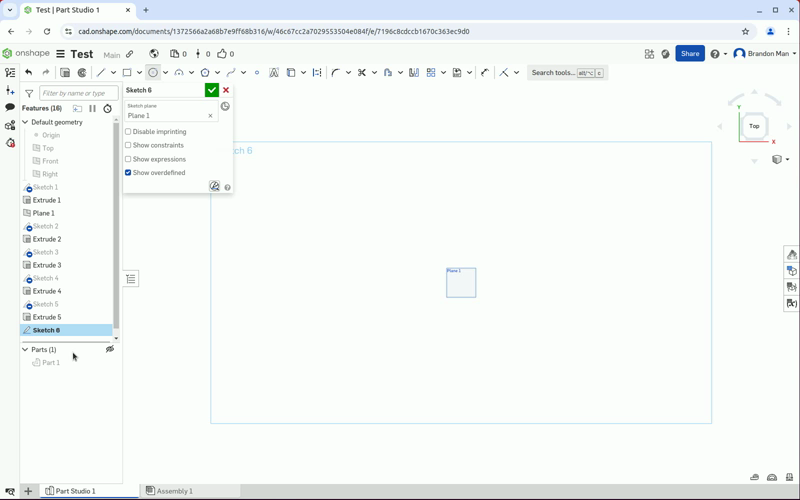
key_down(shift)
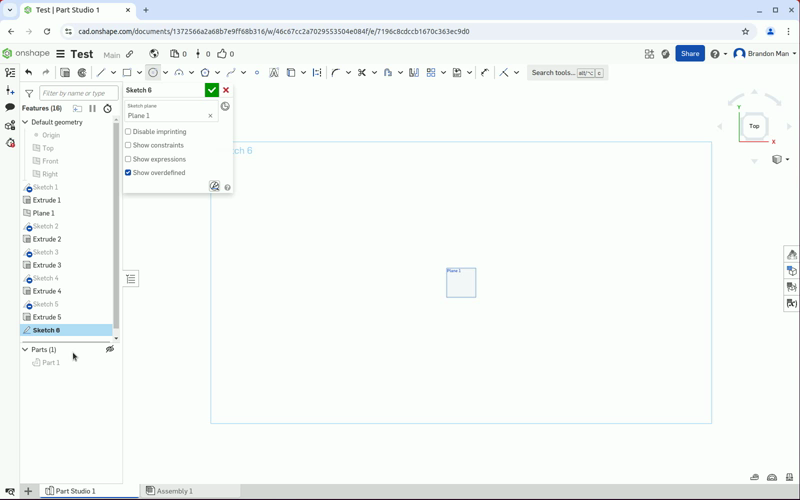
mouse_move(355, 301)
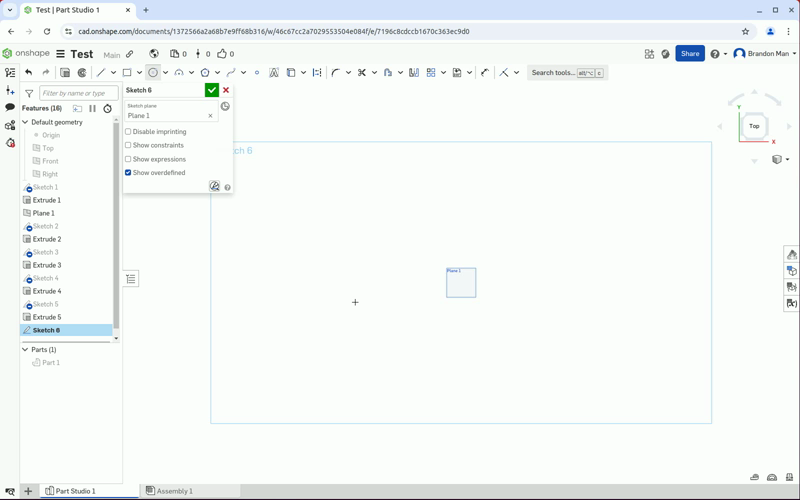
click(355, 301)
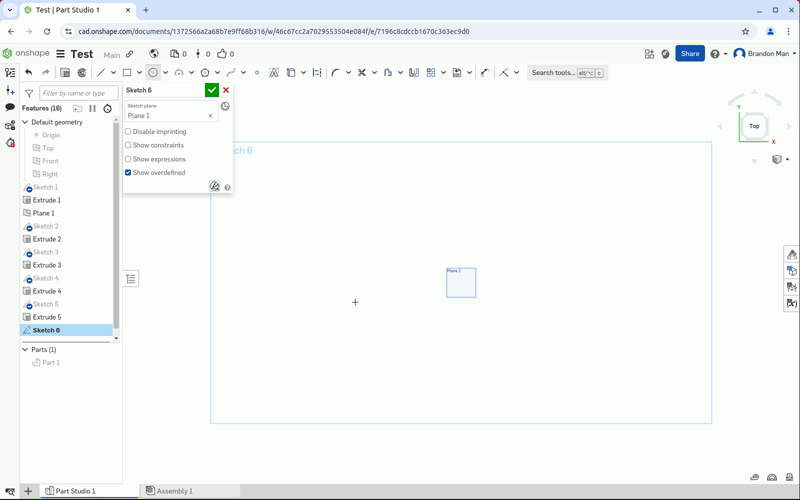
key_up(shift)
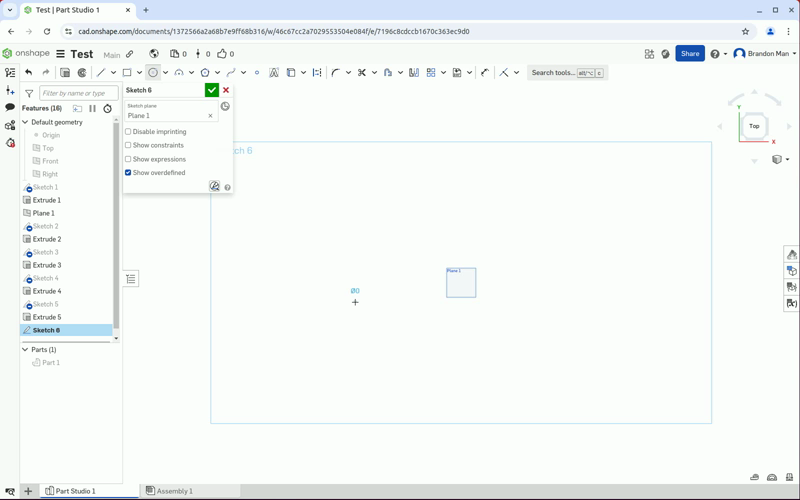
mouse_move(357, 301)
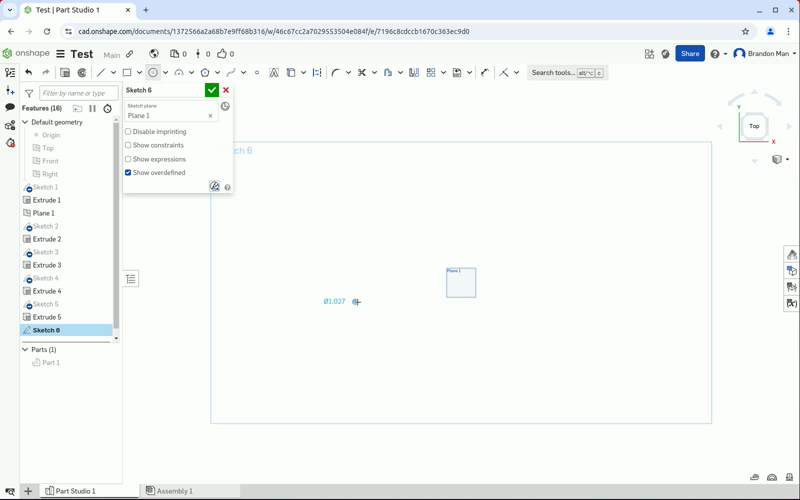
scroll(6)
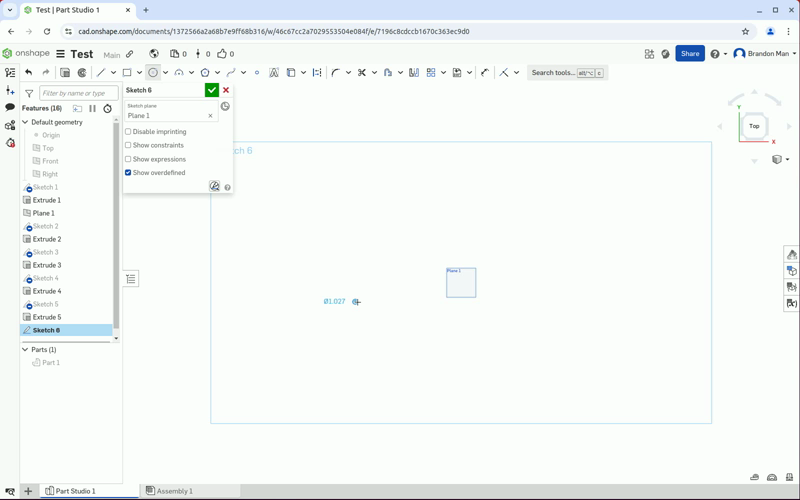
scroll(6)
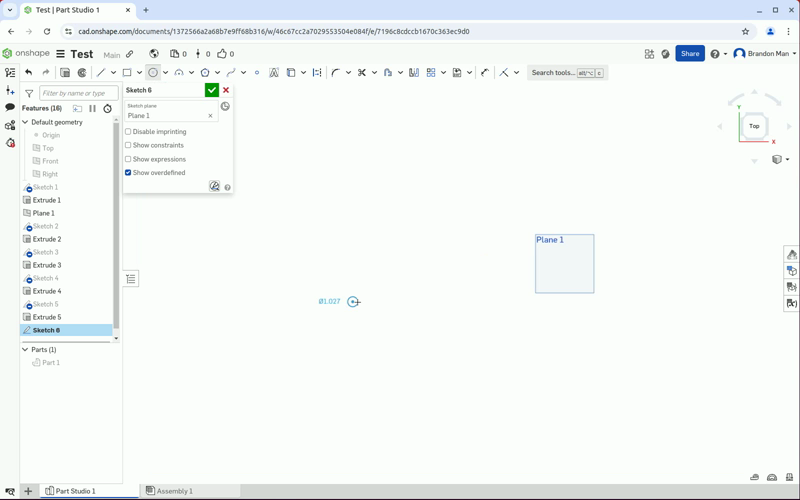
scroll(6)
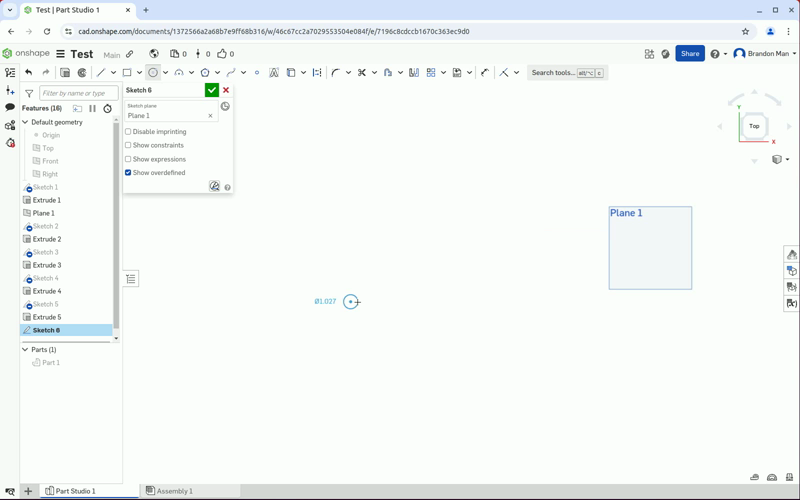
scroll(6)
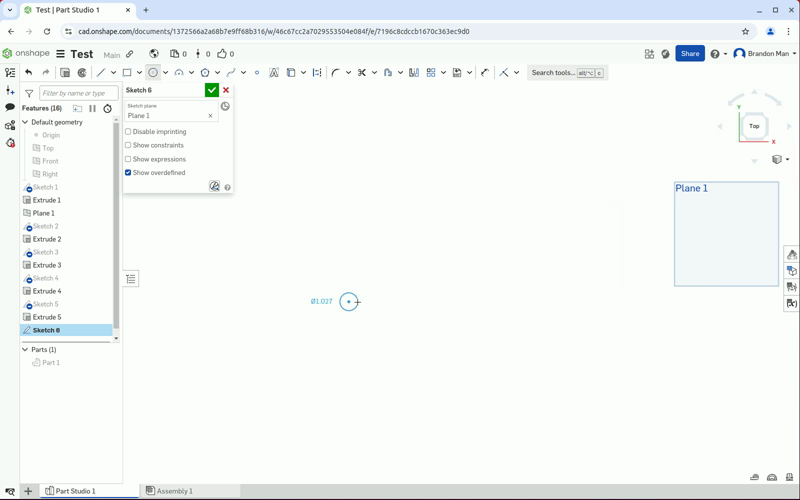
scroll(6)
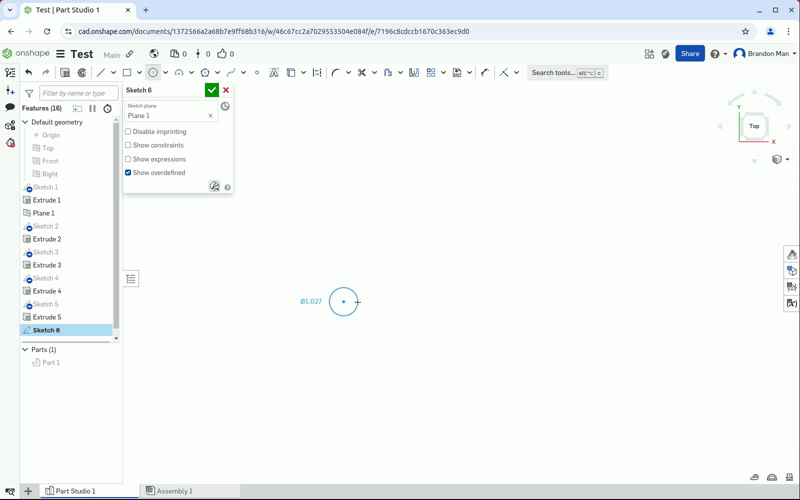
scroll(6)
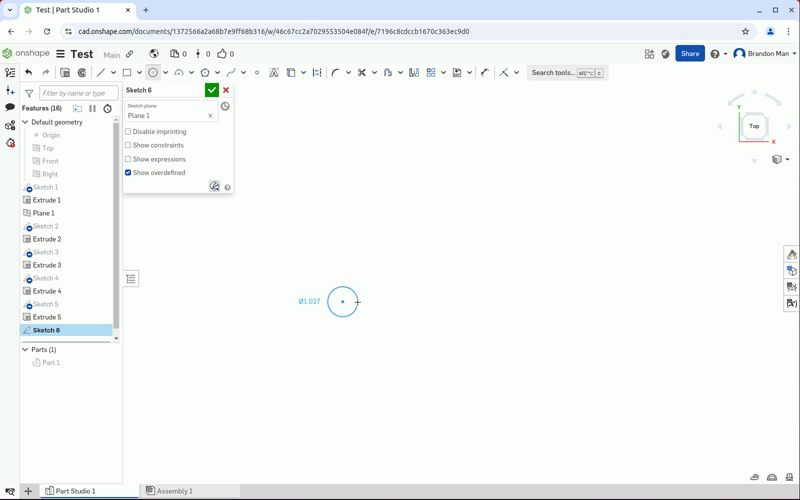
scroll(6)
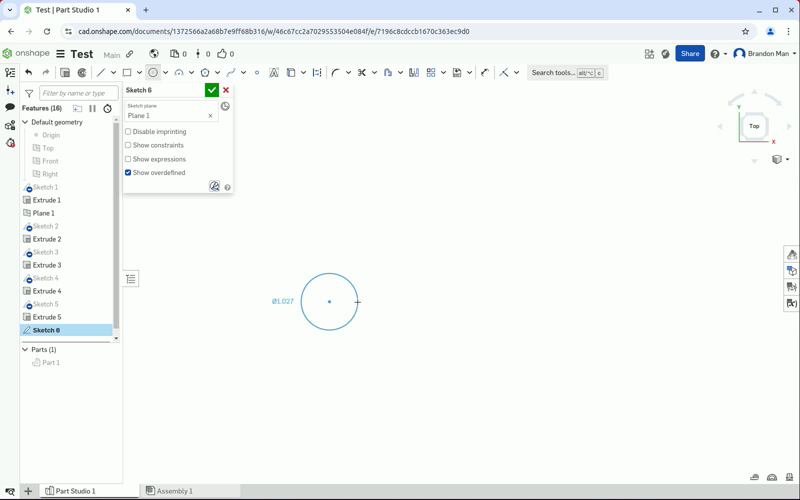
click(357, 301)
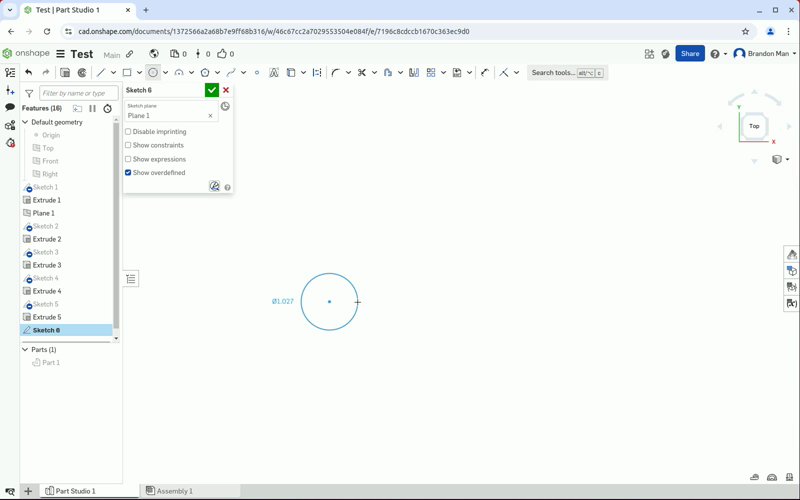
scroll(-6)
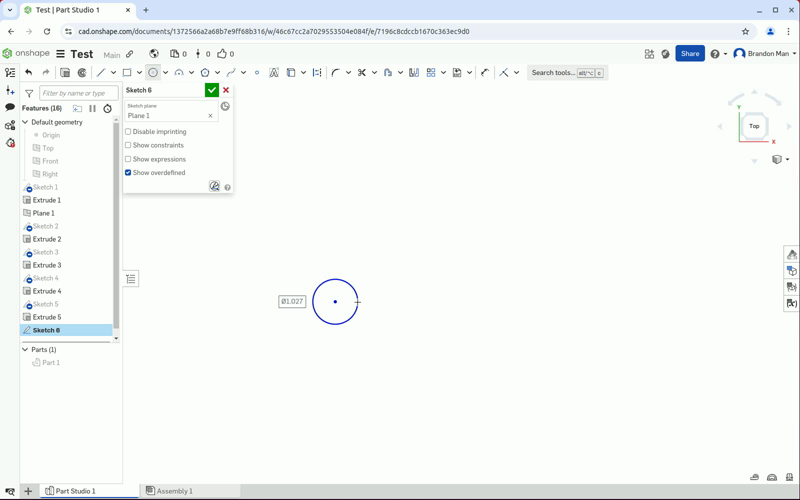
scroll(-6)
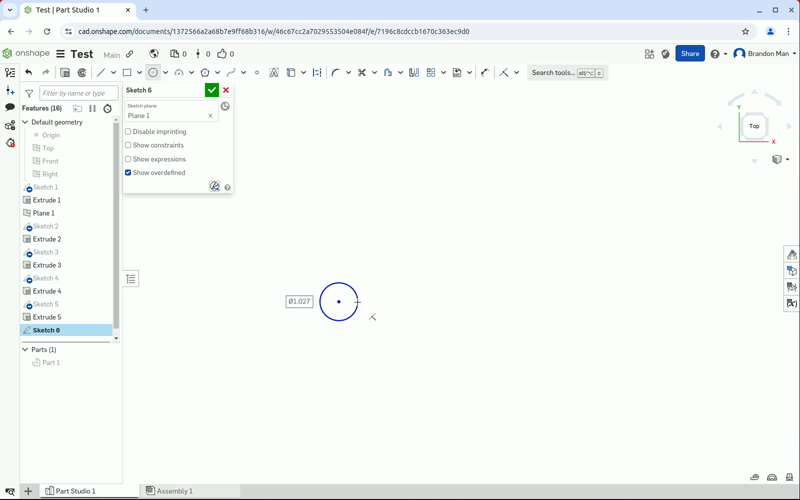
scroll(-6)
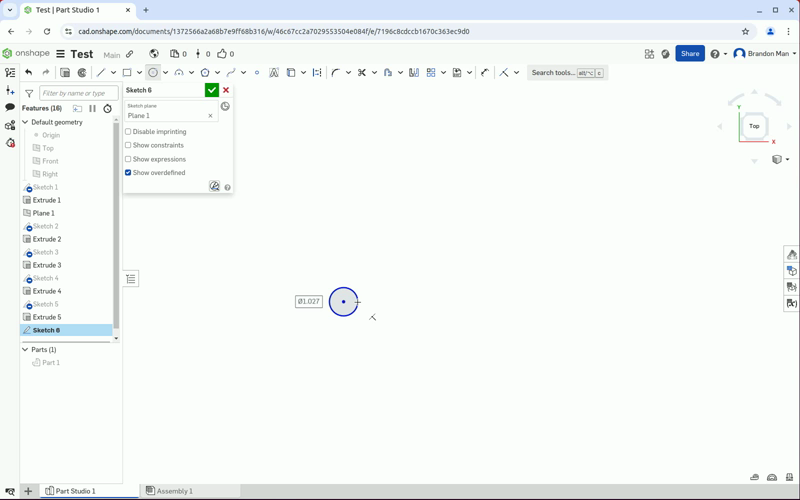
scroll(-6)
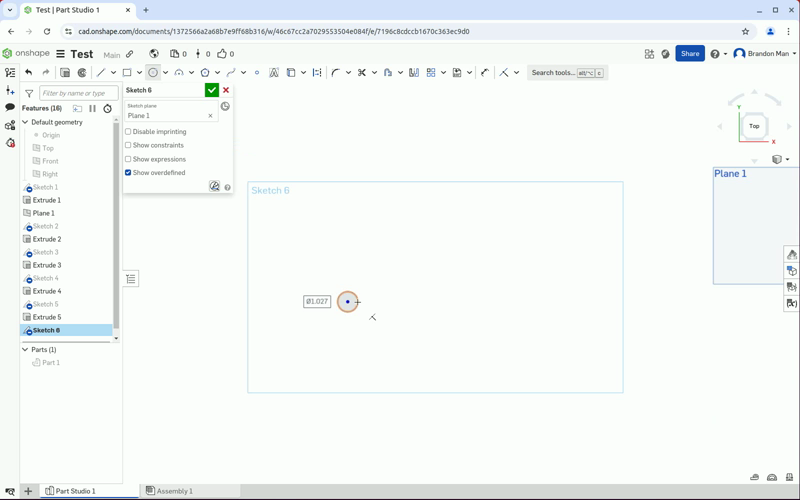
scroll(-6)
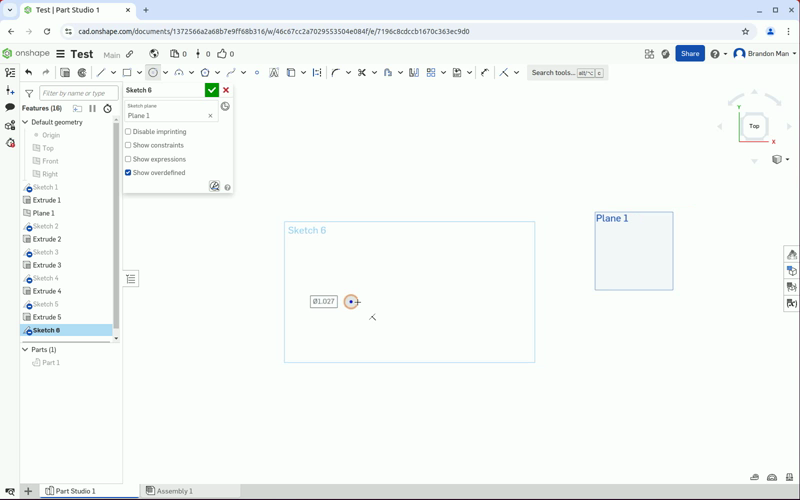
scroll(-6)
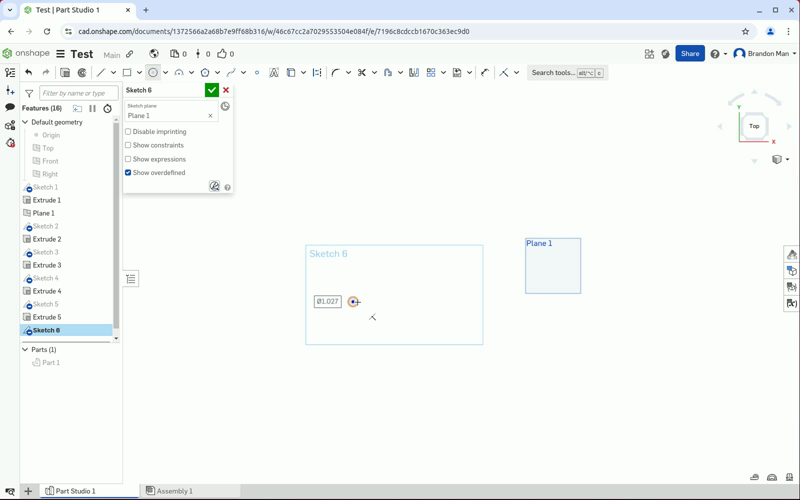
scroll(-6)
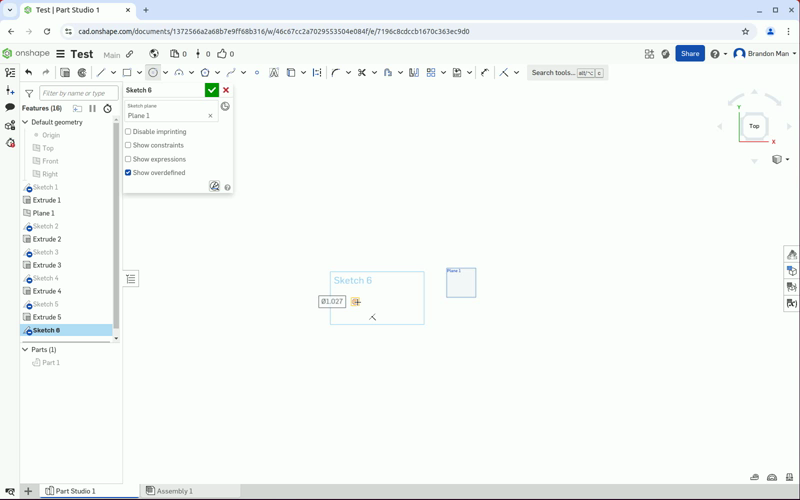
key(esc)
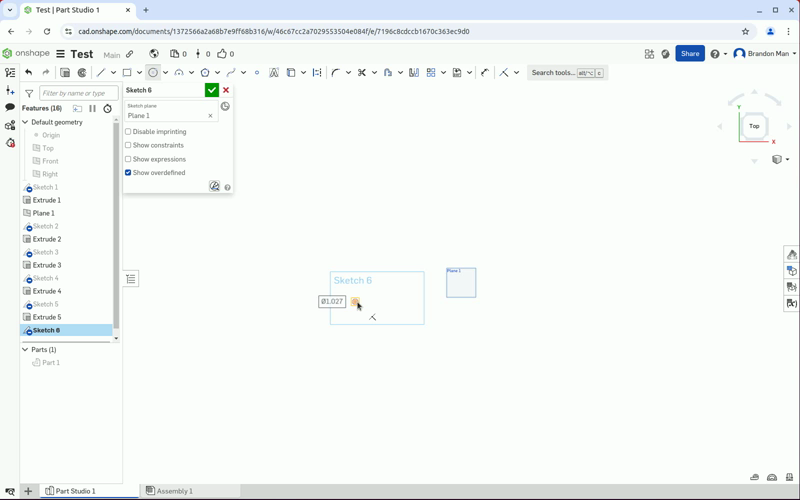
mouse_move(356, 302)
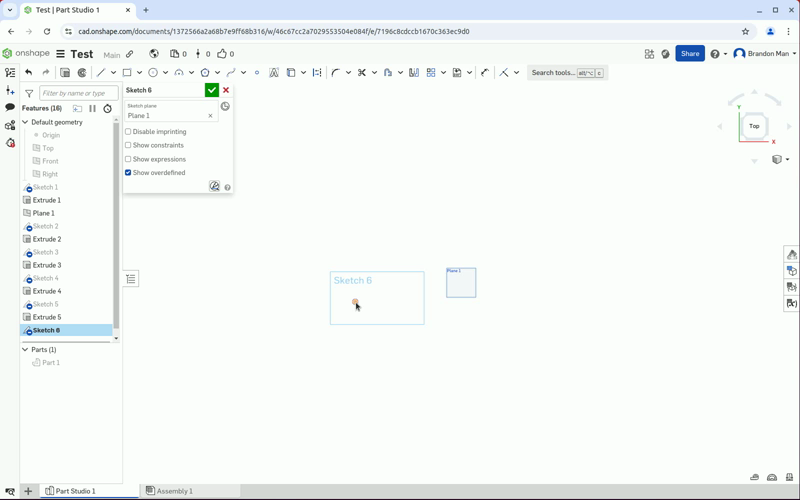
scroll(6)
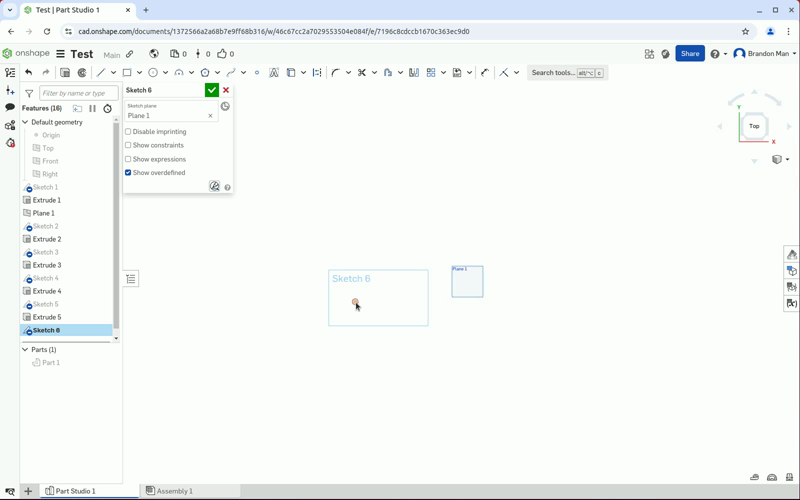
scroll(6)
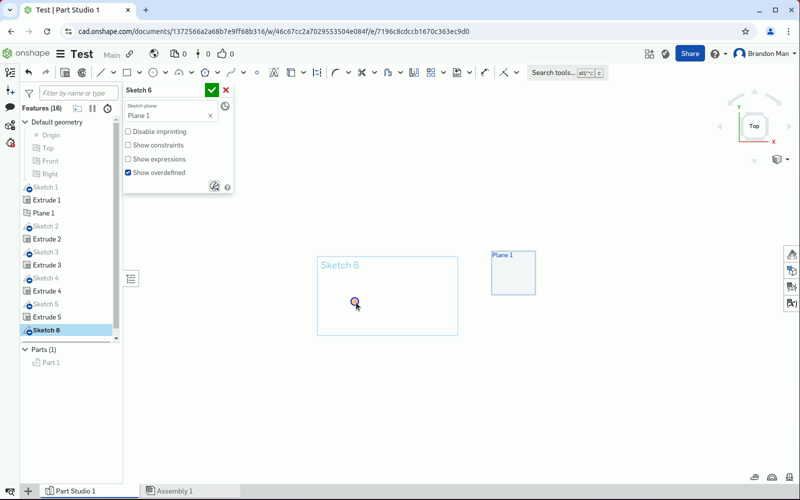
scroll(6)
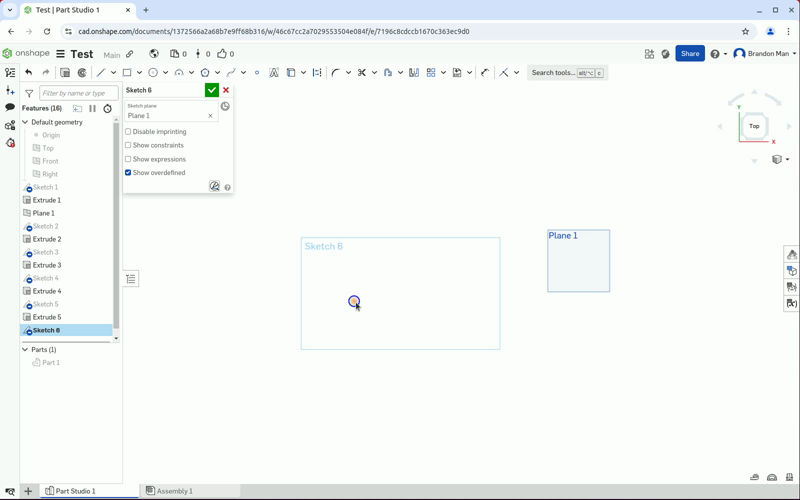
scroll(6)
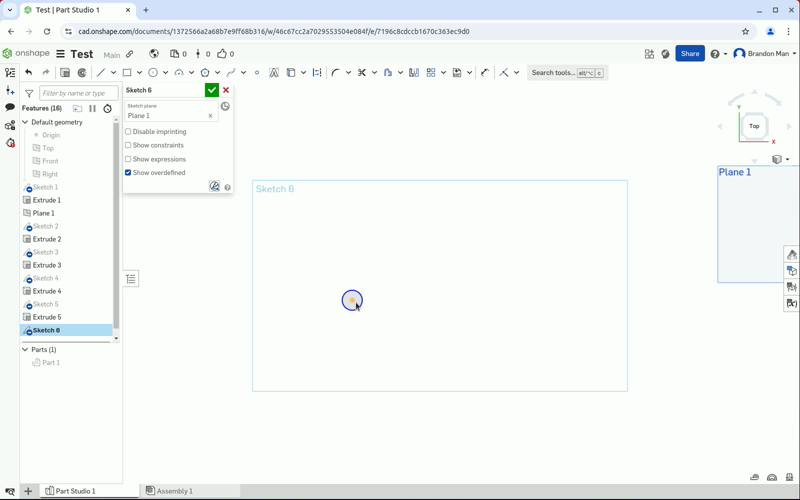
scroll(6)
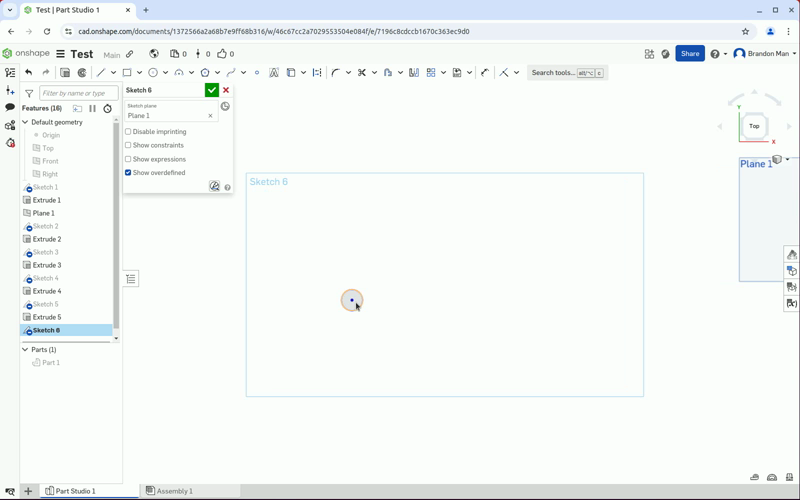
scroll(6)
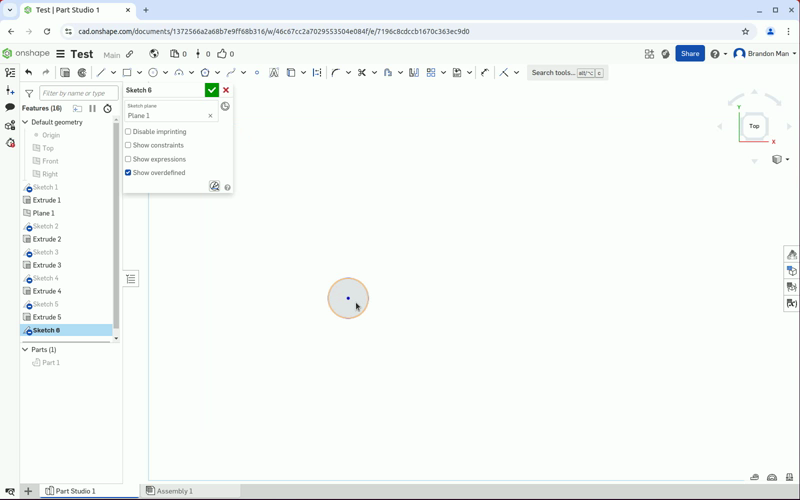
scroll(6)
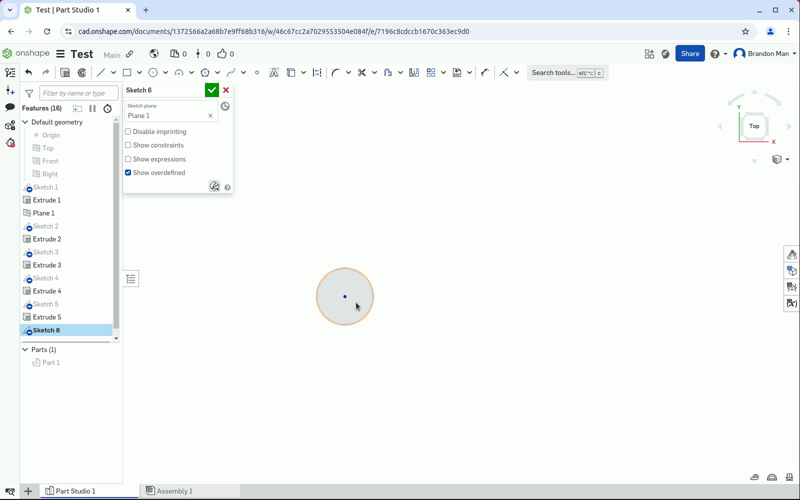
click(356, 302)
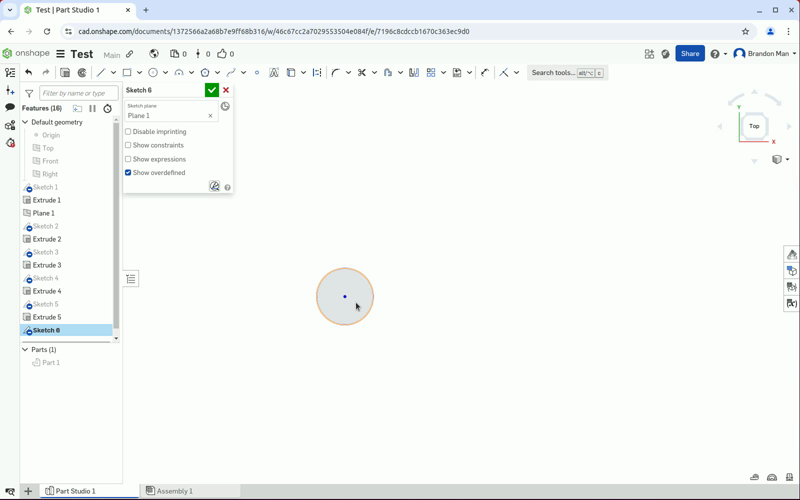
scroll(-6)
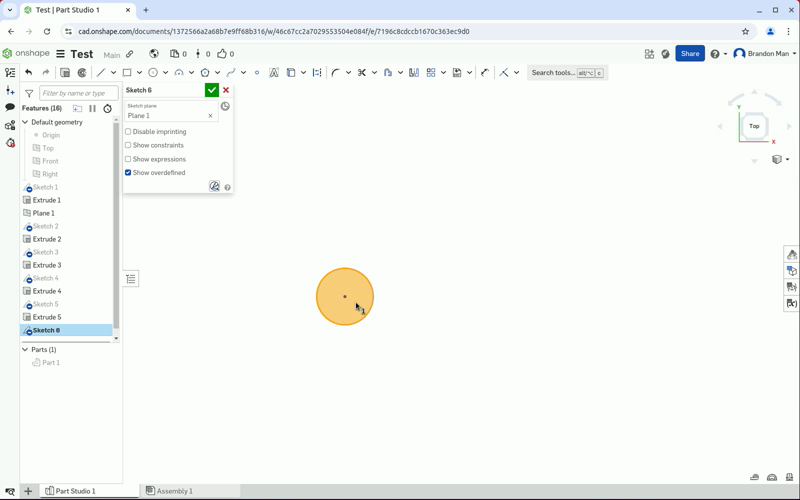
scroll(-6)
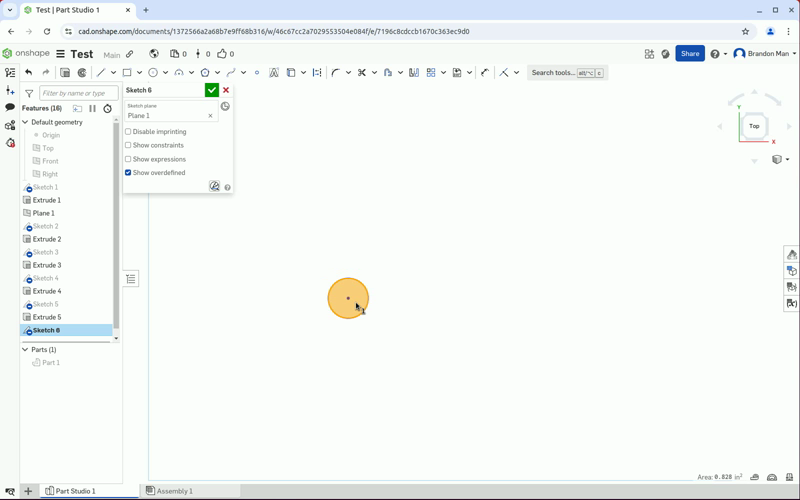
scroll(-6)
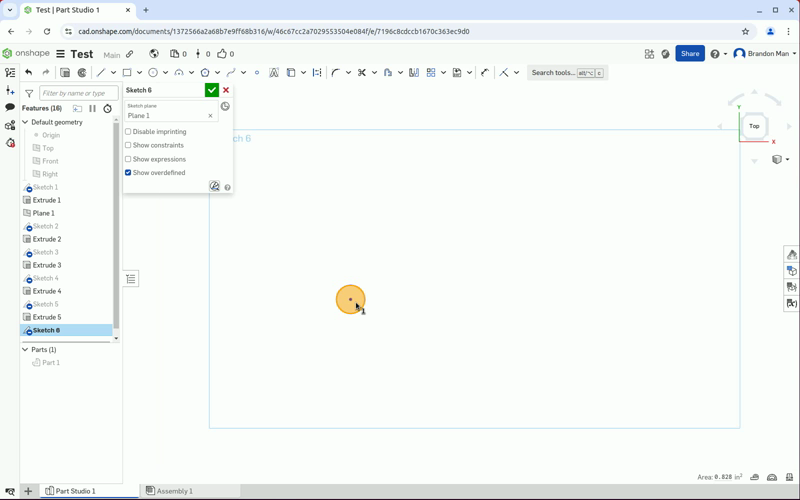
scroll(-6)
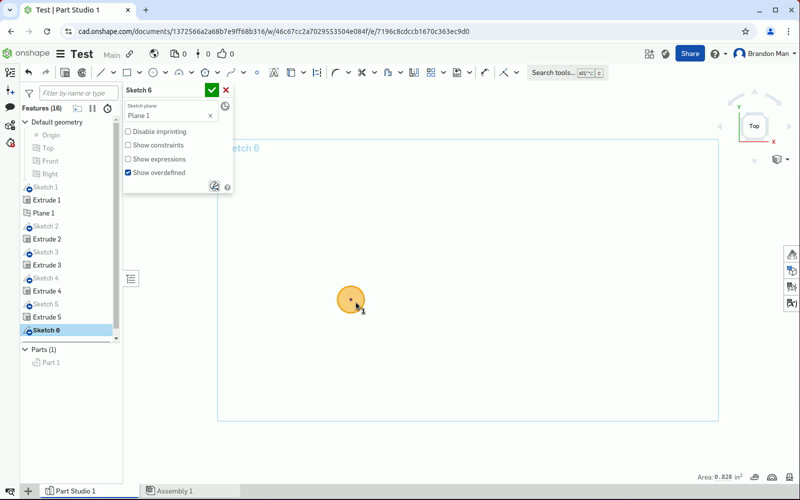
scroll(-6)
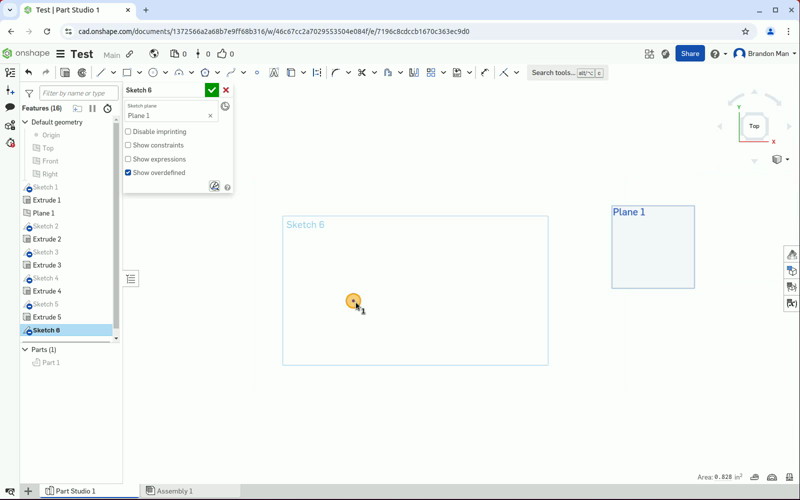
scroll(-6)
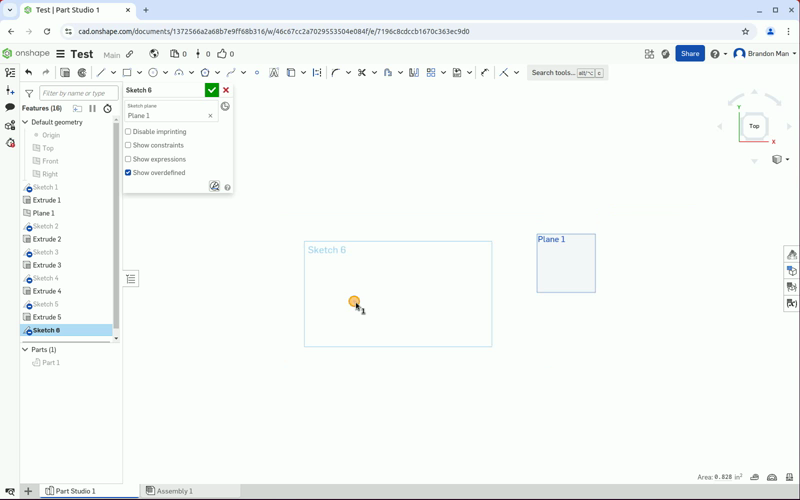
scroll(-6)
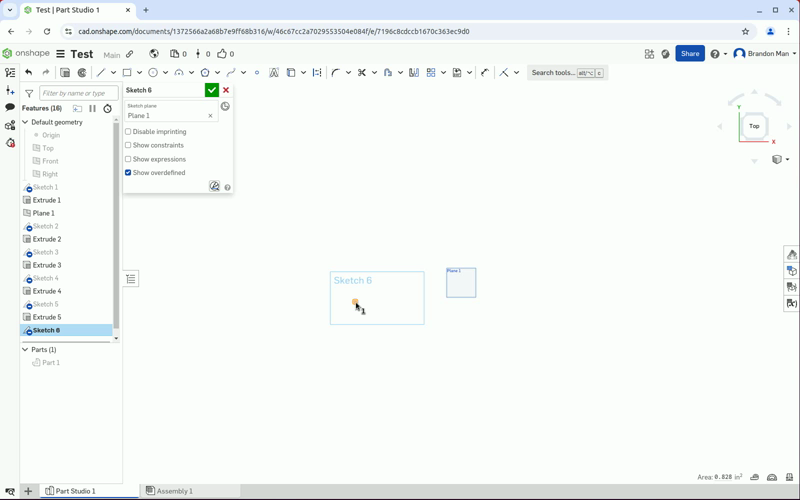
mouse_move(73, 352)
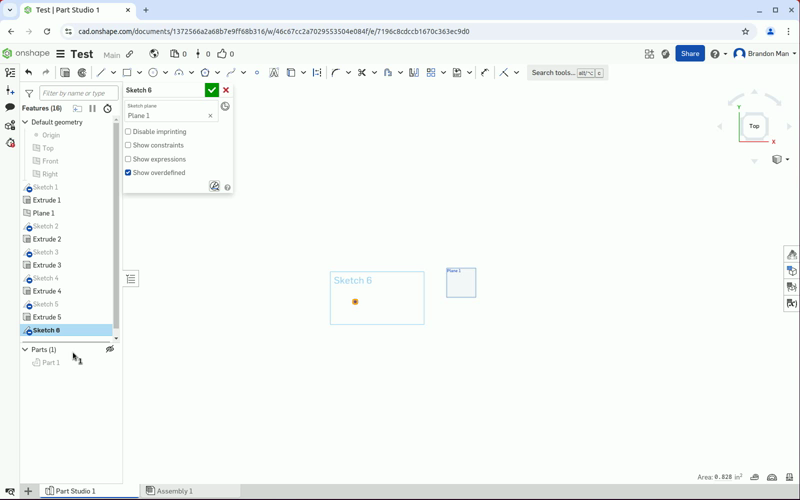
key(shift+y)
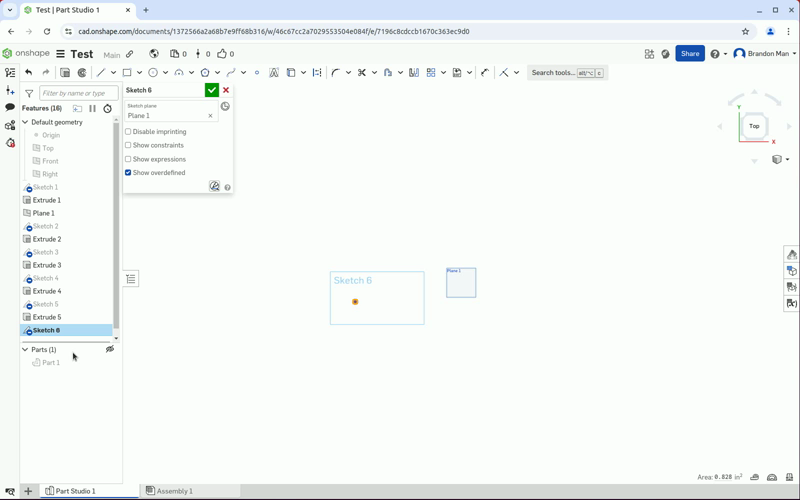
key(shift+e)
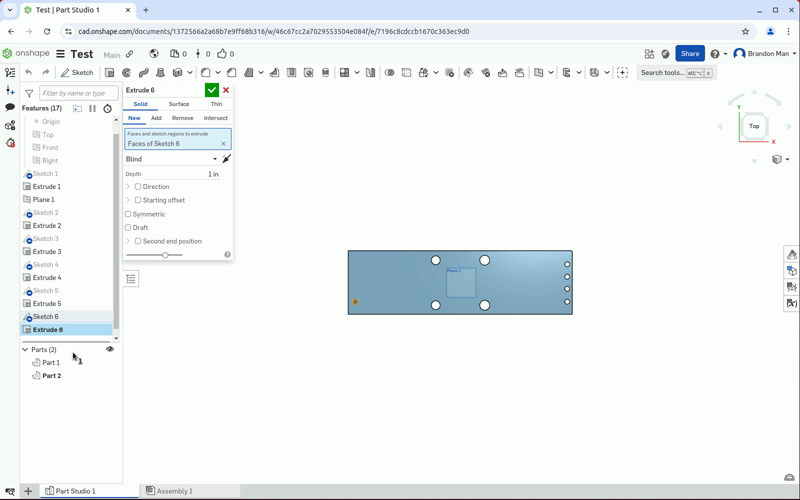
mouse_move(143, 106)
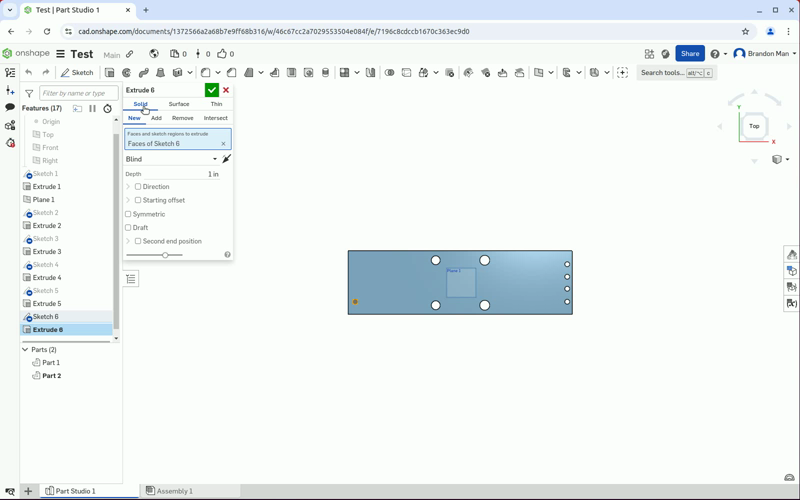
click(143, 106)
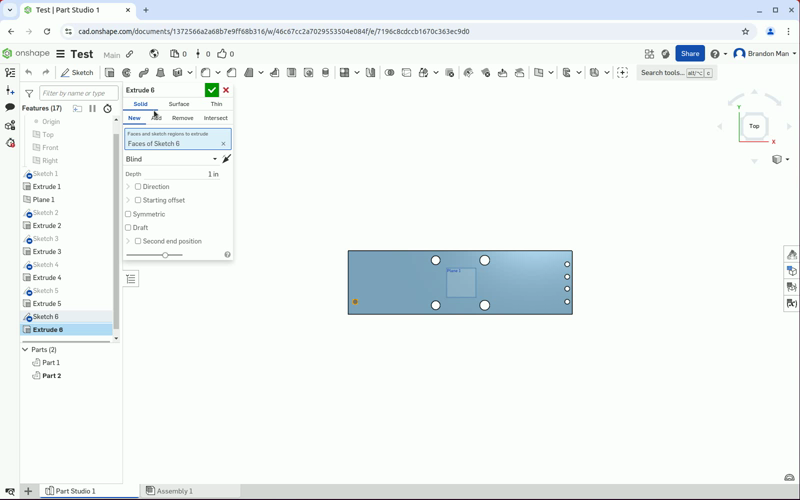
mouse_move(186, 120)
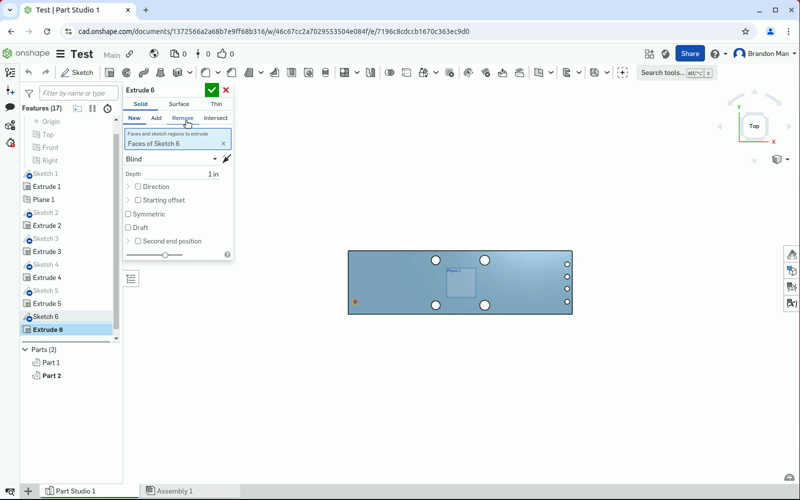
click(186, 120)
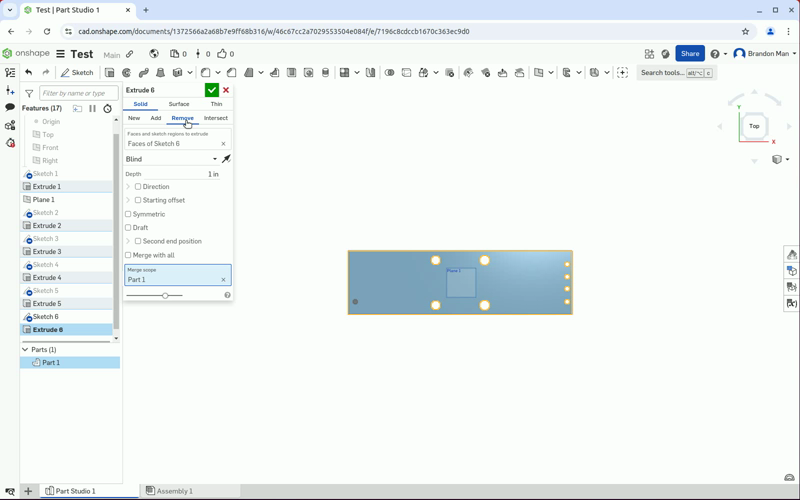
key(tab, 4)
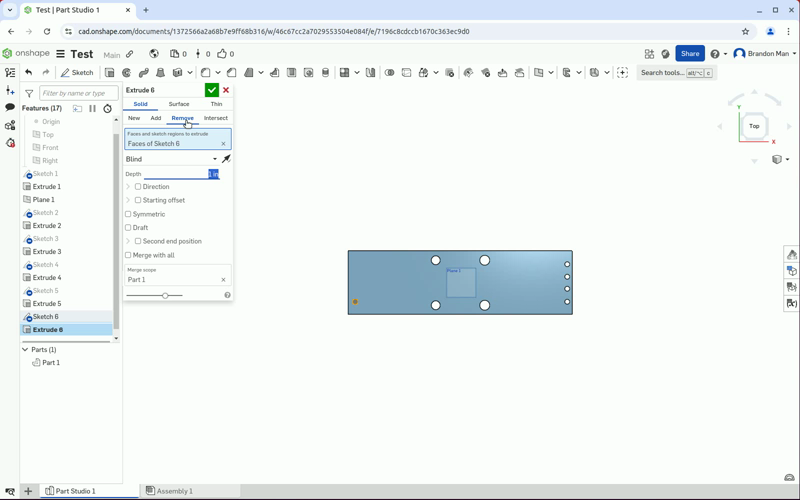
text(3.129)
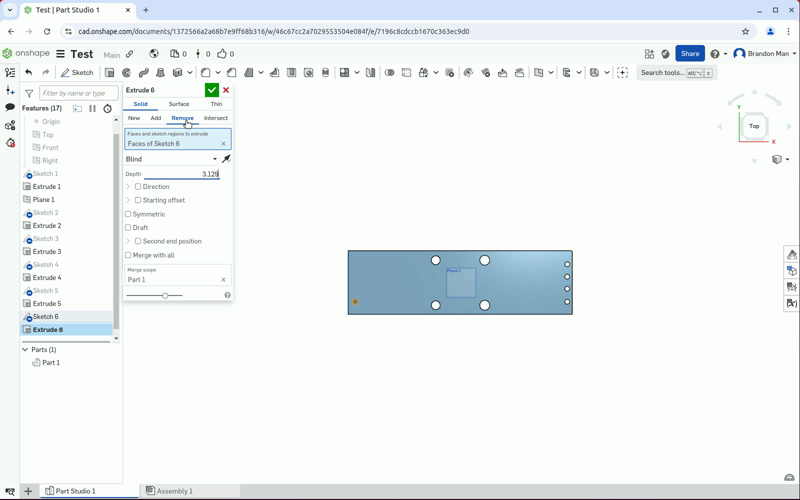
key(tab, 6)
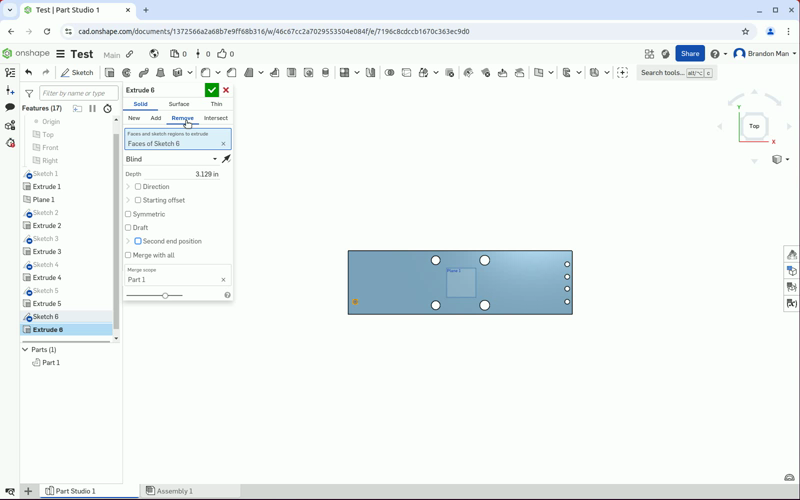
key(space)
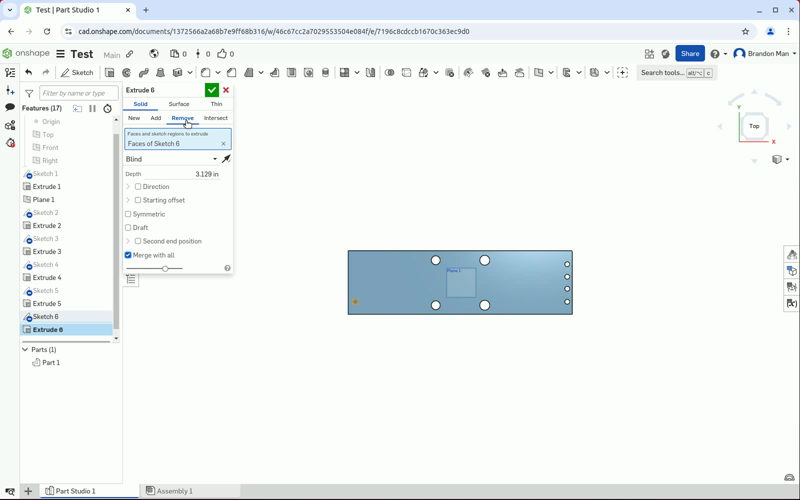
key(enter)
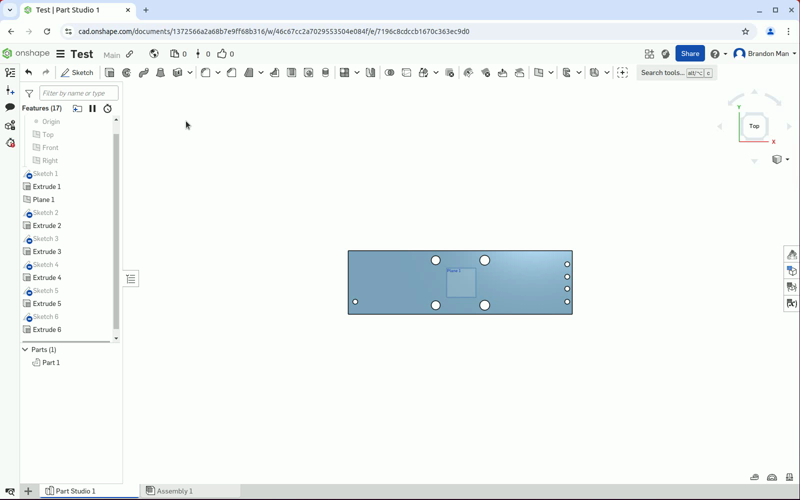
key(shift+h)
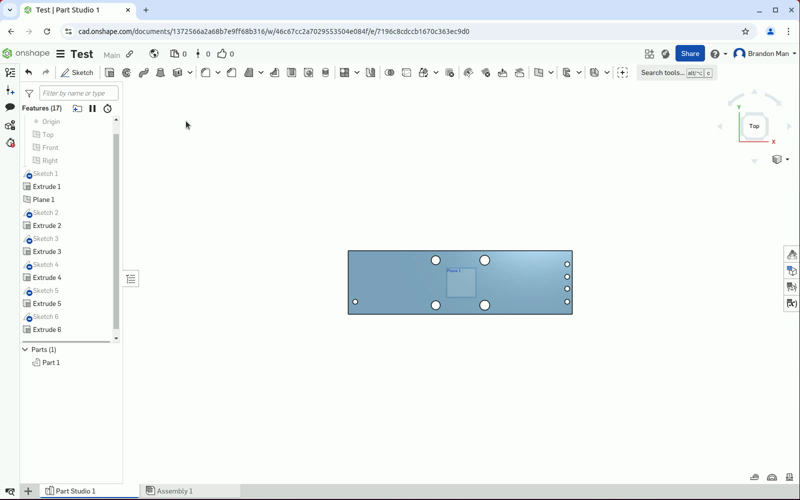
key(shift+h)
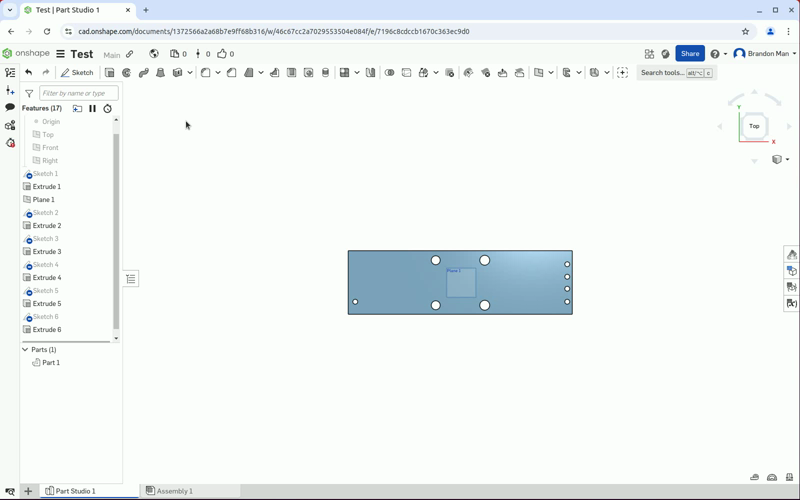
mouse_move(69, 176)
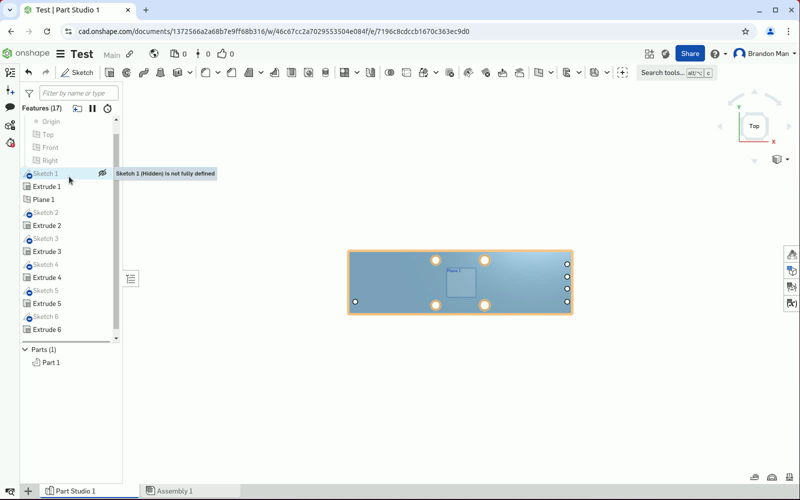
click(69, 176)
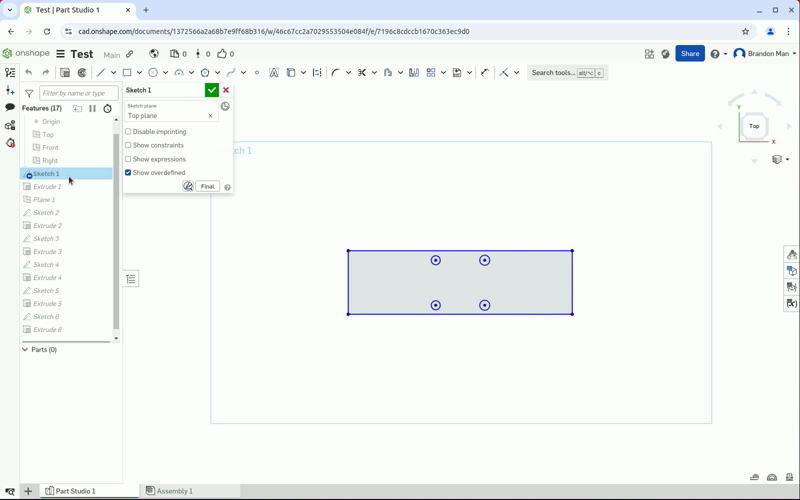
mouse_move(229, 92)
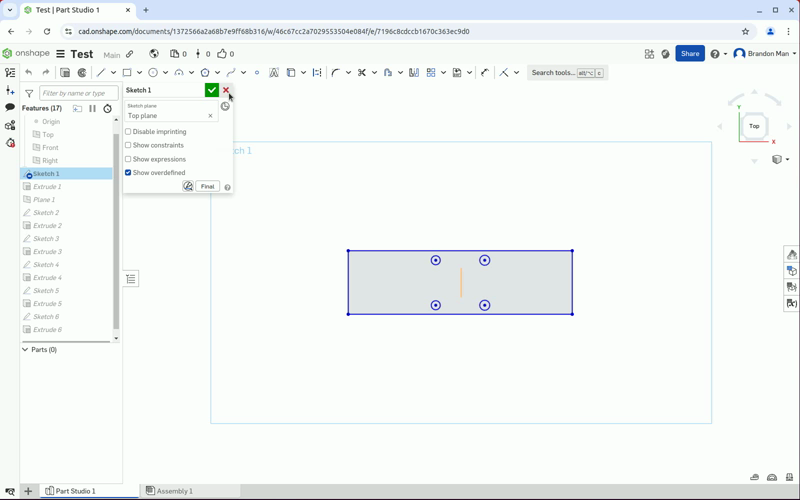
click(229, 92)
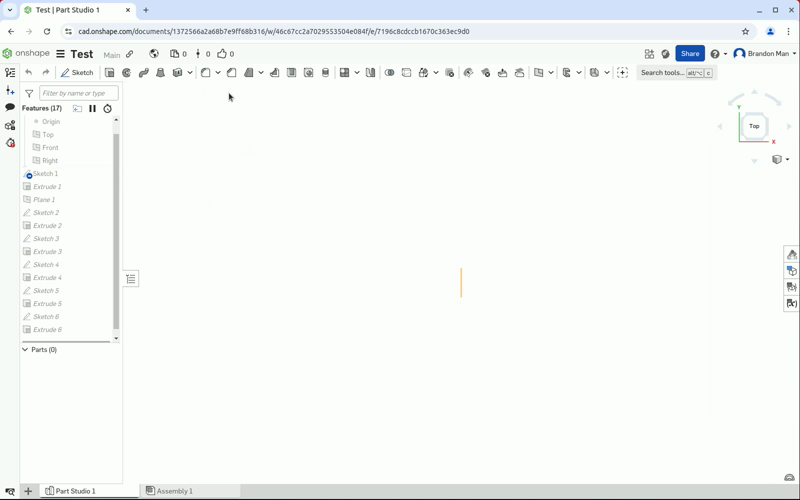
key(shift+s)
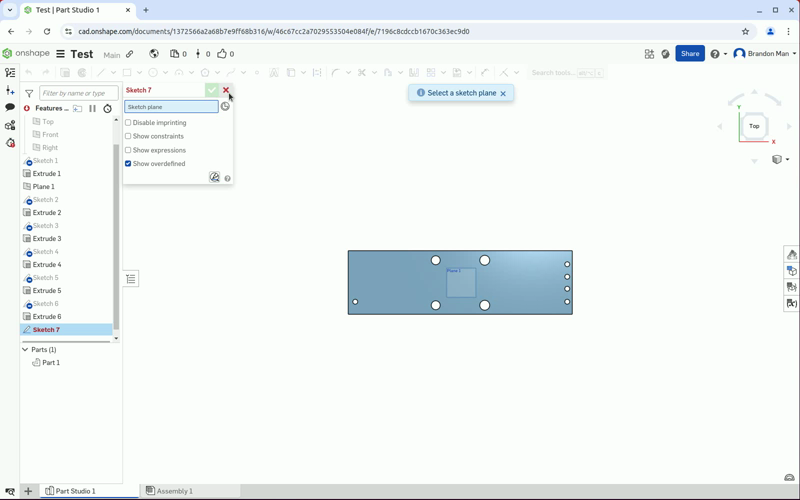
mouse_move(69, 189)
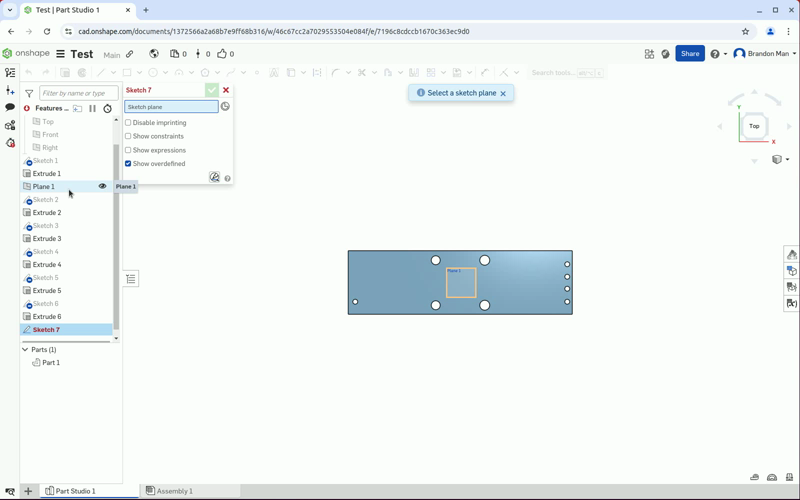
click(69, 189)
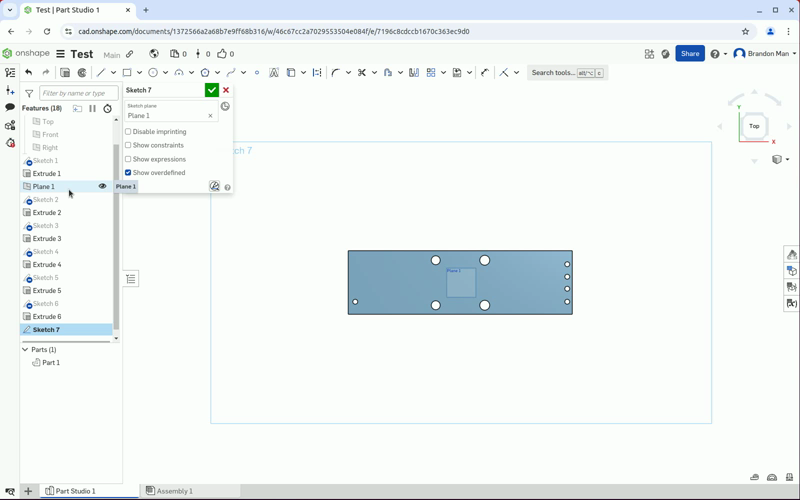
mouse_move(73, 352)
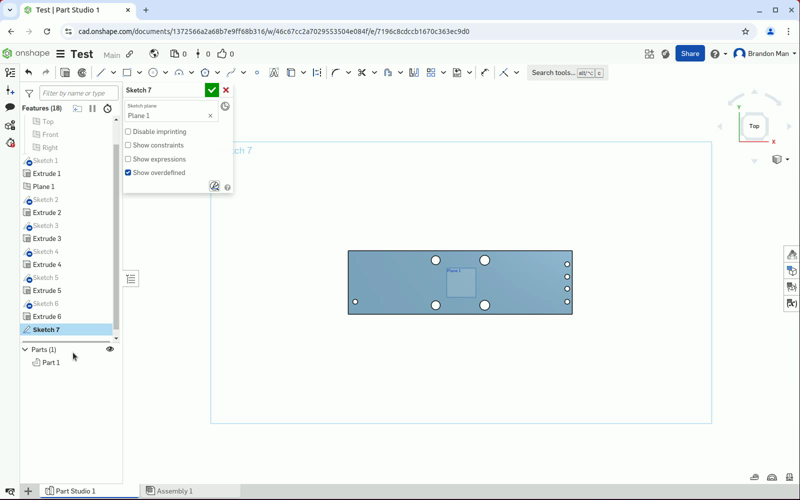
key(y)
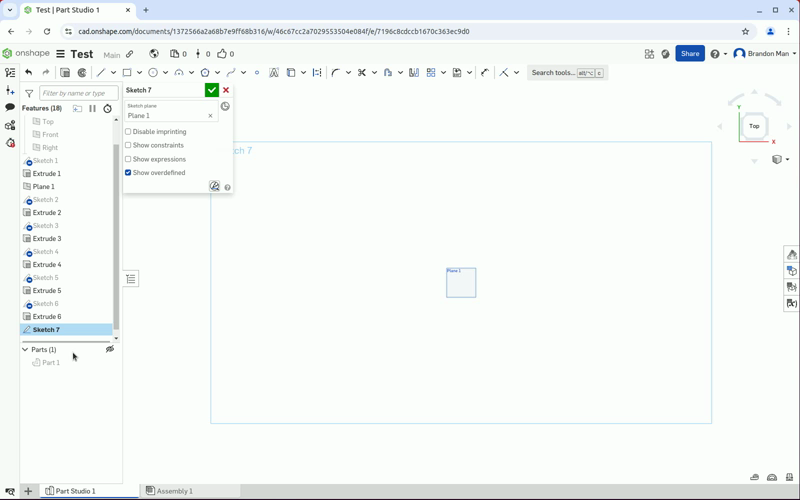
key(c)
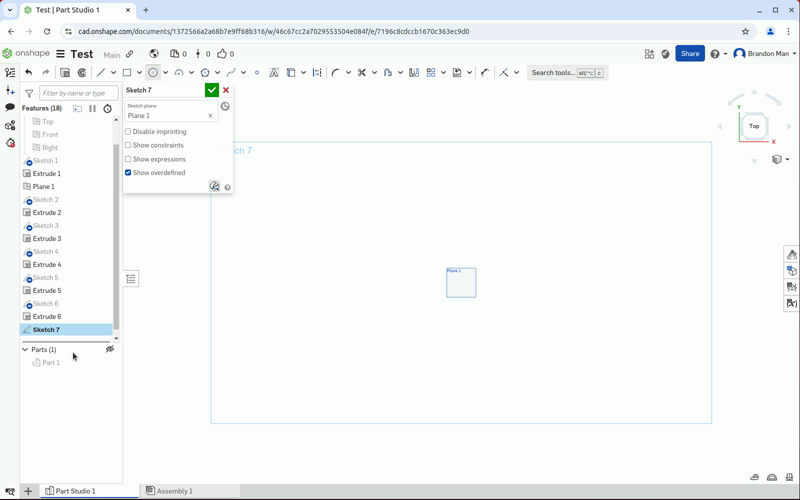
key_down(shift)
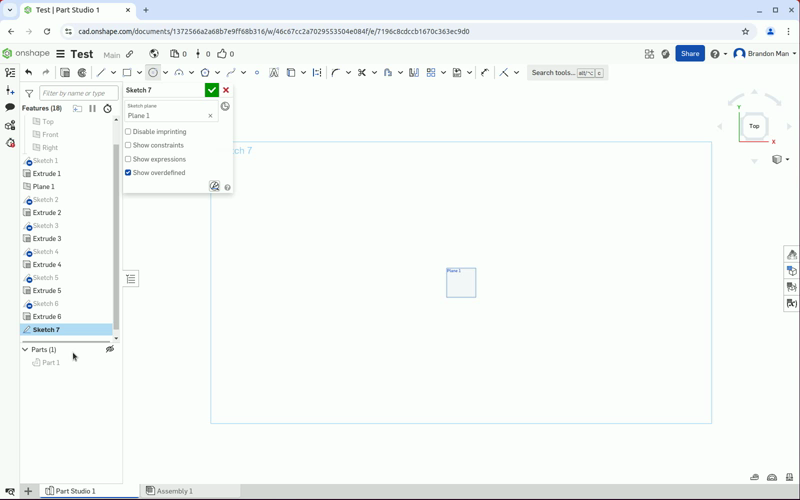
mouse_move(355, 276)
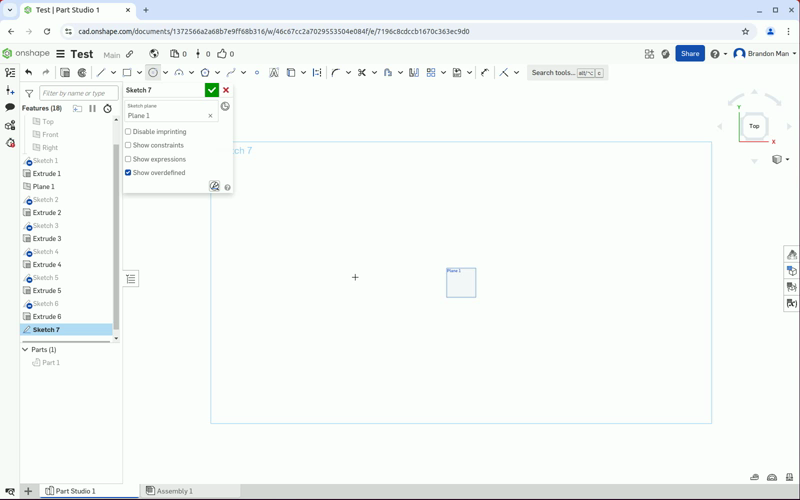
click(355, 276)
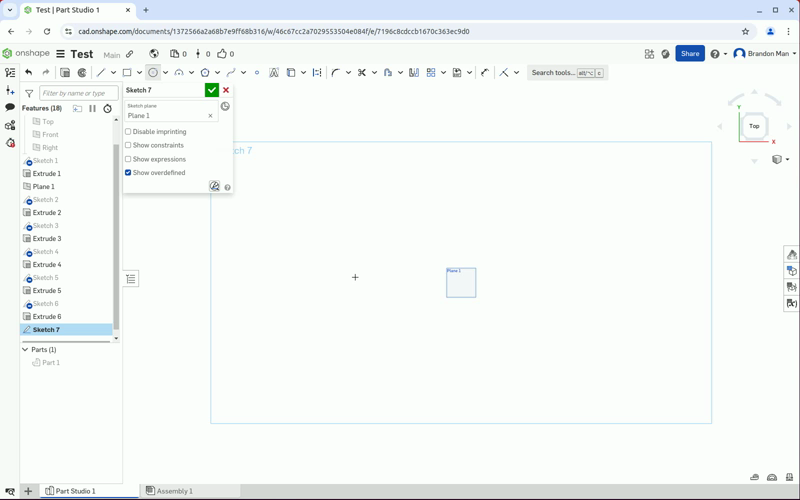
key_up(shift)
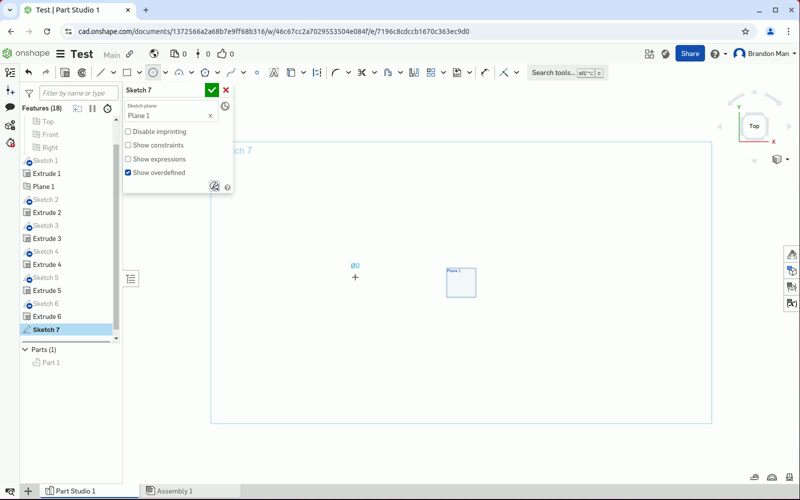
mouse_move(357, 276)
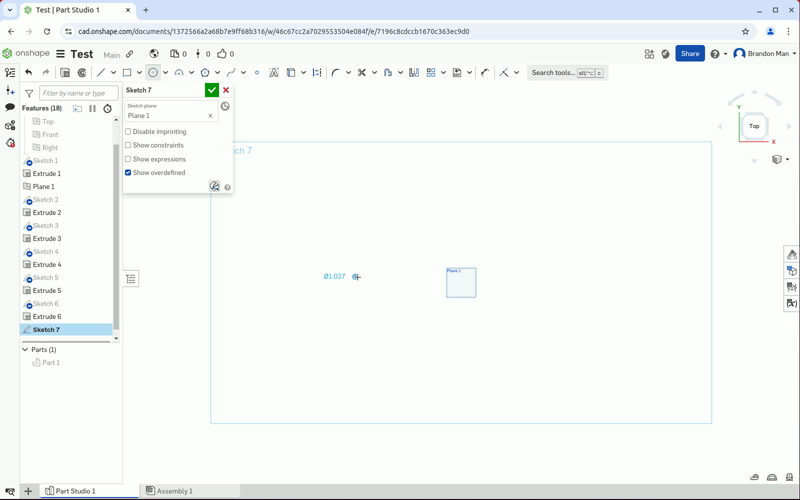
scroll(6)
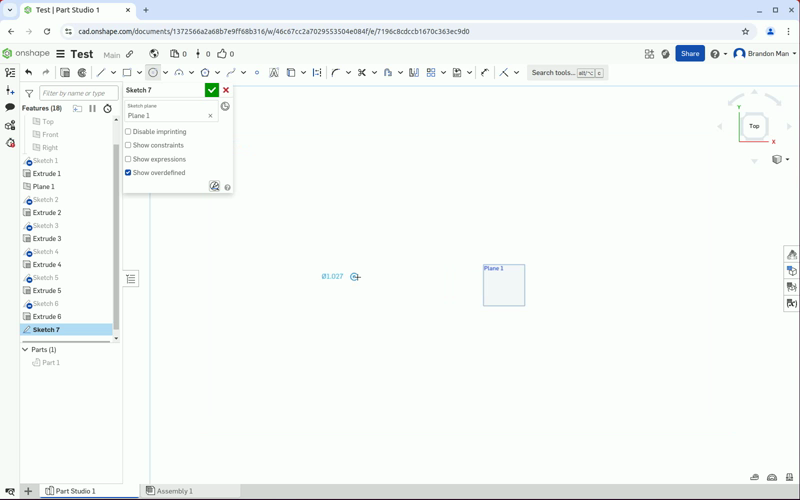
scroll(6)
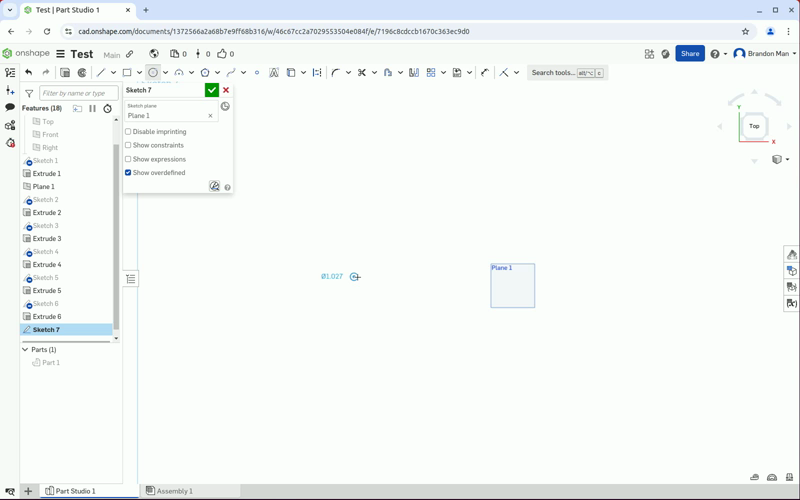
scroll(6)
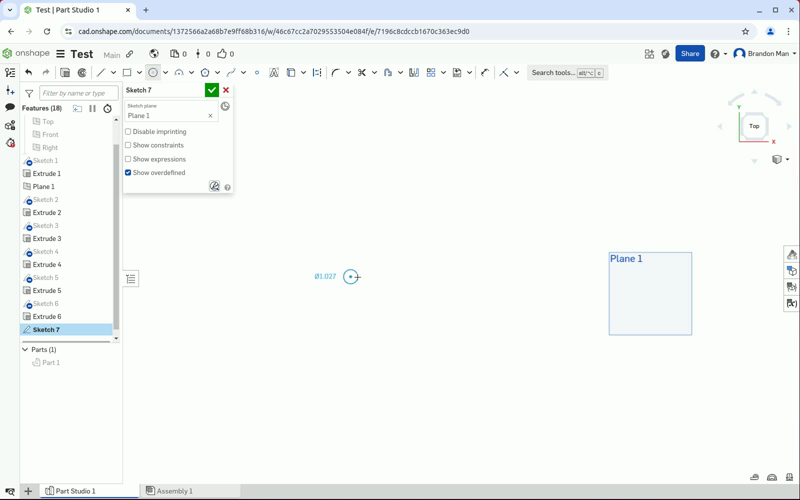
scroll(6)
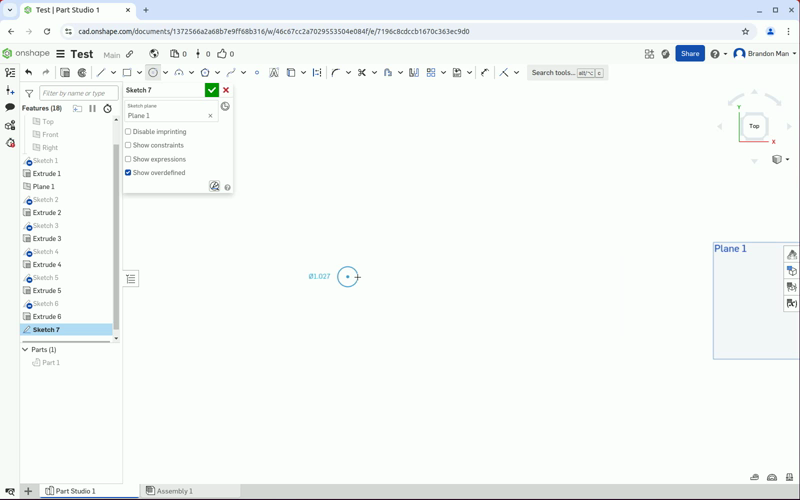
scroll(6)
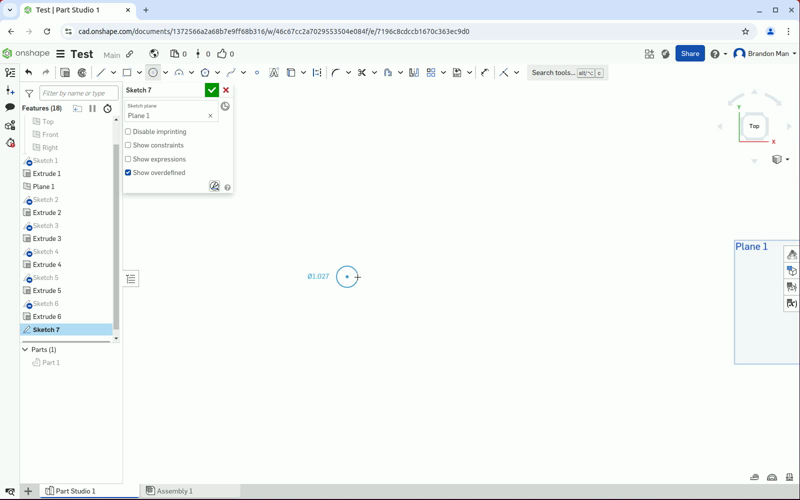
scroll(6)
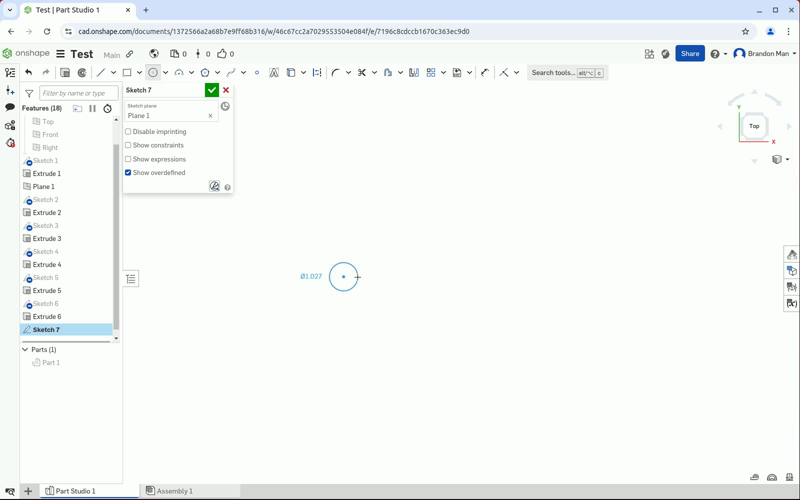
scroll(6)
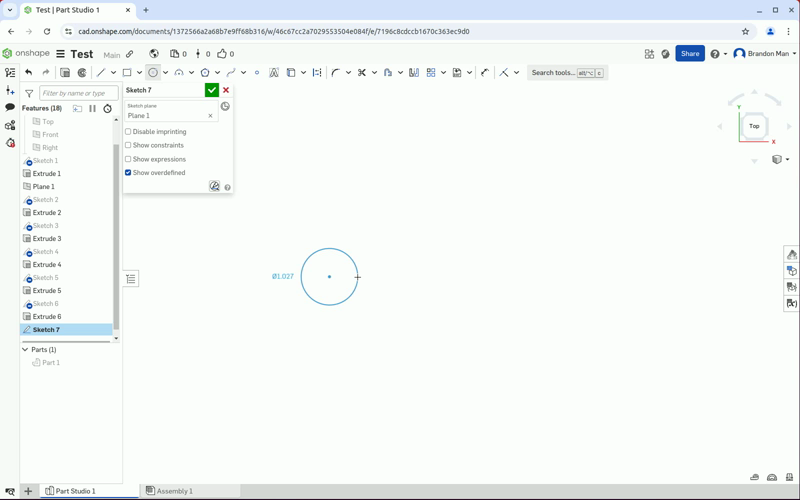
click(357, 276)
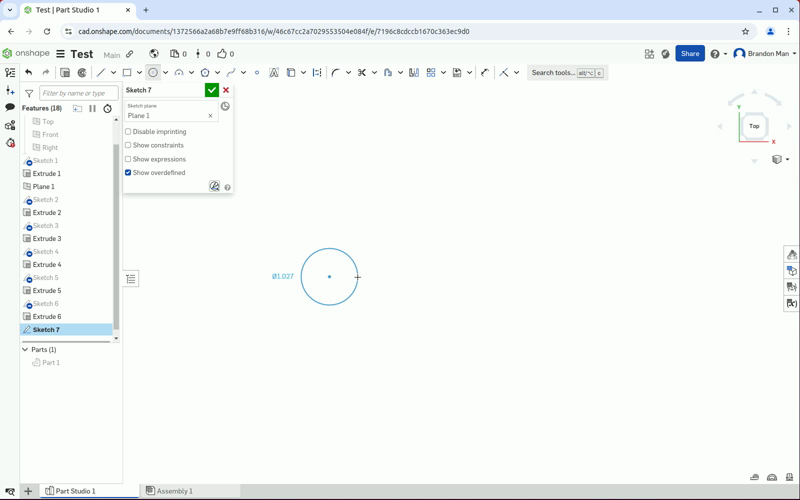
scroll(-6)
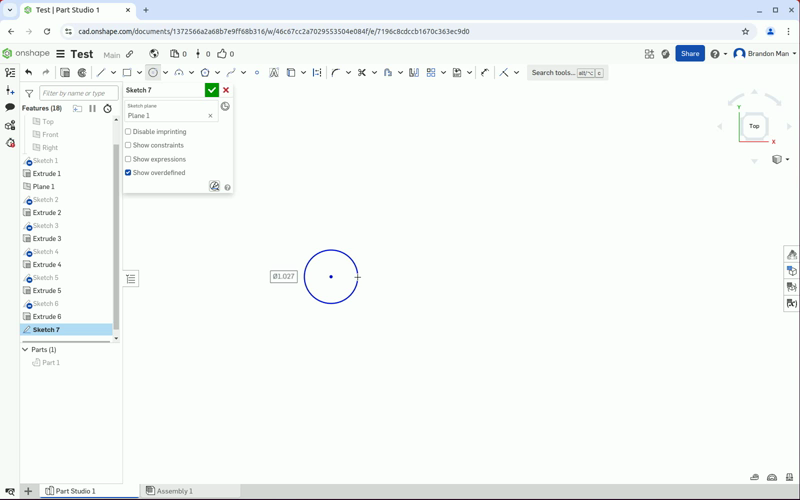
scroll(-6)
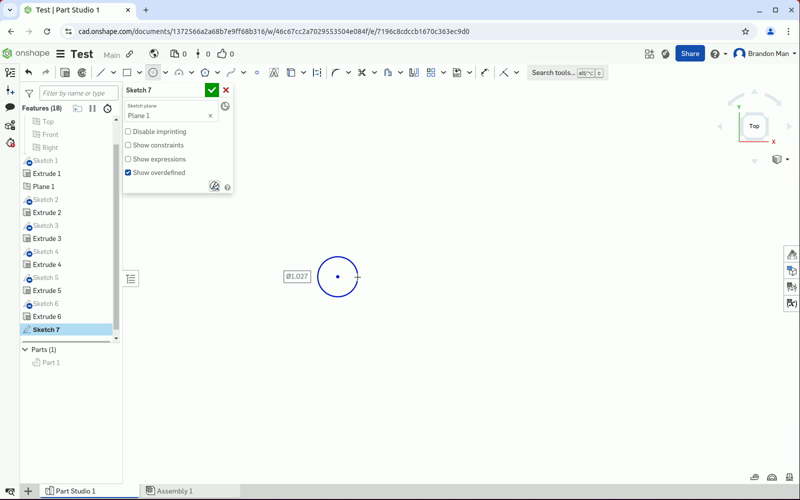
scroll(-6)
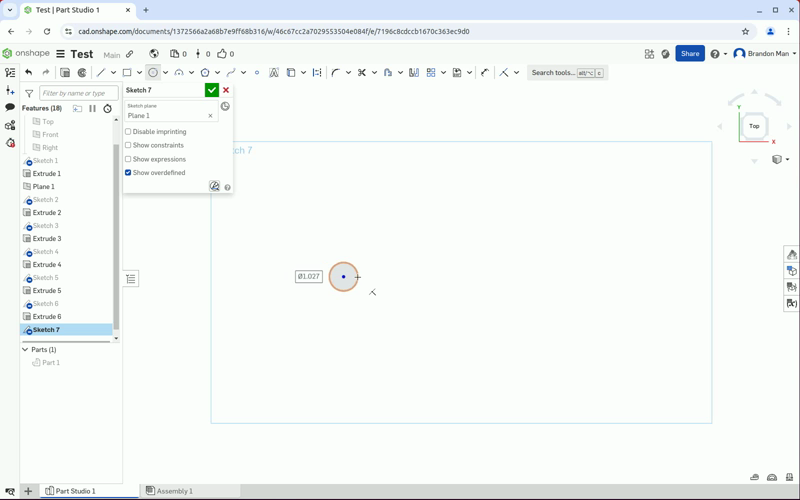
scroll(-6)
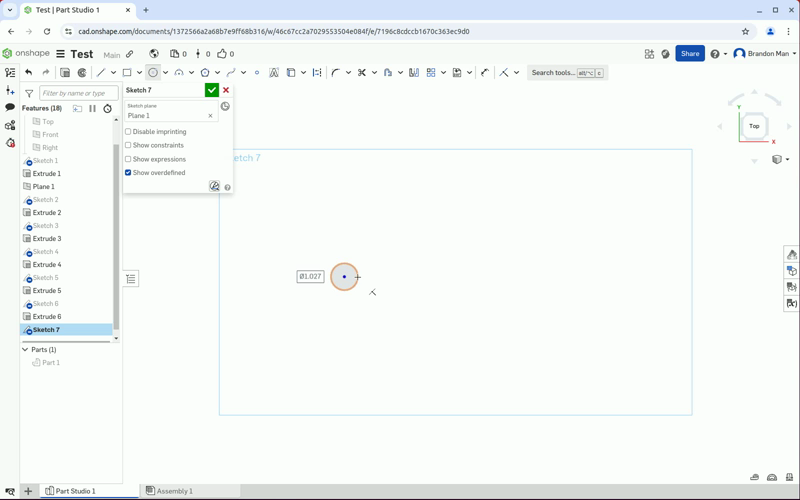
scroll(-6)
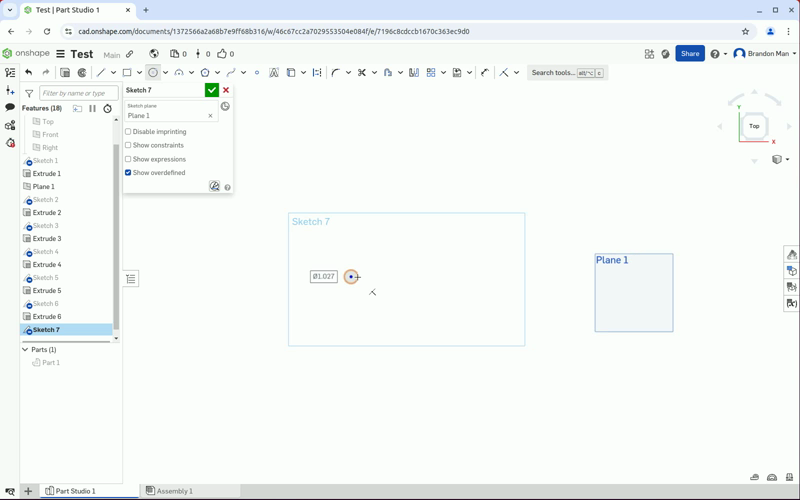
scroll(-6)
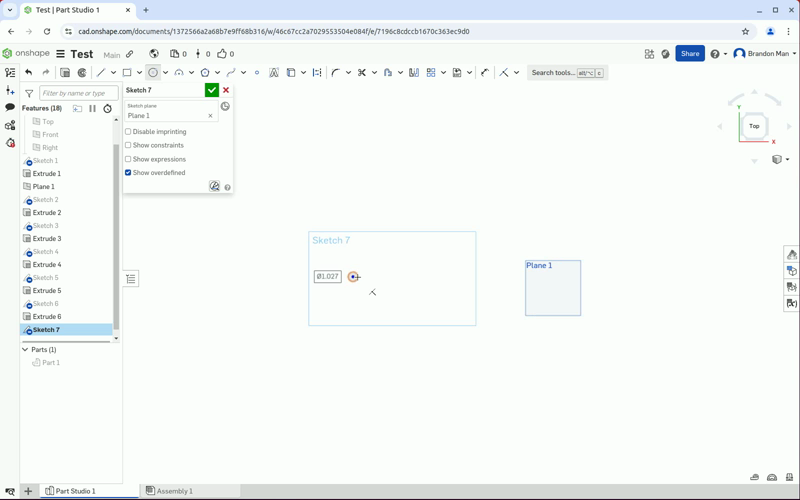
scroll(-6)
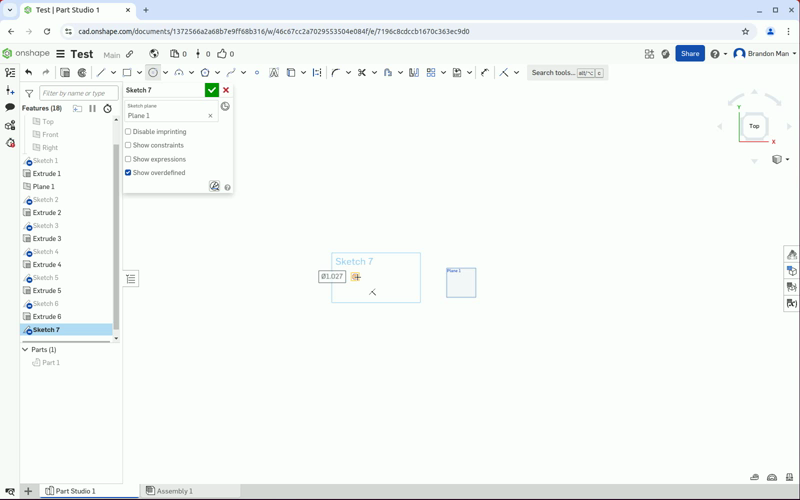
key(esc)
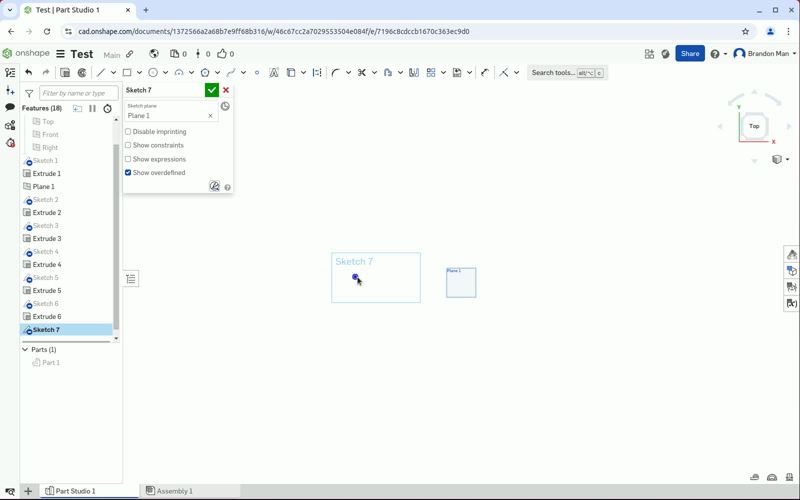
mouse_move(352, 276)
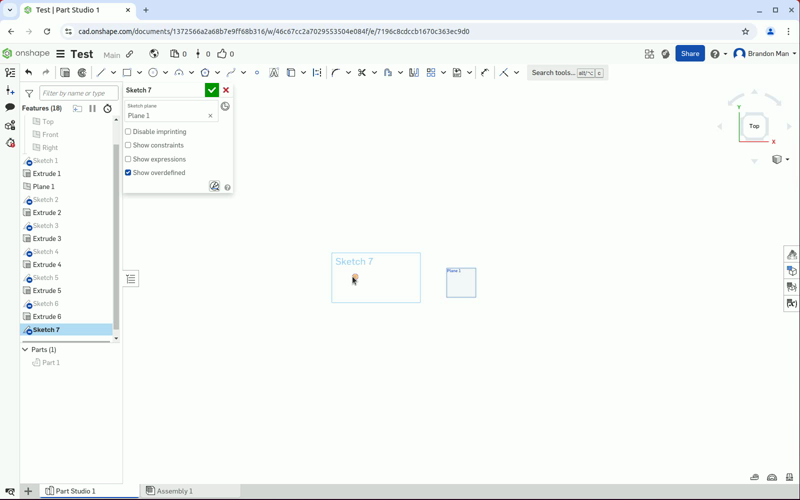
scroll(6)
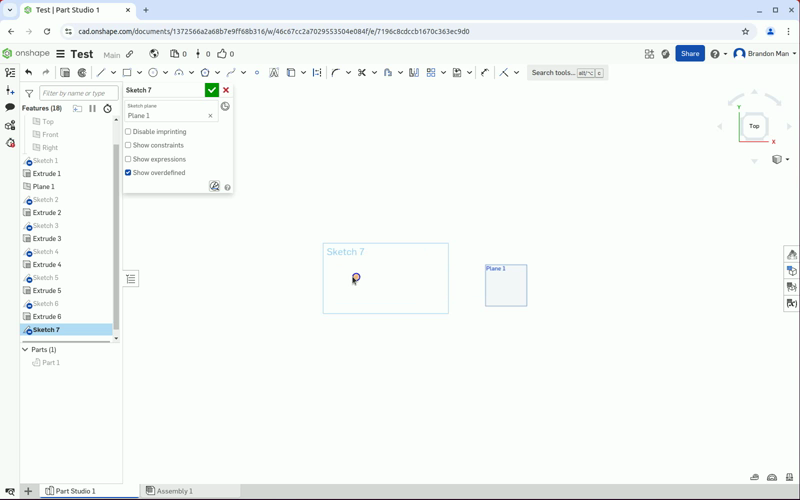
scroll(6)
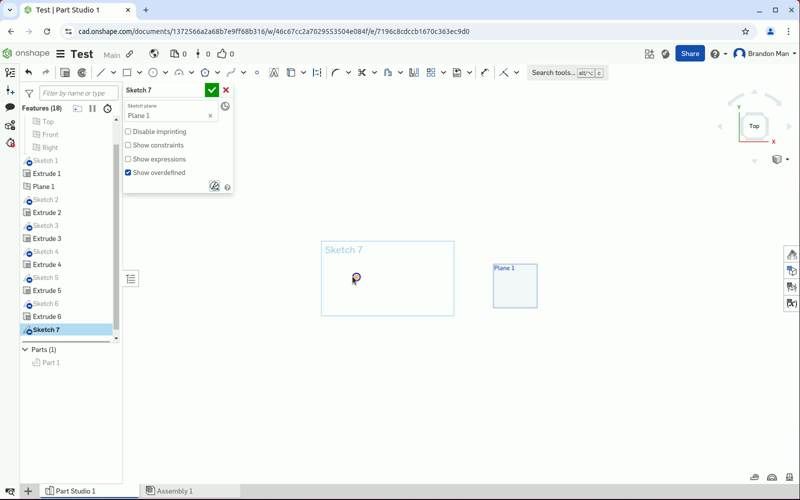
scroll(6)
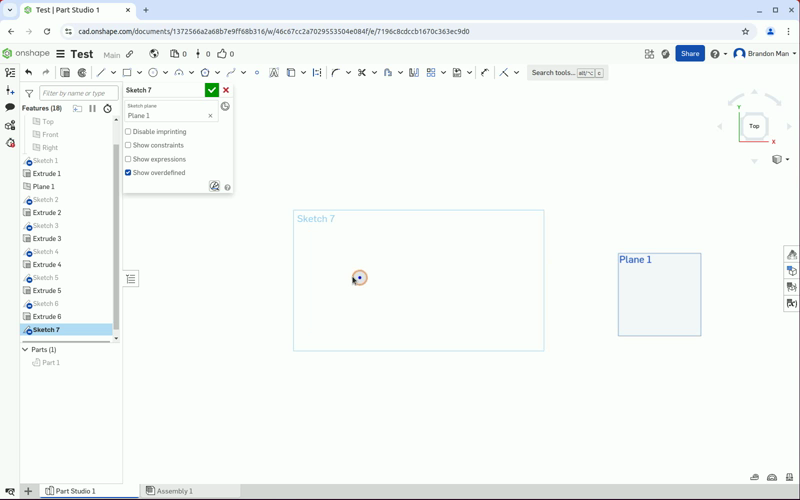
scroll(6)
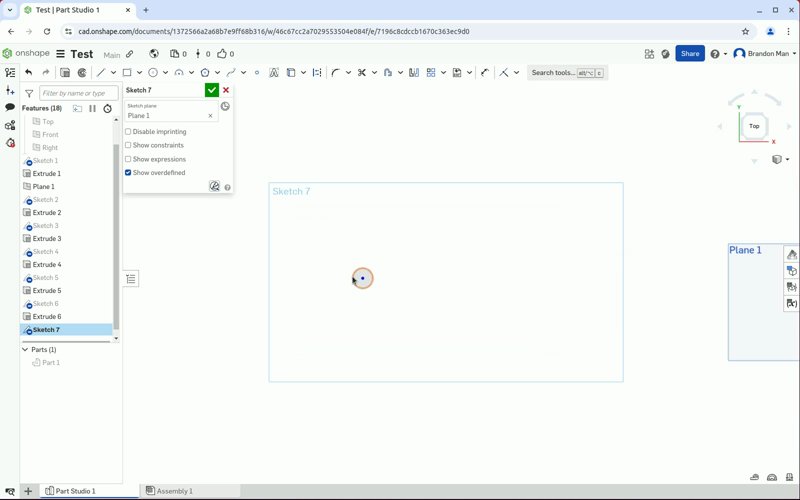
scroll(6)
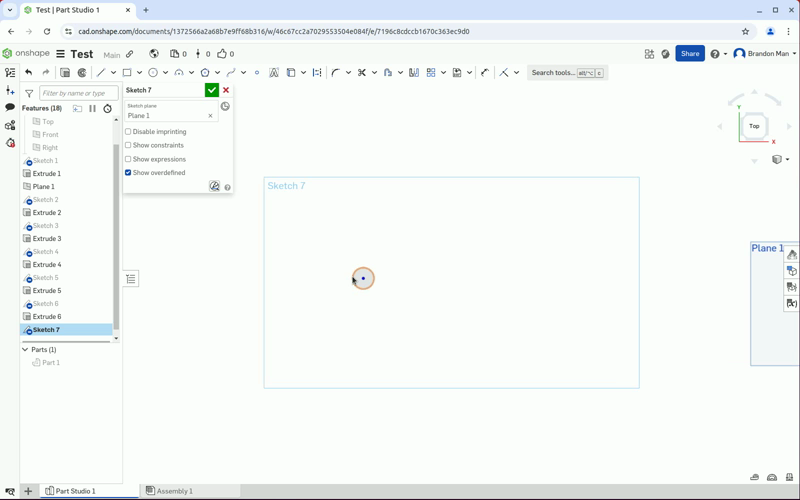
scroll(6)
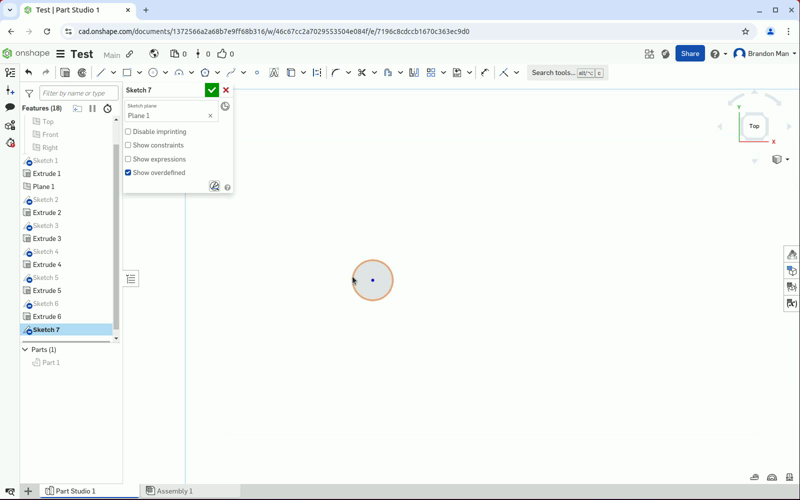
scroll(6)
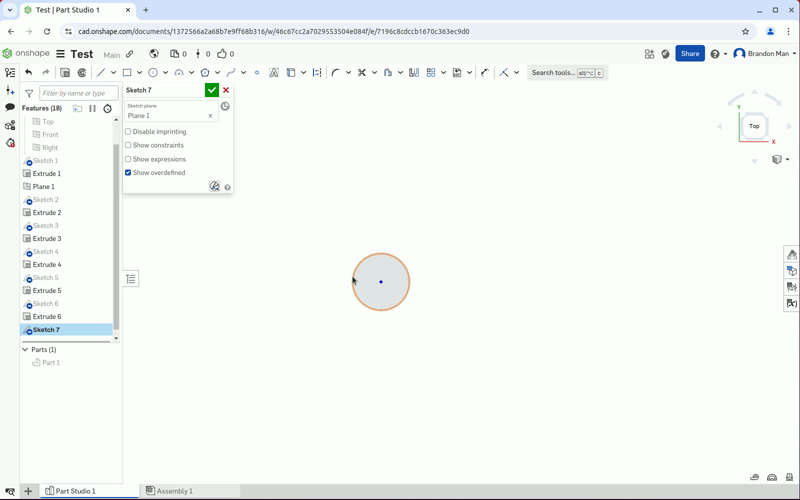
click(352, 276)
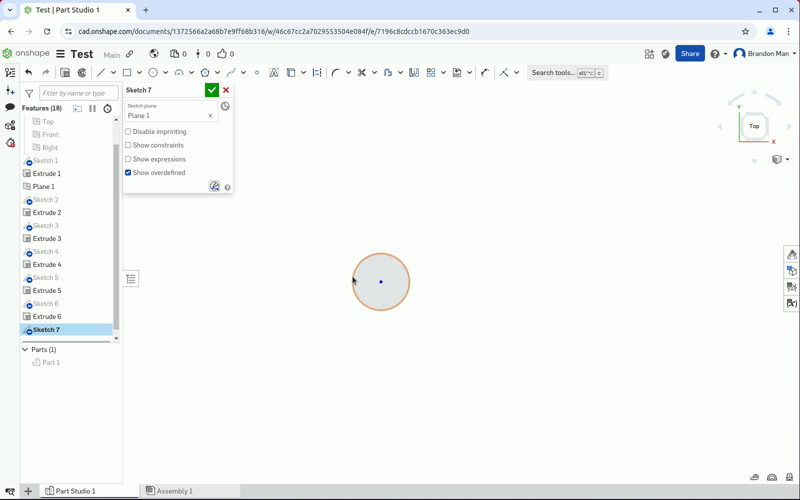
scroll(-6)
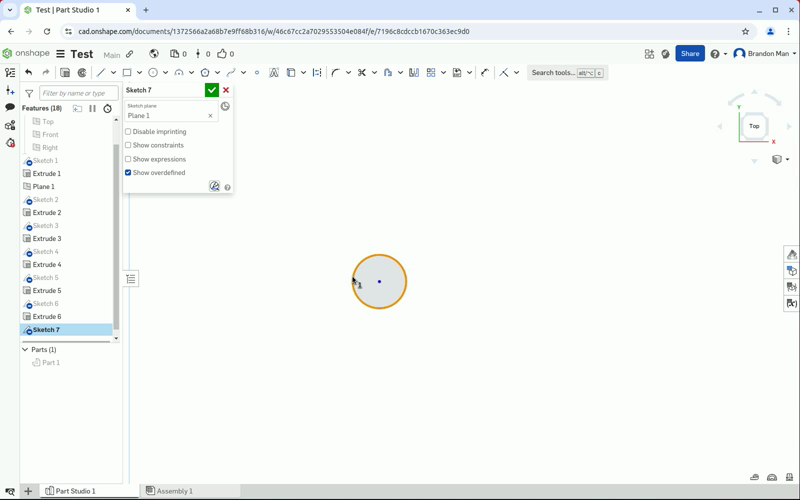
scroll(-6)
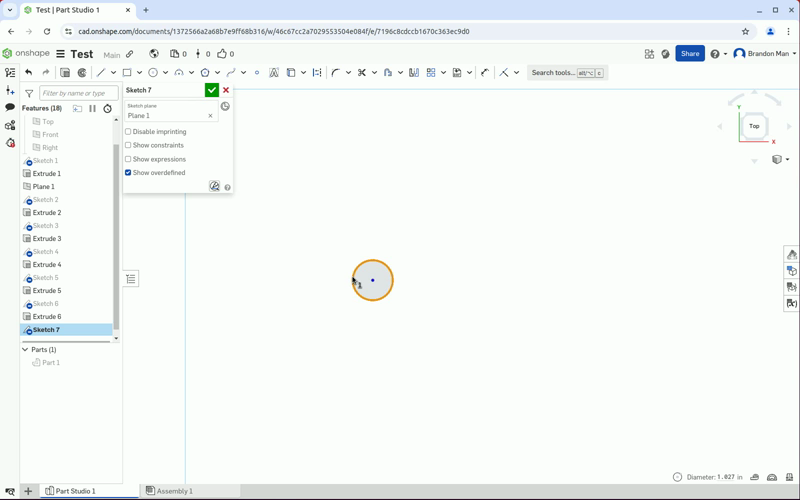
scroll(-6)
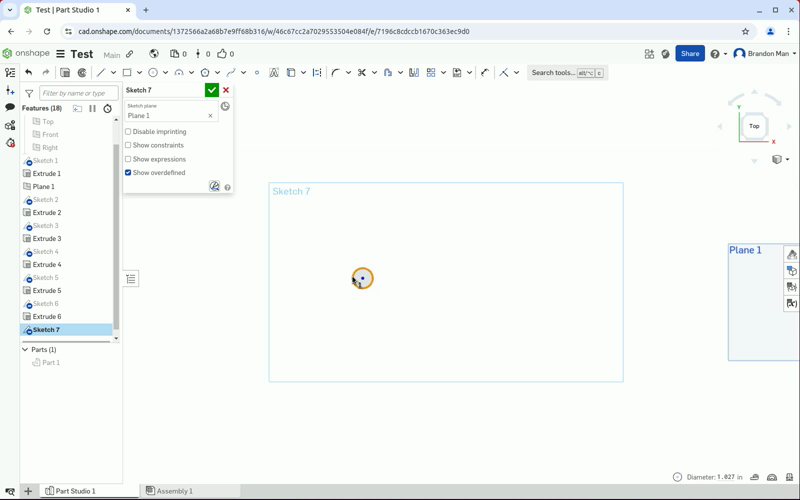
scroll(-6)
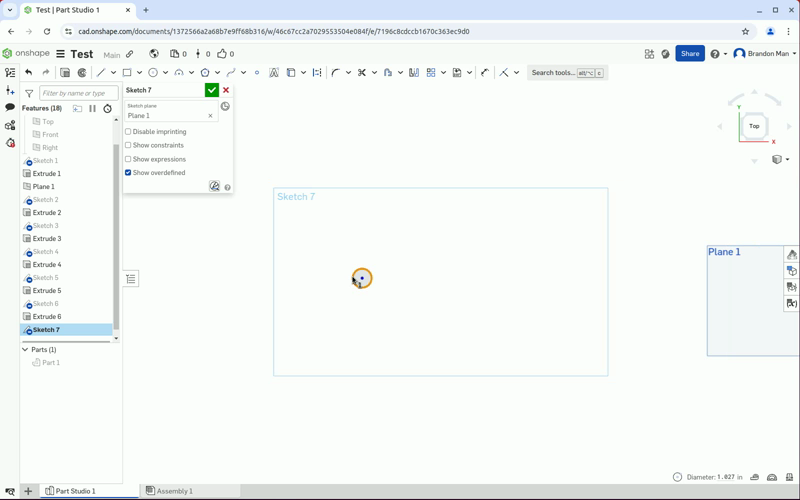
scroll(-6)
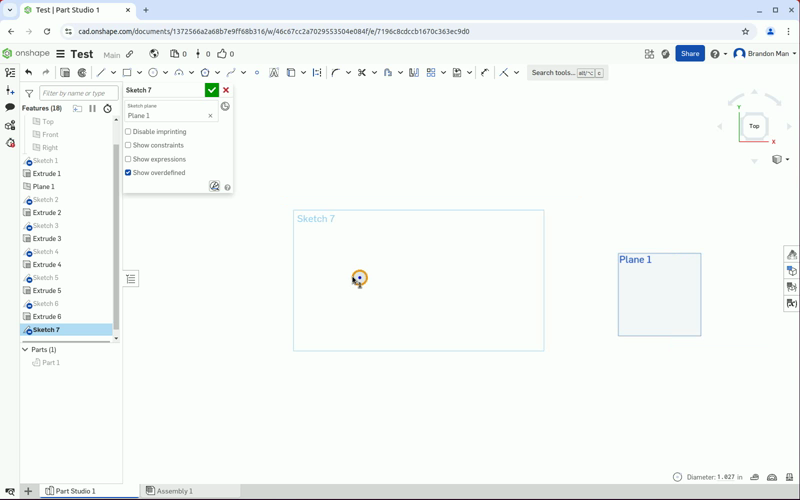
scroll(-6)
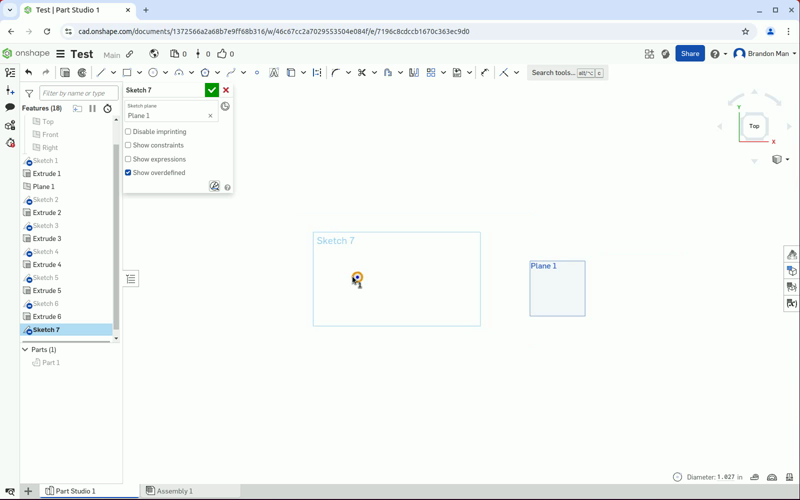
scroll(-6)
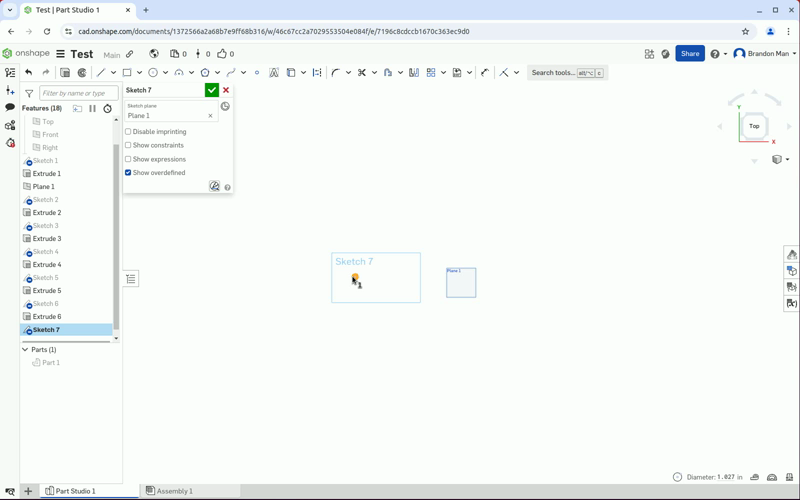
mouse_move(73, 352)
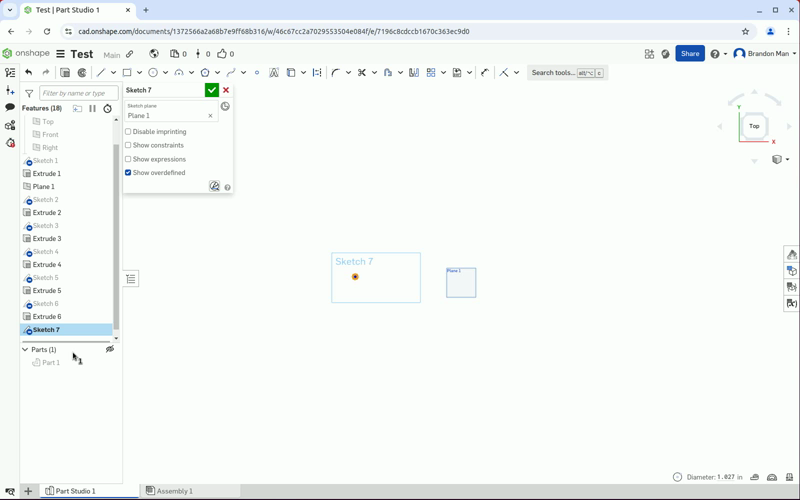
key(shift+y)
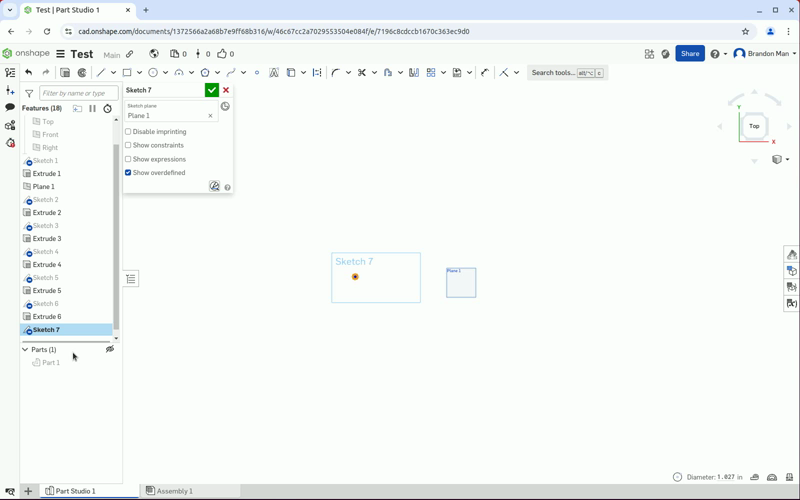
key(shift+e)
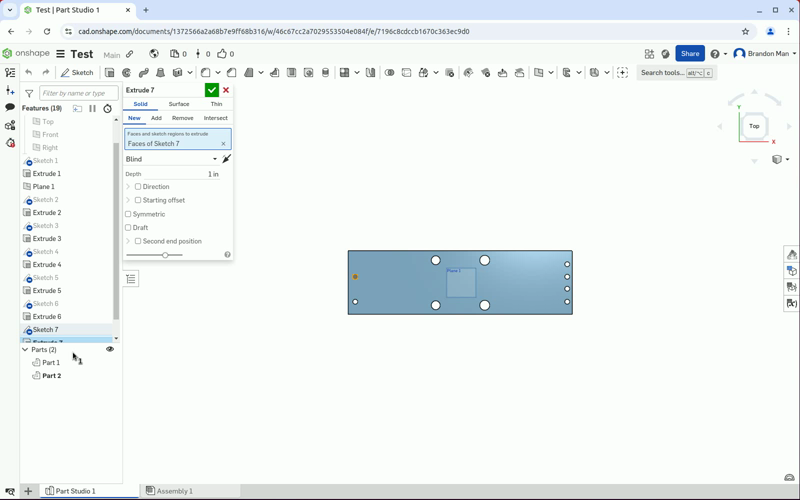
mouse_move(143, 106)
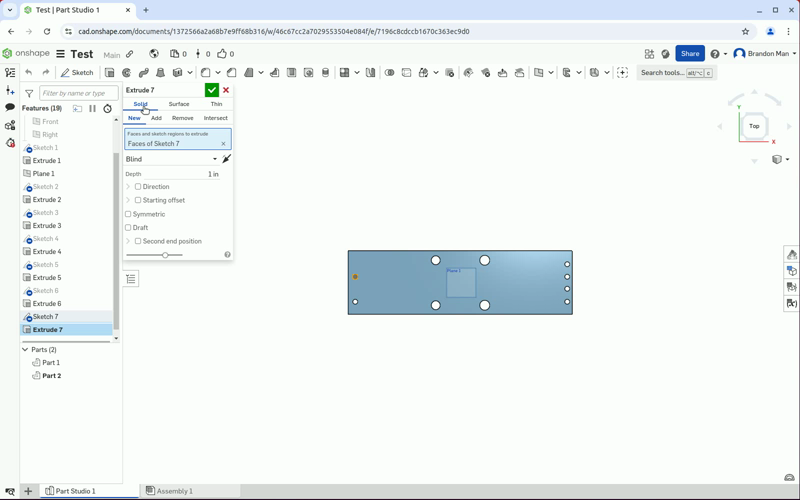
click(143, 106)
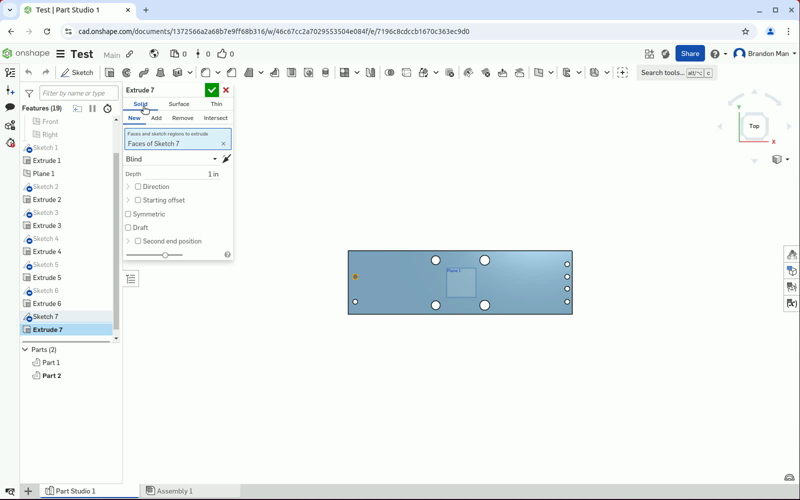
mouse_move(186, 120)
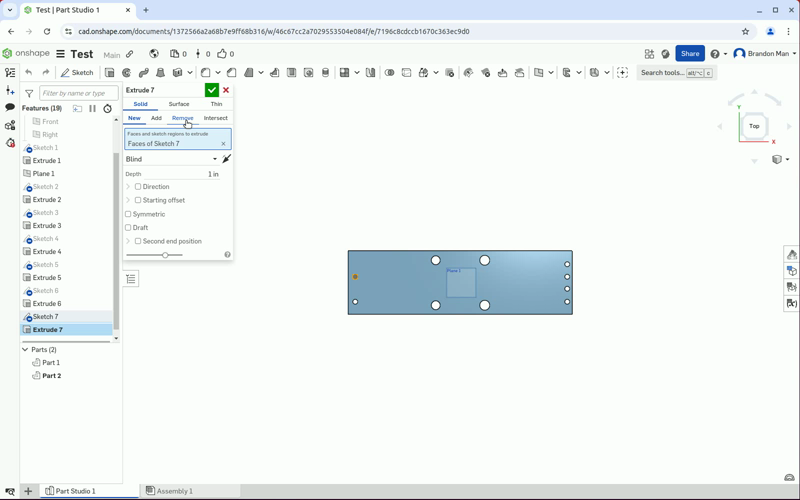
click(186, 120)
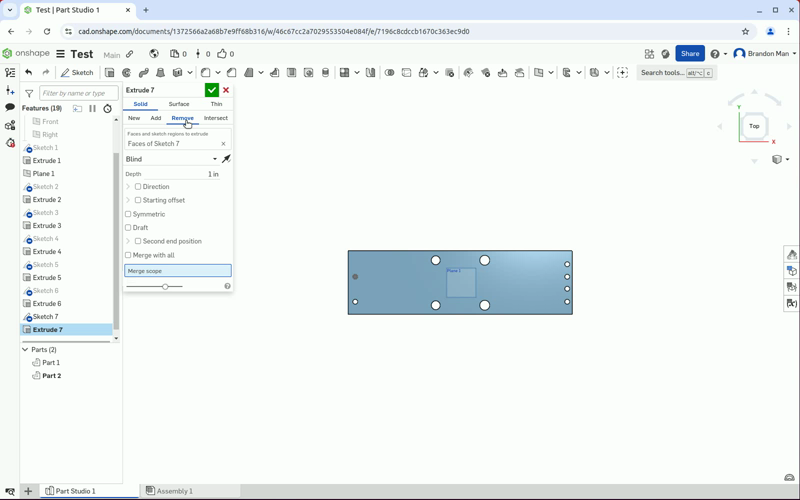
key(tab, 4)
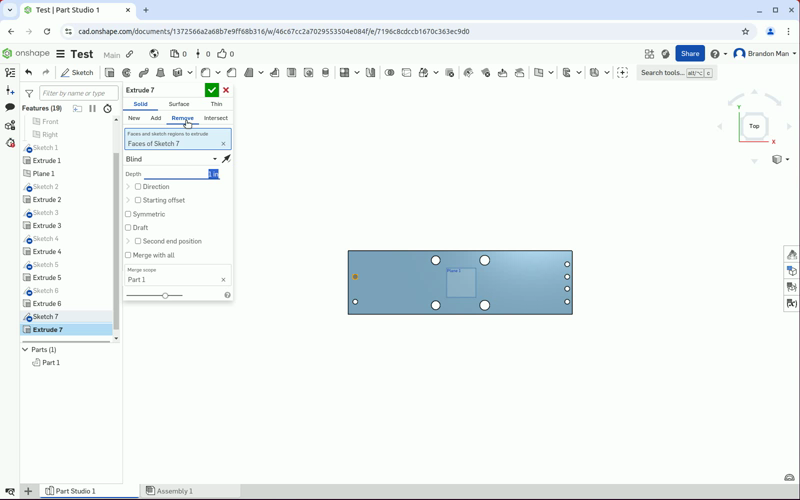
text(3.129)
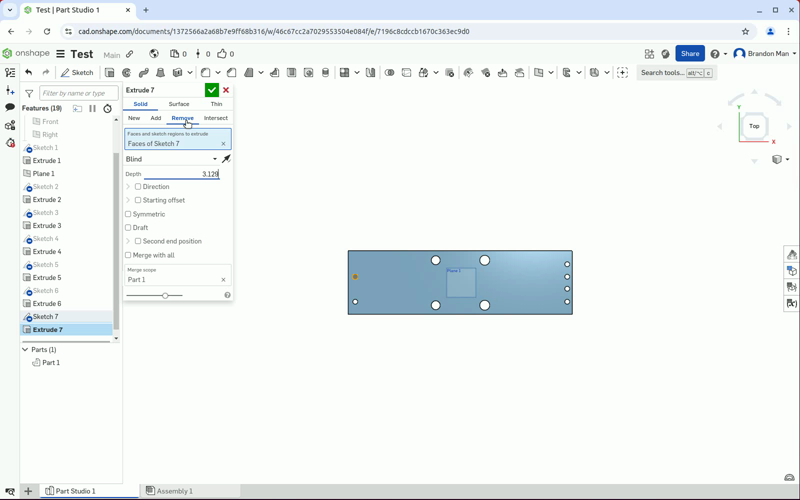
key(tab, 6)
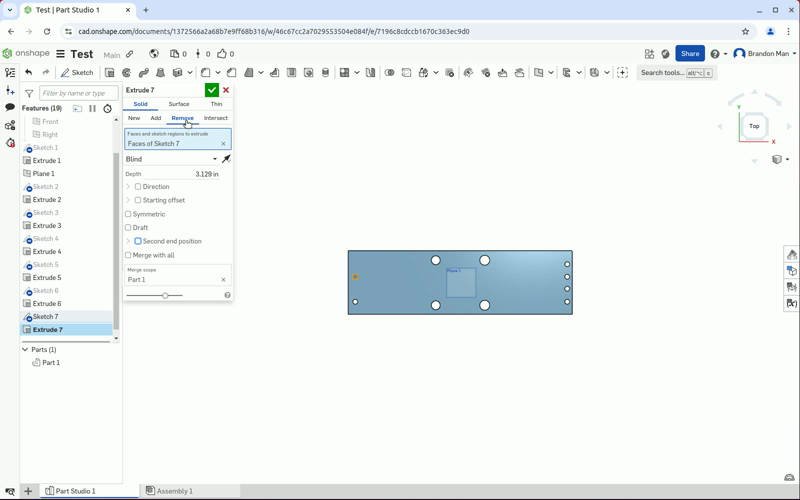
key(space)
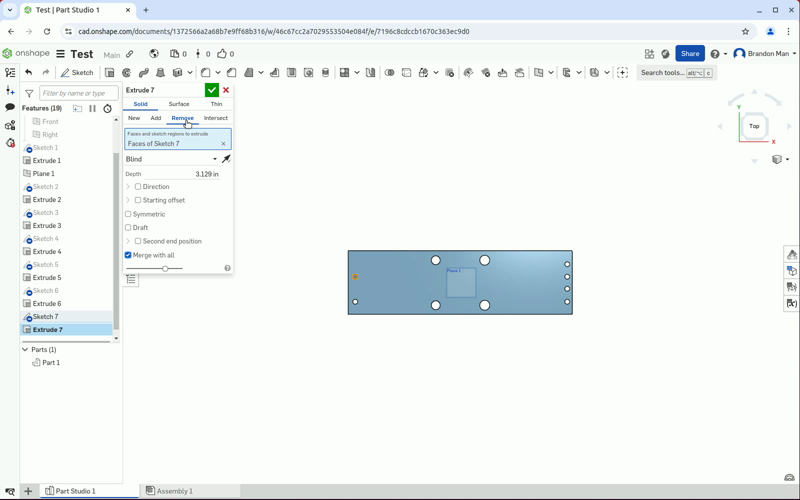
key(enter)
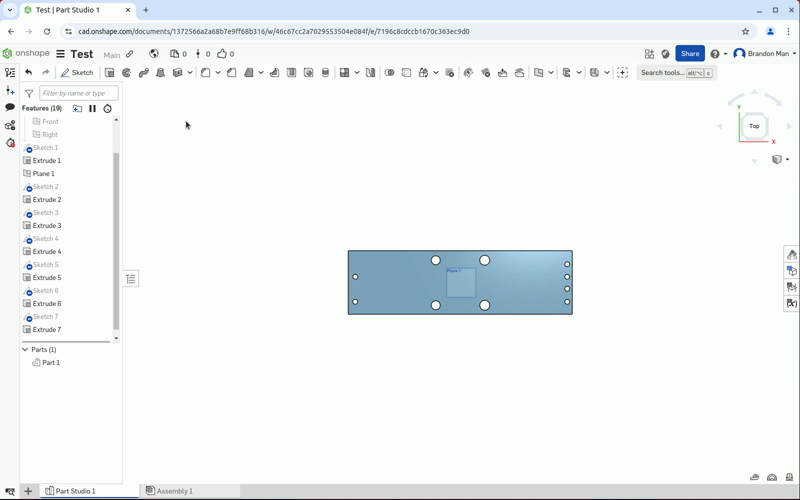
key(shift+h)
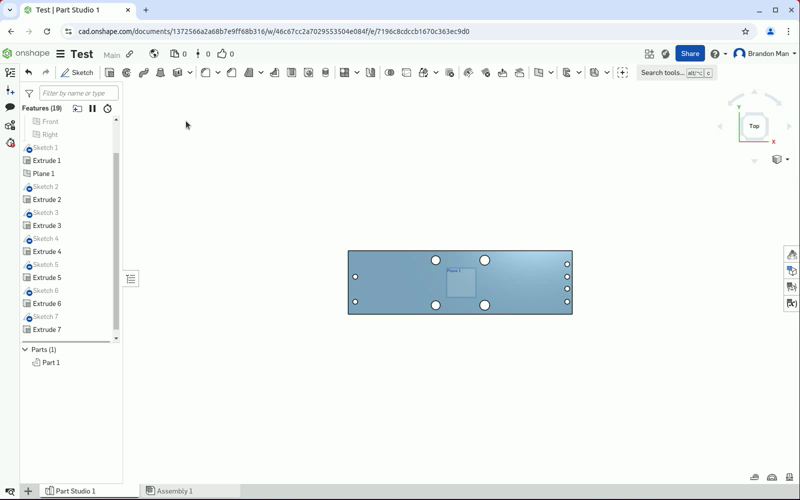
key(shift+h)
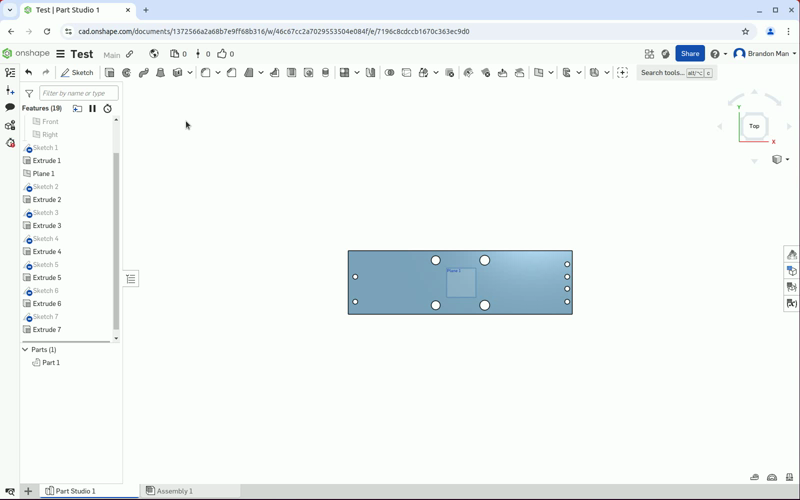
mouse_move(69, 150)
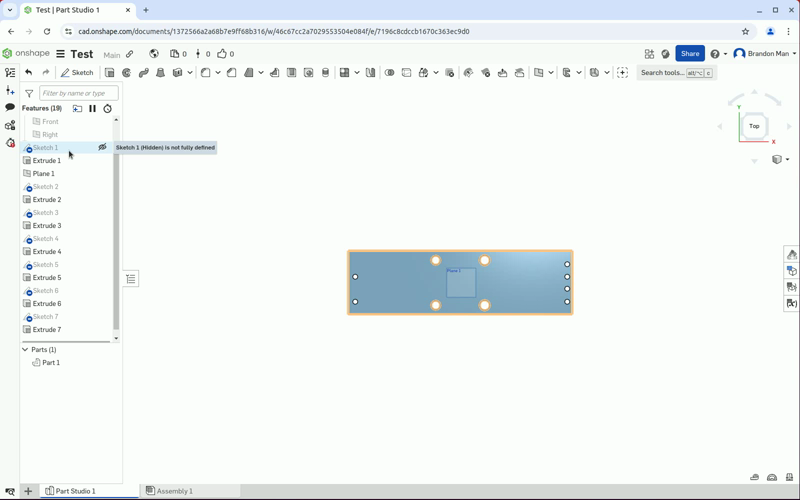
click(69, 150)
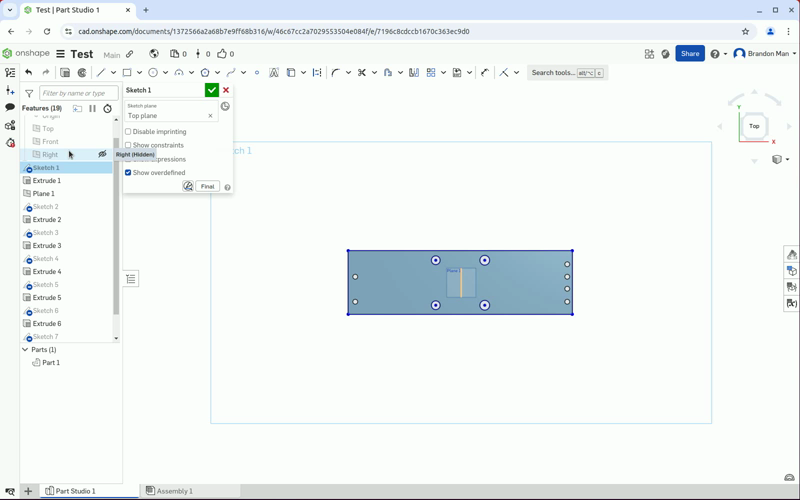
mouse_move(229, 92)
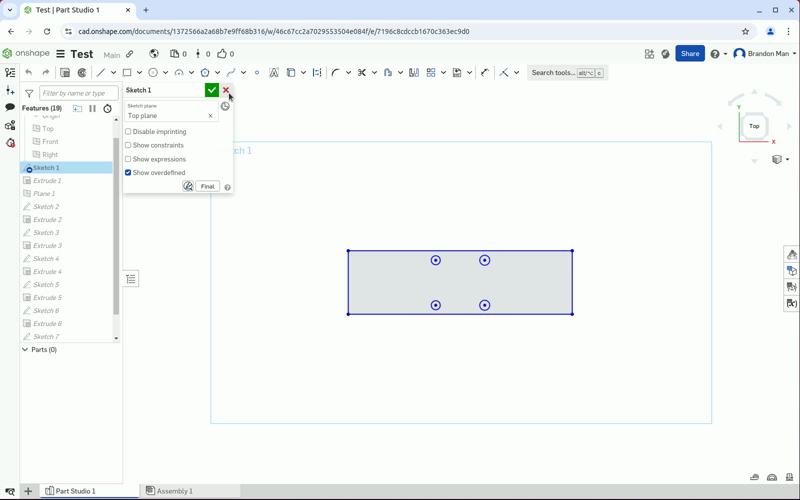
click(229, 92)
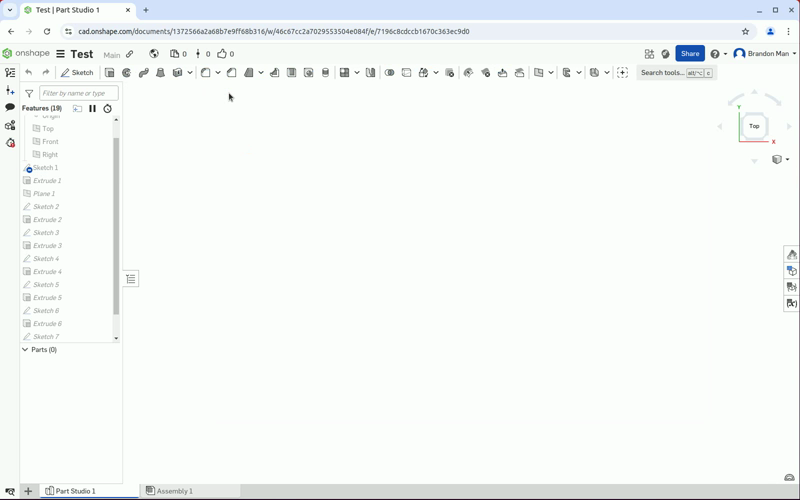
key(shift+s)
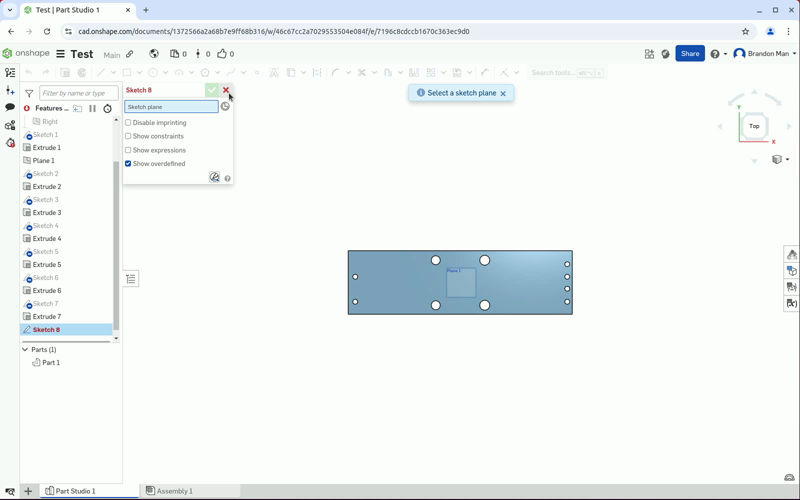
mouse_move(69, 163)
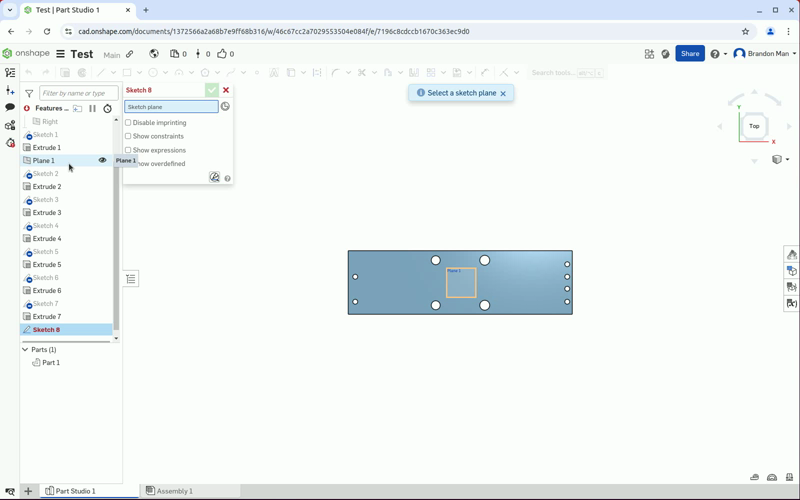
click(69, 163)
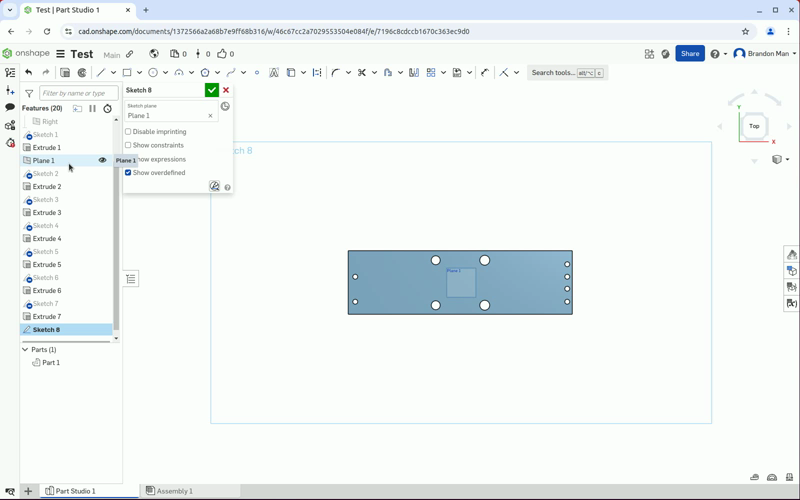
mouse_move(73, 352)
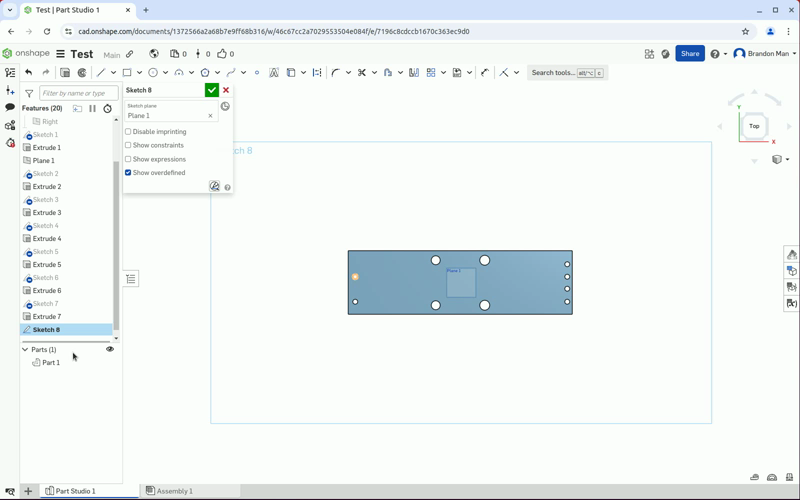
key(y)
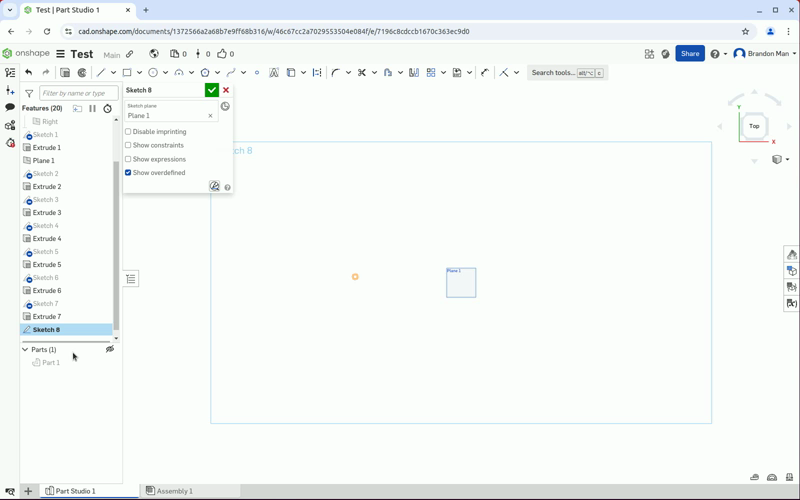
key(c)
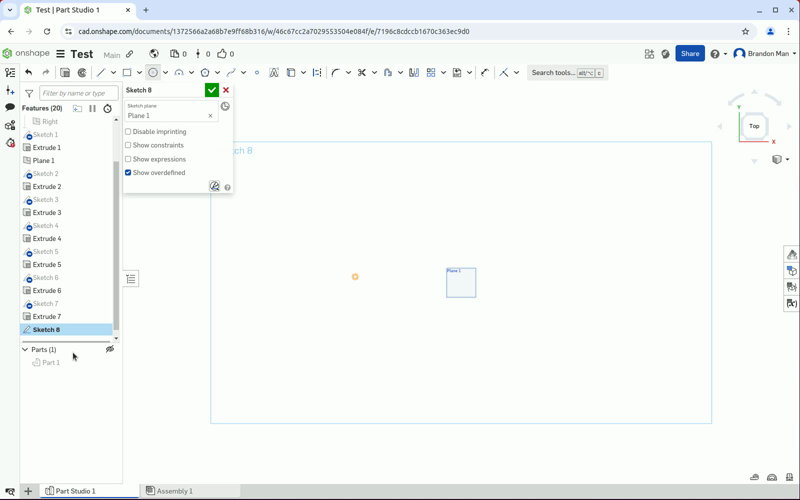
key_down(shift)
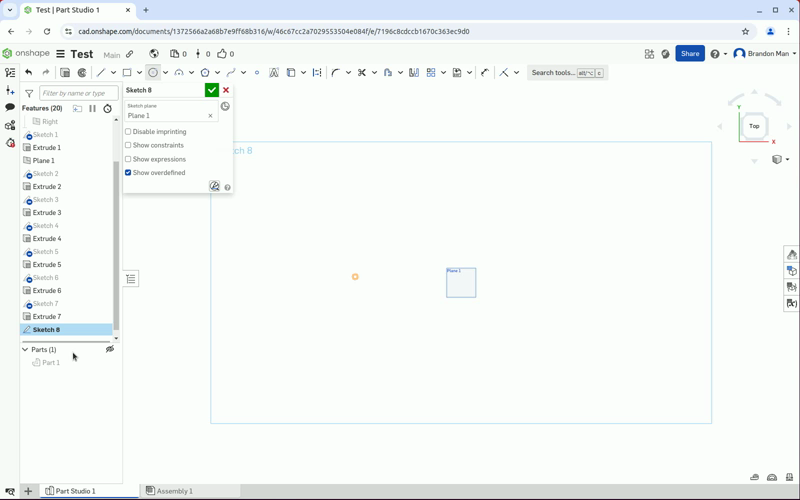
mouse_move(355, 264)
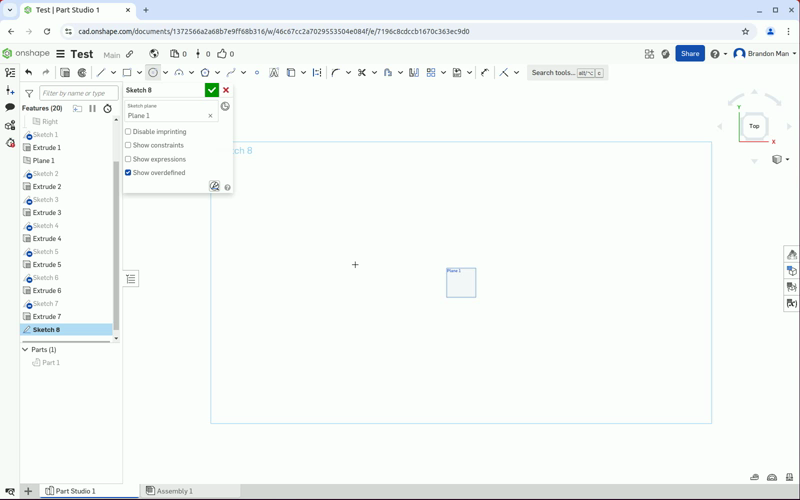
click(355, 264)
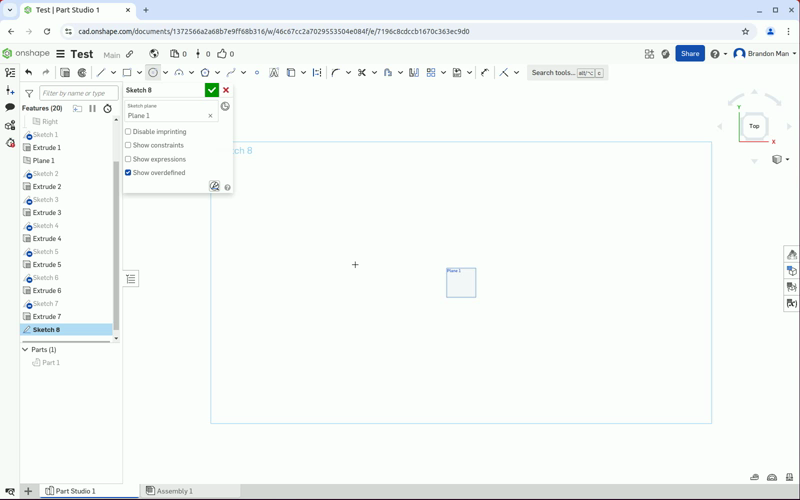
key_up(shift)
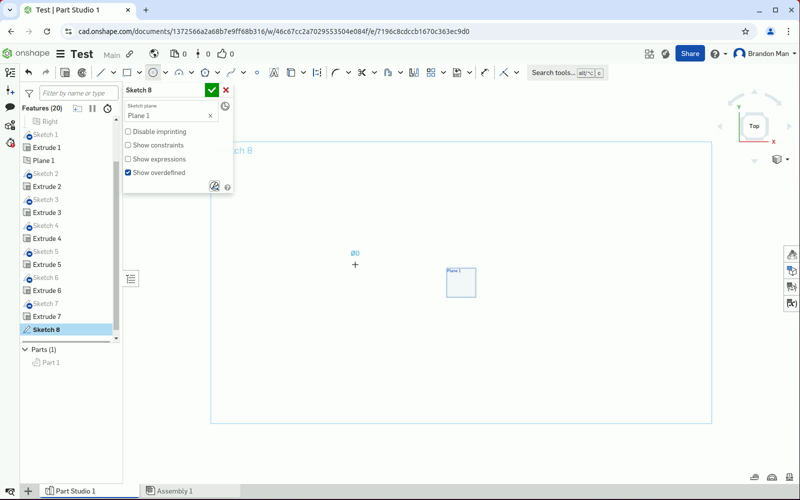
mouse_move(357, 264)
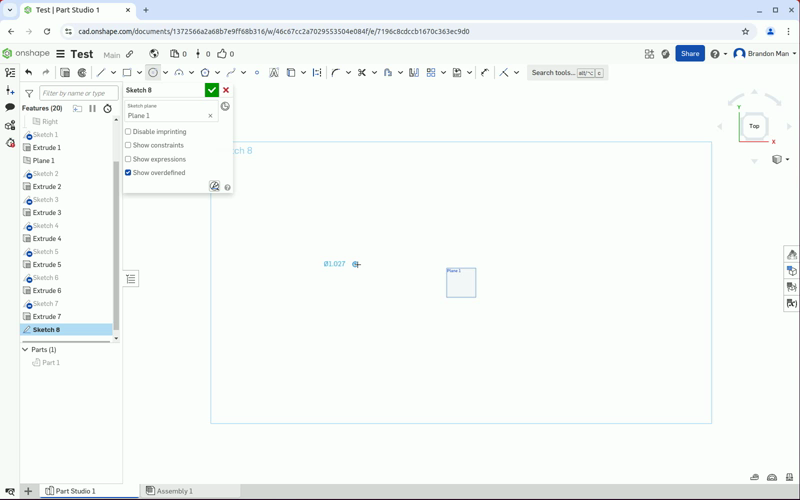
scroll(6)
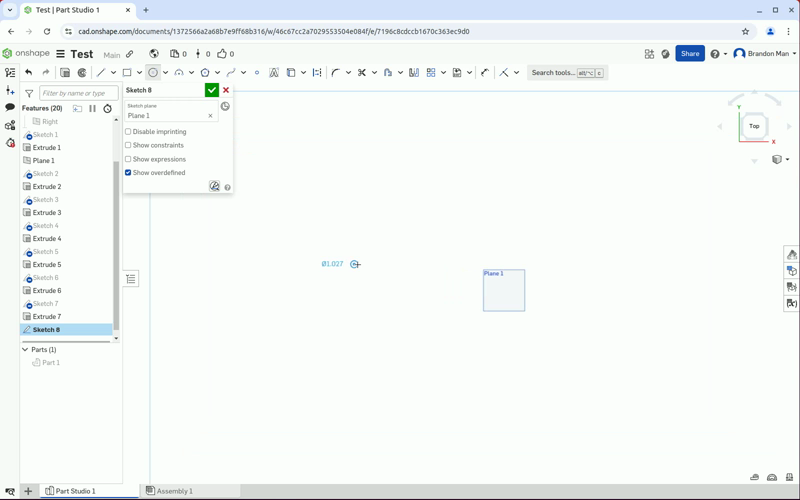
scroll(6)
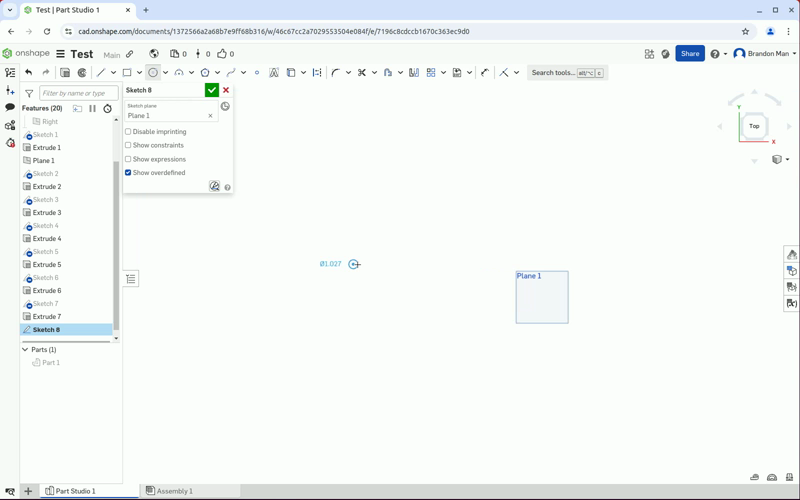
scroll(6)
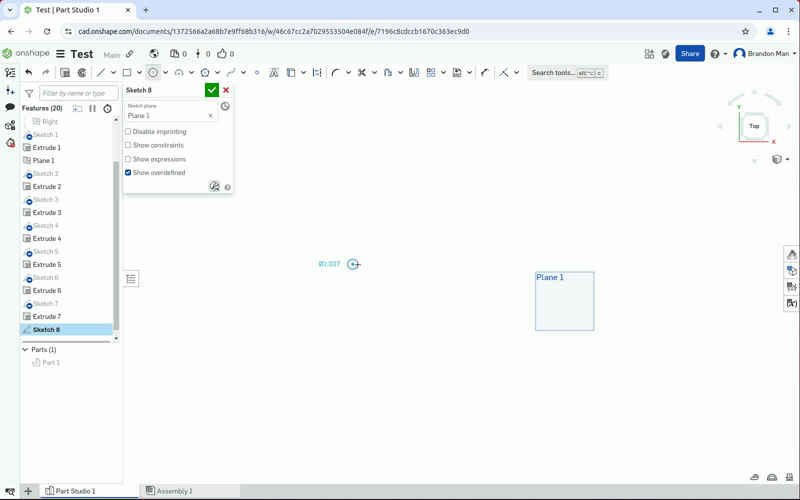
scroll(6)
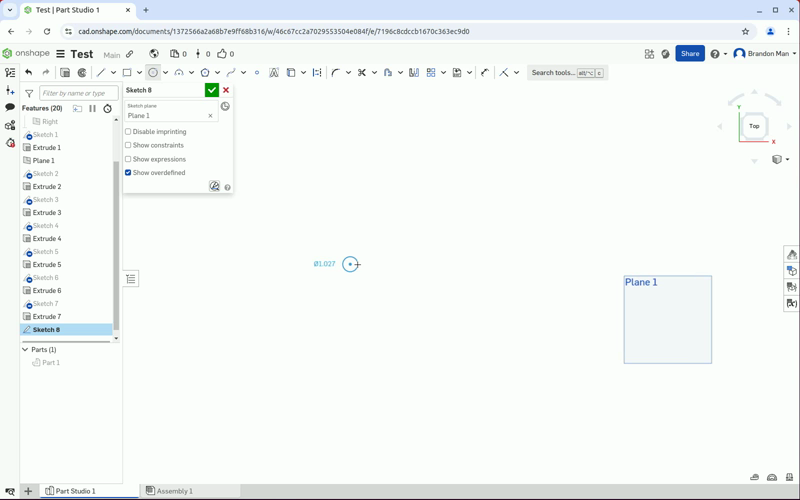
scroll(6)
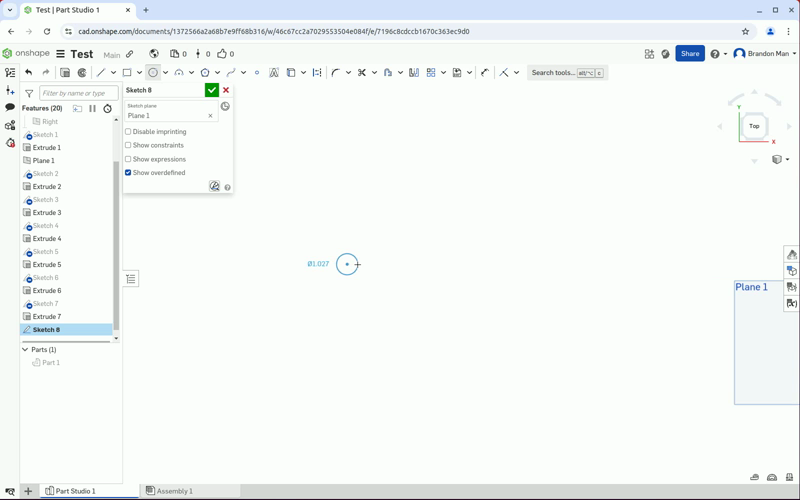
scroll(6)
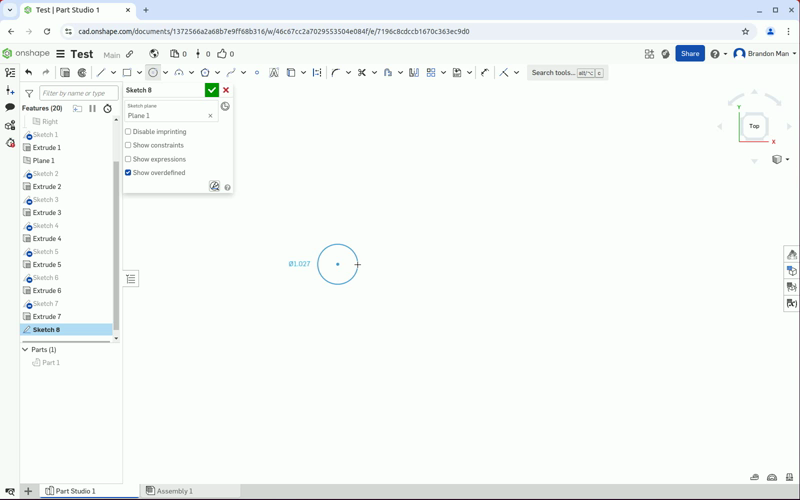
scroll(6)
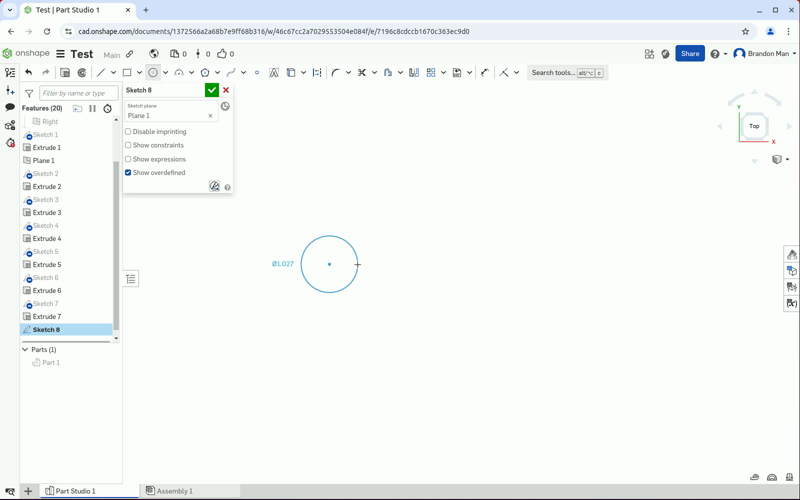
click(357, 264)
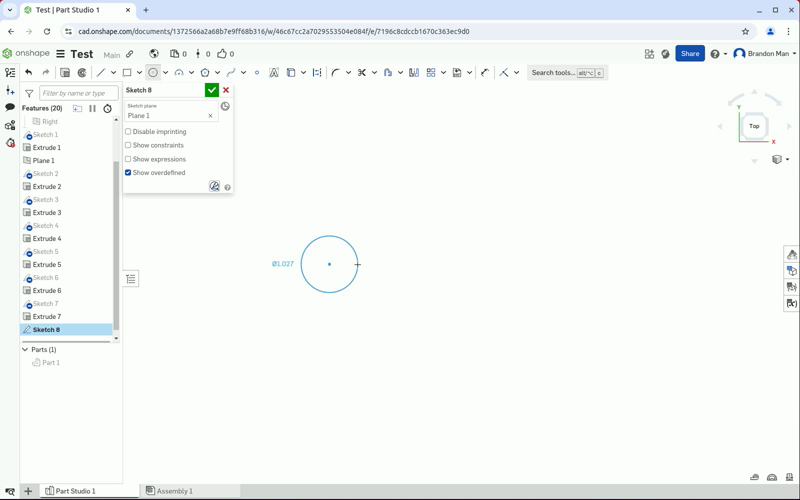
scroll(-6)
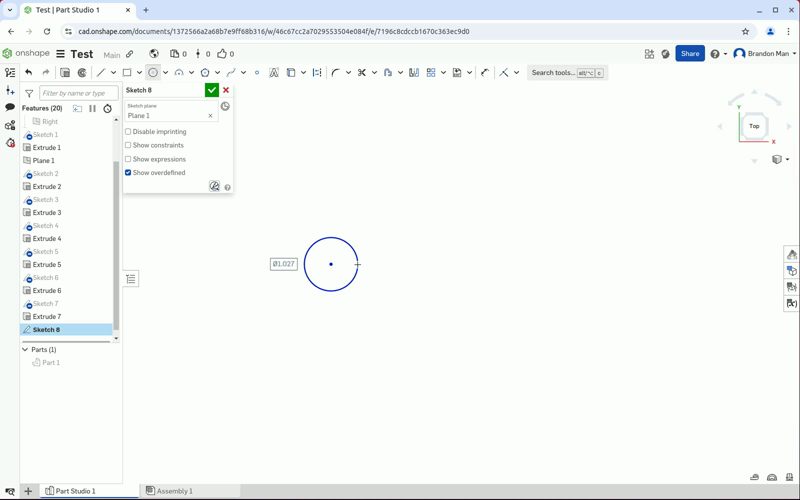
scroll(-6)
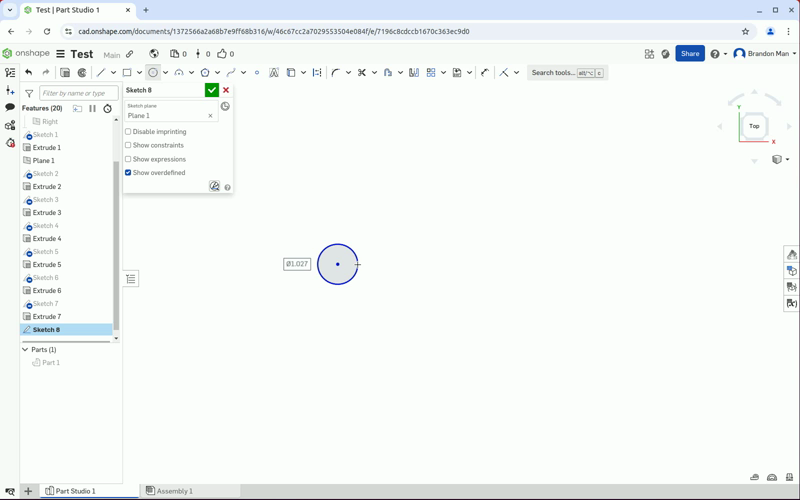
scroll(-6)
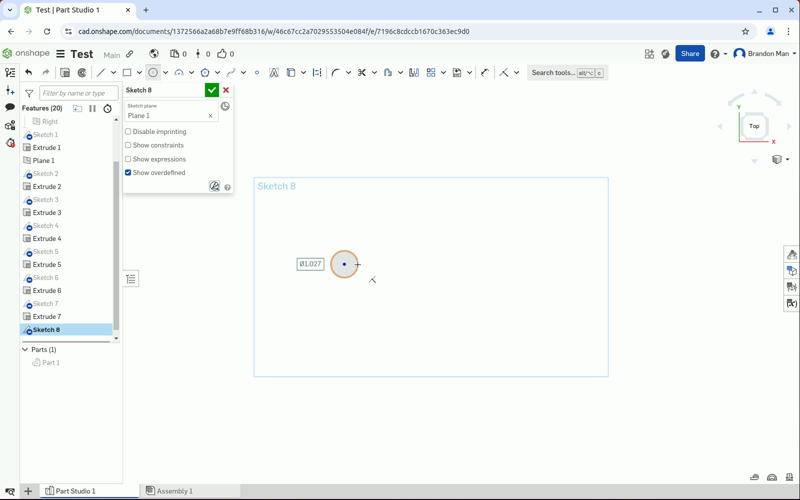
scroll(-6)
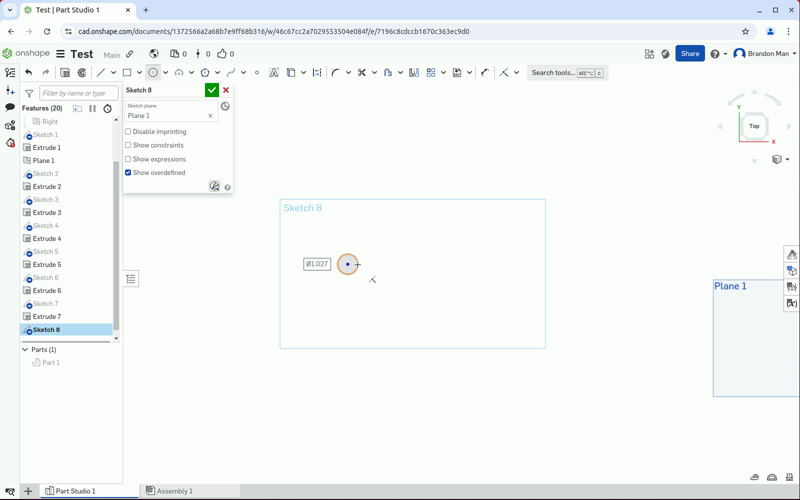
scroll(-6)
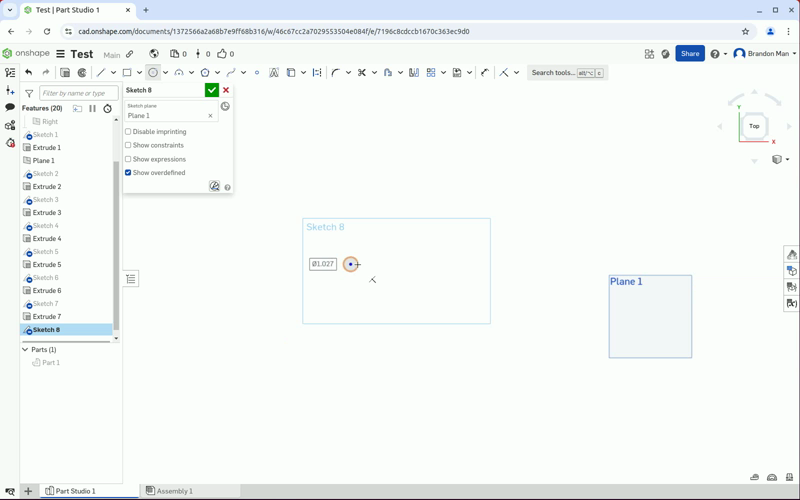
scroll(-6)
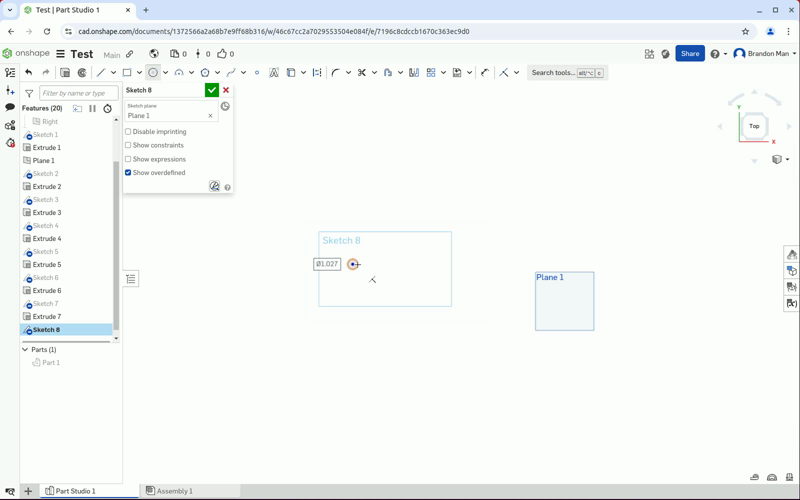
scroll(-6)
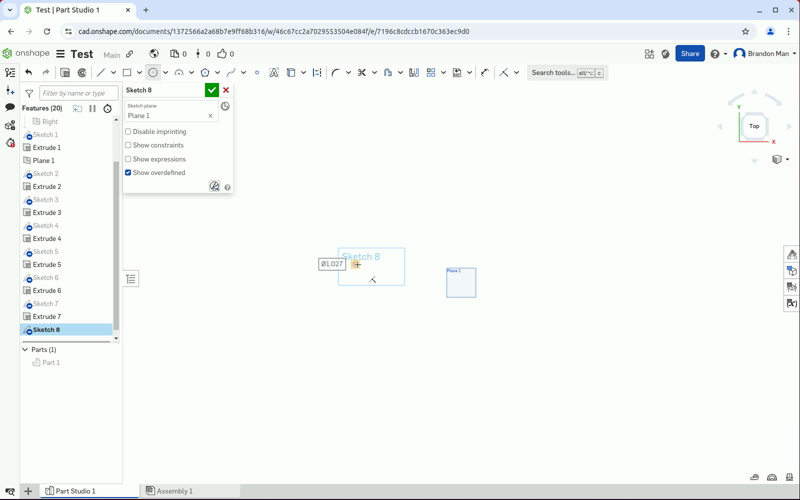
key(esc)
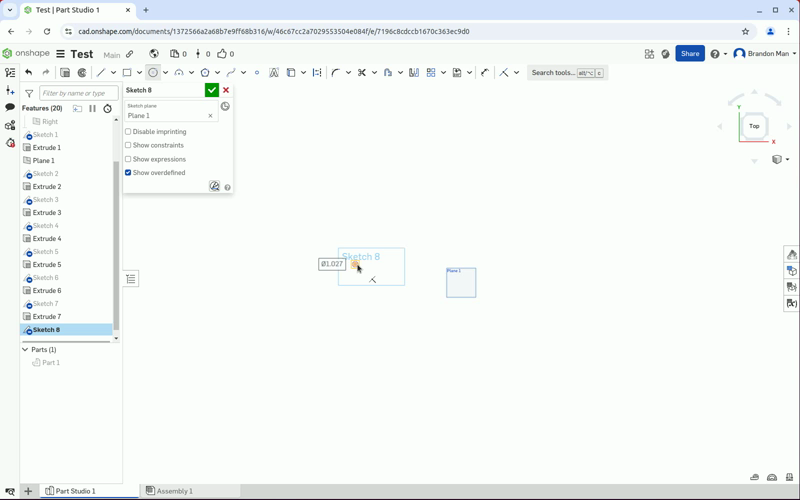
mouse_move(356, 265)
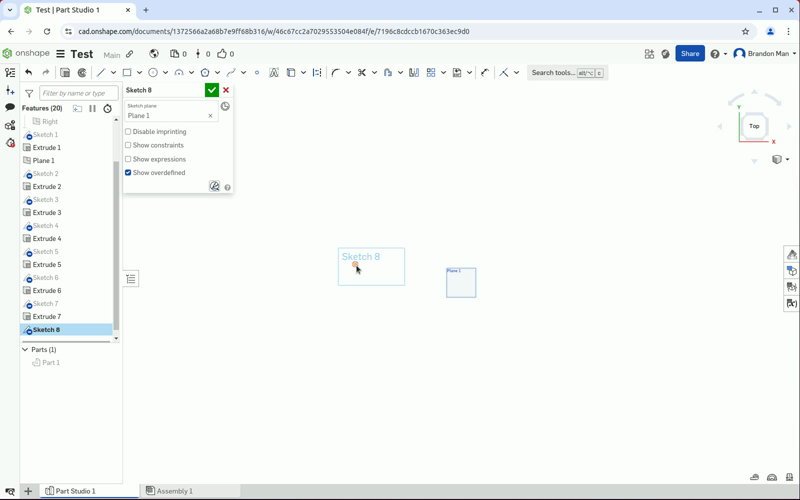
scroll(6)
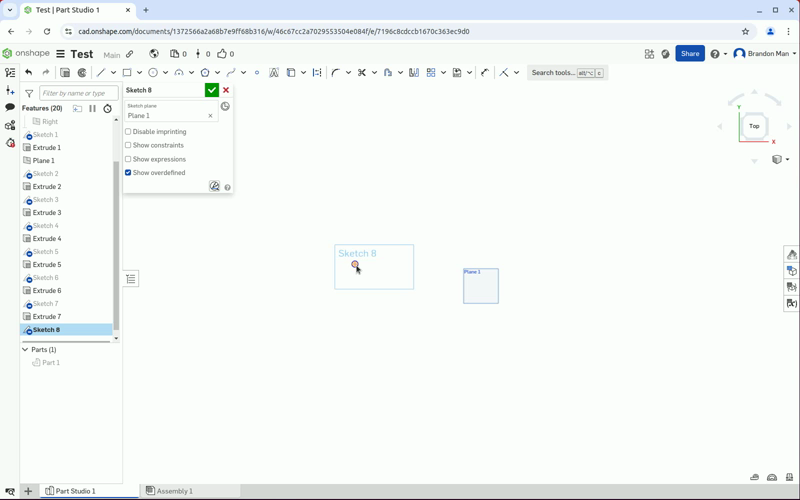
scroll(6)
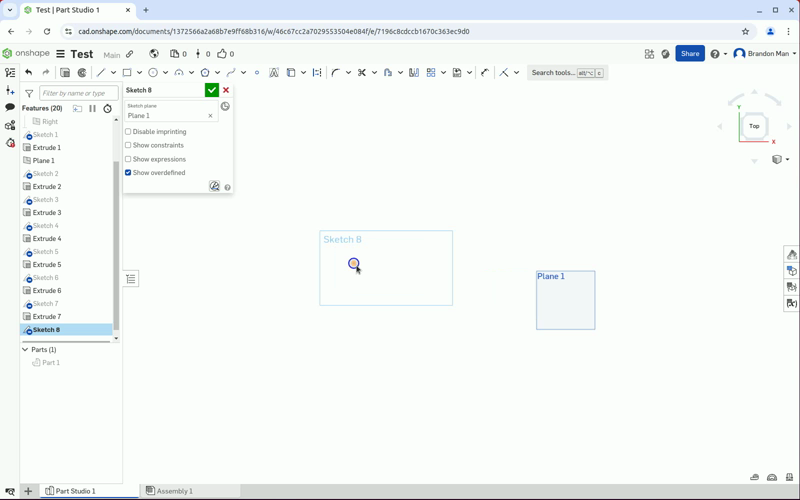
scroll(6)
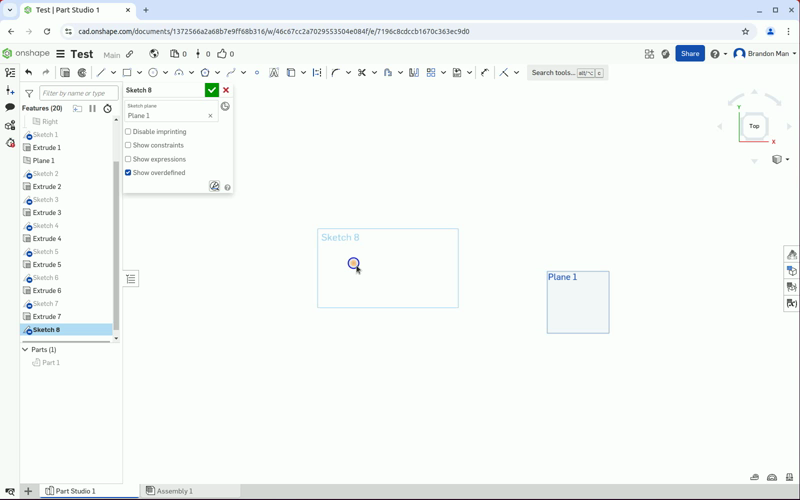
scroll(6)
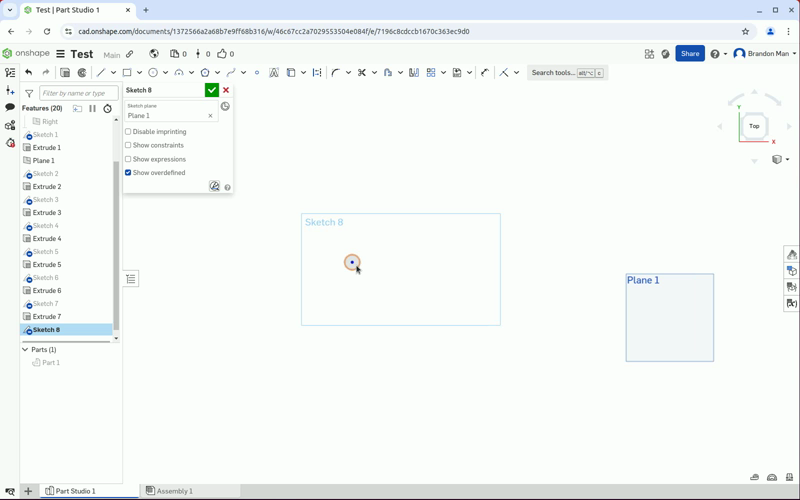
scroll(6)
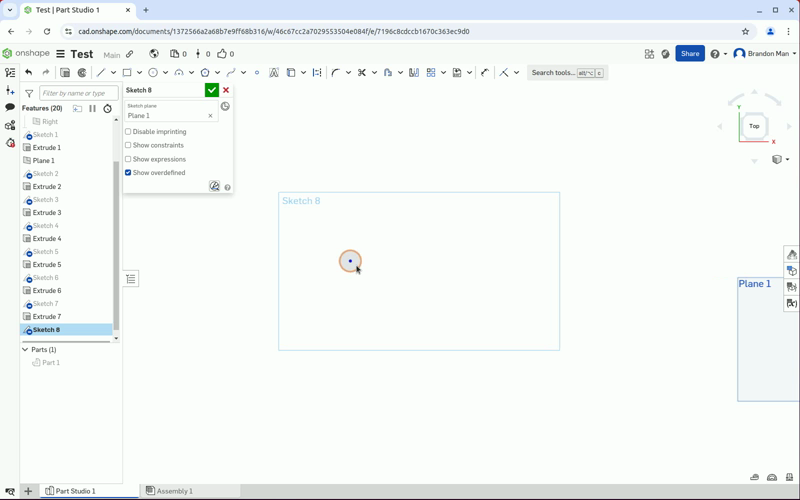
scroll(6)
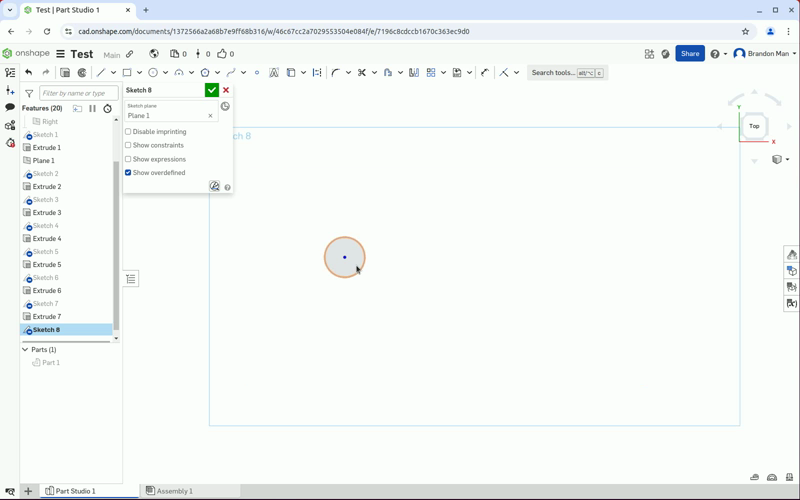
scroll(6)
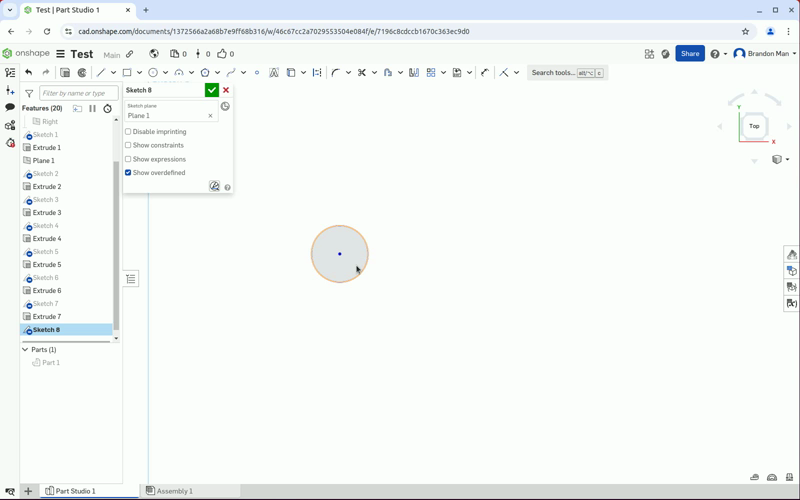
click(356, 265)
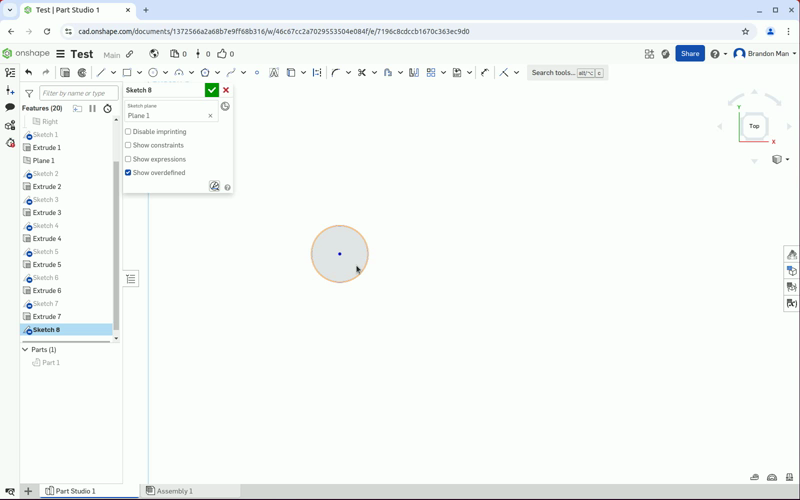
scroll(-6)
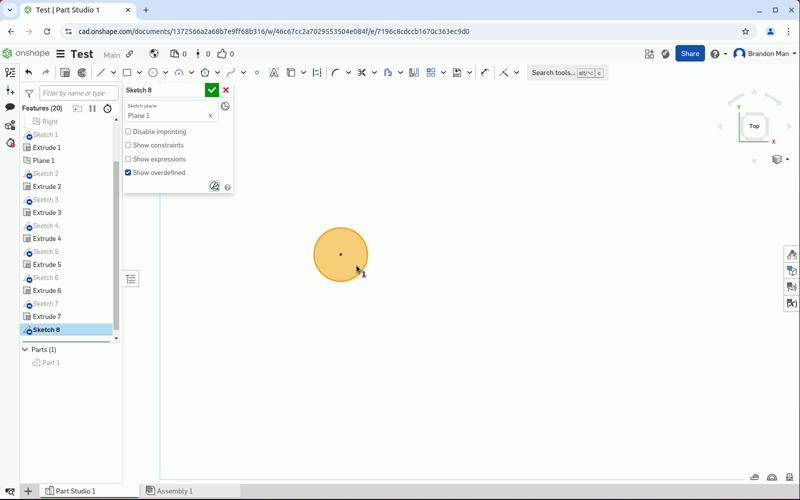
scroll(-6)
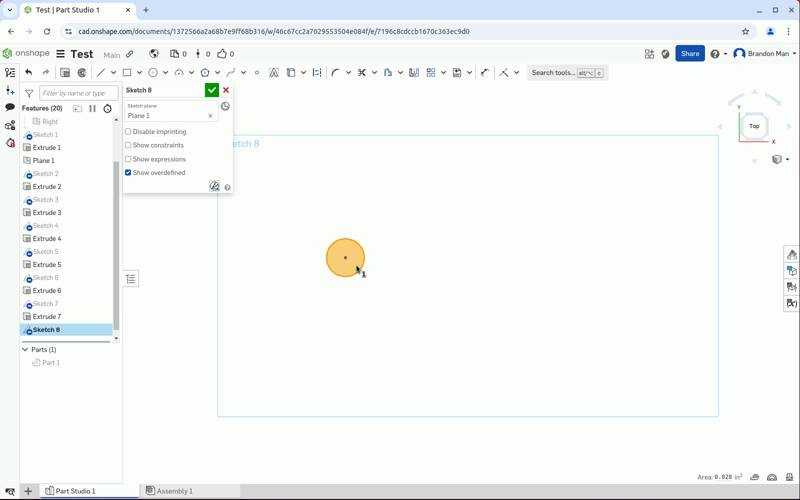
scroll(-6)
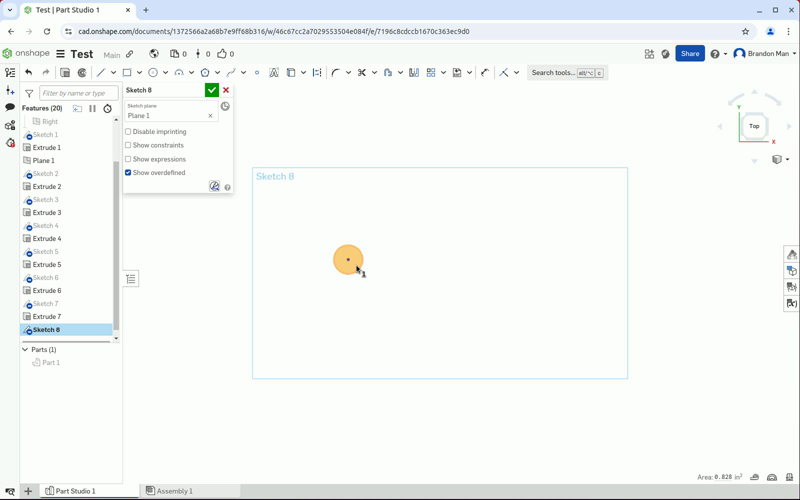
scroll(-6)
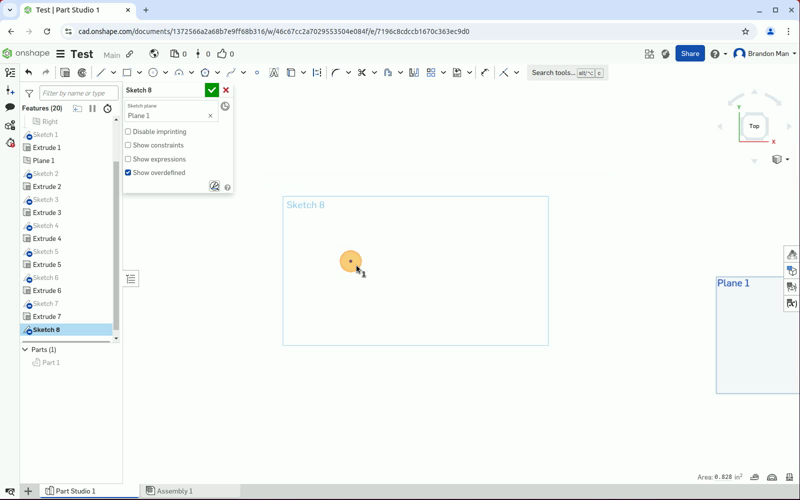
scroll(-6)
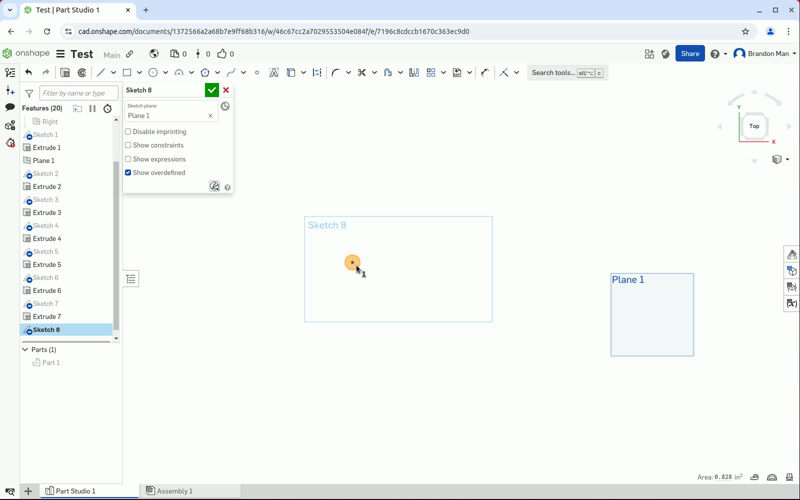
scroll(-6)
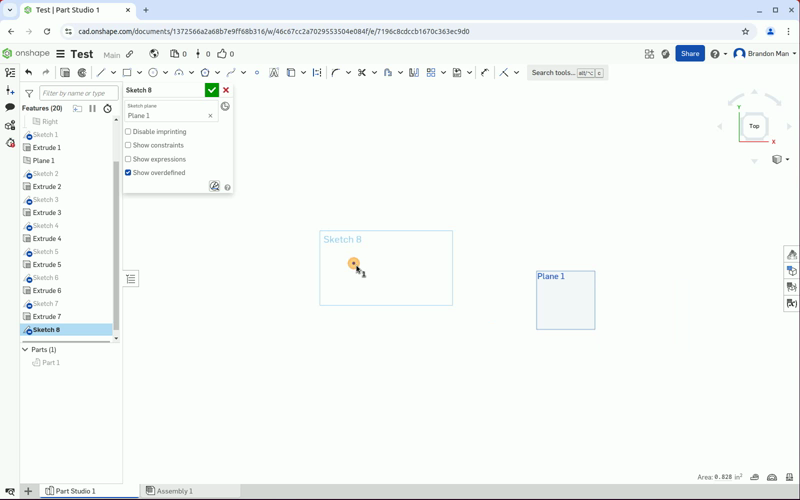
scroll(-6)
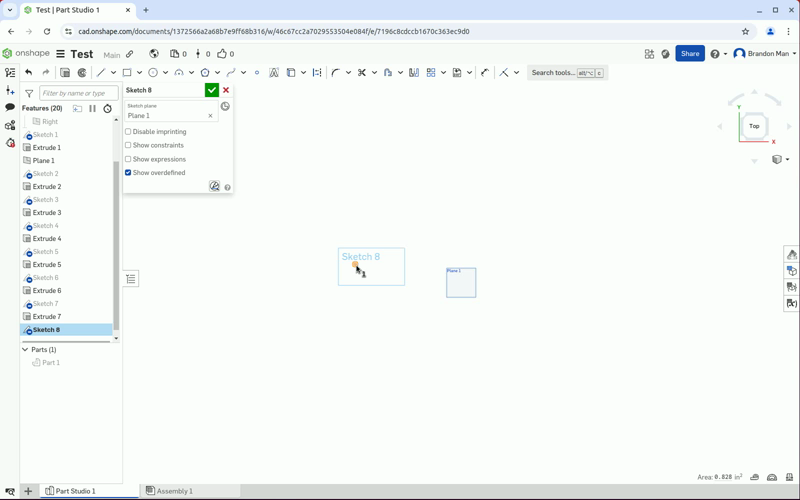
mouse_move(73, 352)
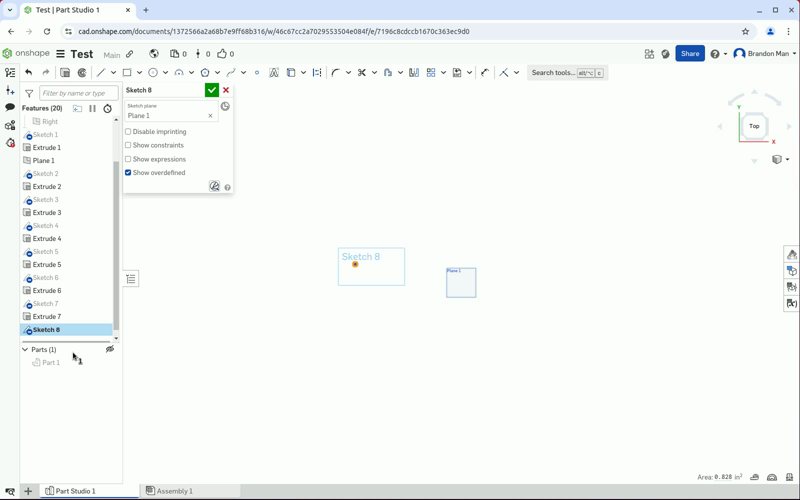
key(shift+y)
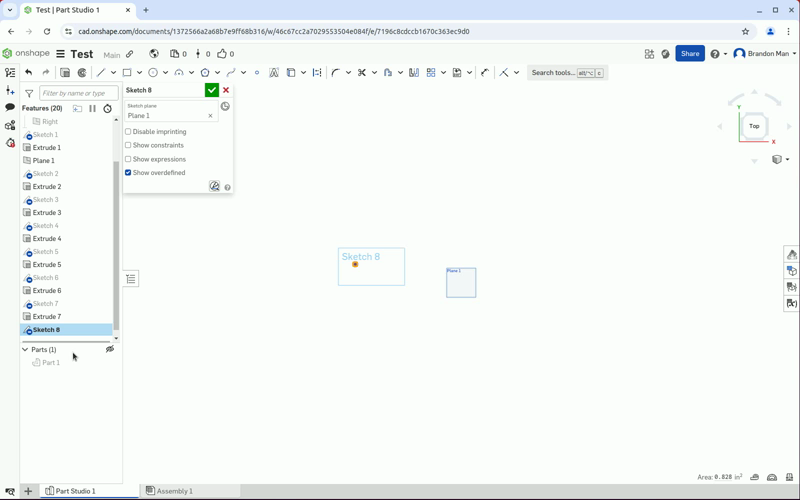
key(shift+e)
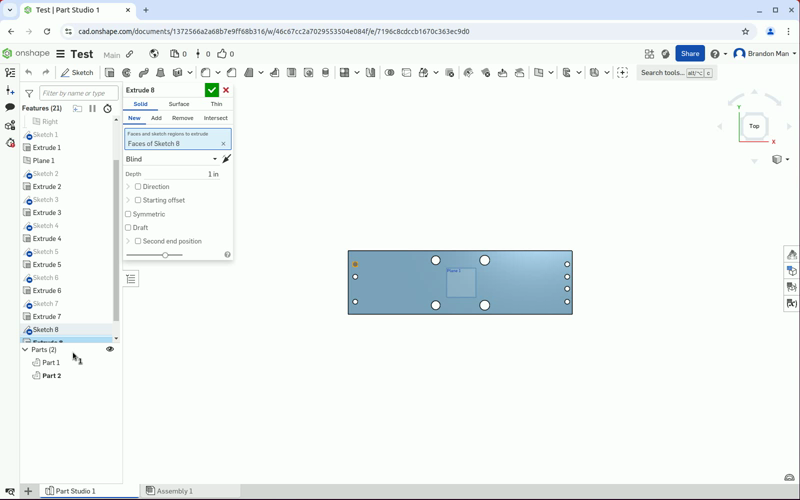
mouse_move(143, 106)
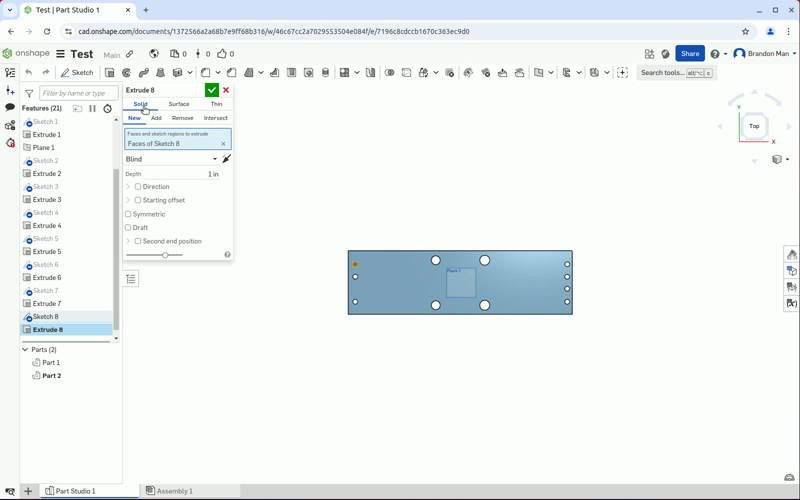
click(143, 106)
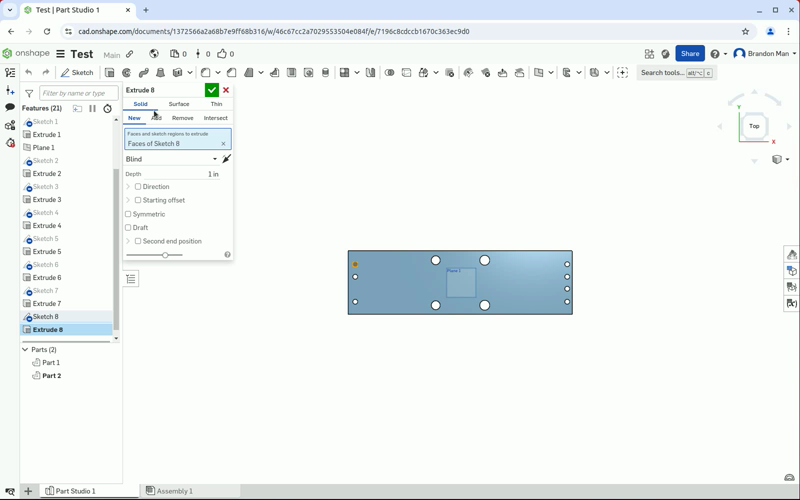
mouse_move(186, 120)
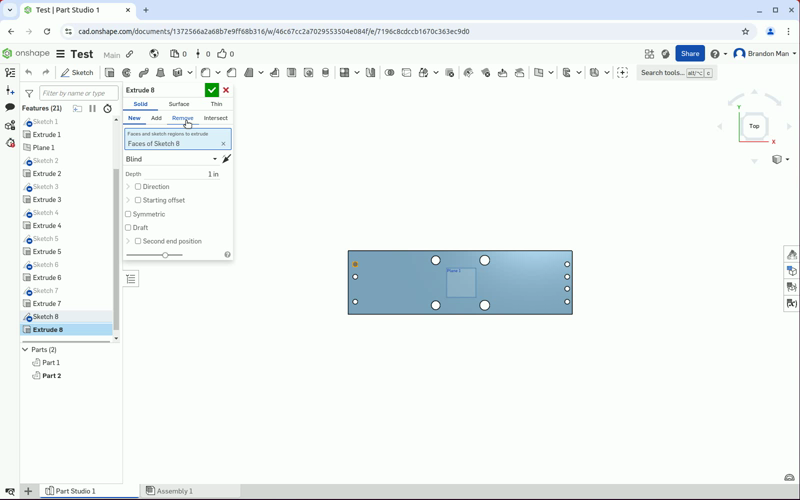
click(186, 120)
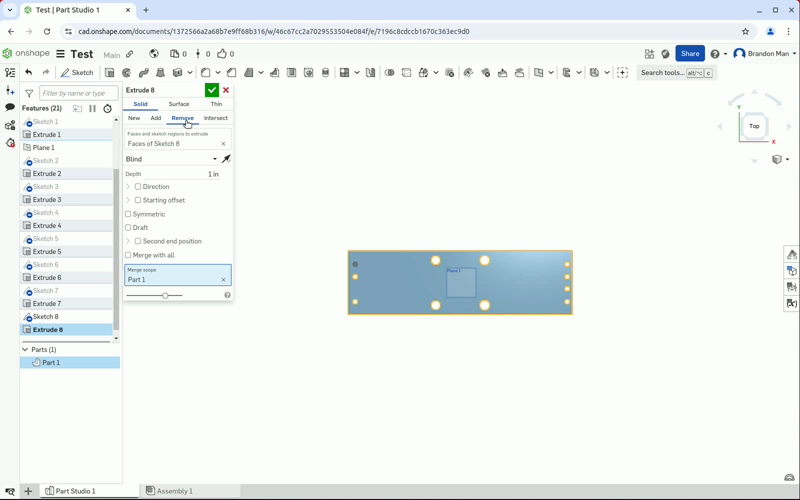
key(tab, 4)
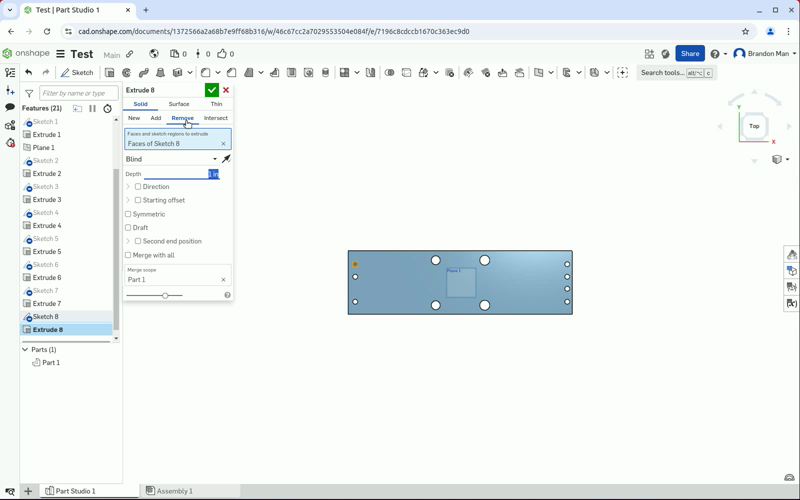
text(3.129)
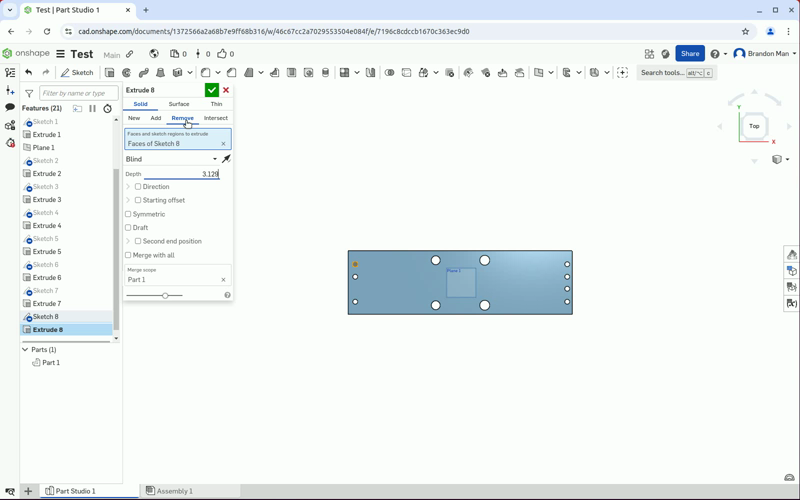
key(tab, 6)
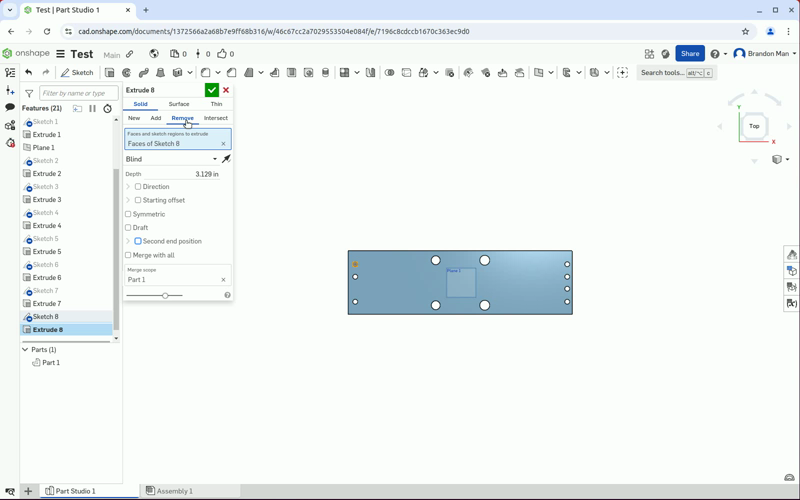
key(space)
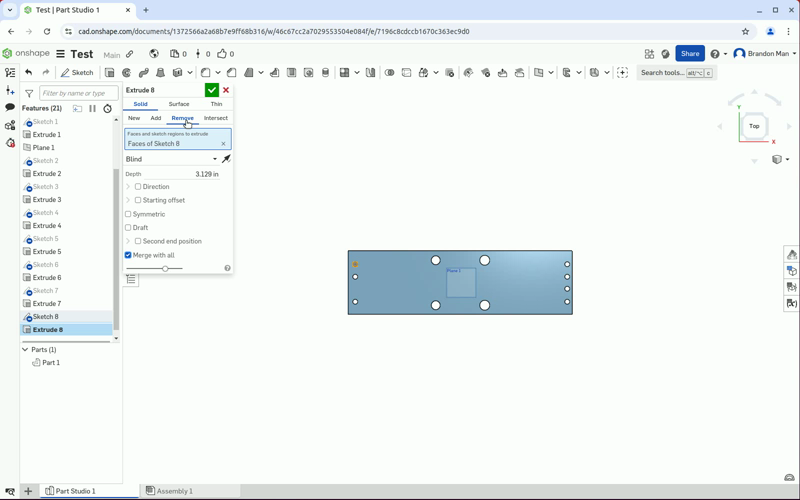
key(enter)
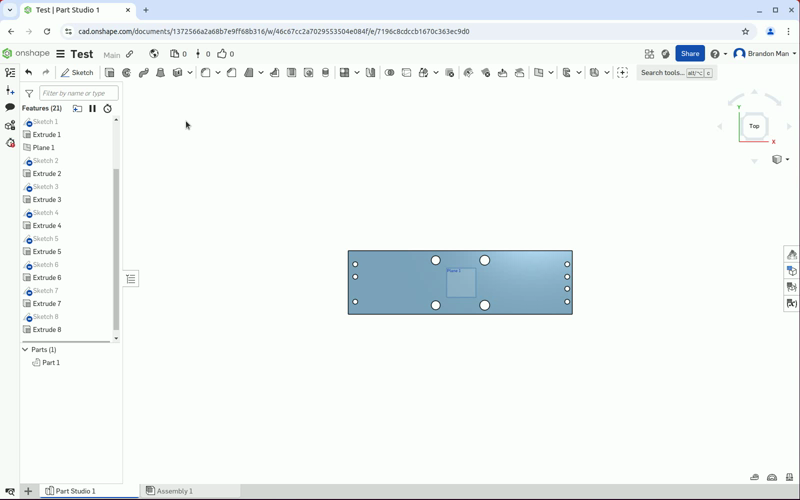
key(shift+h)
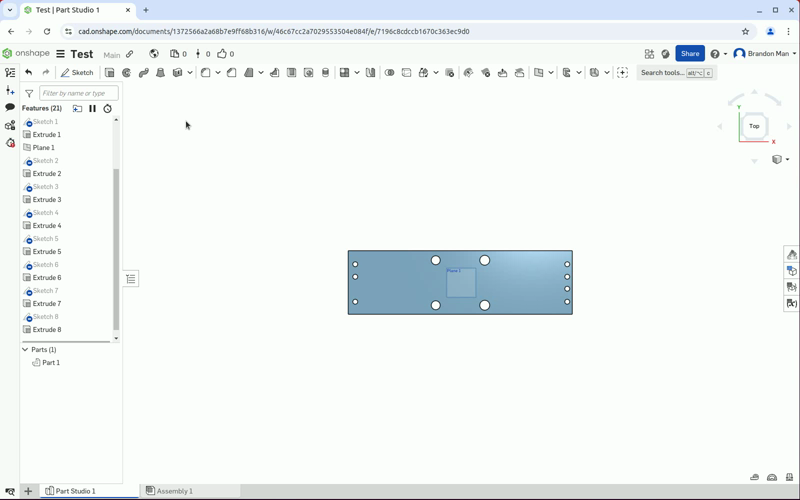
key(shift+h)
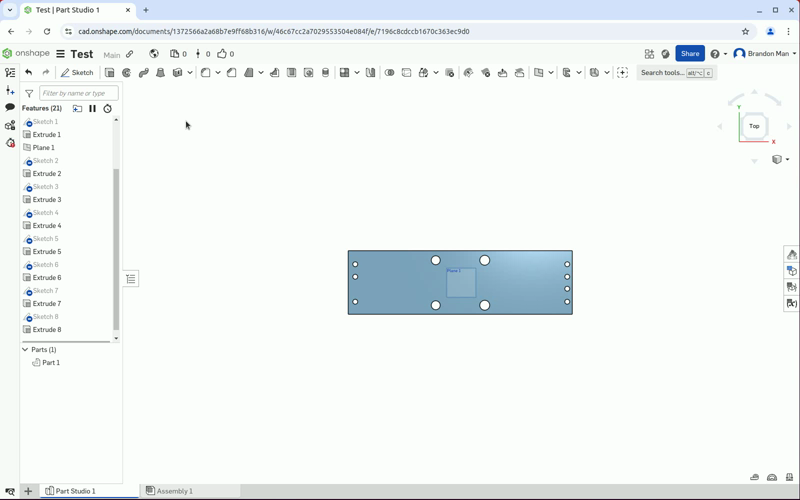
mouse_move(69, 124)
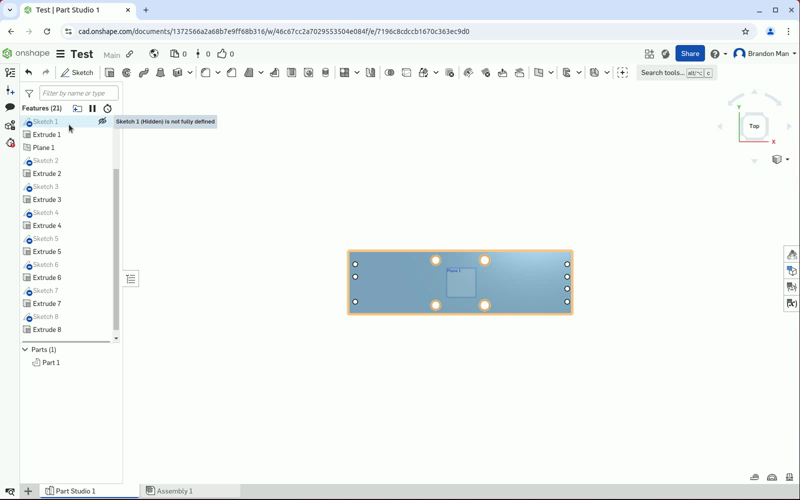
click(69, 124)
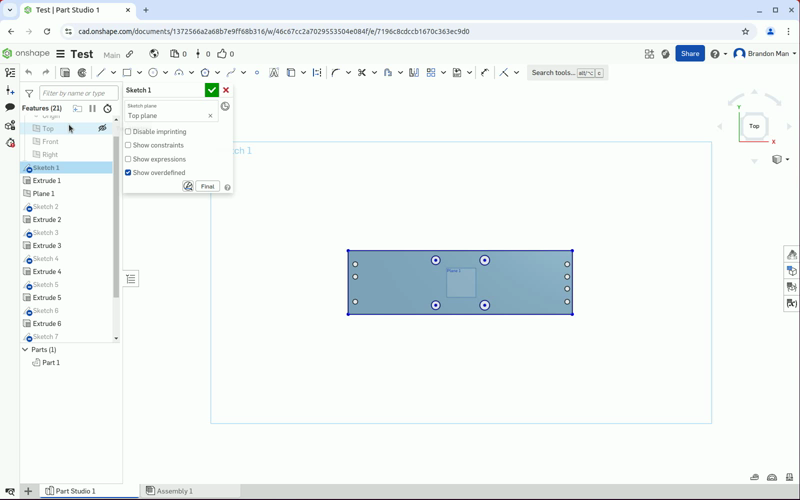
mouse_move(229, 92)
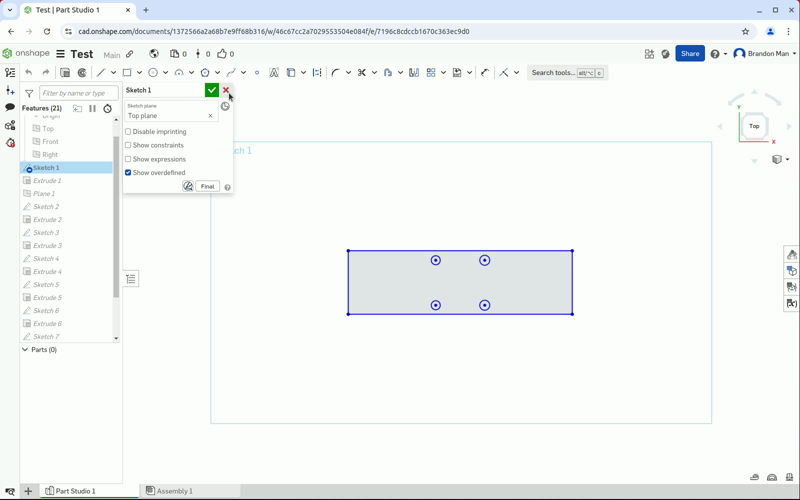
click(229, 92)
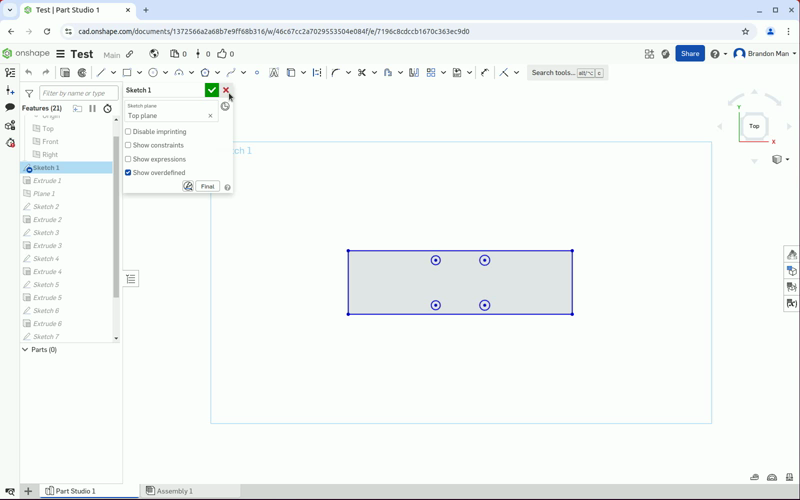
key(shift+s)
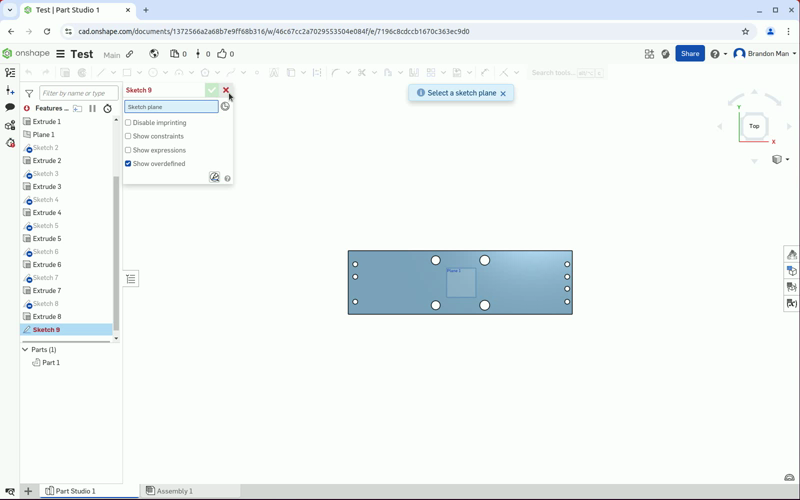
mouse_move(69, 137)
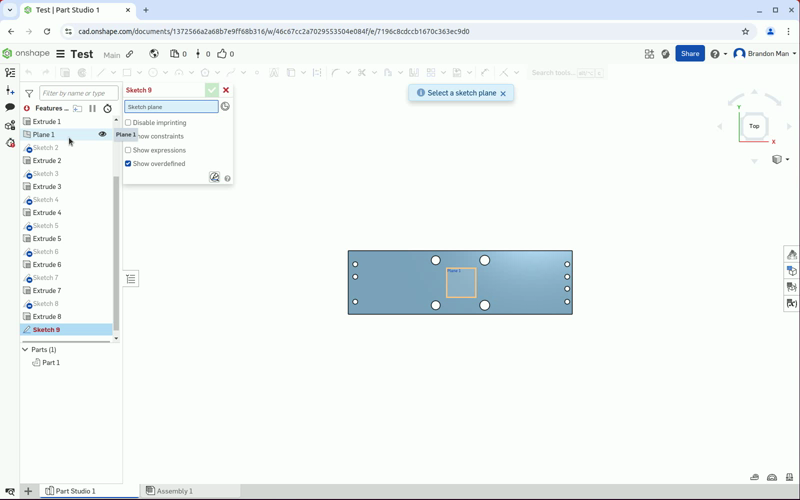
click(69, 137)
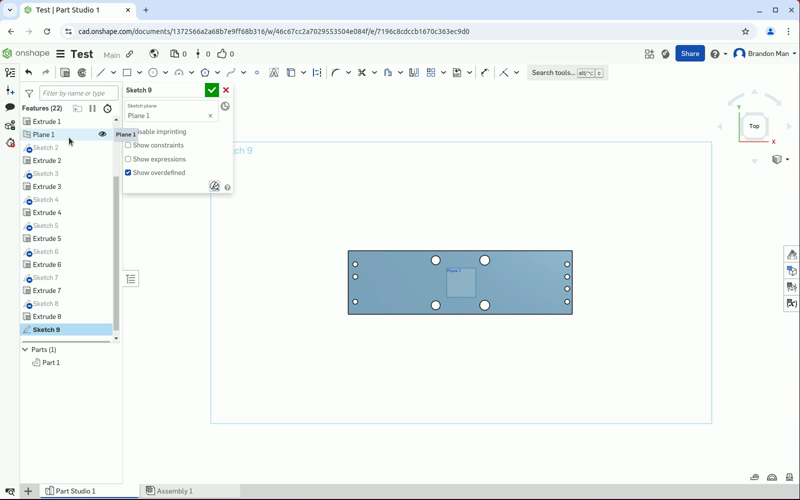
mouse_move(73, 352)
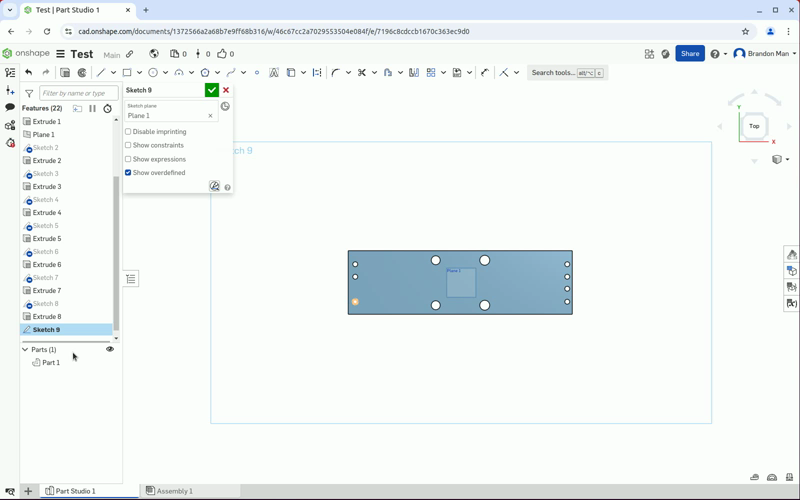
key(y)
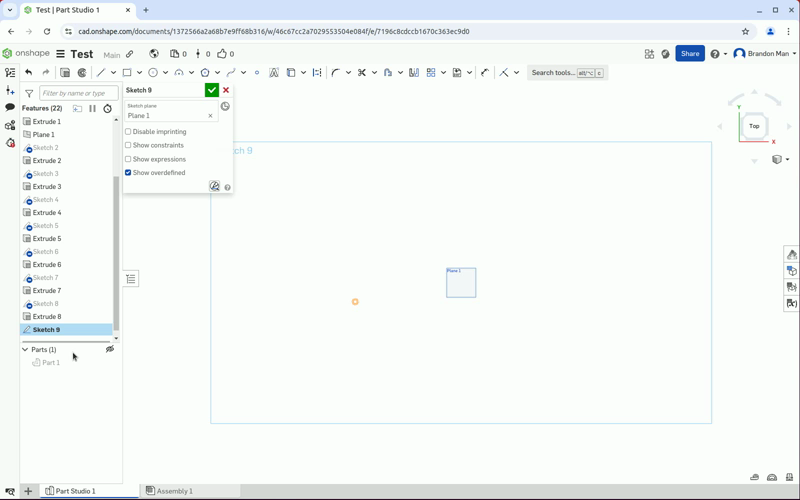
key(c)
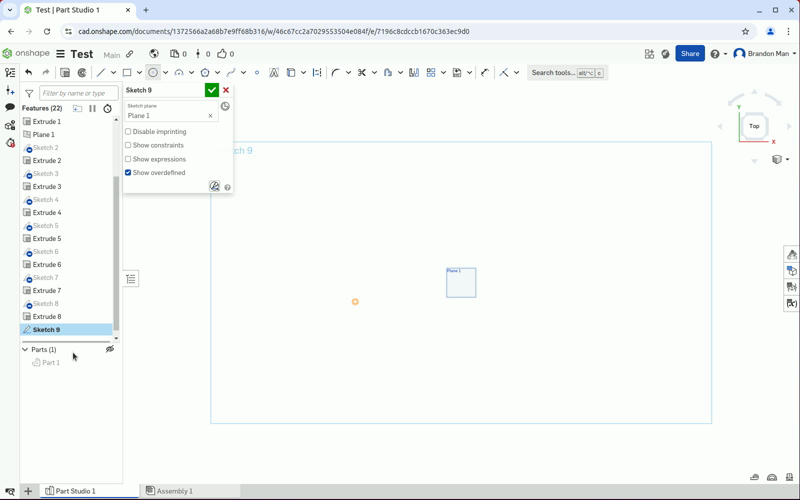
key_down(shift)
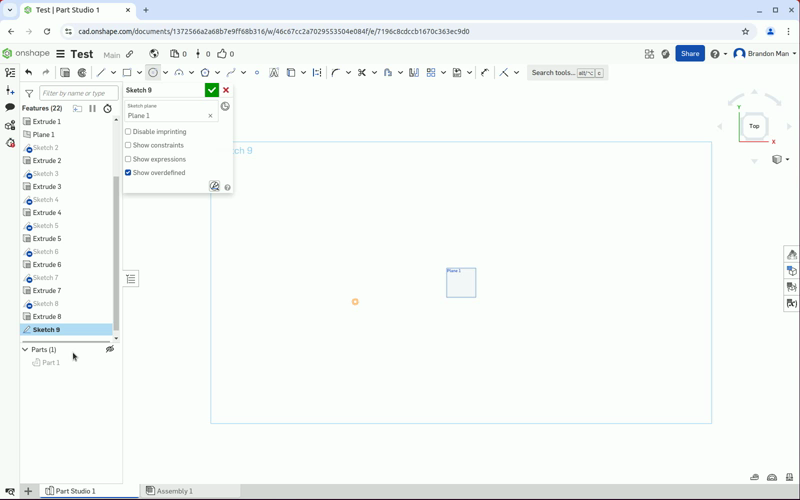
mouse_move(355, 288)
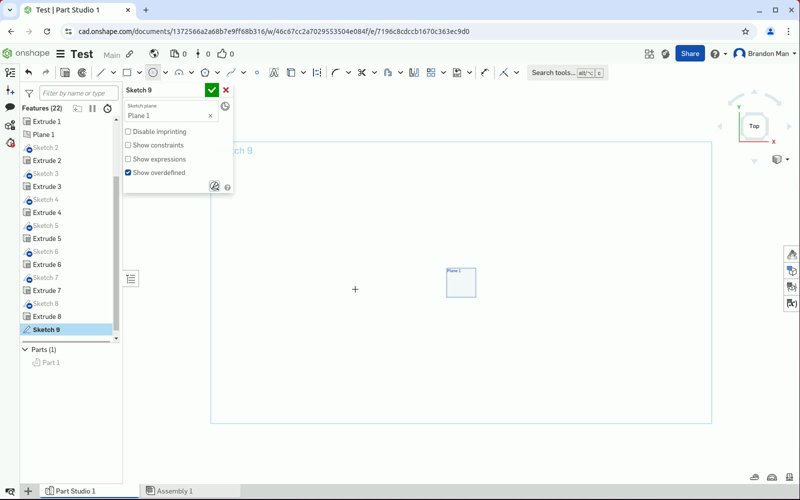
click(355, 288)
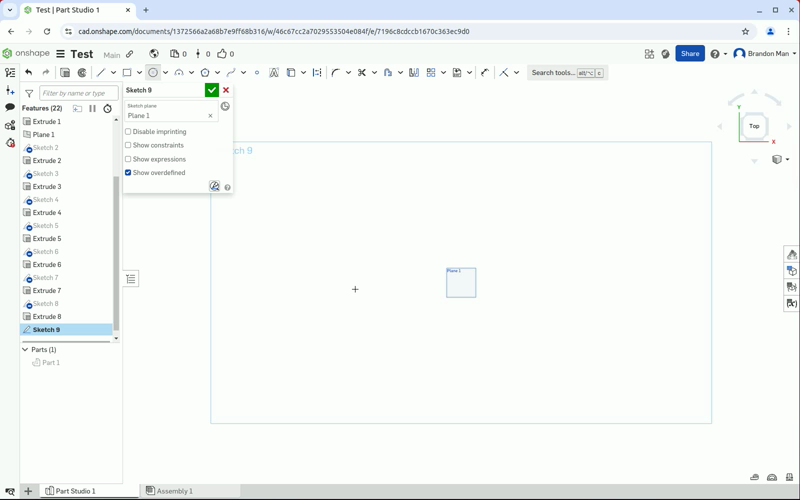
key_up(shift)
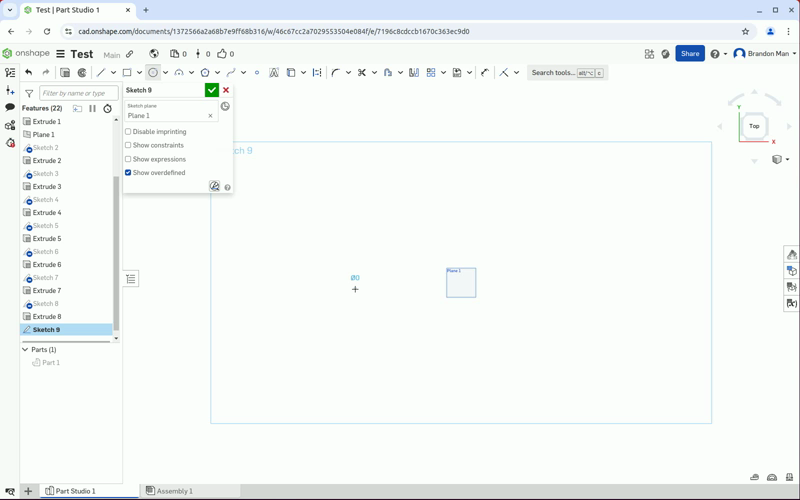
mouse_move(357, 288)
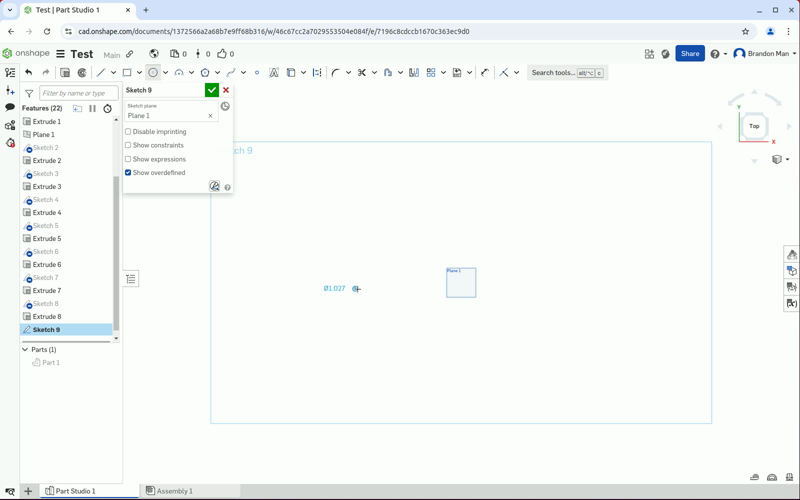
scroll(6)
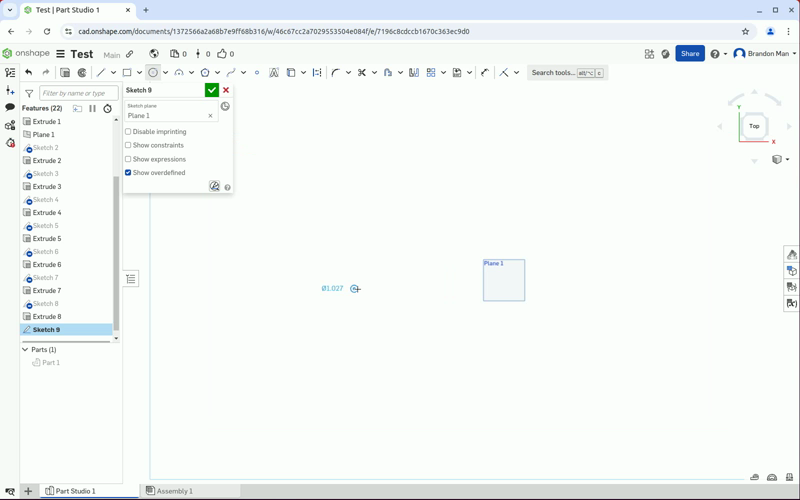
scroll(6)
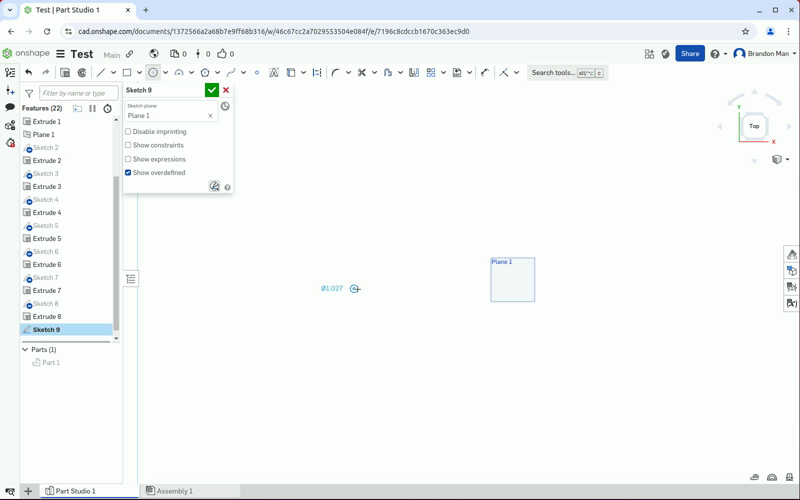
scroll(6)
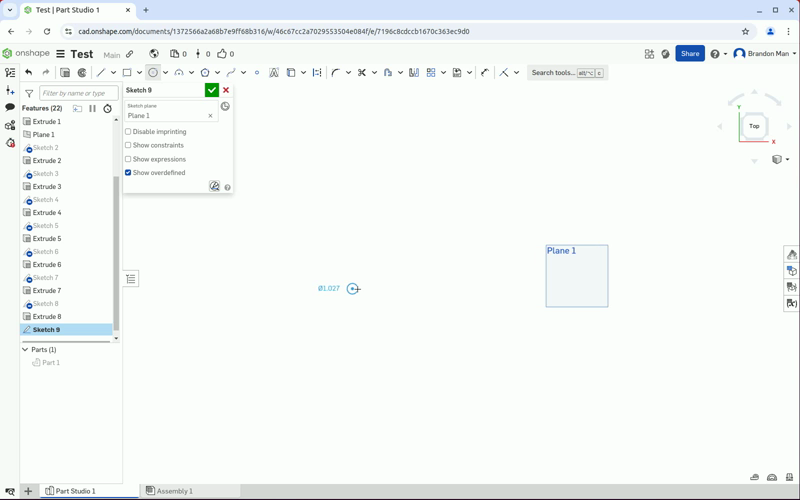
scroll(6)
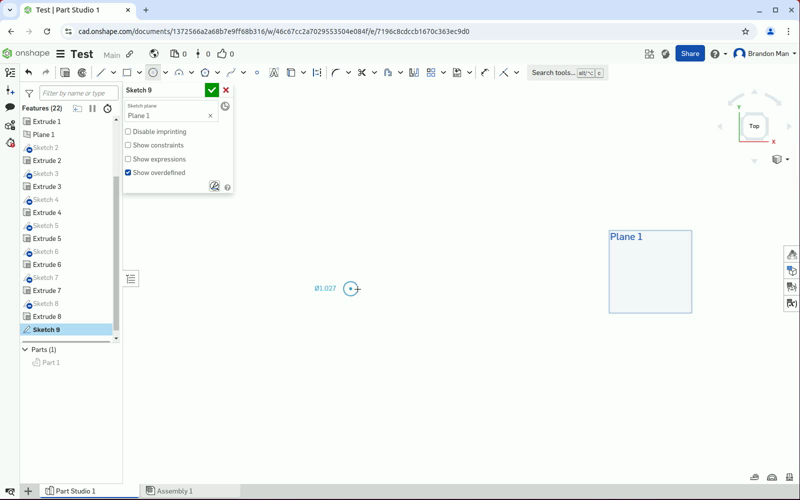
scroll(6)
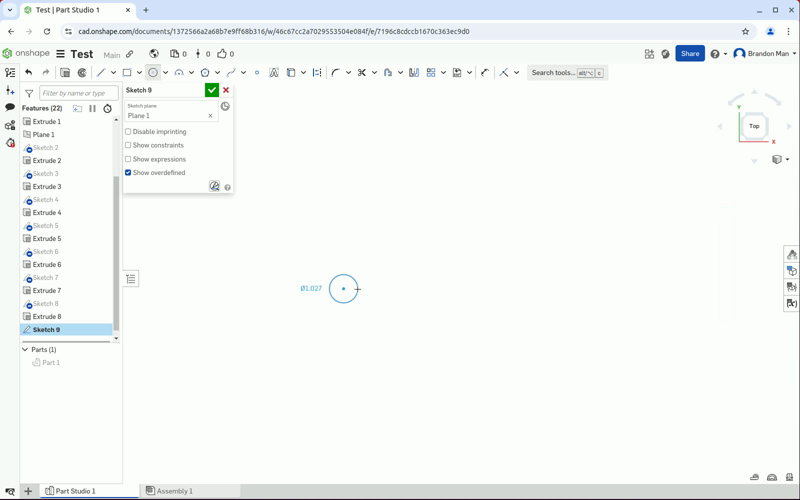
scroll(6)
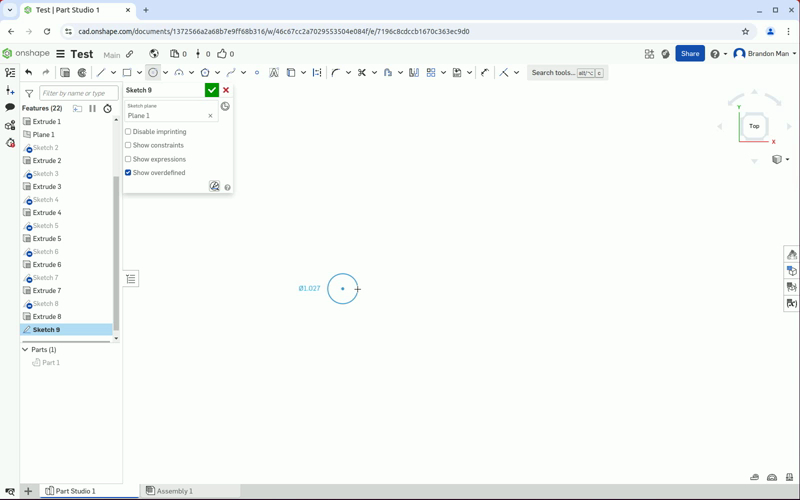
scroll(6)
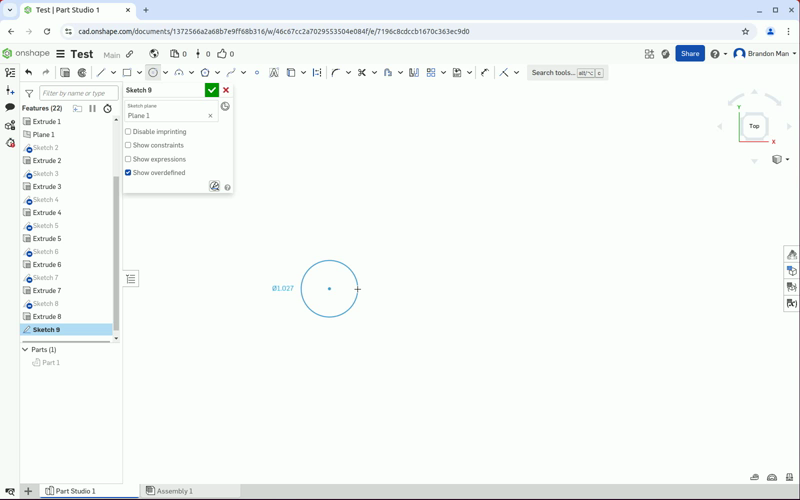
click(357, 288)
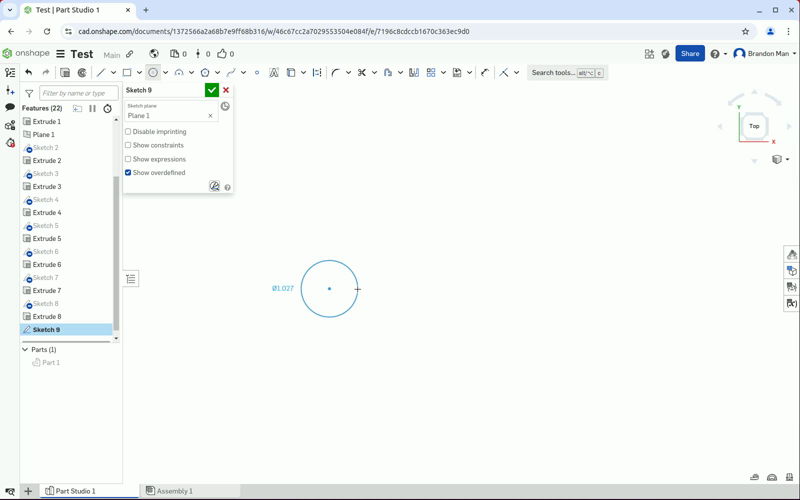
scroll(-6)
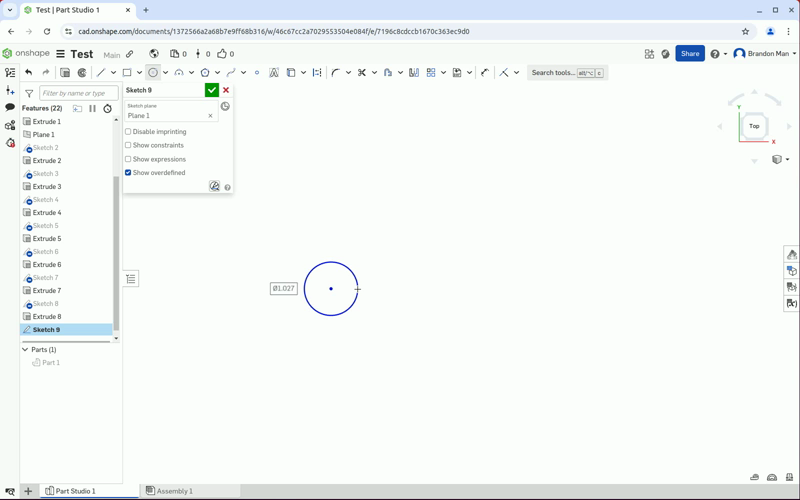
scroll(-6)
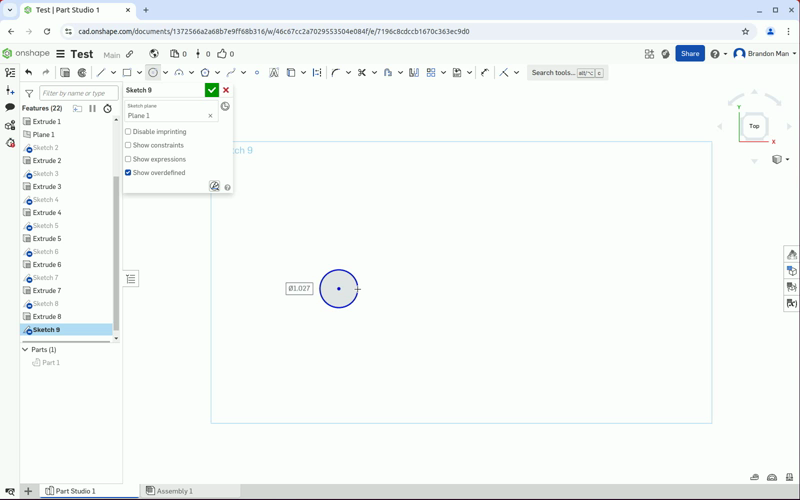
scroll(-6)
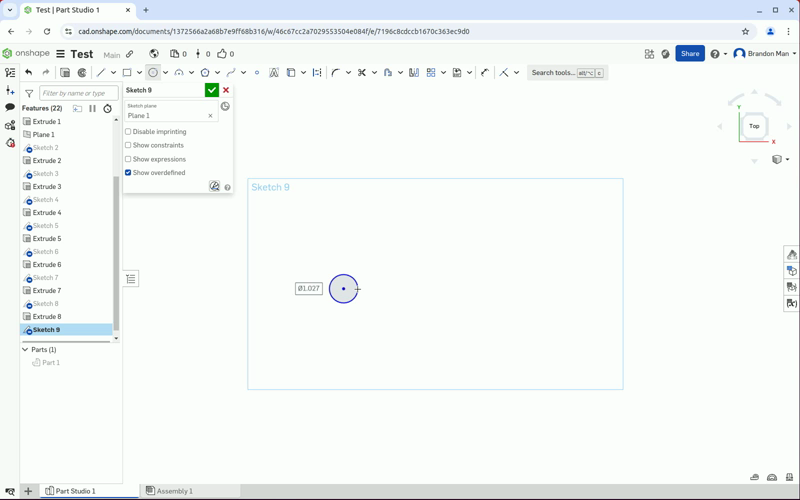
scroll(-6)
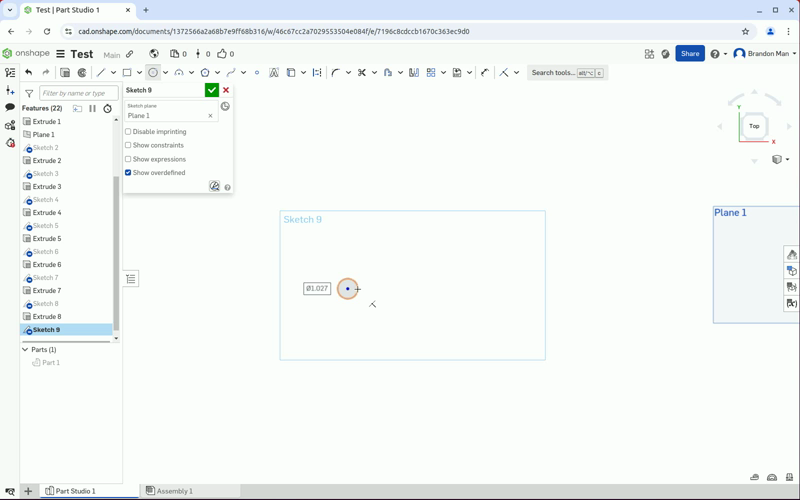
scroll(-6)
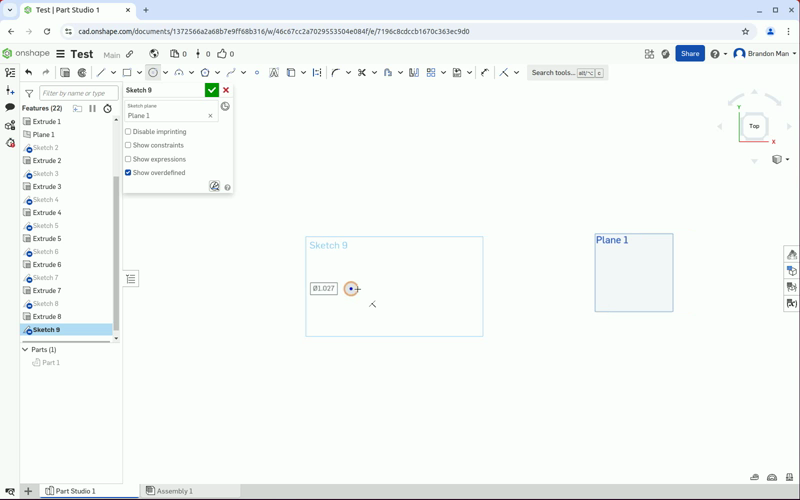
scroll(-6)
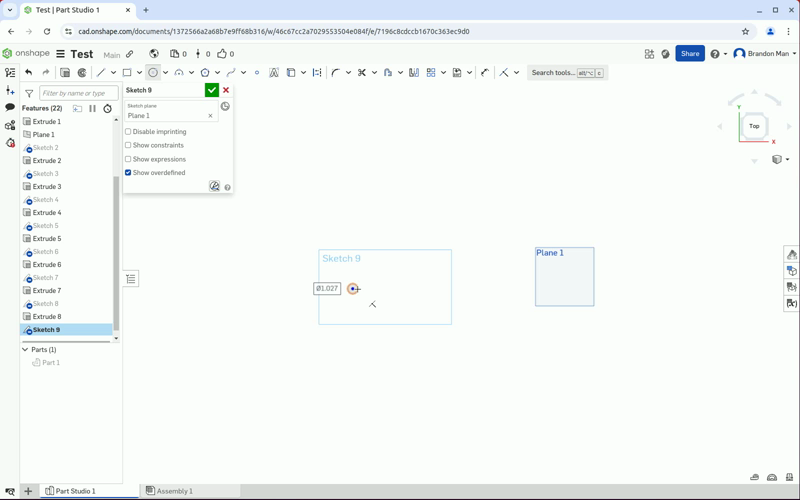
scroll(-6)
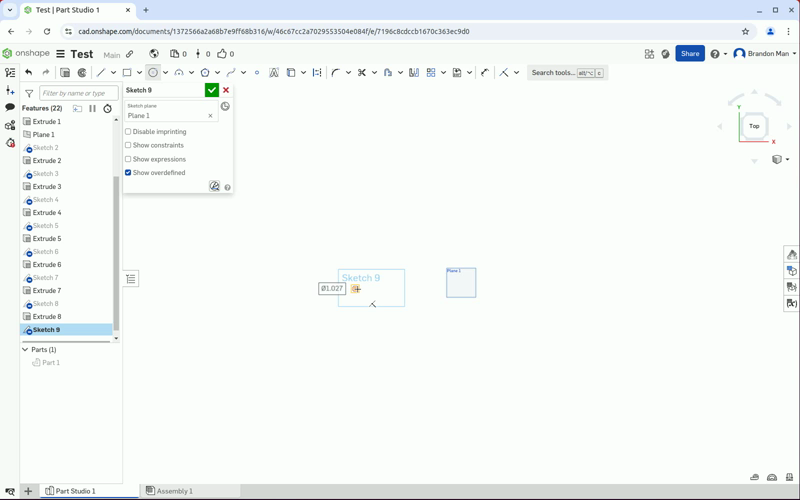
key(esc)
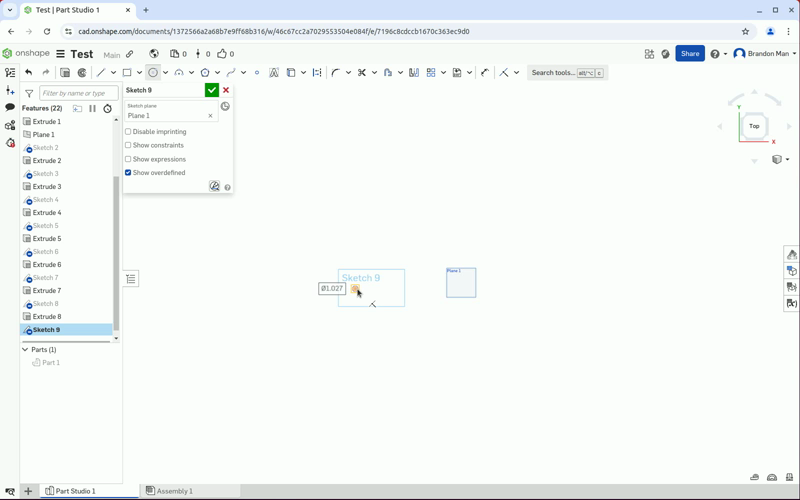
mouse_move(356, 289)
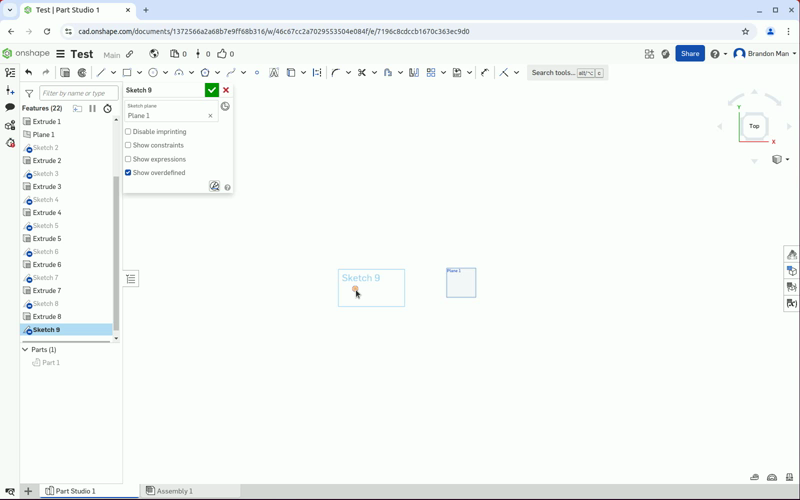
scroll(6)
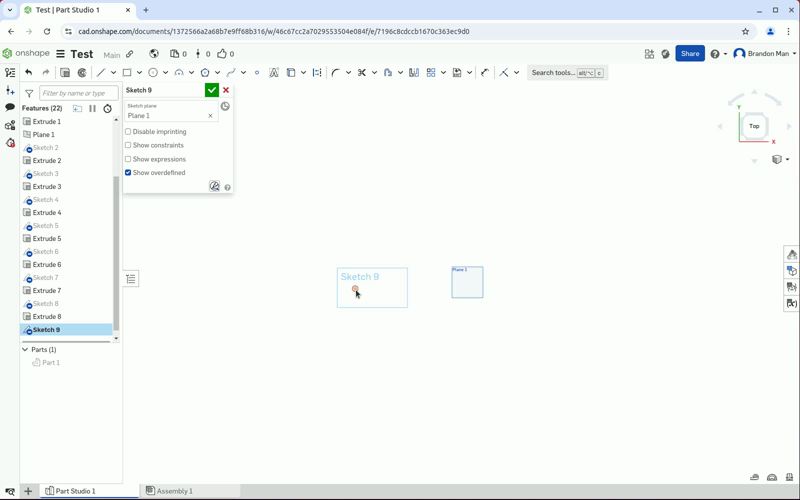
scroll(6)
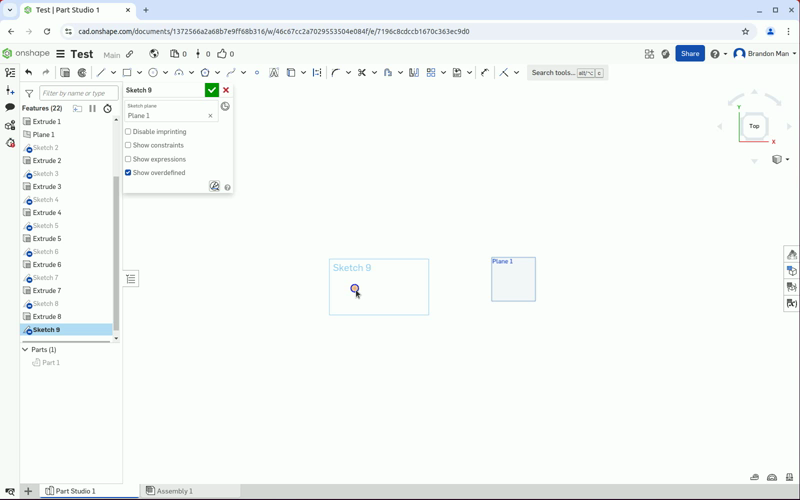
scroll(6)
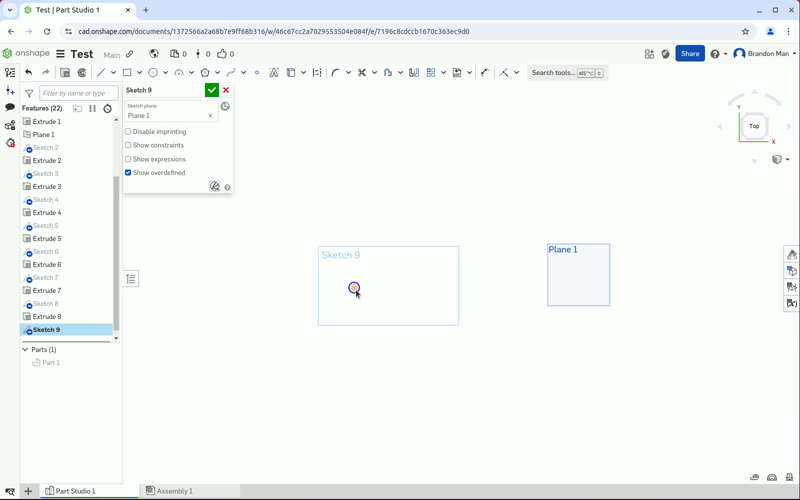
scroll(6)
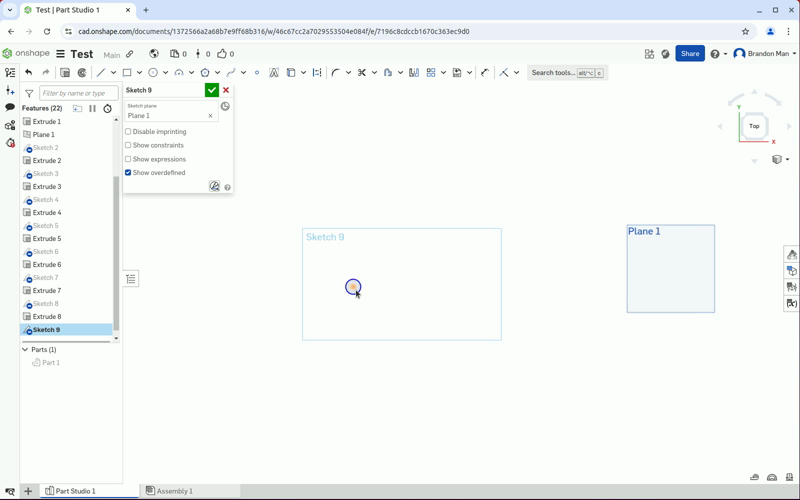
scroll(6)
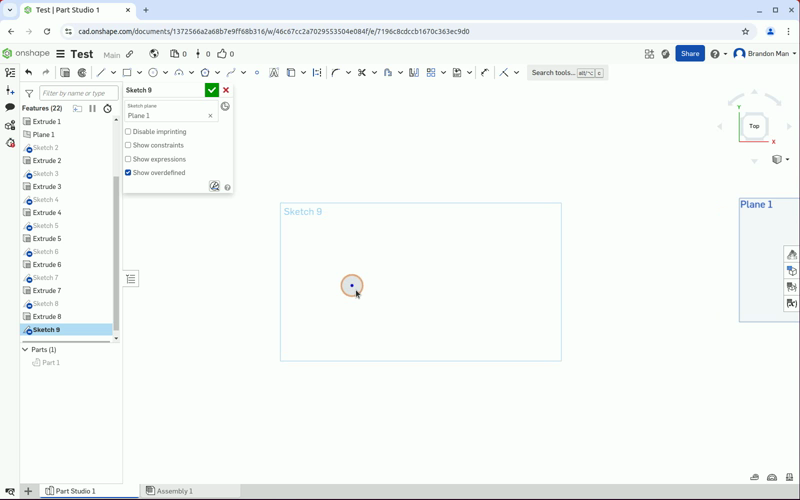
scroll(6)
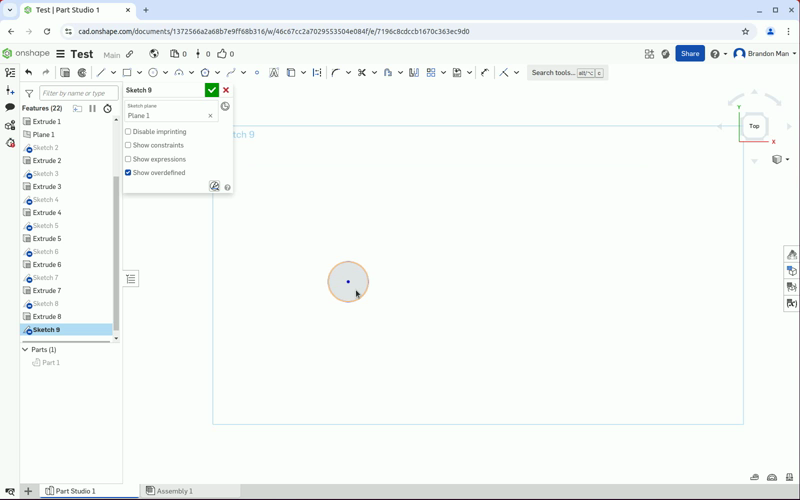
scroll(6)
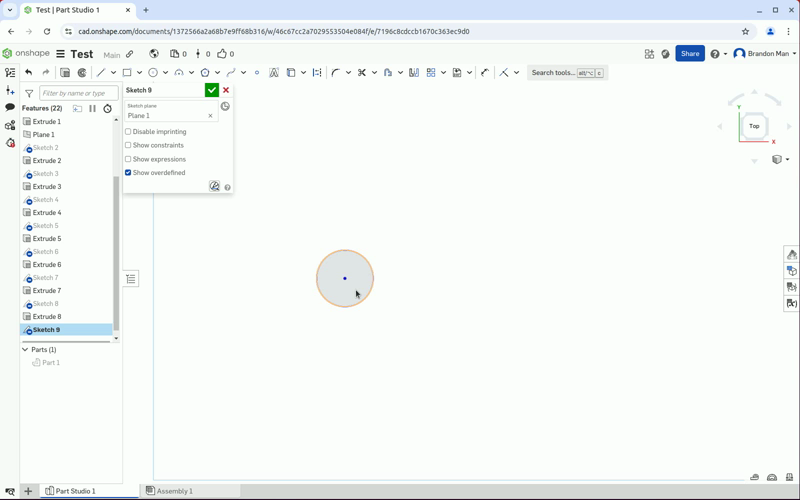
click(356, 289)
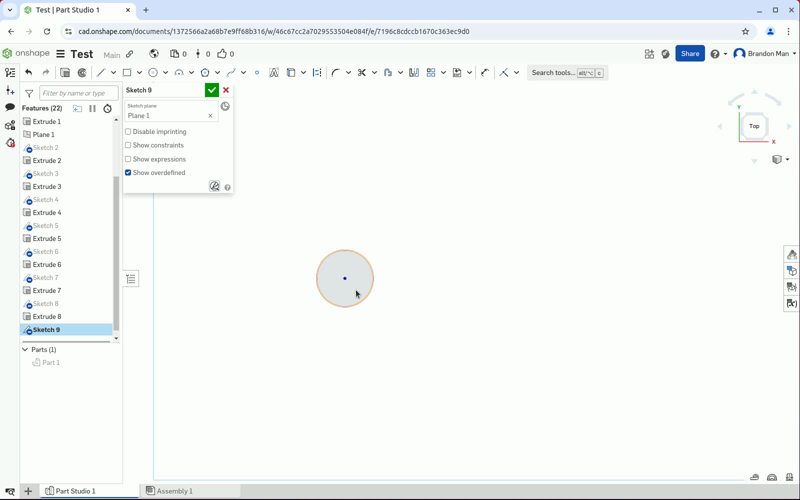
scroll(-6)
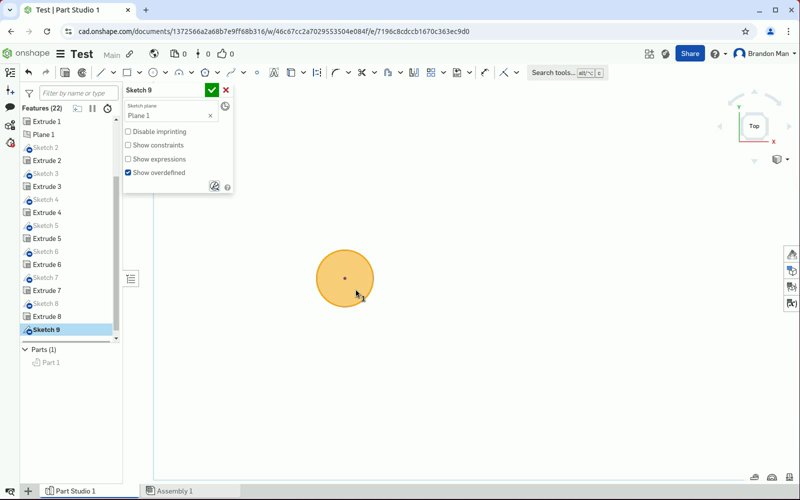
scroll(-6)
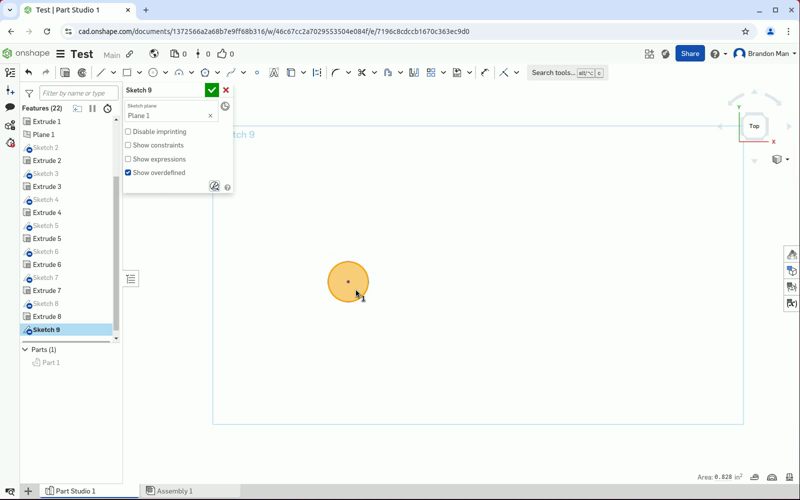
scroll(-6)
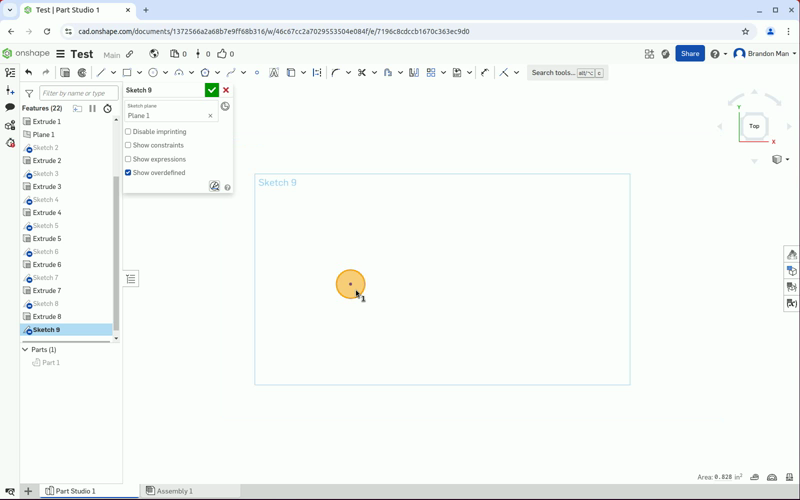
scroll(-6)
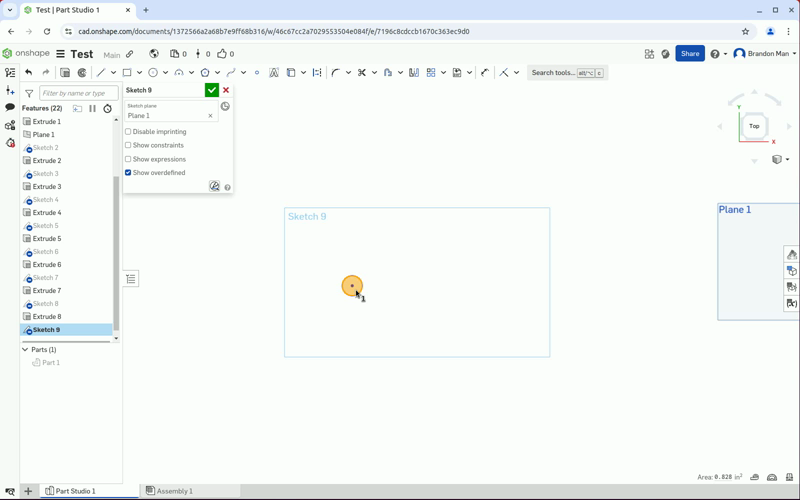
scroll(-6)
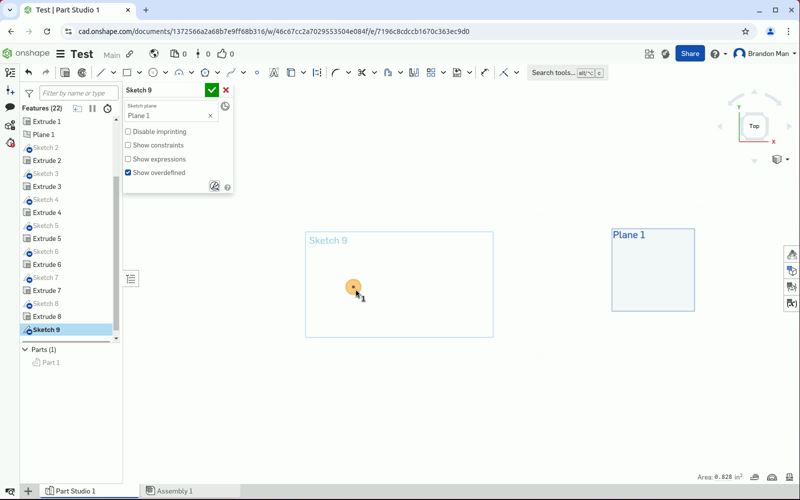
scroll(-6)
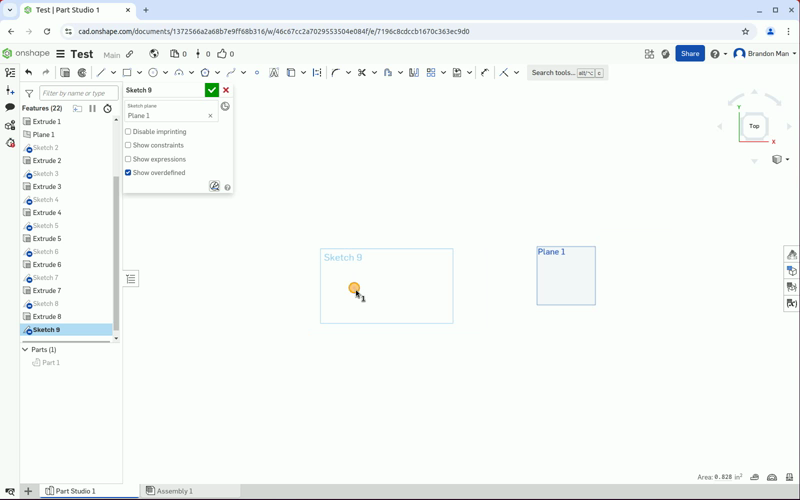
scroll(-6)
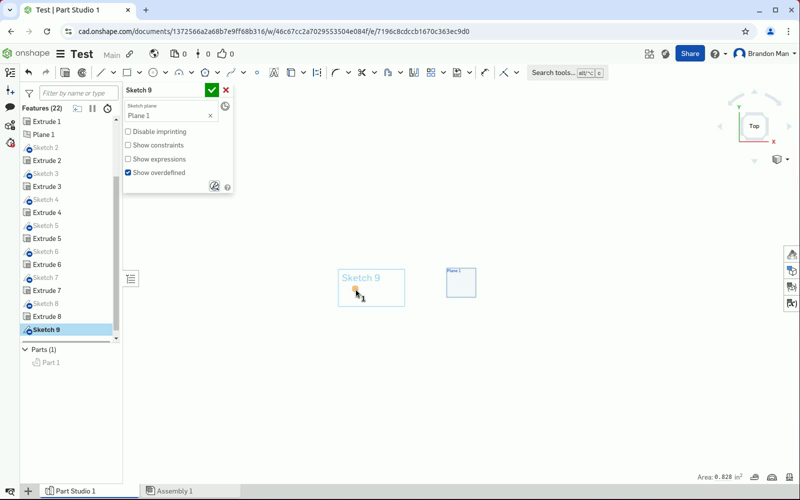
mouse_move(73, 352)
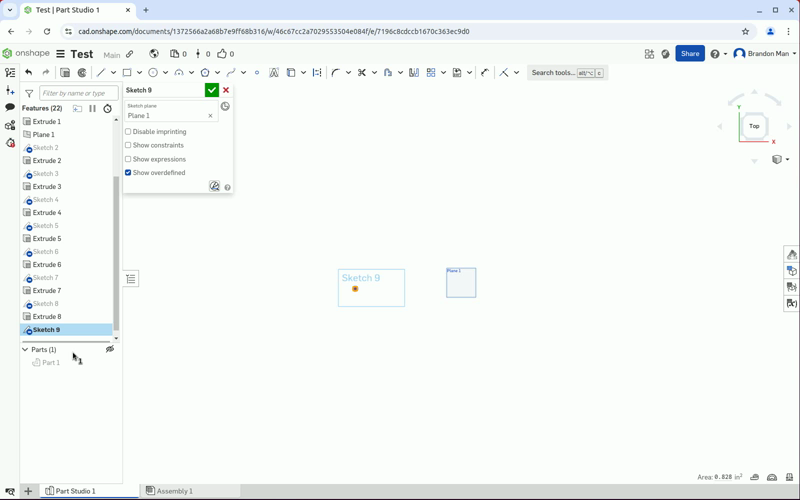
key(shift+y)
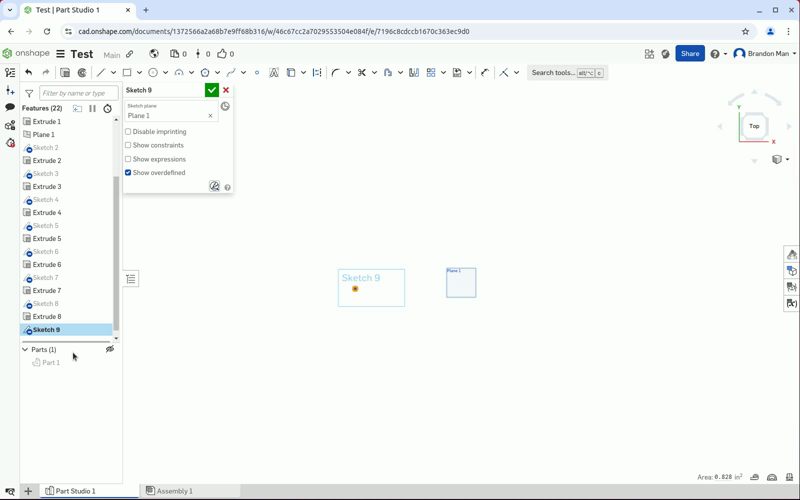
key(shift+e)
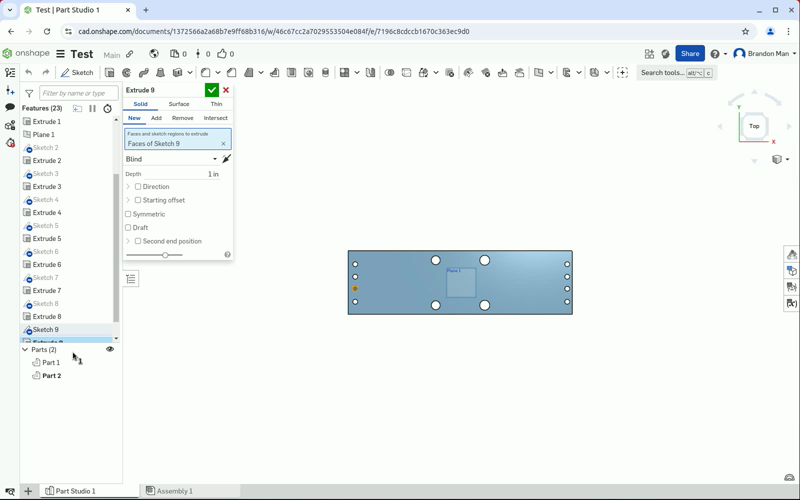
mouse_move(143, 106)
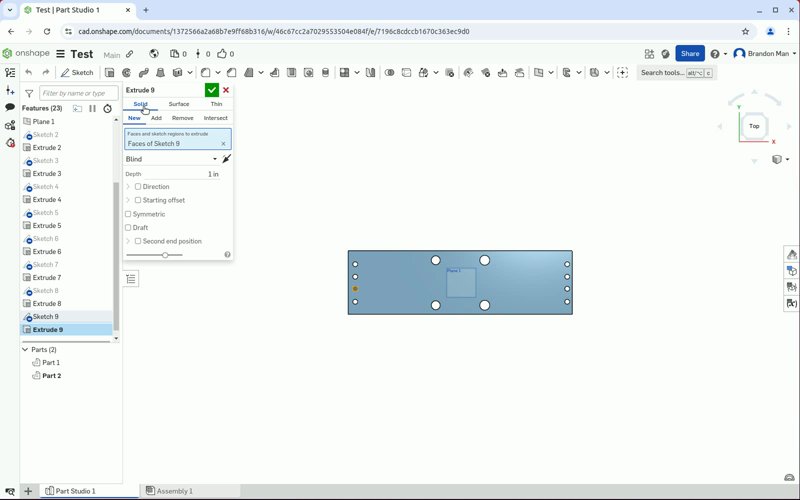
click(143, 106)
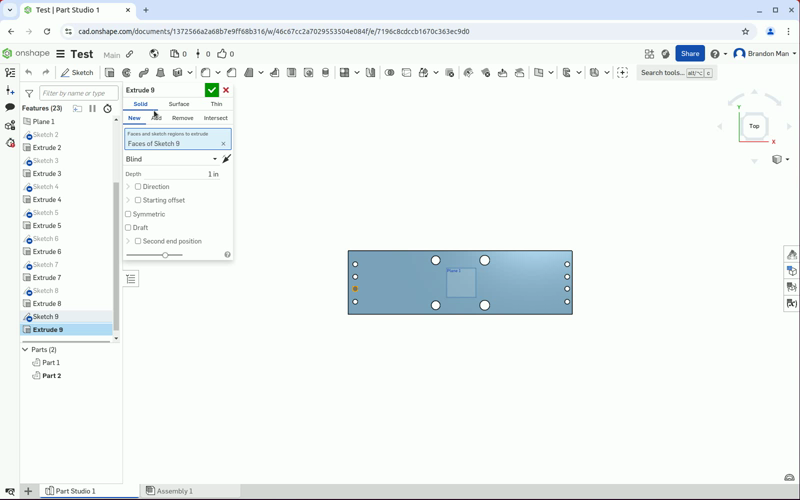
mouse_move(186, 120)
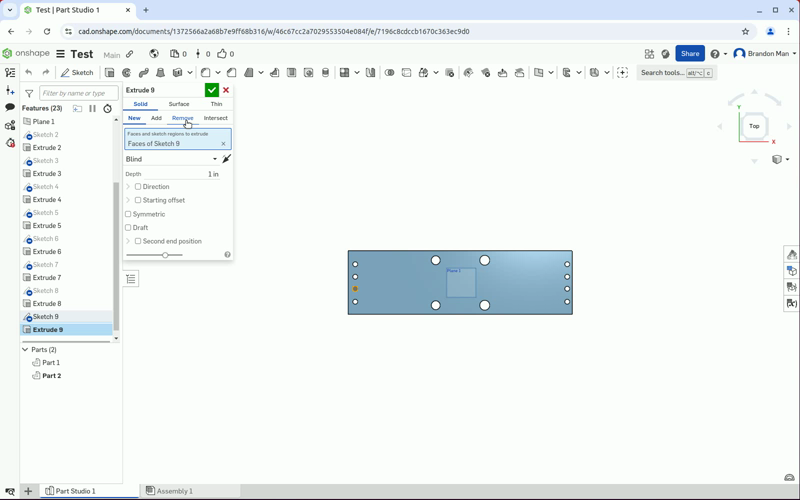
click(186, 120)
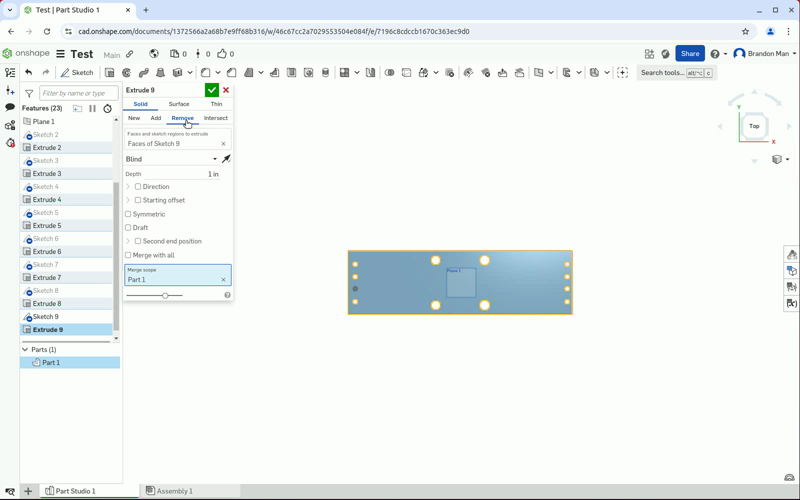
key(tab, 4)
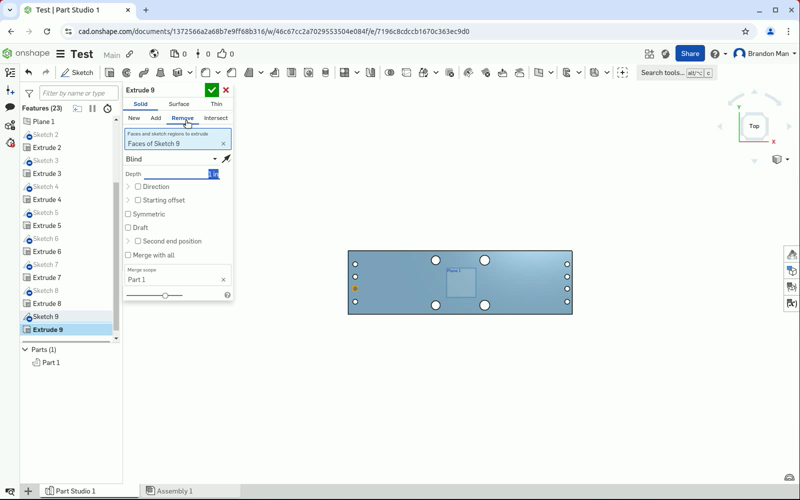
text(3.129)
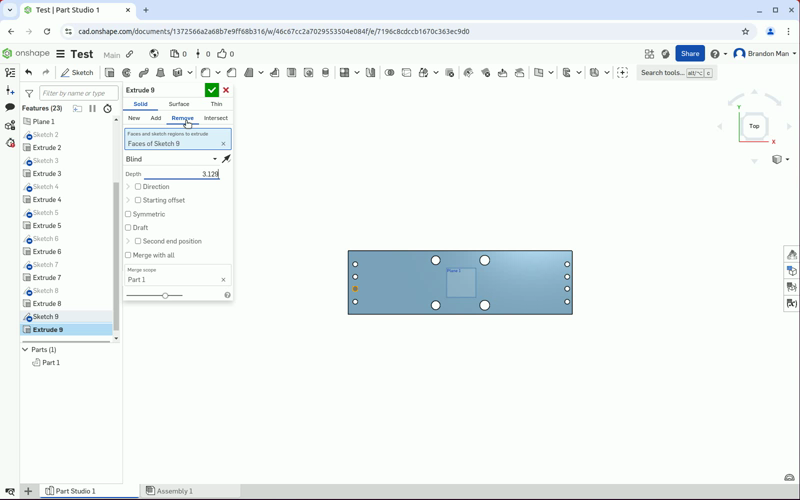
key(tab, 6)
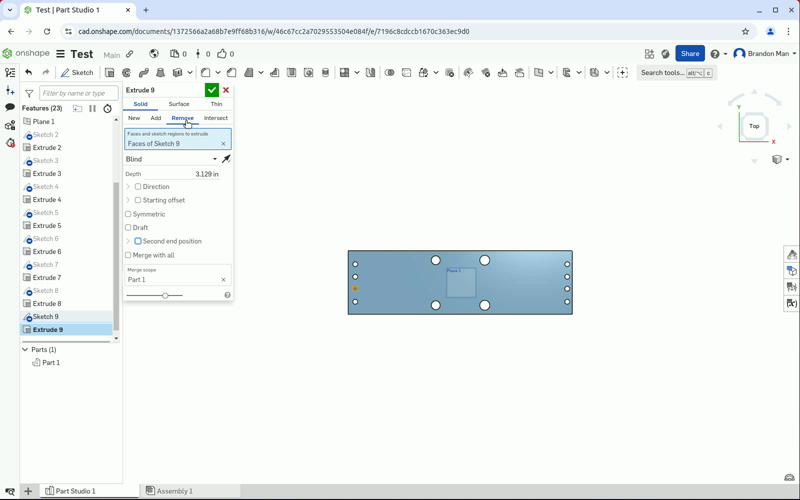
key(space)
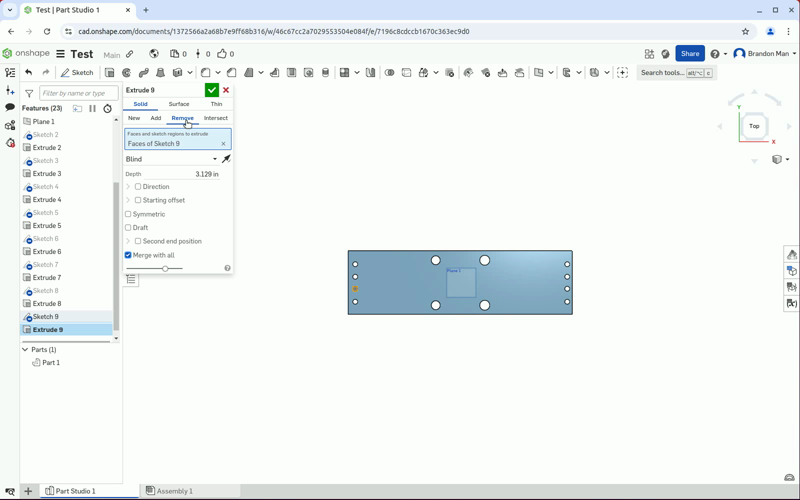
key(enter)
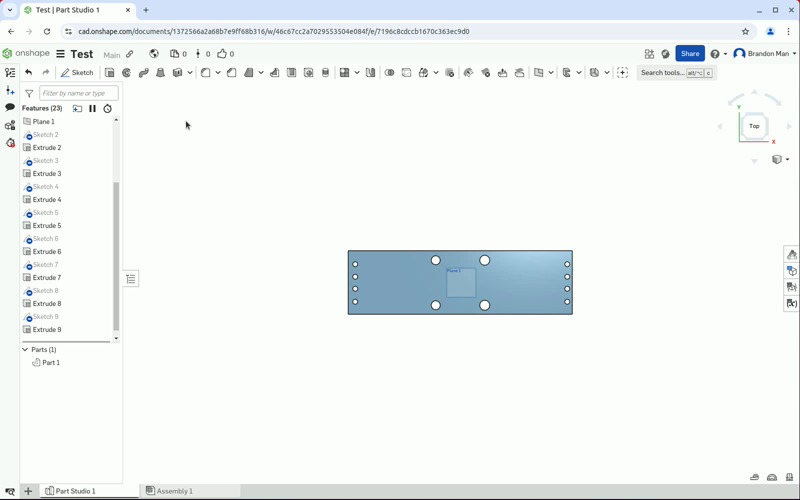
key(shift+h)
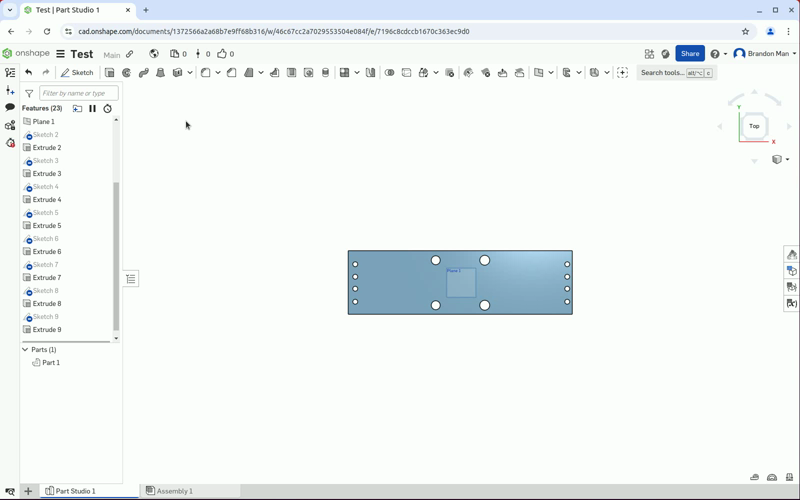
key(shift+h)
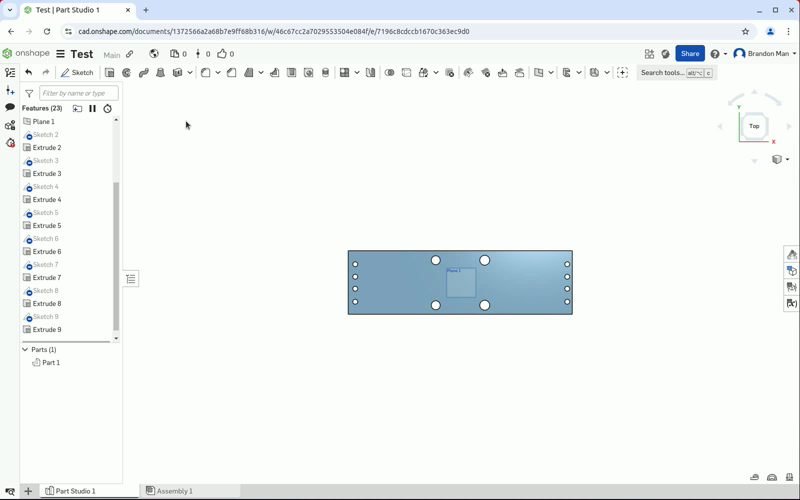
key(shift+7)
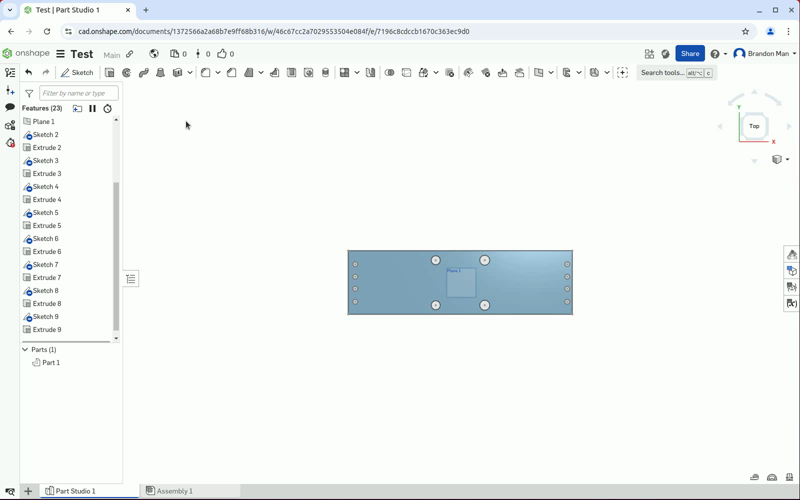
key(up, 3)
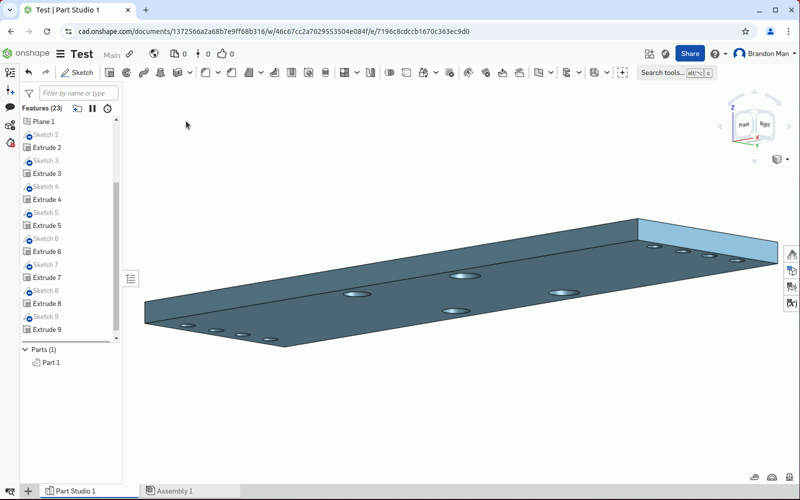
key(left, 3)
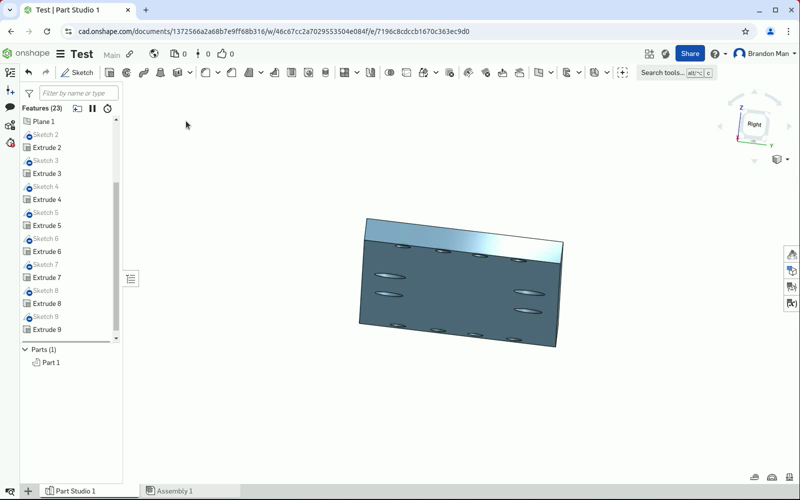
key(right, 3)
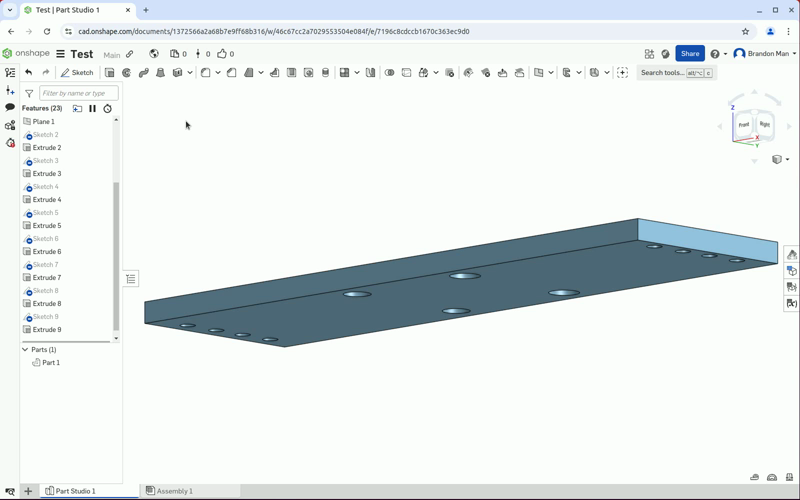
key(down, 3)
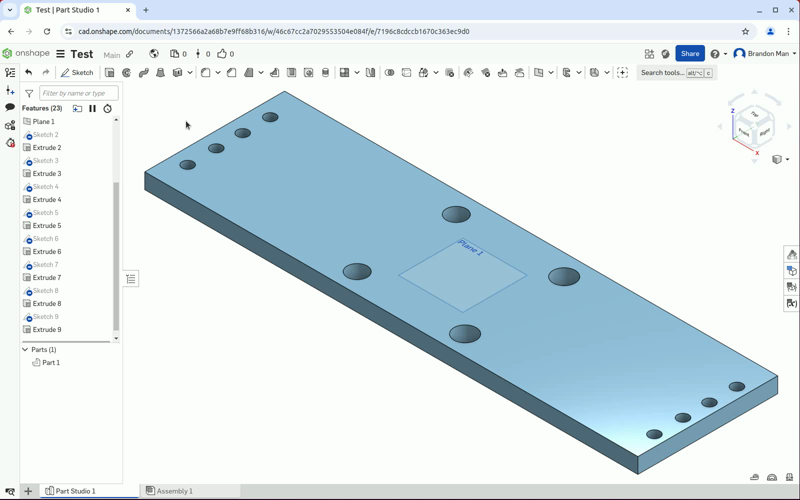
mouse_move(69, 98)
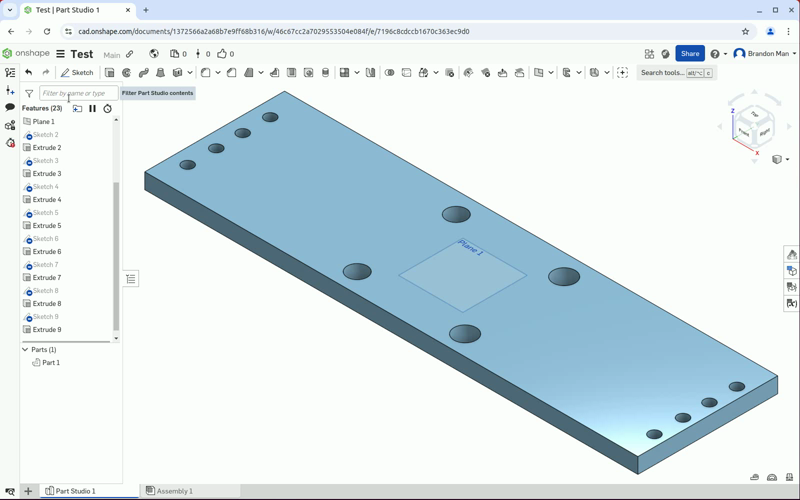
click(69, 98)